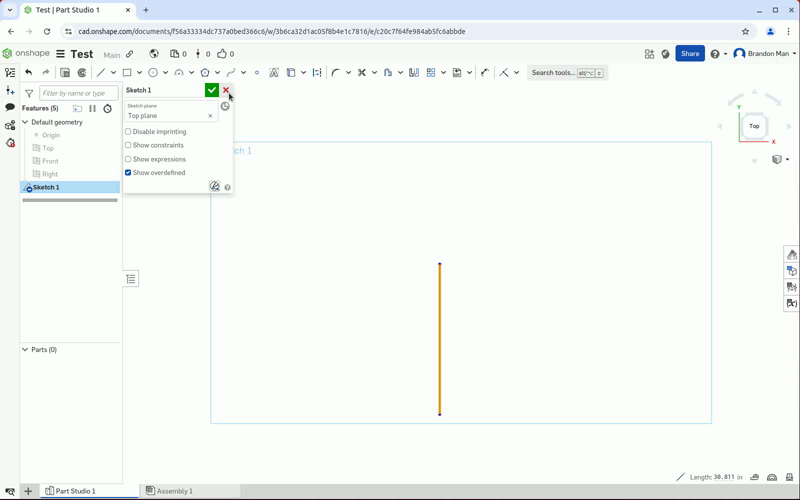
key(shift+h)
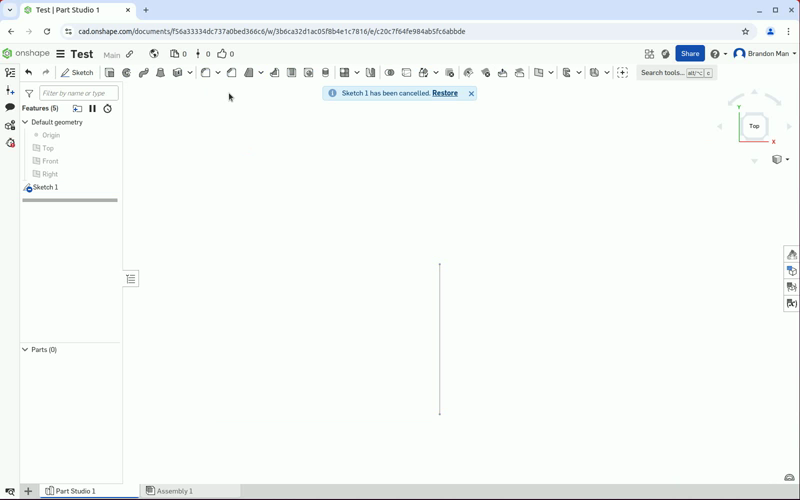
key(shift+s)
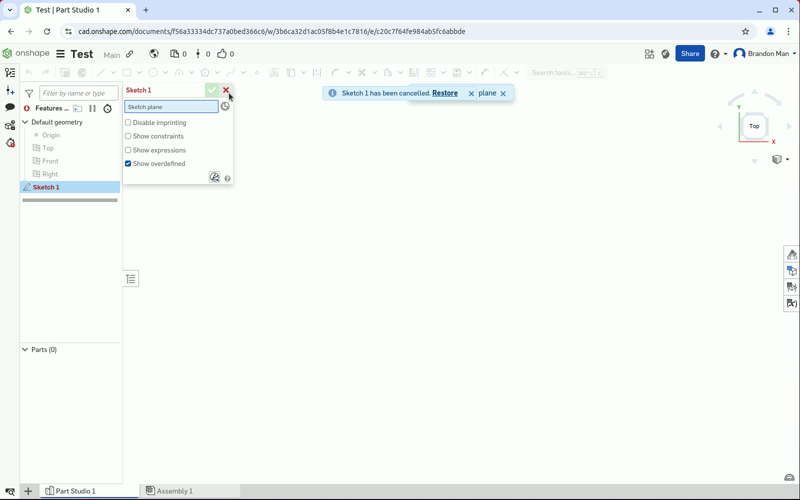
mouse_move(73, 150)
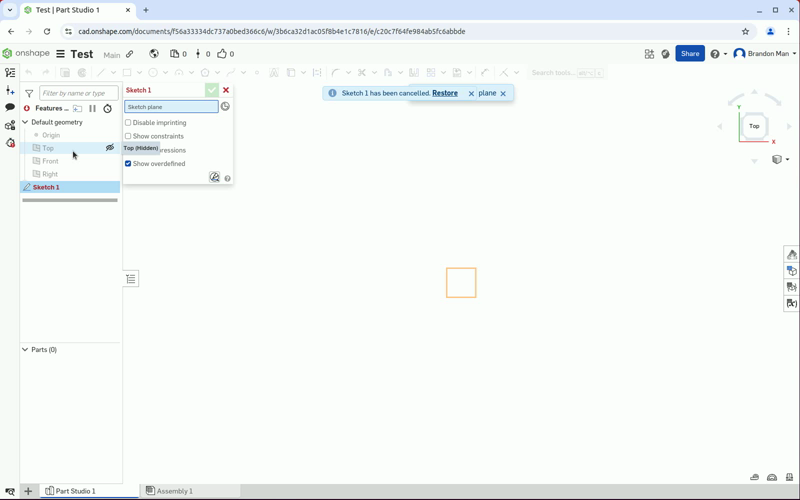
click(73, 150)
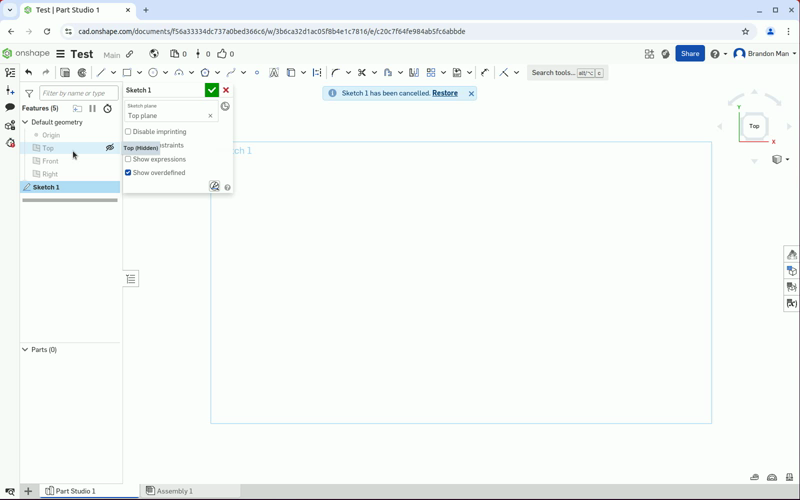
mouse_move(73, 352)
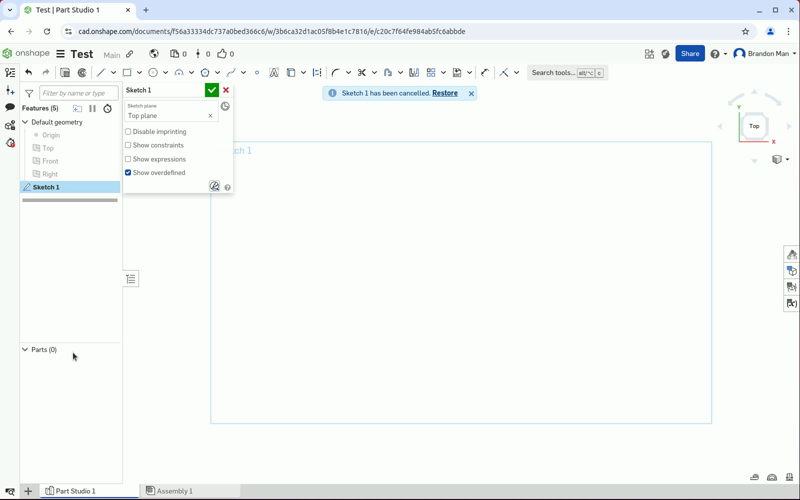
key(y)
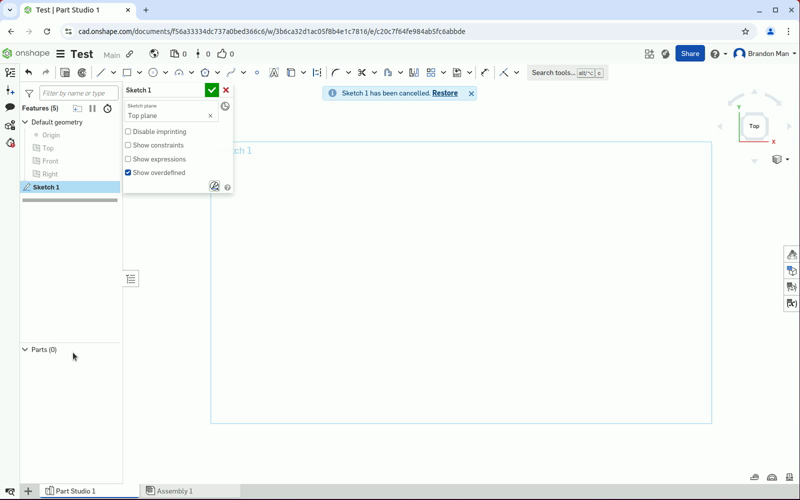
key(a)
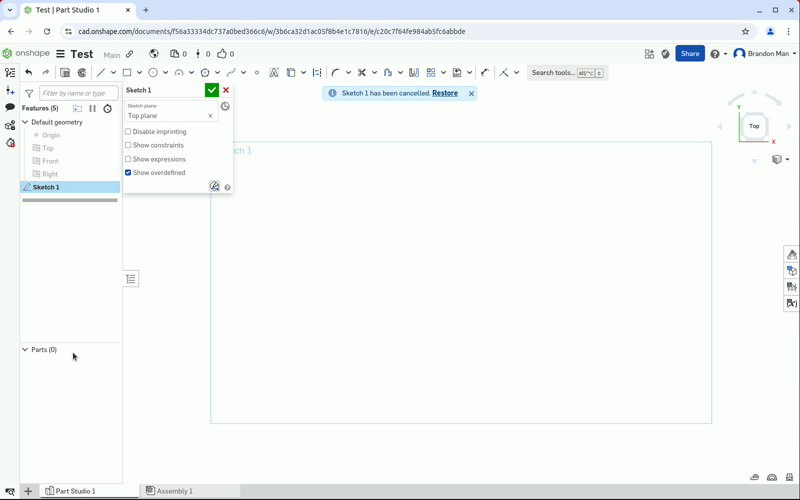
key_down(shift)
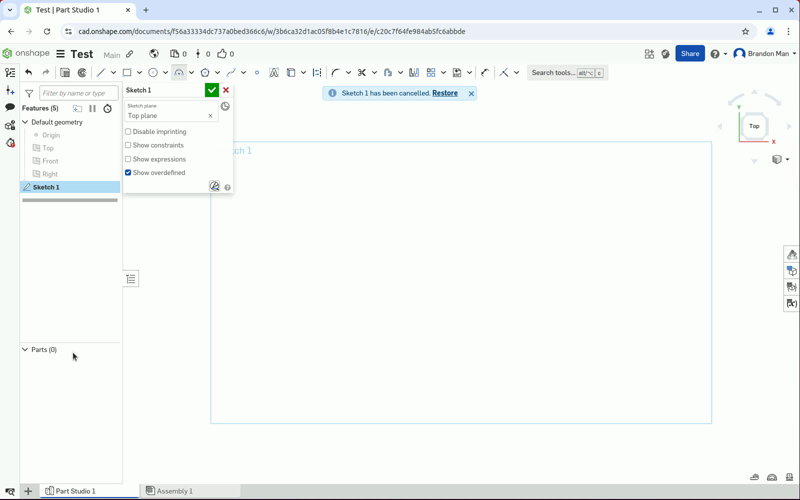
mouse_move(569, 286)
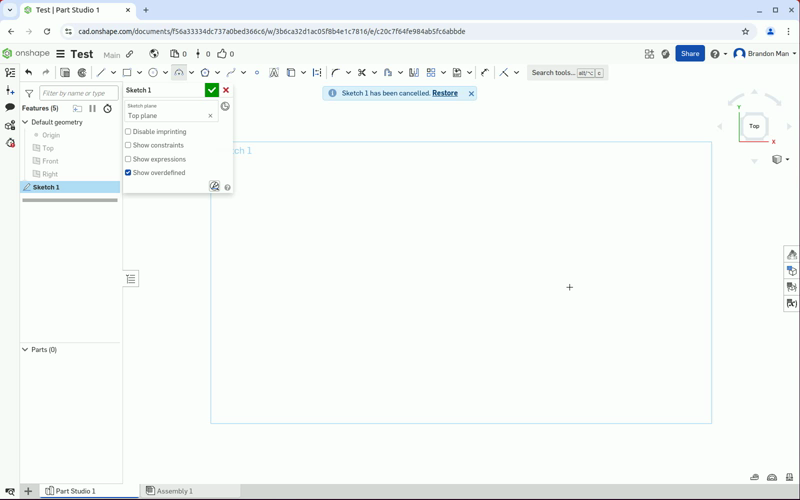
click(569, 286)
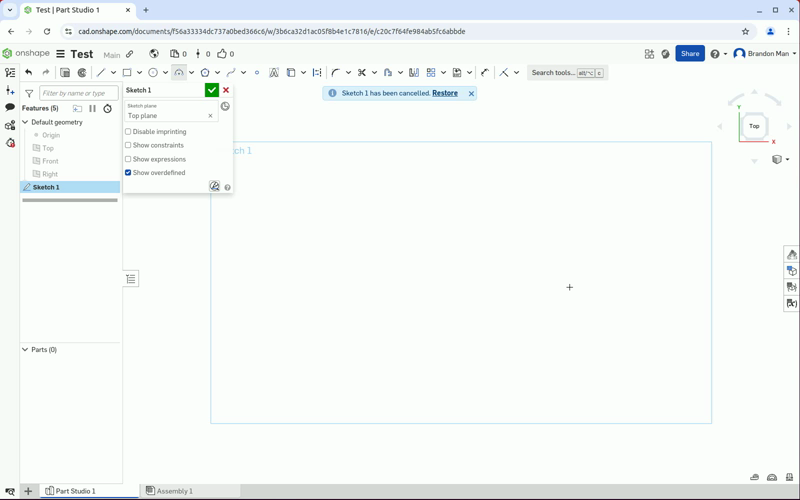
key_up(shift)
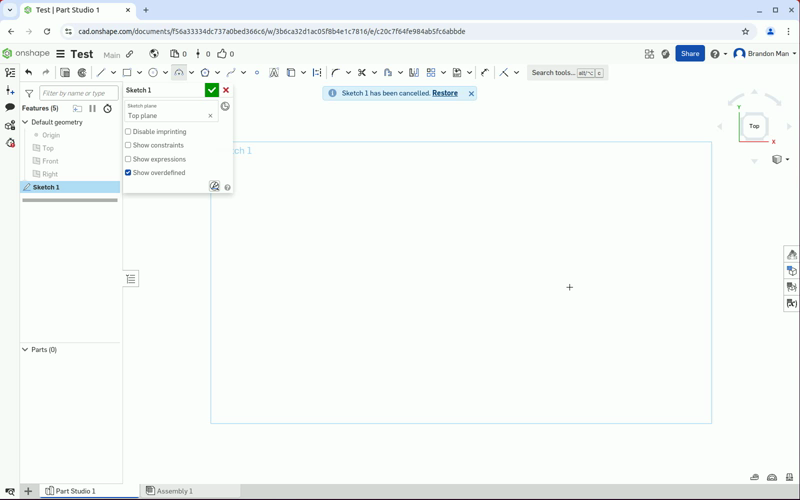
key_down(shift)
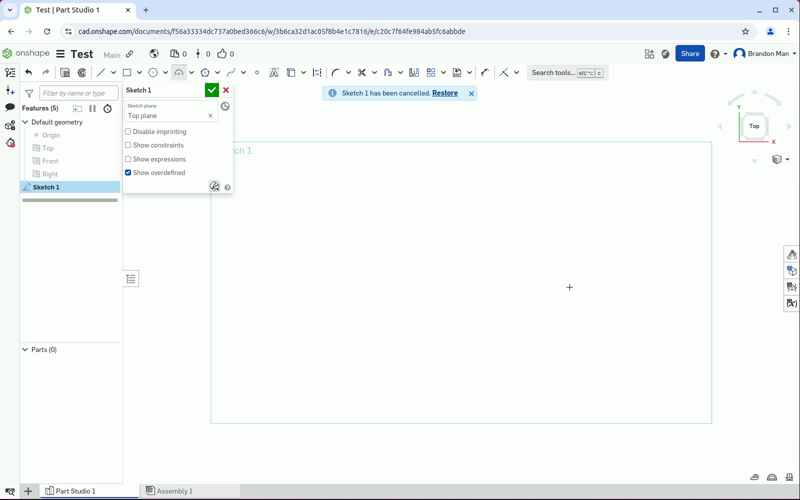
mouse_move(569, 279)
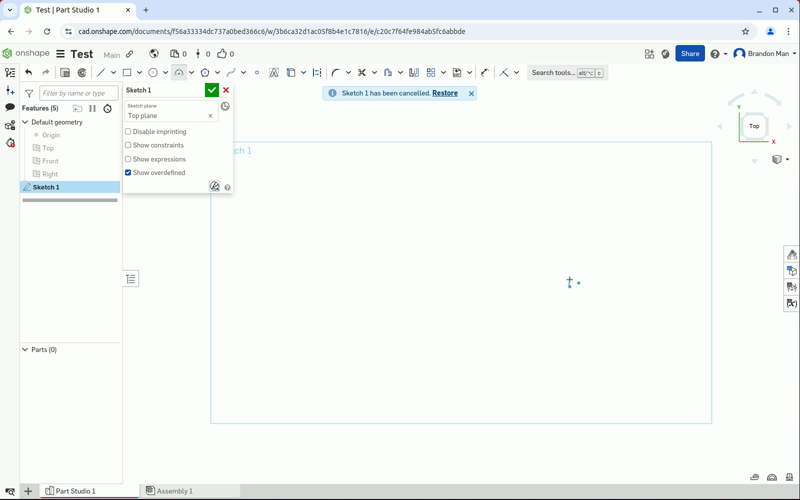
scroll(6)
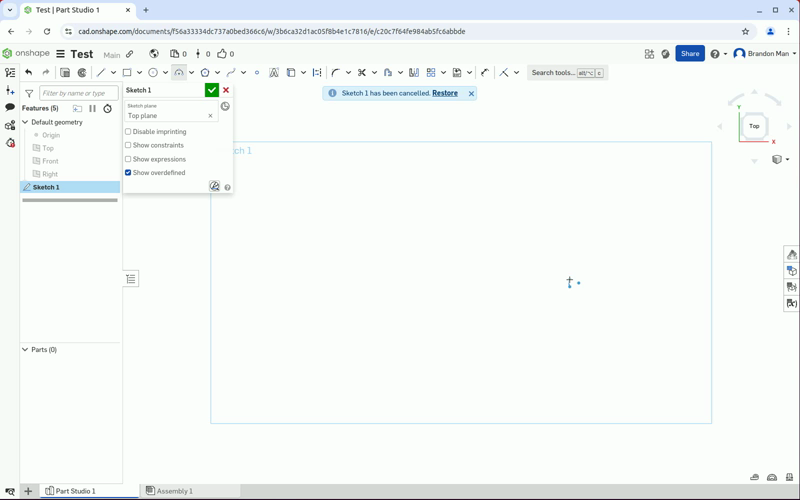
scroll(6)
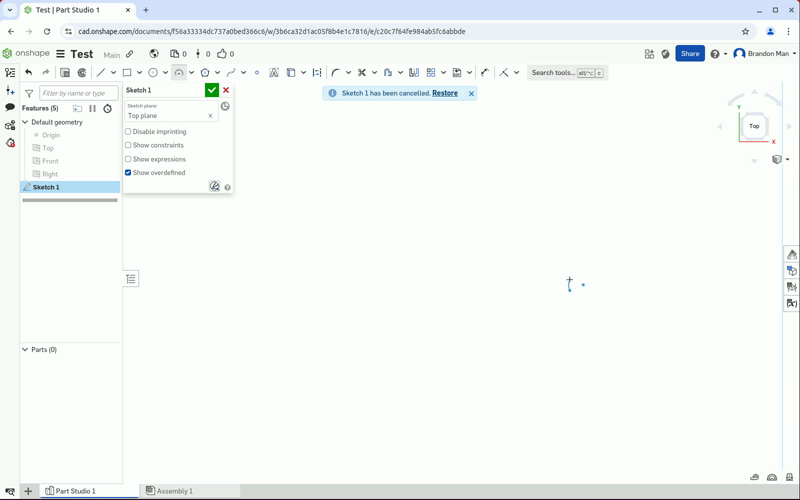
scroll(6)
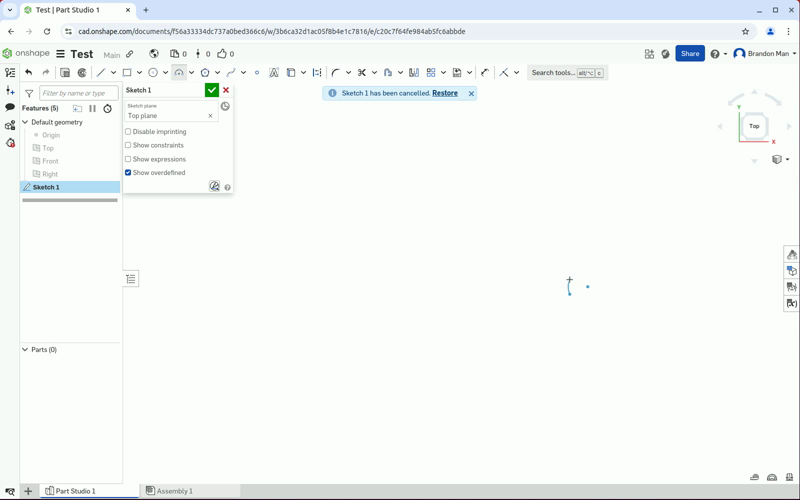
scroll(6)
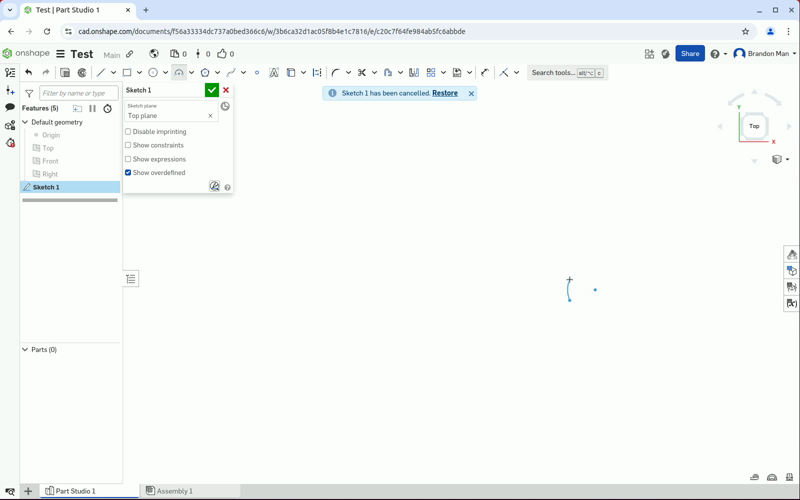
scroll(6)
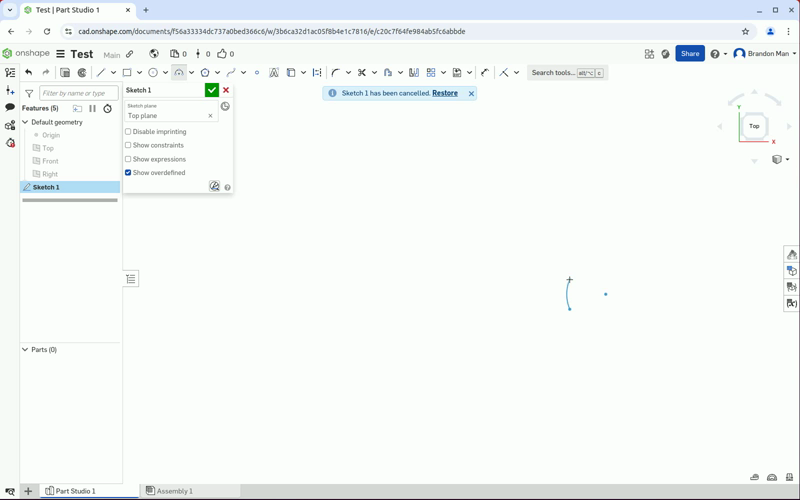
scroll(6)
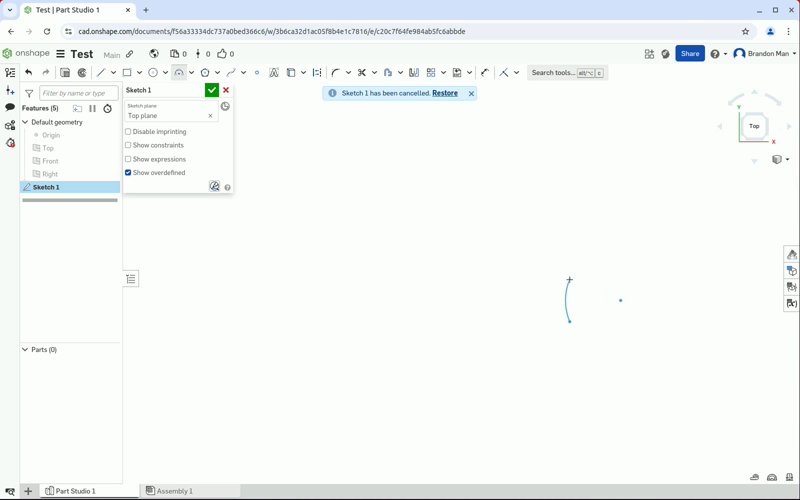
scroll(6)
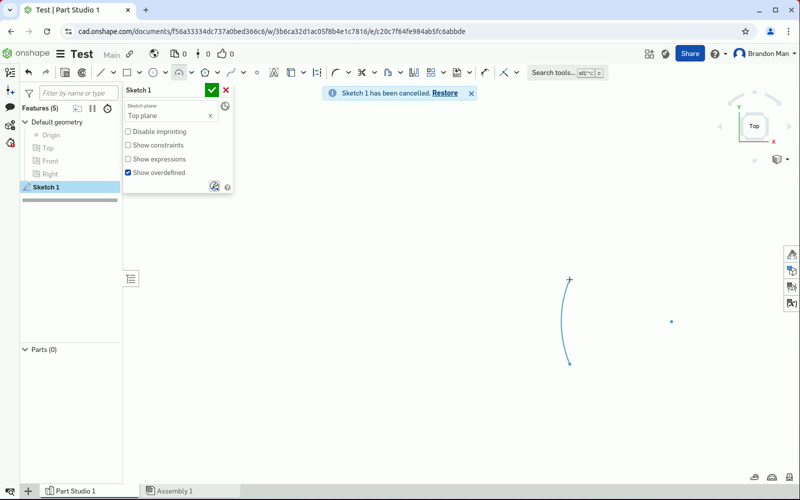
click(569, 279)
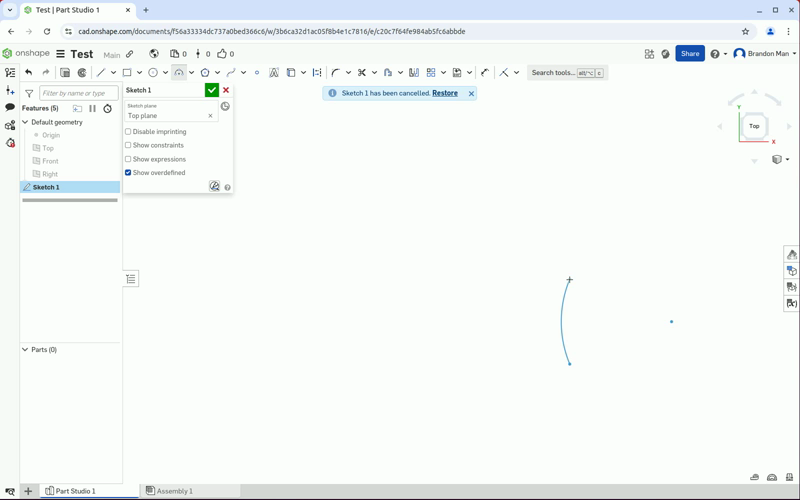
scroll(-6)
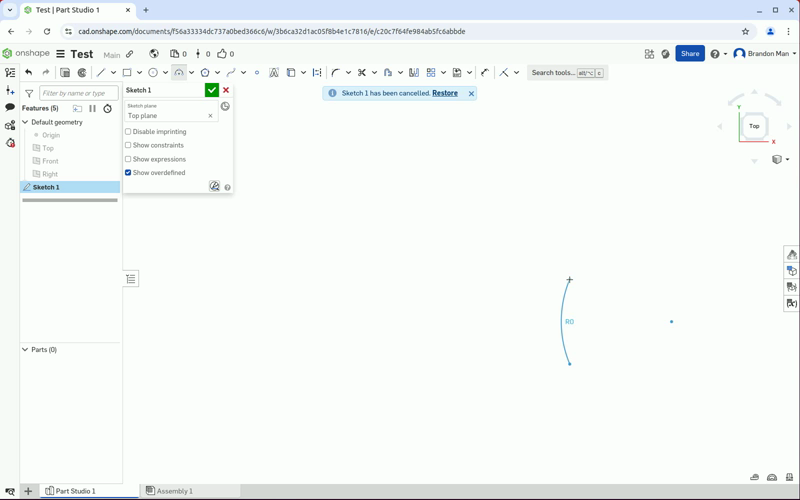
scroll(-6)
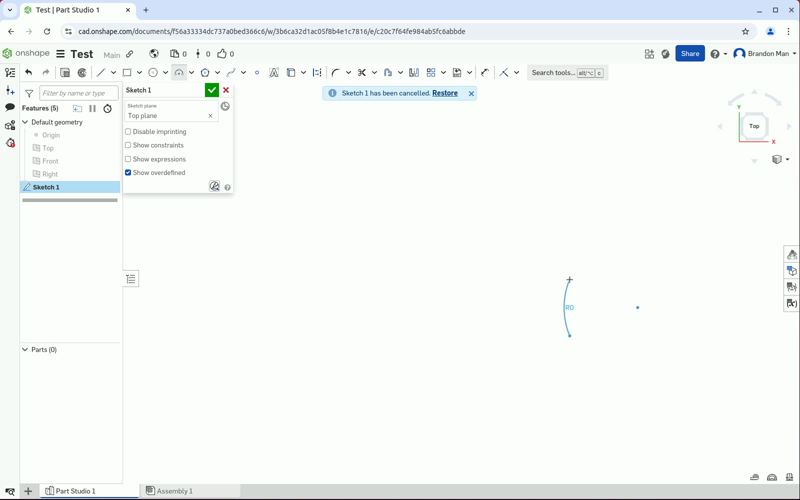
scroll(-6)
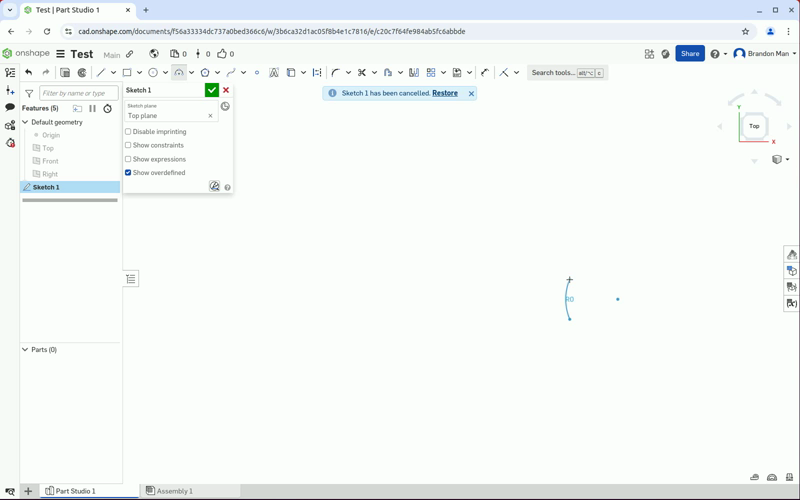
scroll(-6)
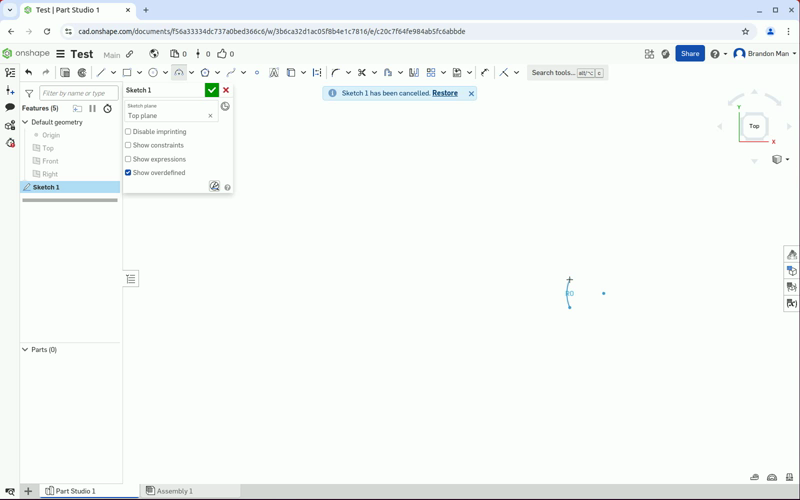
scroll(-6)
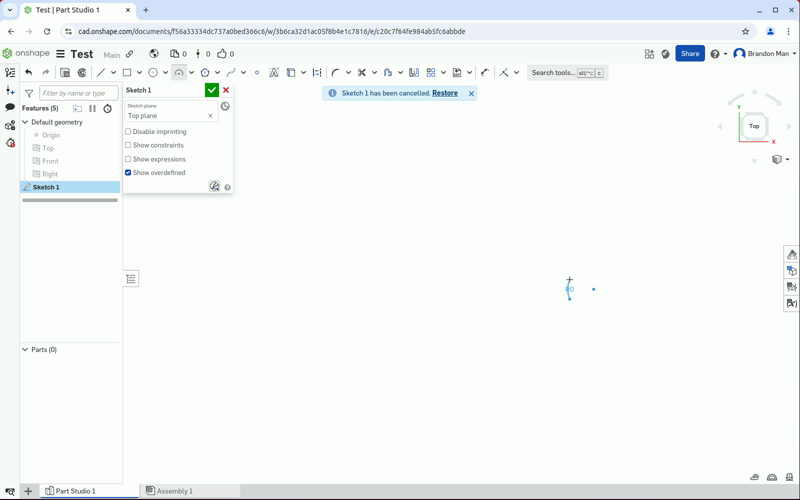
scroll(-6)
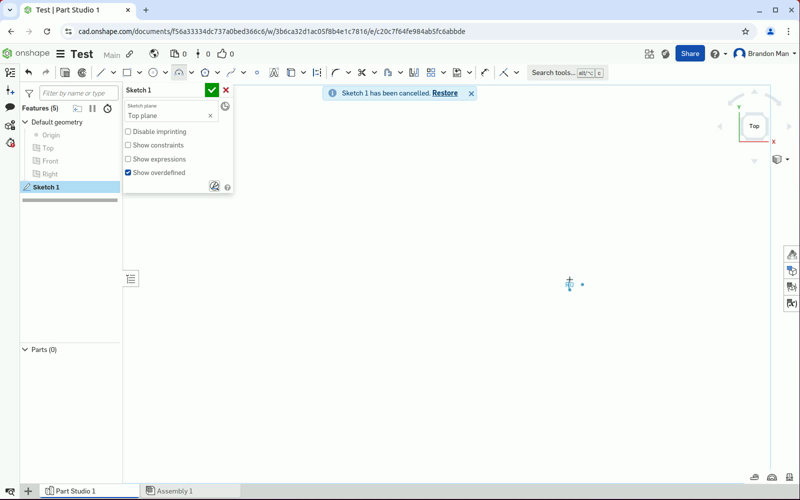
scroll(-6)
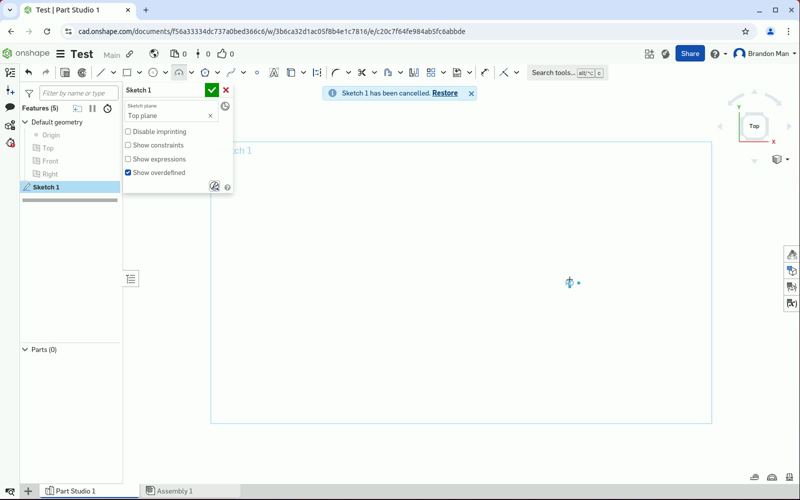
mouse_move(573, 282)
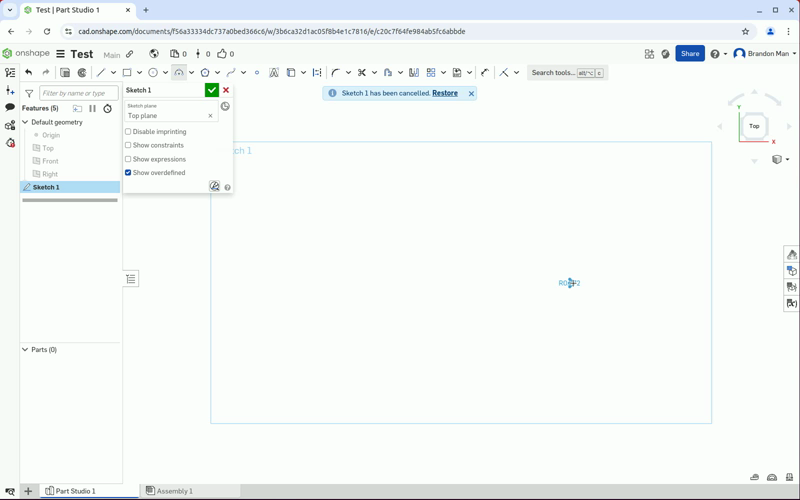
scroll(6)
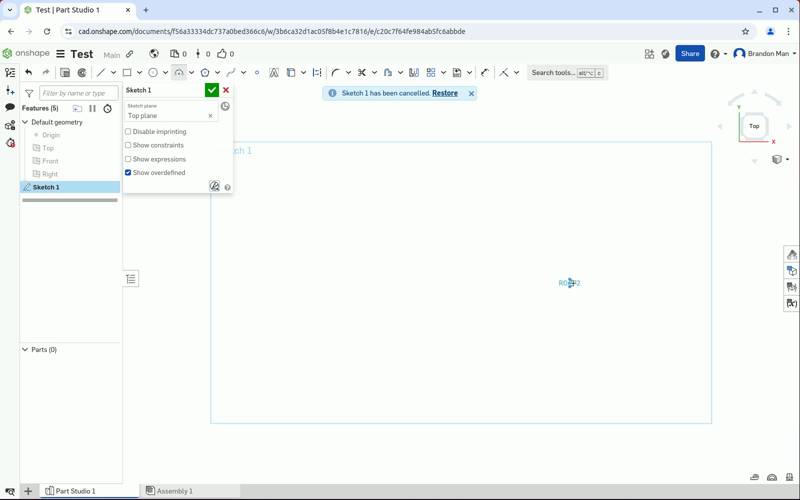
scroll(6)
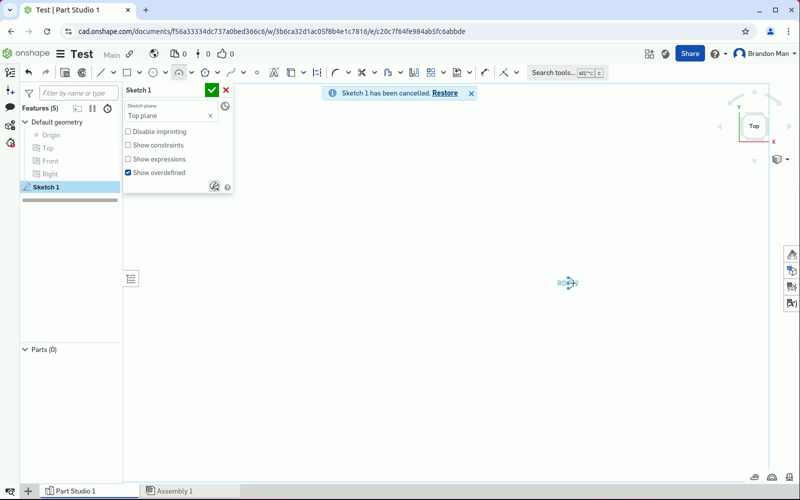
scroll(6)
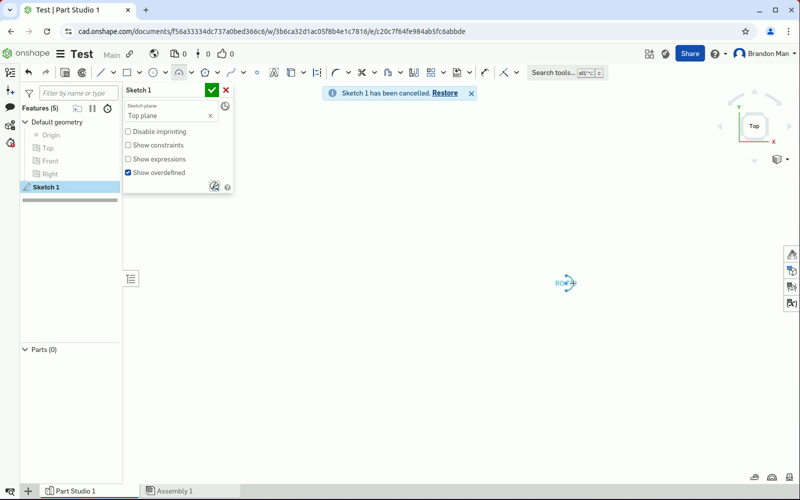
scroll(6)
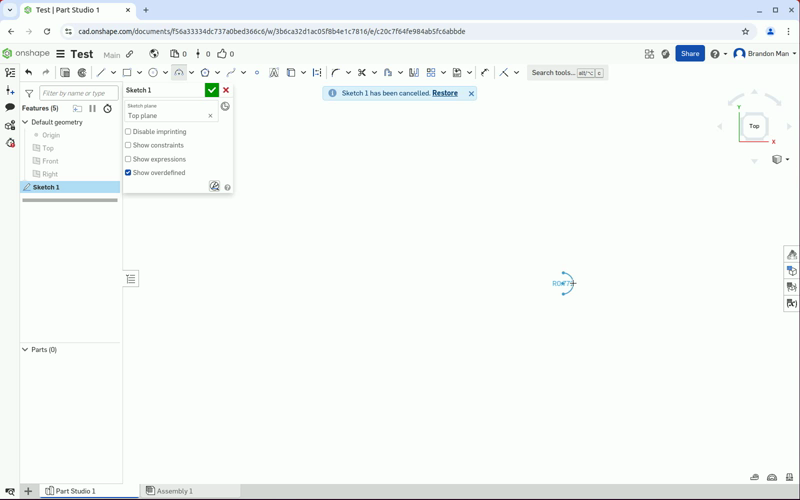
scroll(6)
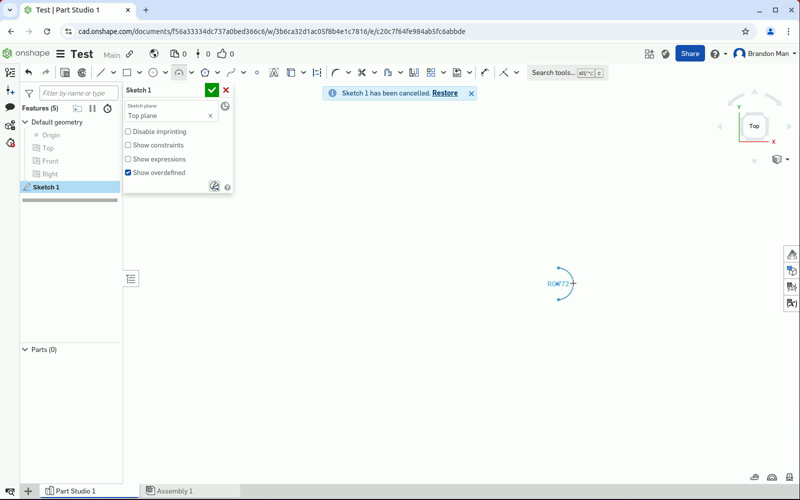
scroll(6)
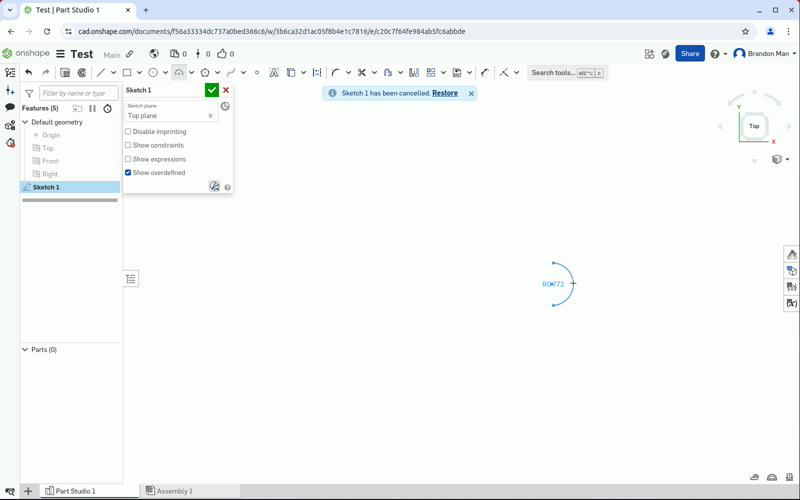
scroll(6)
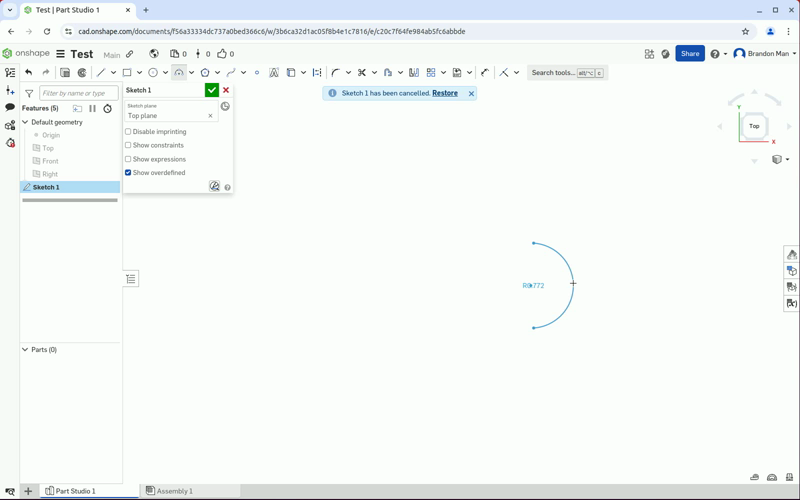
click(573, 282)
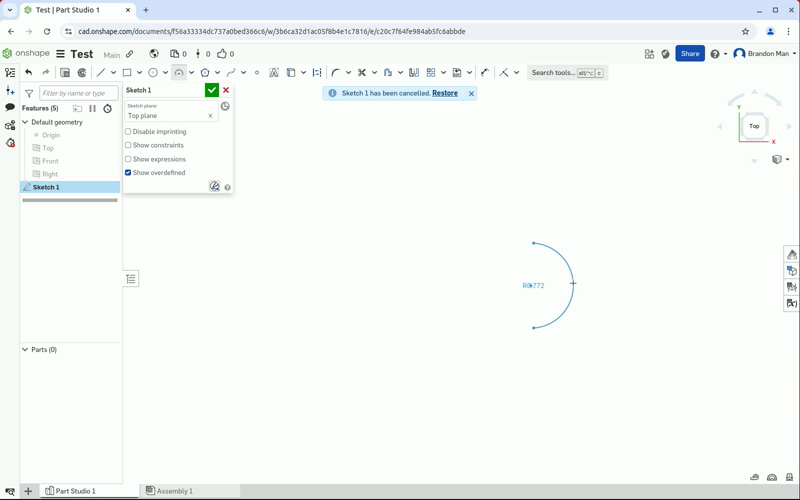
scroll(-6)
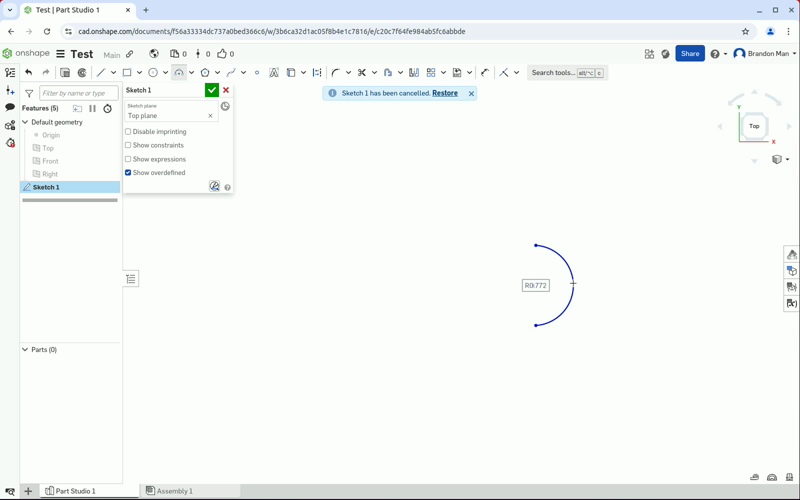
scroll(-6)
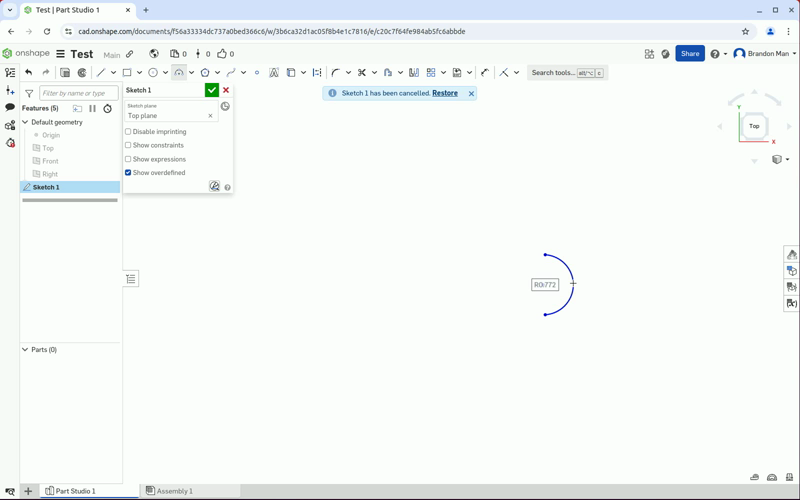
scroll(-6)
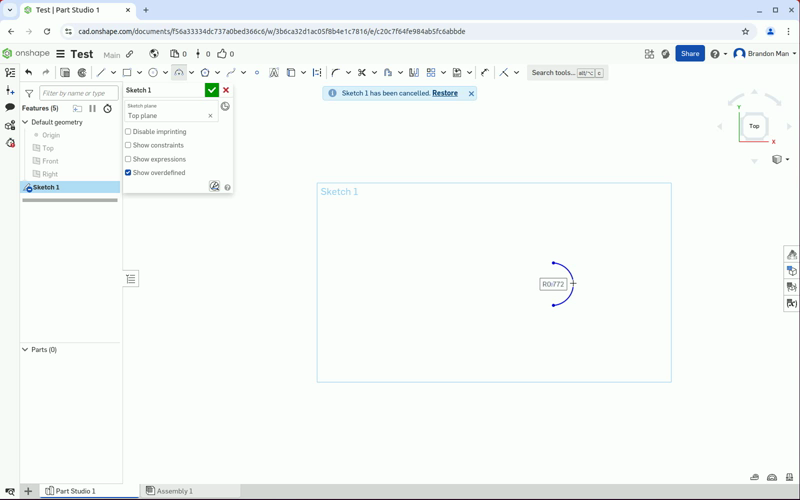
scroll(-6)
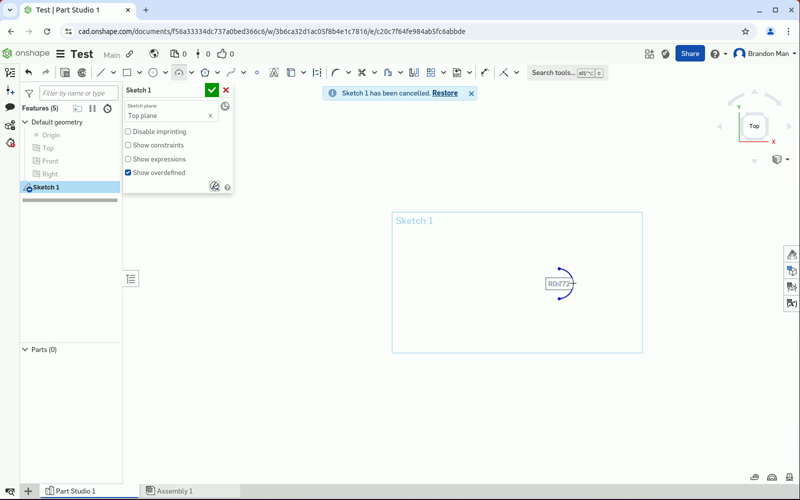
scroll(-6)
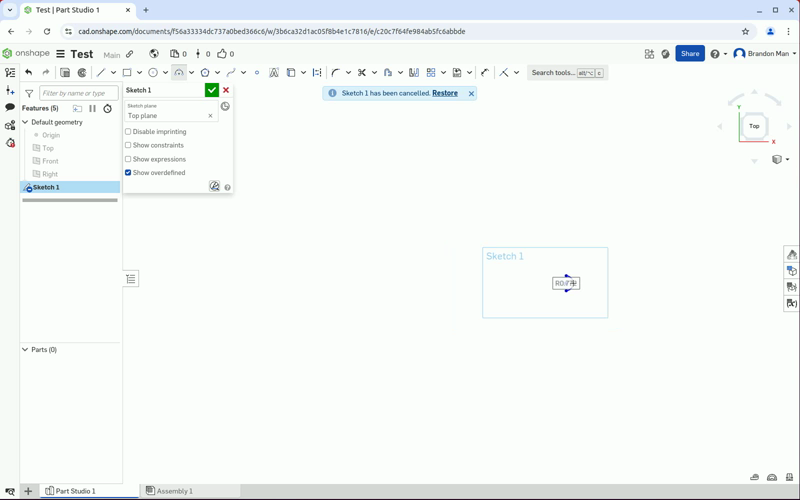
scroll(-6)
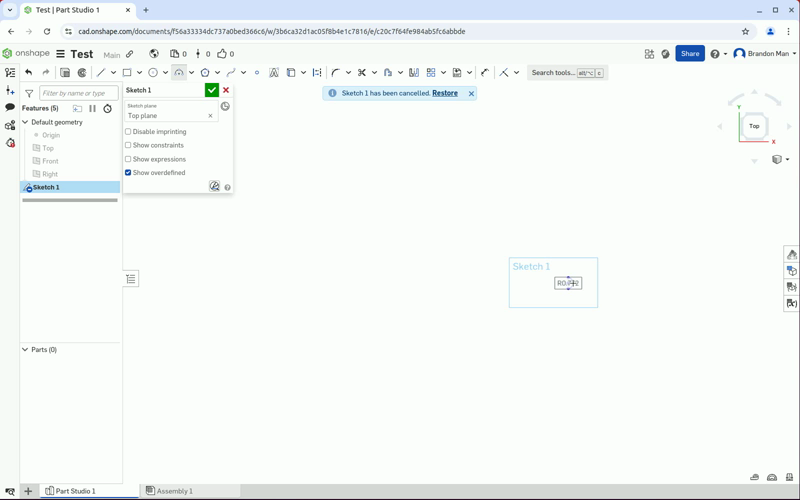
scroll(-6)
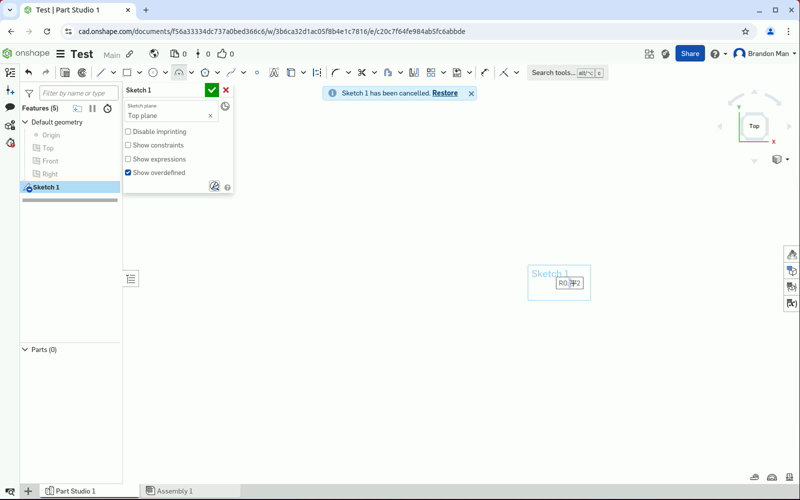
key_up(shift)
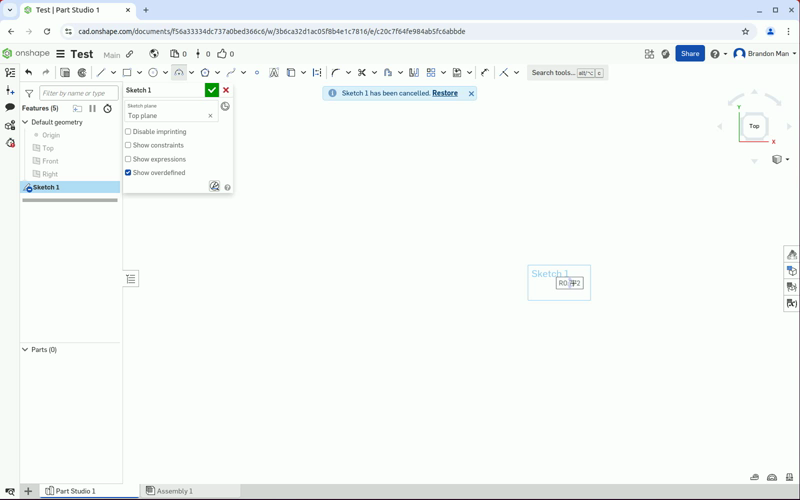
key(esc)
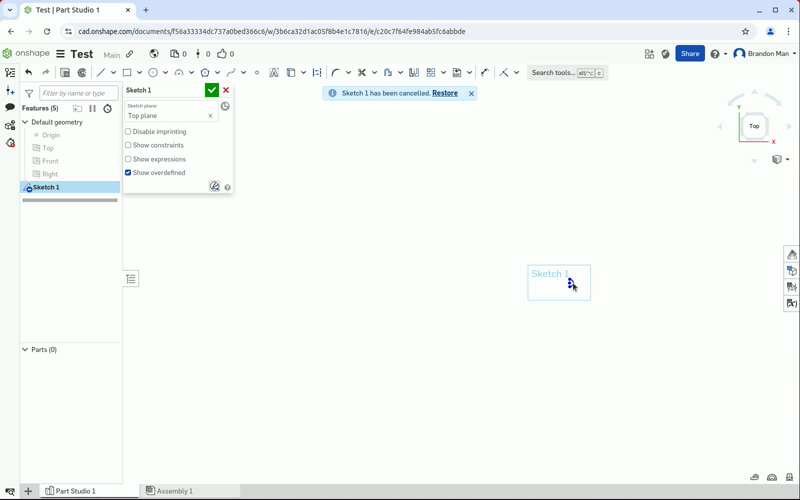
key(l)
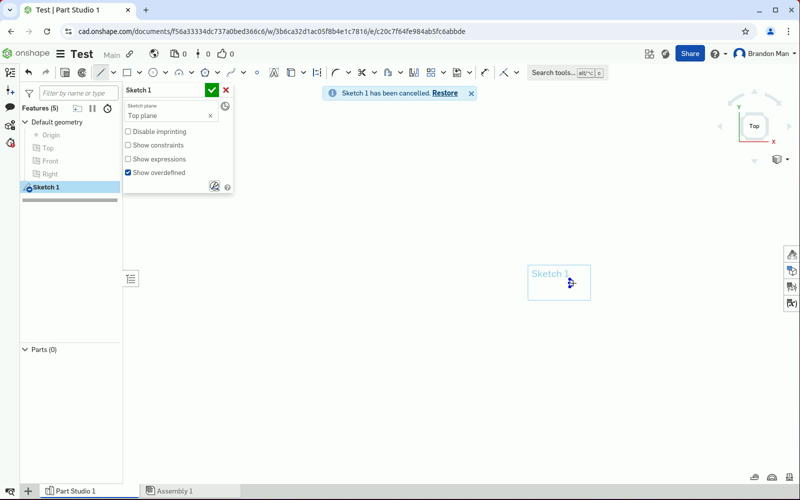
mouse_move(569, 279)
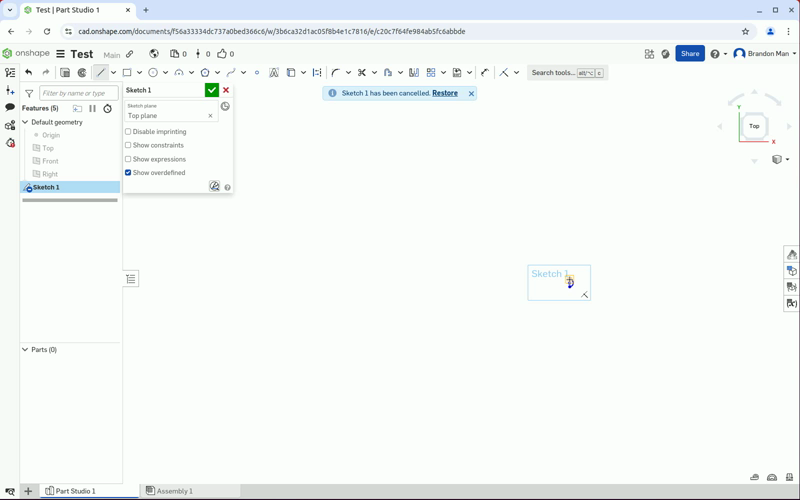
scroll(6)
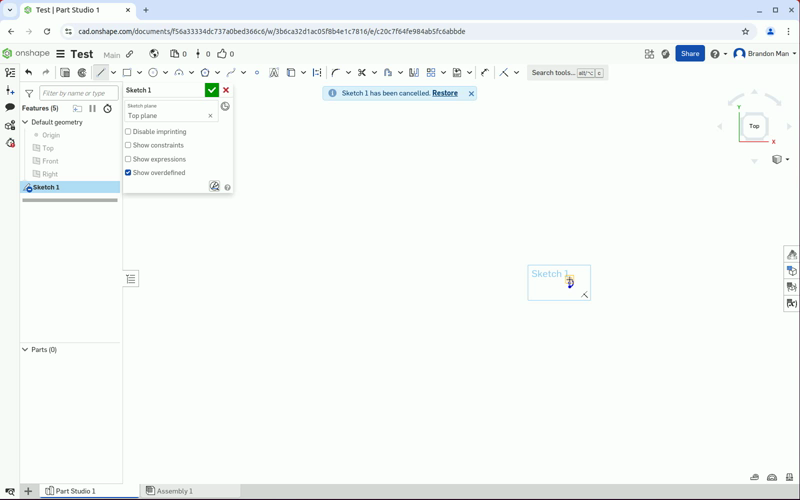
scroll(6)
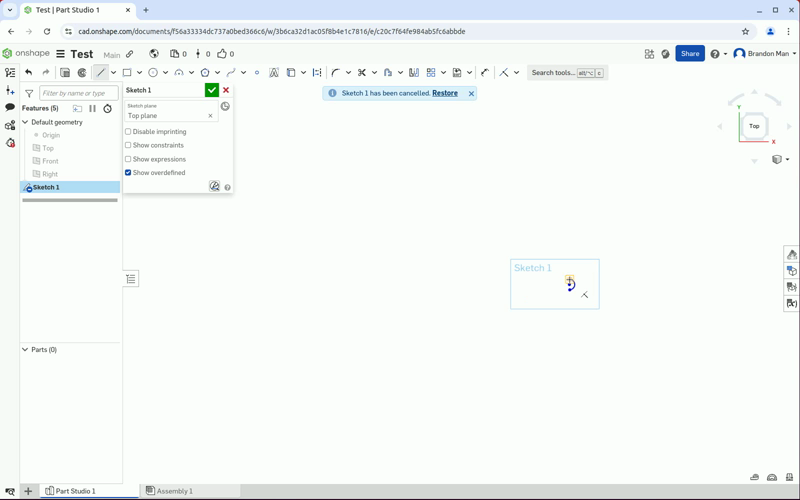
scroll(6)
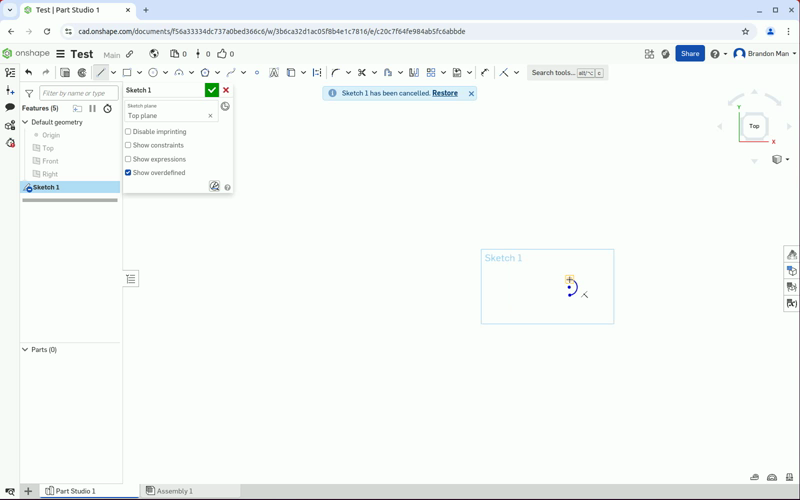
scroll(6)
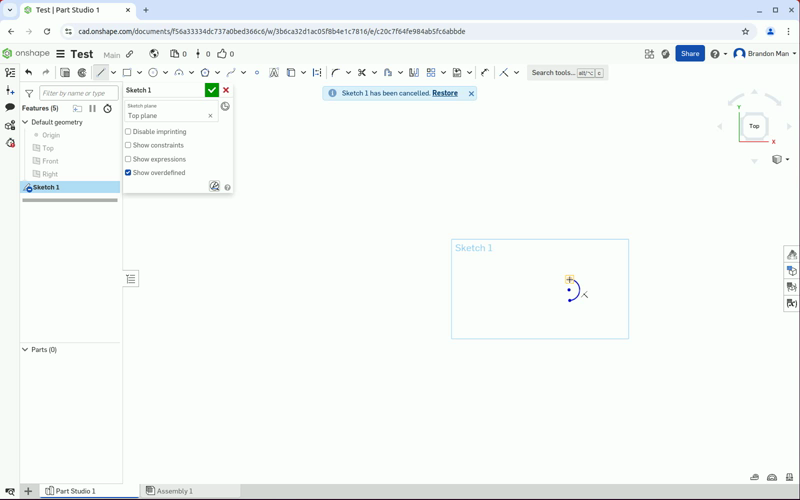
scroll(6)
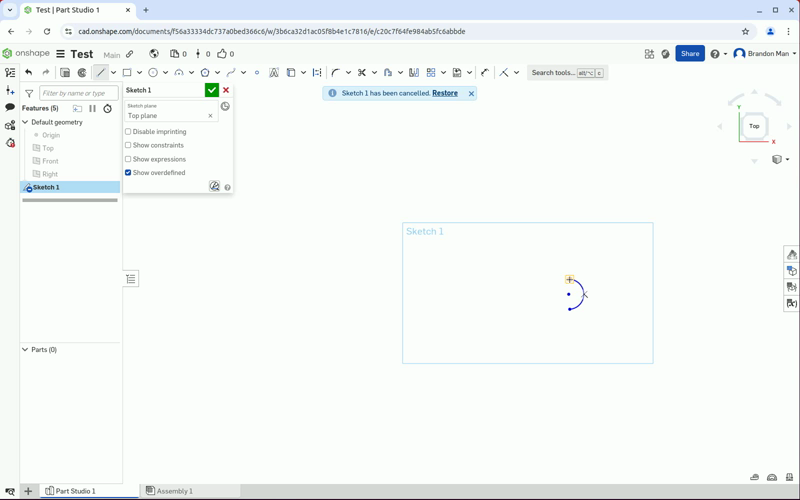
scroll(6)
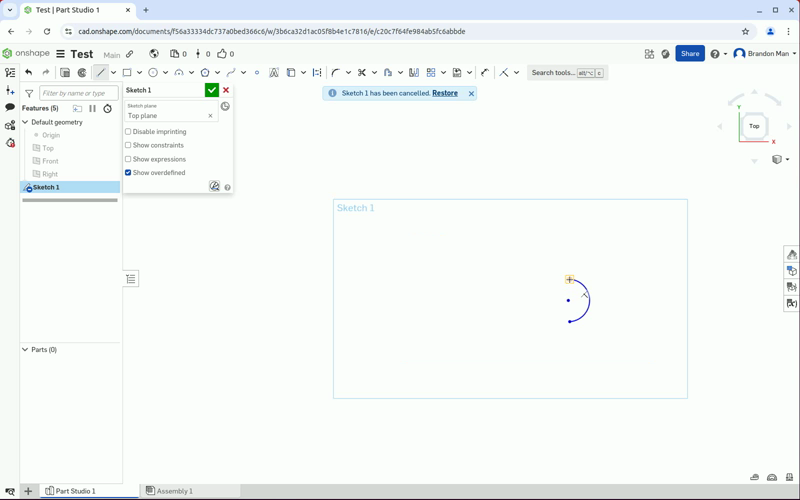
scroll(6)
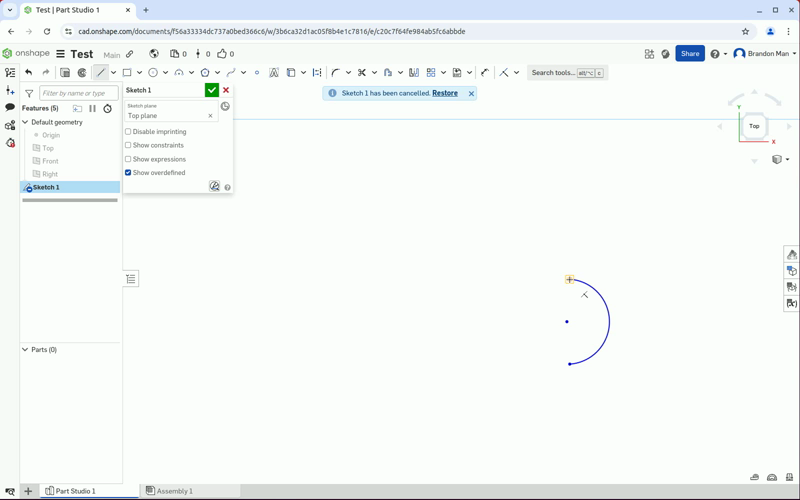
click(569, 279)
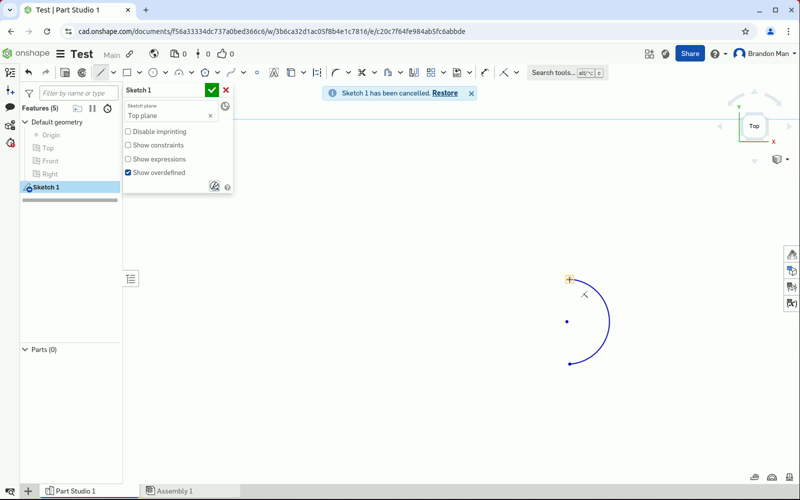
scroll(-6)
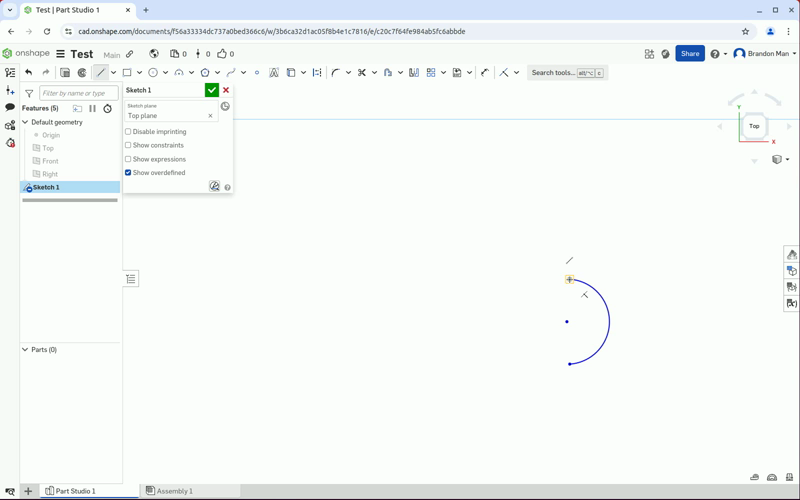
scroll(-6)
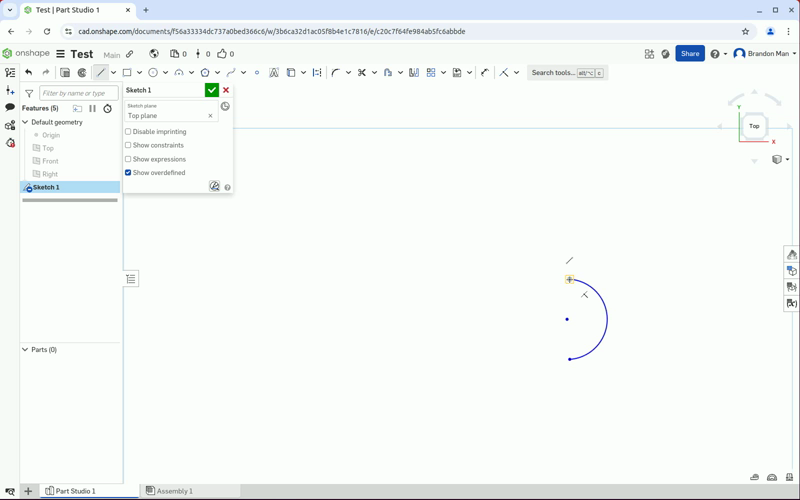
scroll(-6)
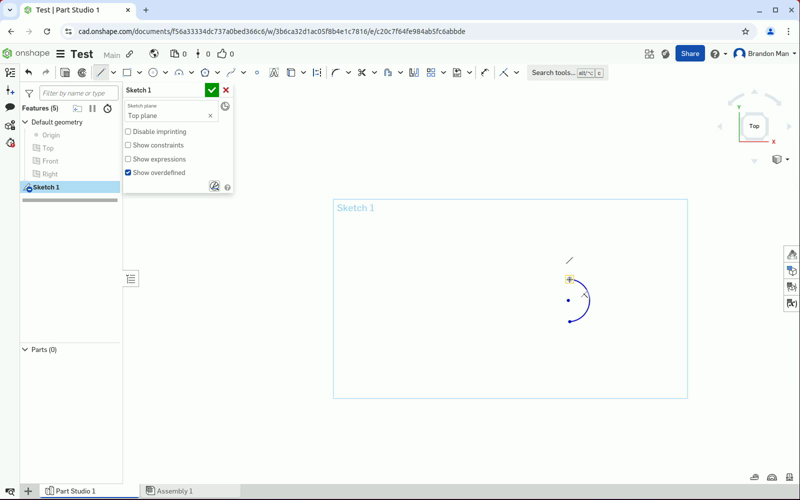
scroll(-6)
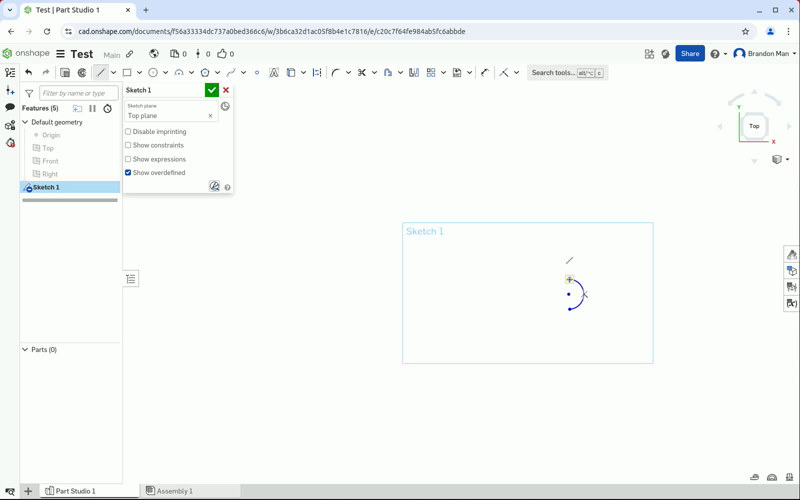
scroll(-6)
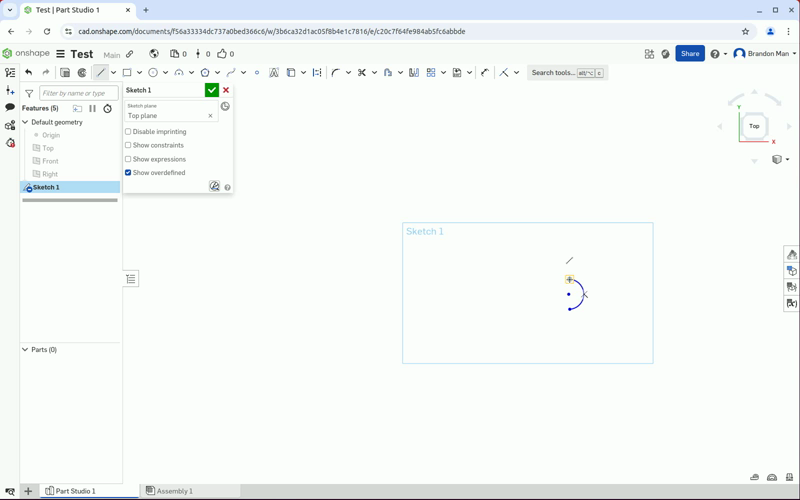
scroll(-6)
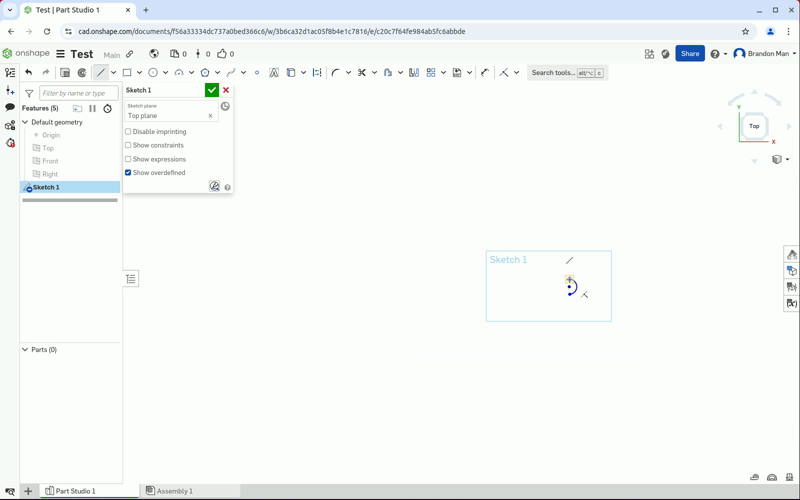
scroll(-6)
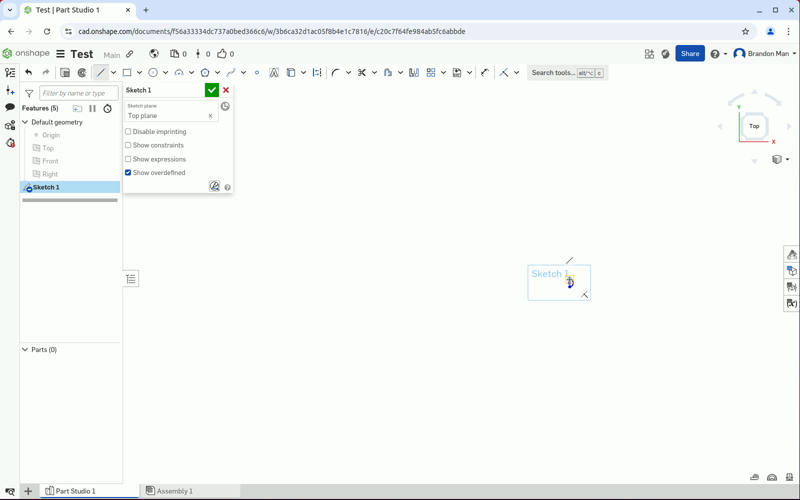
mouse_move(589, 279)
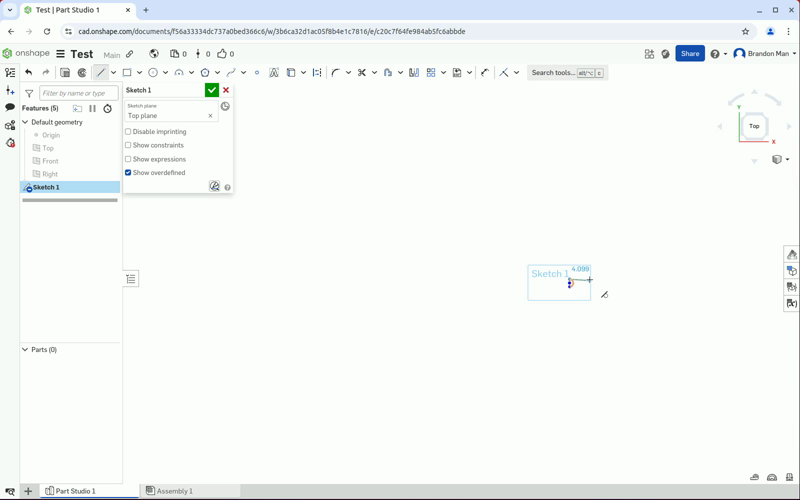
key_down(shift)
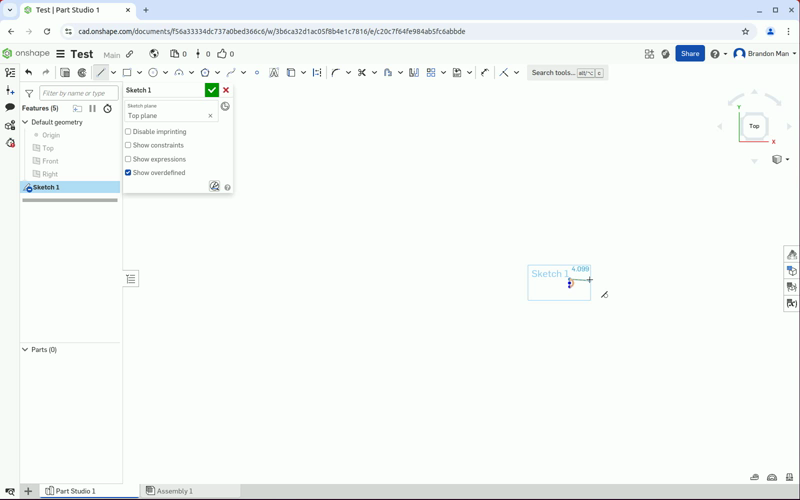
mouse_move(569, 286)
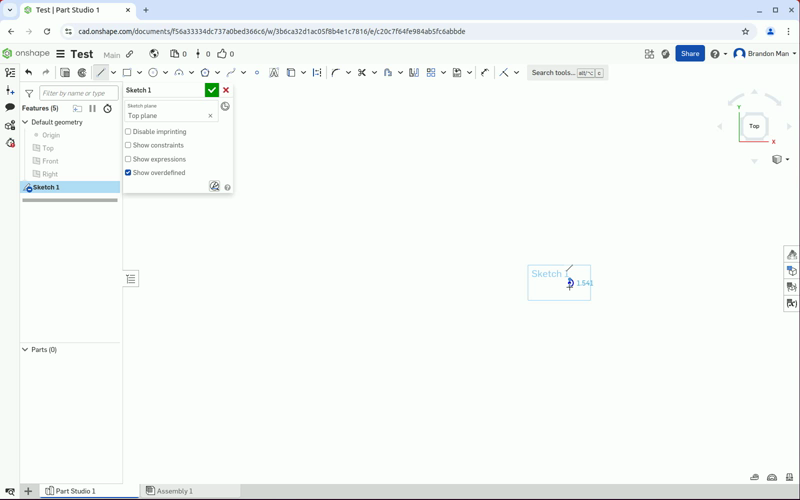
scroll(6)
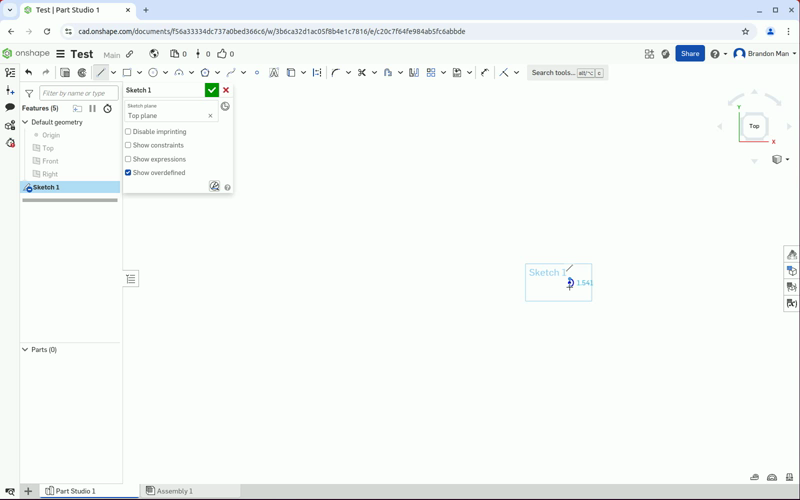
scroll(6)
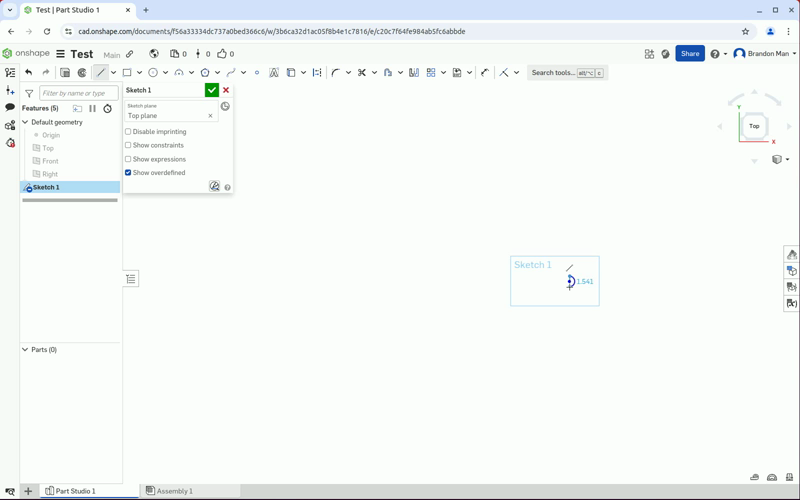
scroll(6)
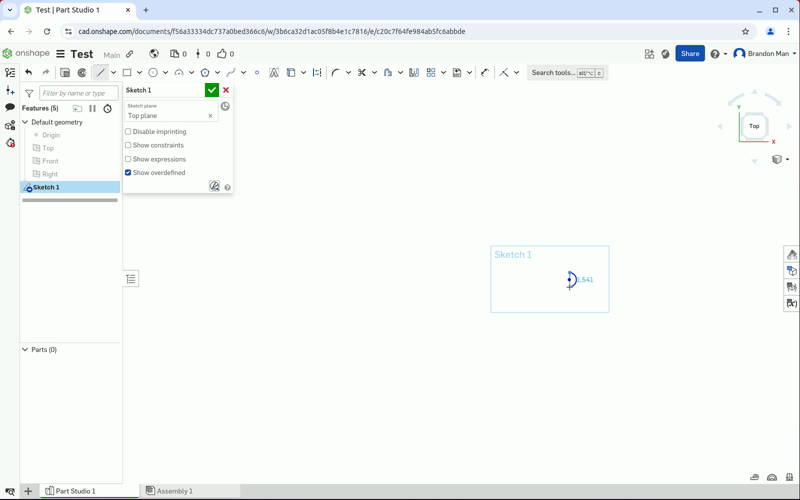
scroll(6)
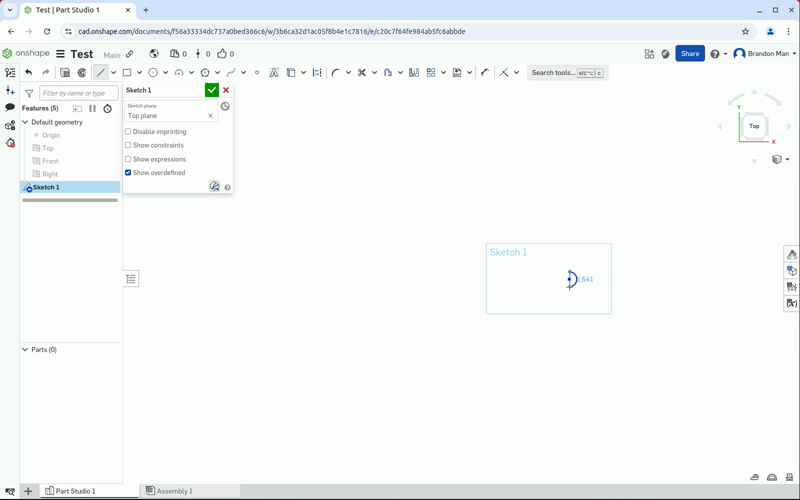
scroll(6)
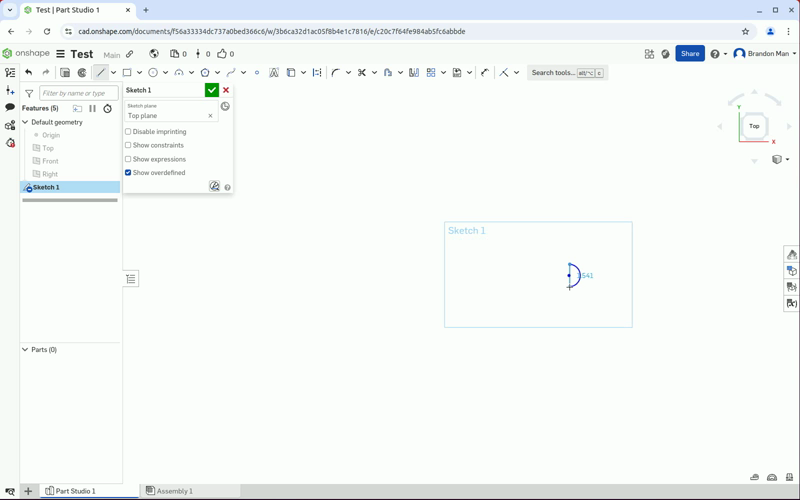
scroll(6)
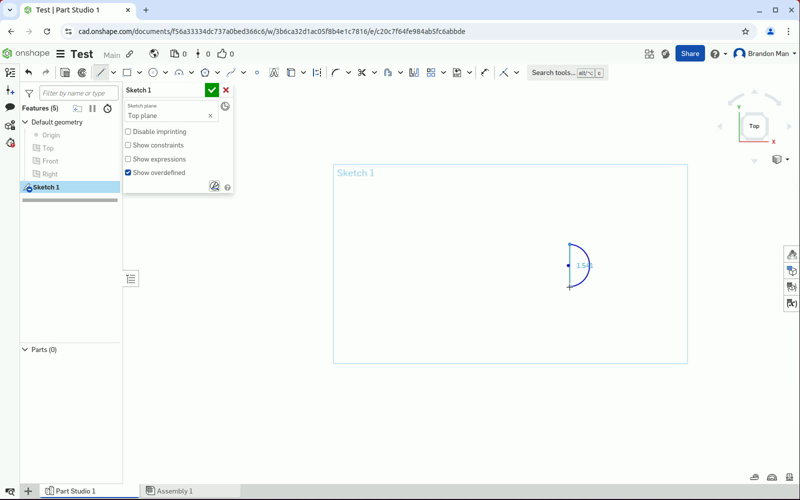
scroll(6)
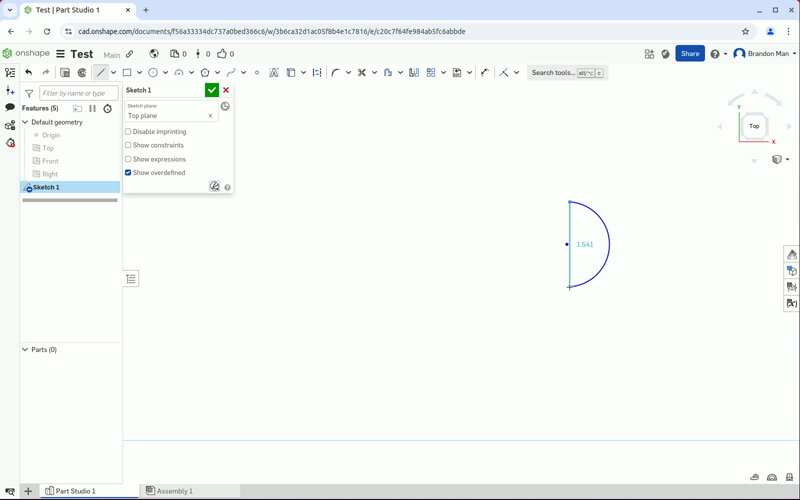
key_up(shift)
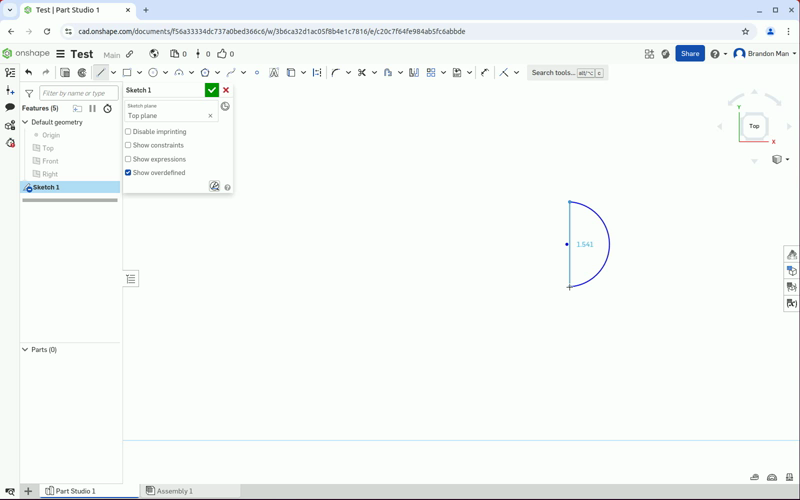
click(569, 286)
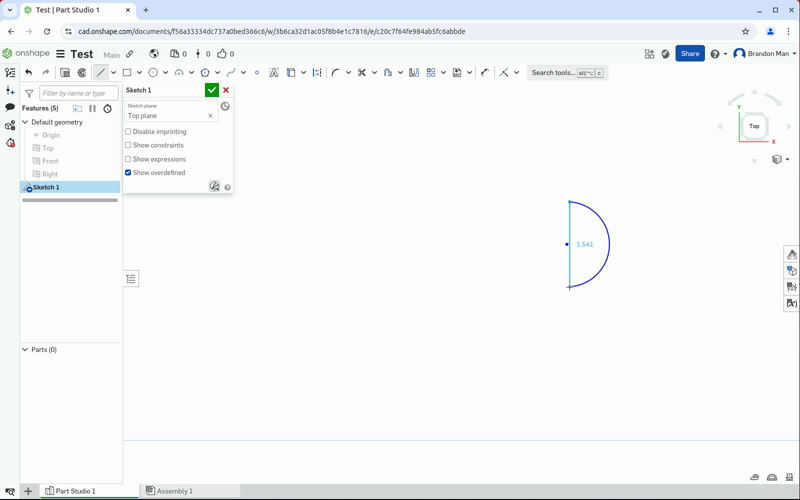
scroll(-6)
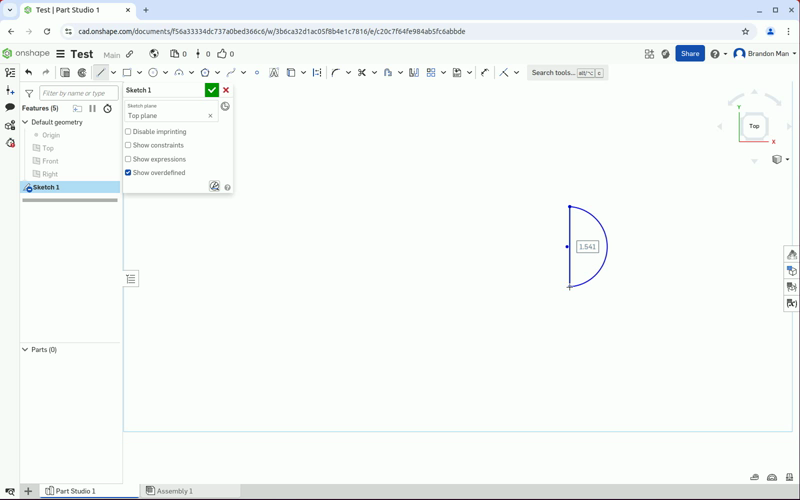
scroll(-6)
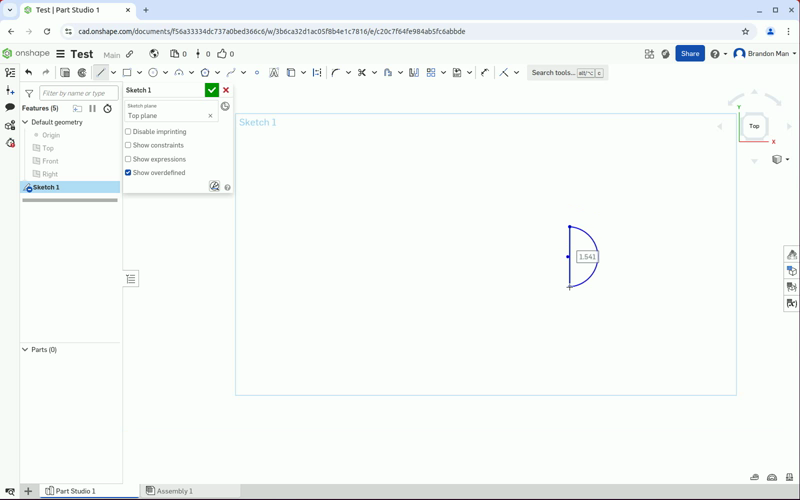
scroll(-6)
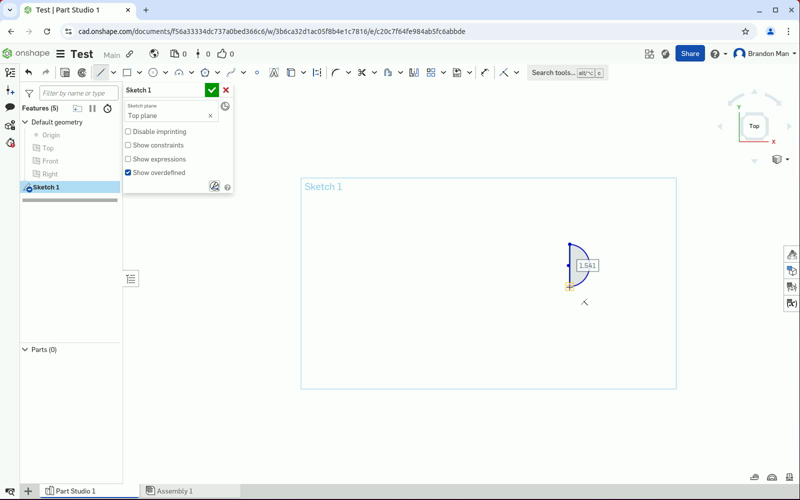
scroll(-6)
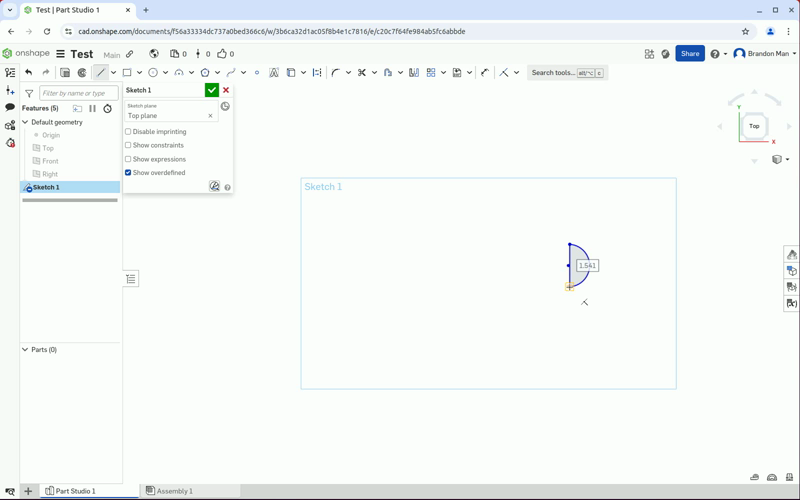
scroll(-6)
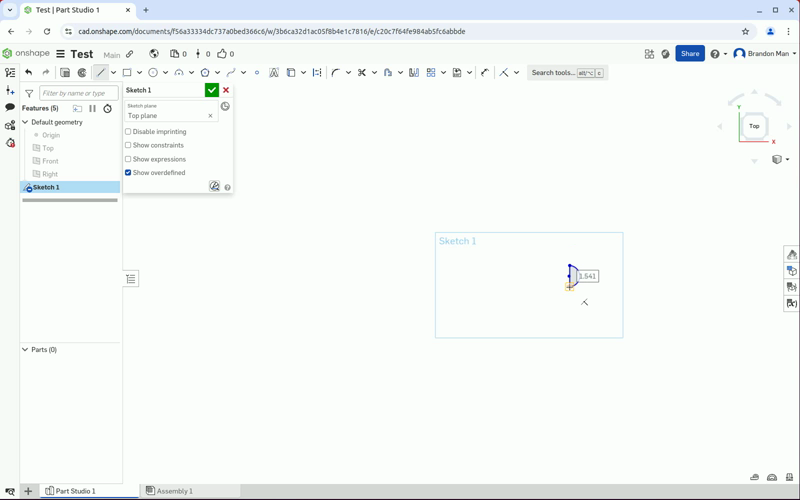
scroll(-6)
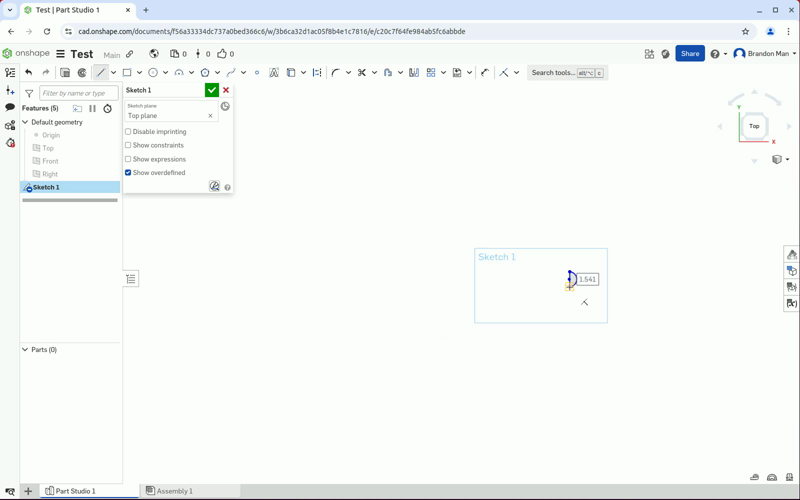
scroll(-6)
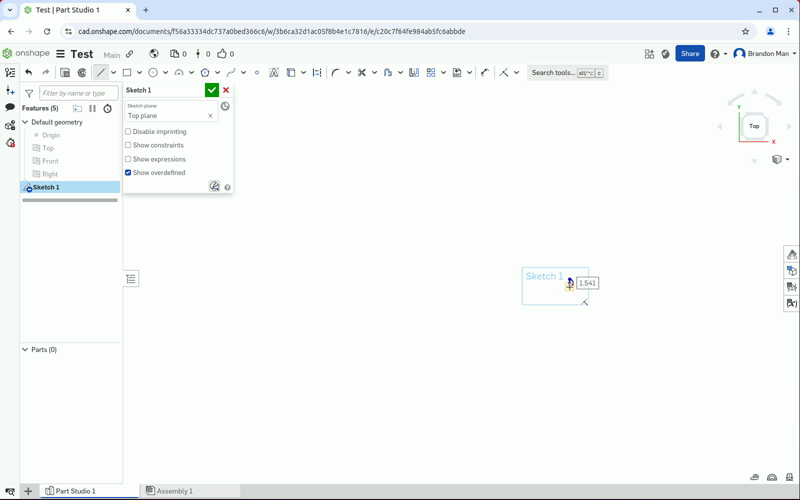
key(esc)
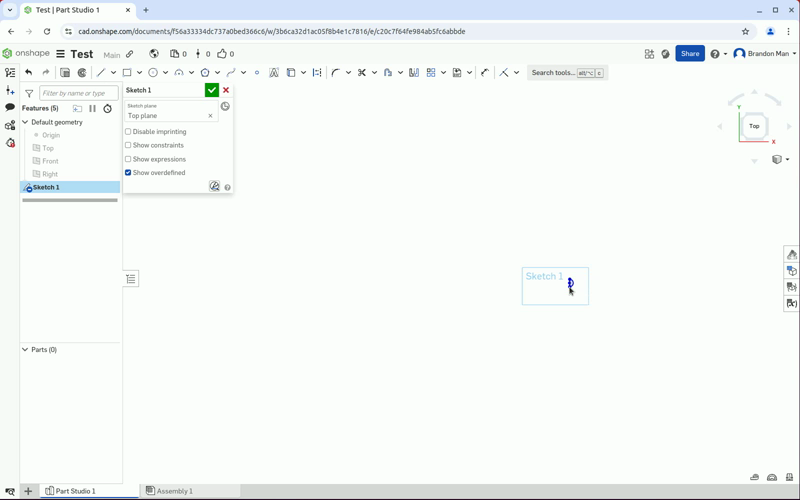
mouse_move(571, 280)
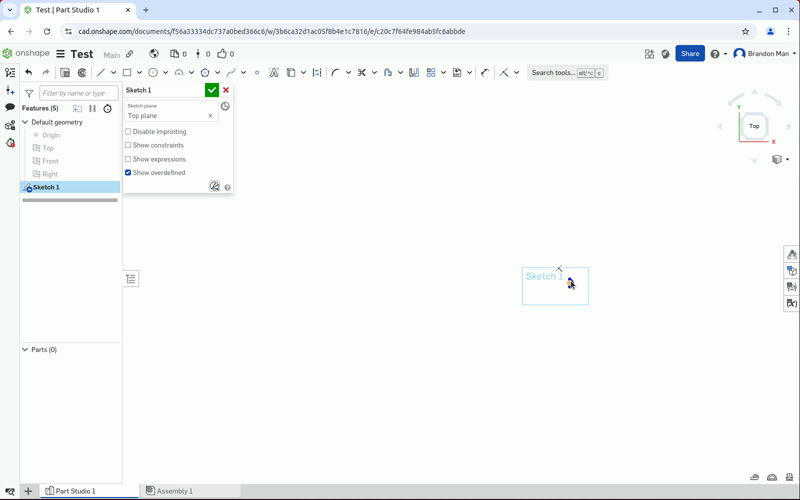
scroll(6)
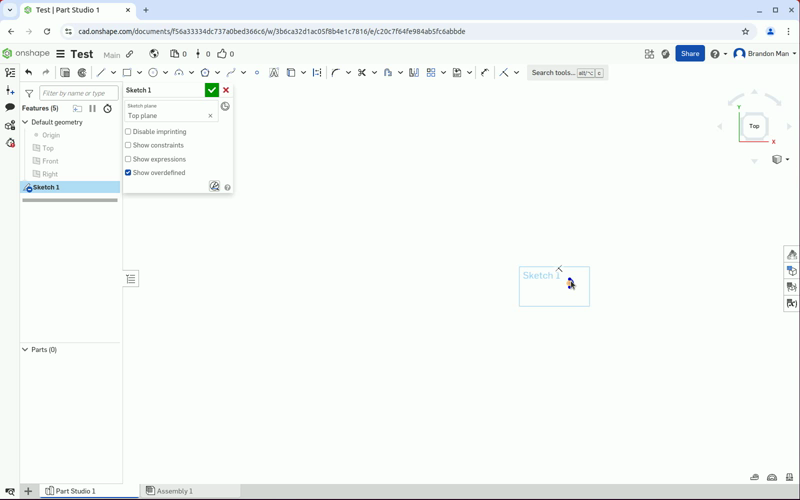
scroll(6)
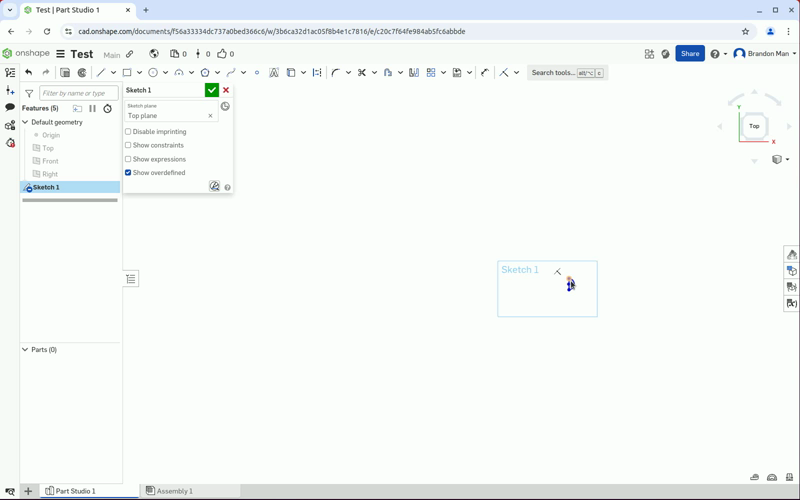
scroll(6)
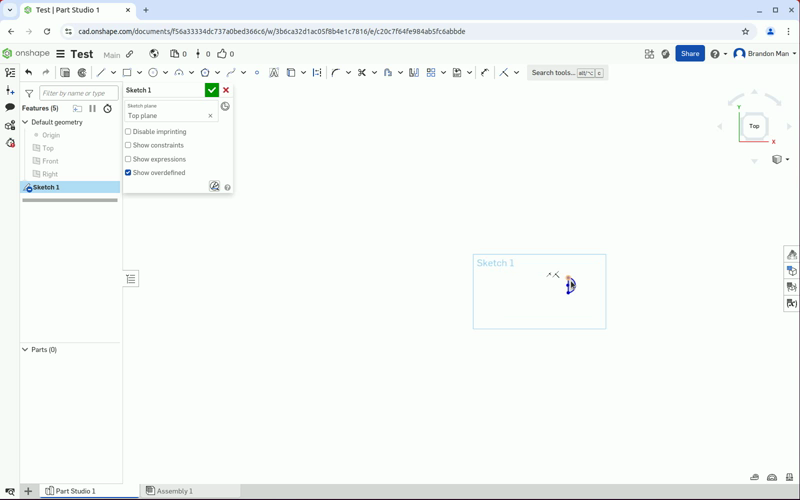
scroll(6)
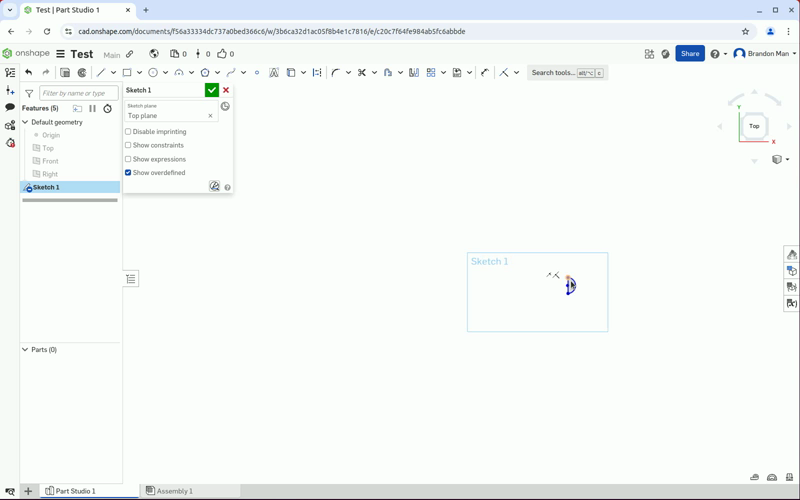
scroll(6)
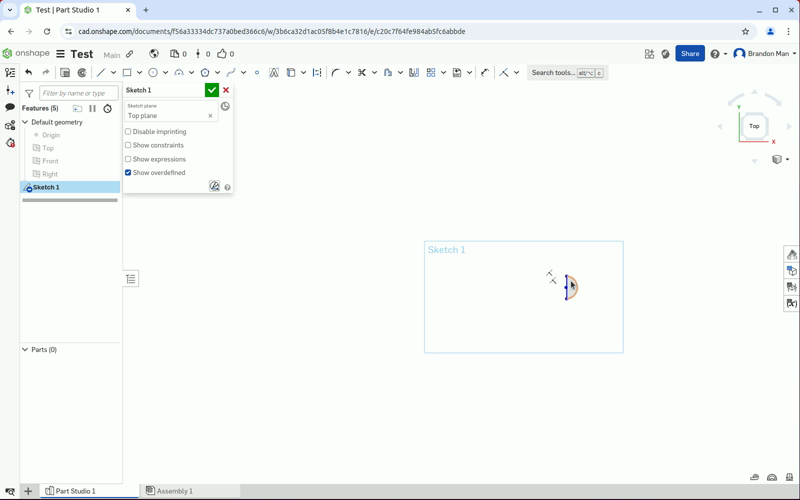
scroll(6)
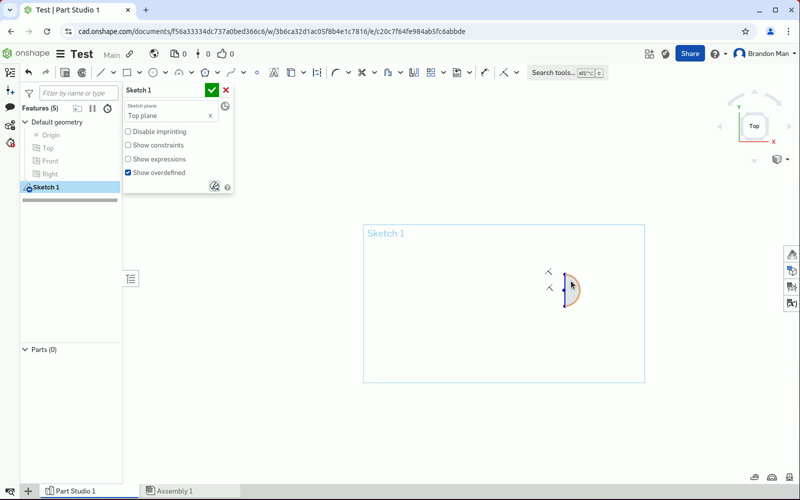
scroll(6)
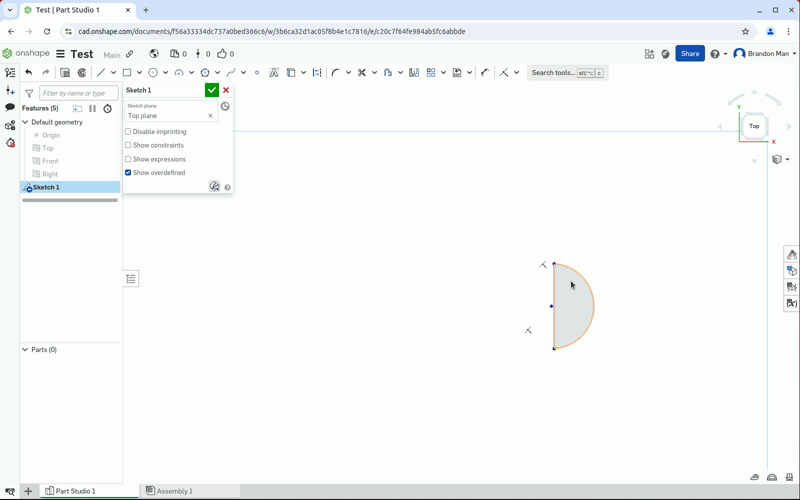
click(571, 280)
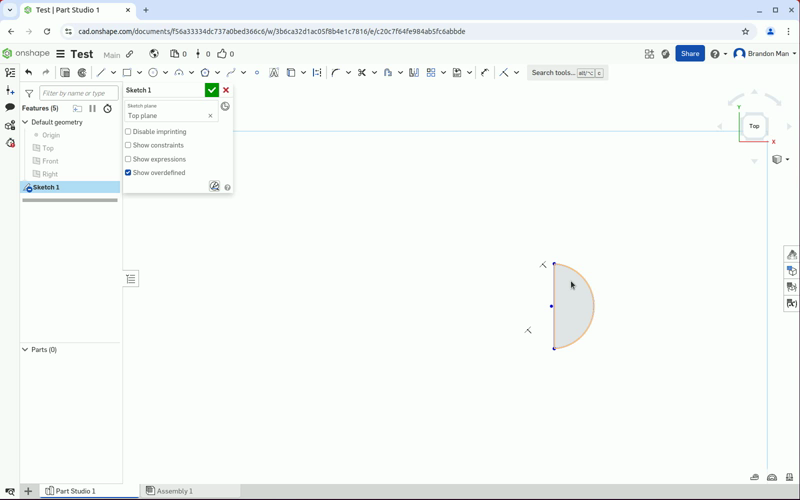
scroll(-6)
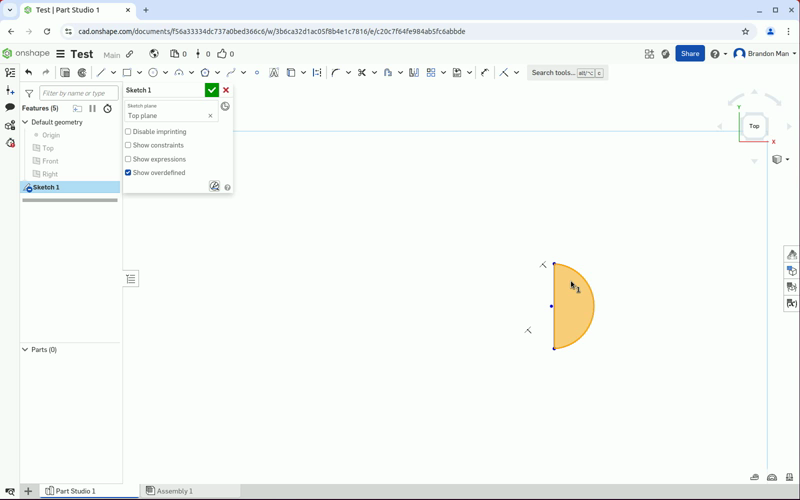
scroll(-6)
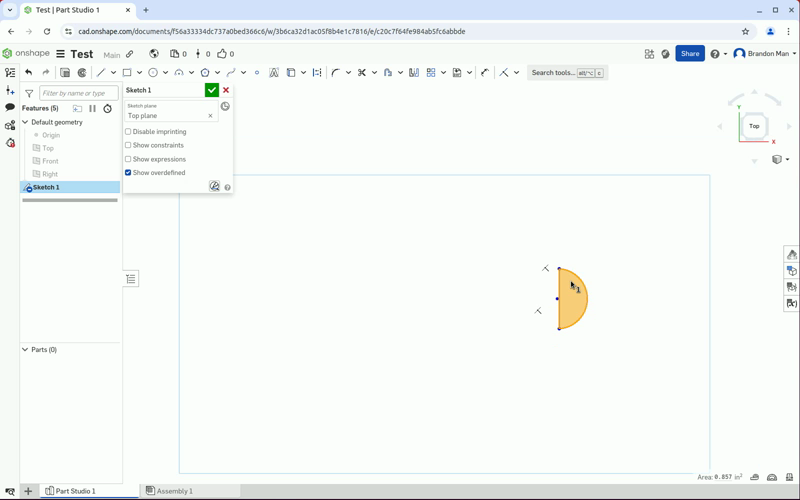
scroll(-6)
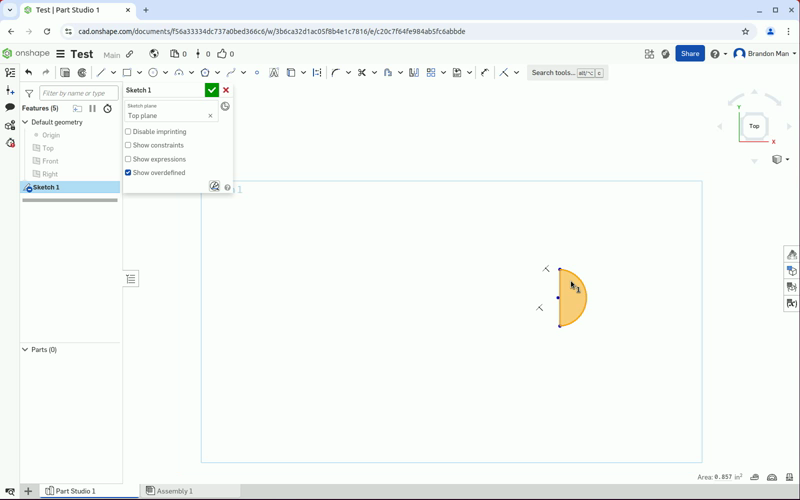
scroll(-6)
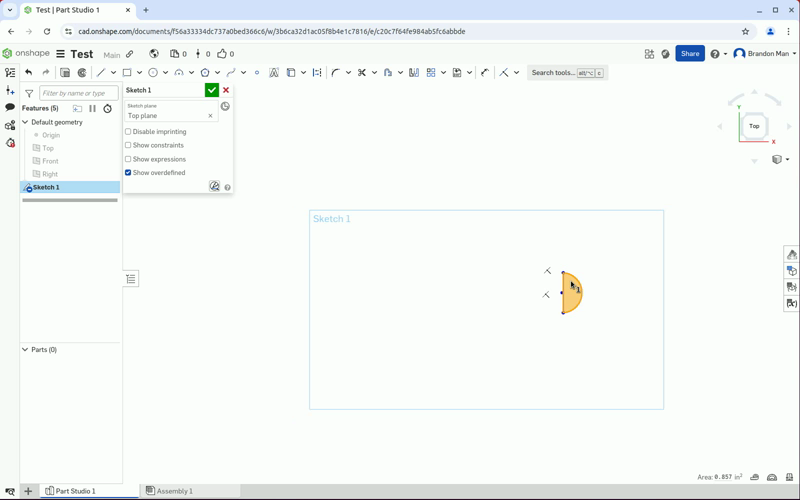
scroll(-6)
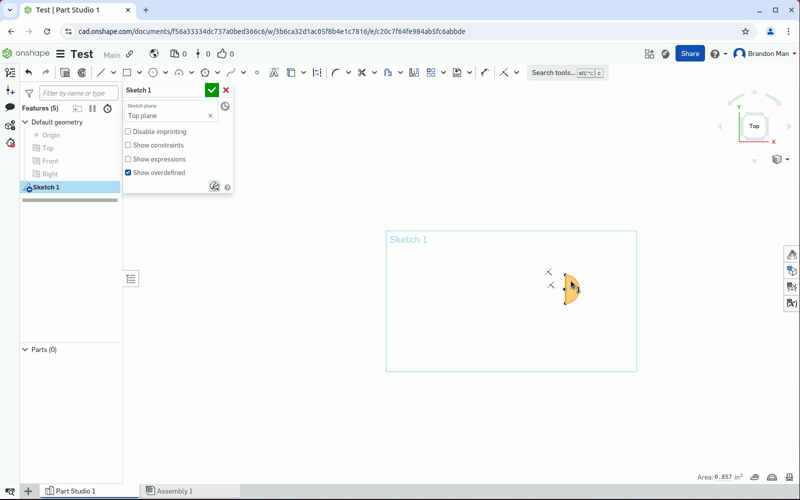
scroll(-6)
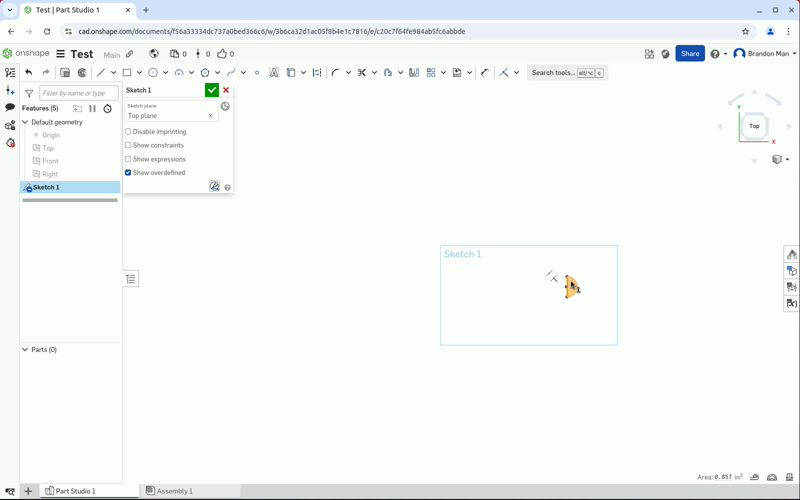
scroll(-6)
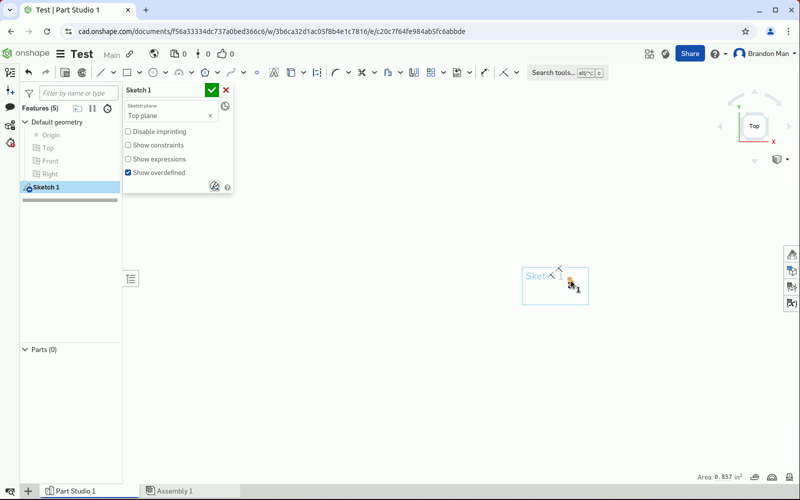
mouse_move(73, 352)
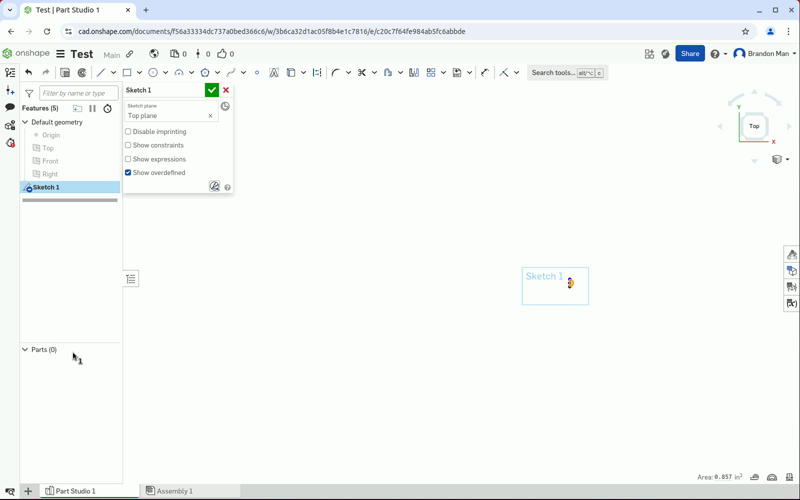
key(shift+y)
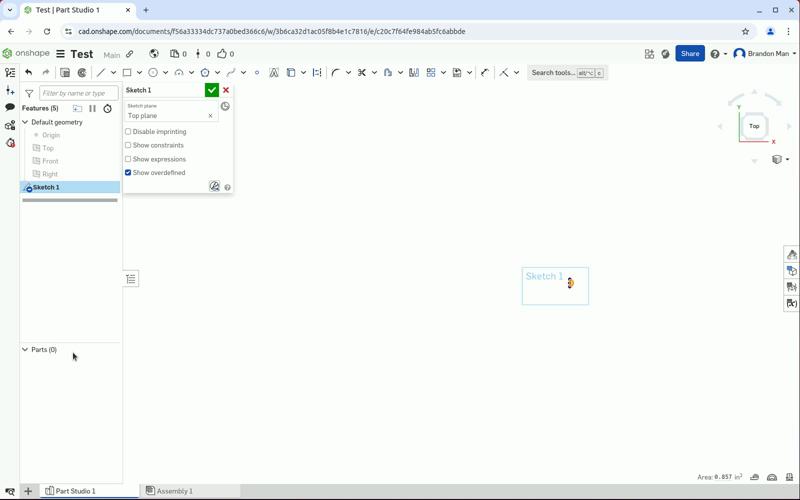
key(shift+e)
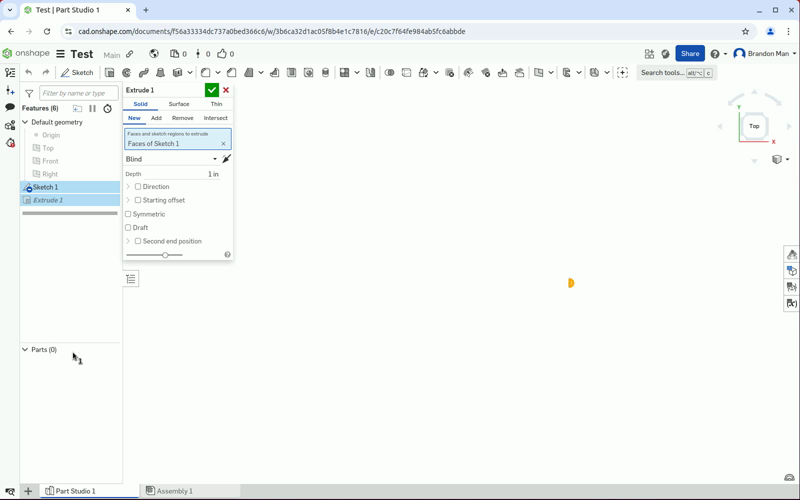
mouse_move(143, 106)
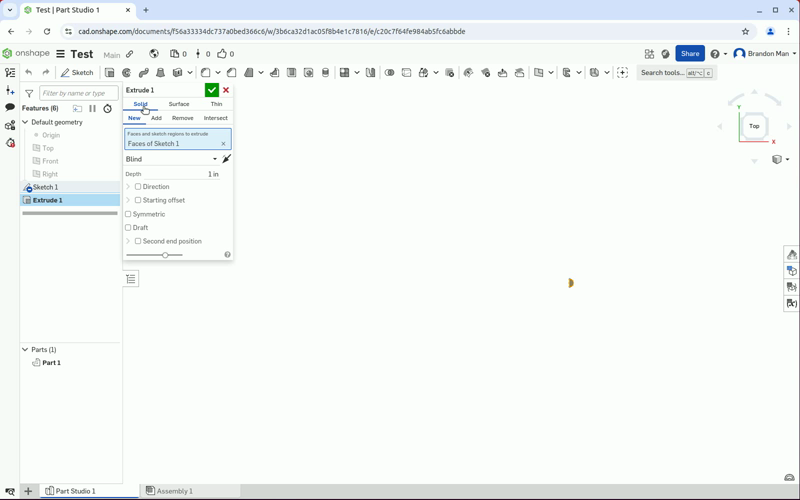
click(143, 106)
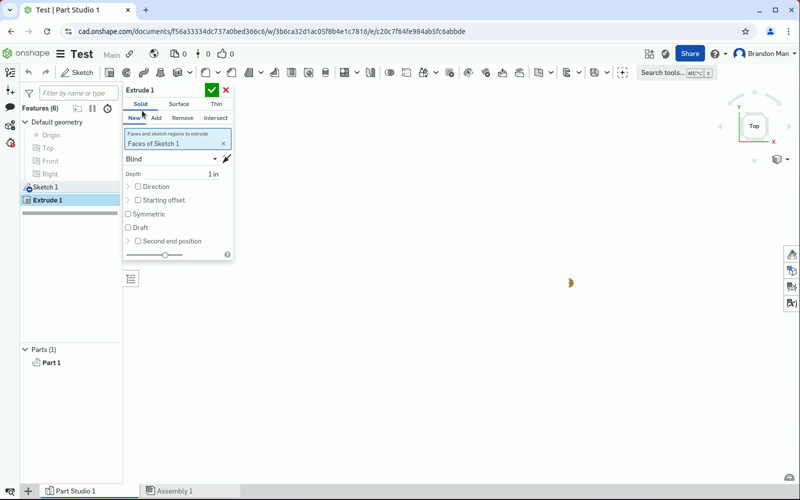
mouse_move(137, 120)
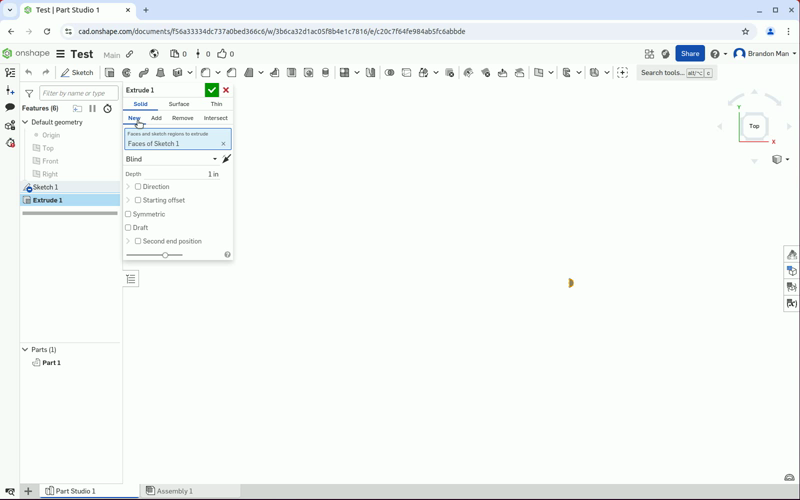
click(137, 120)
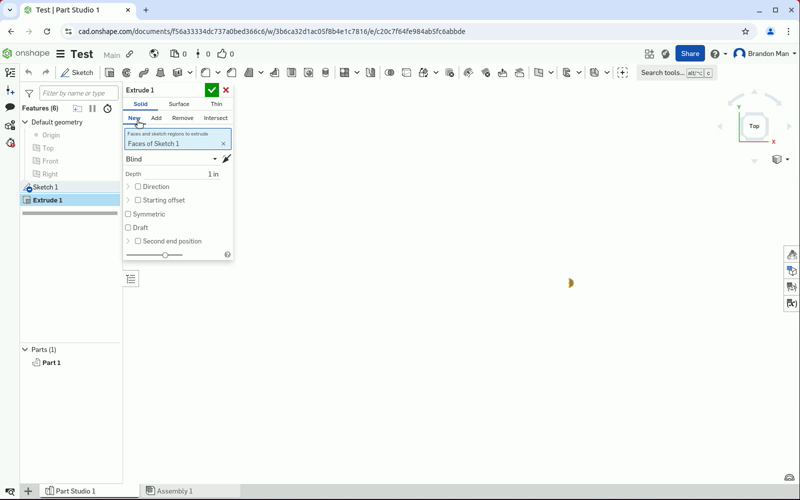
key(tab, 4)
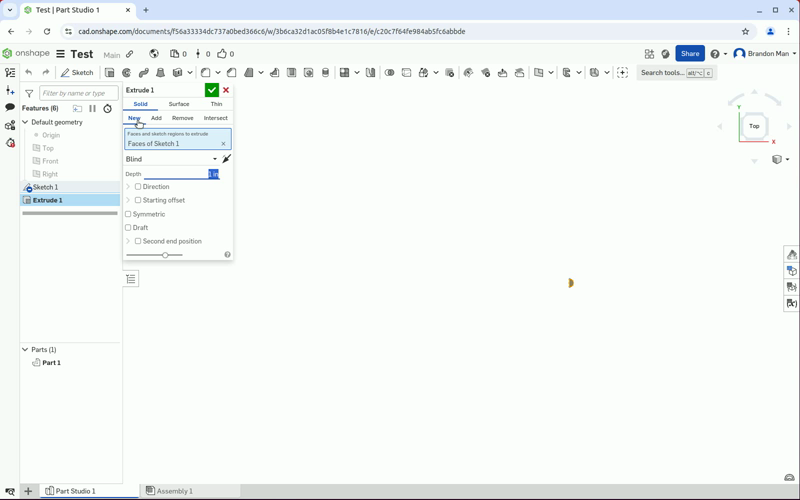
text(1.204)
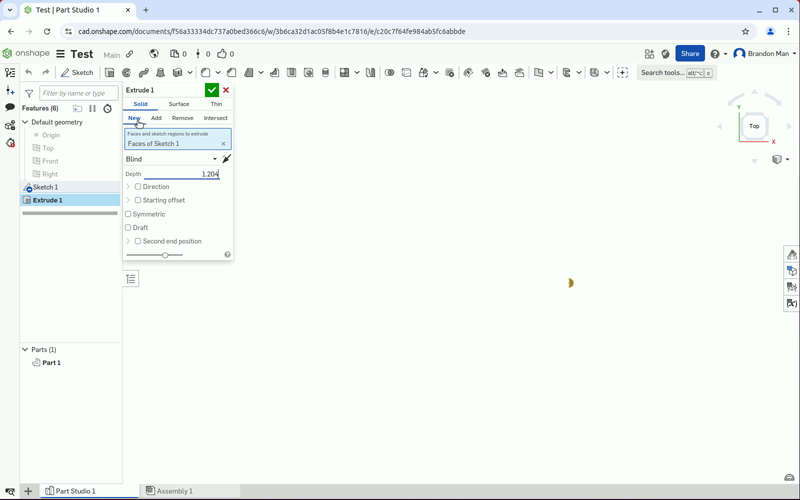
key(enter)
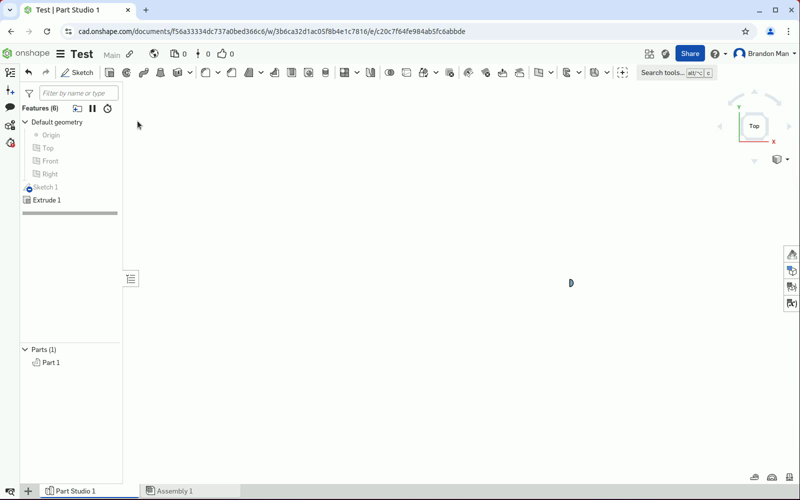
key(shift+h)
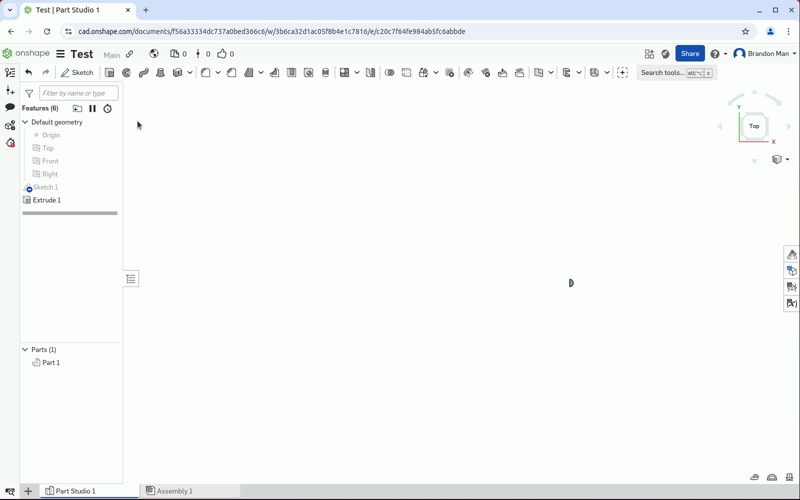
key(shift+h)
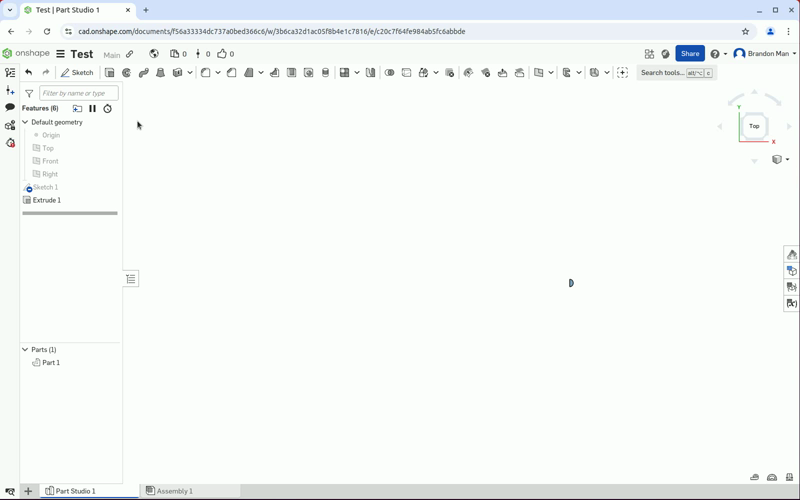
mouse_move(73, 189)
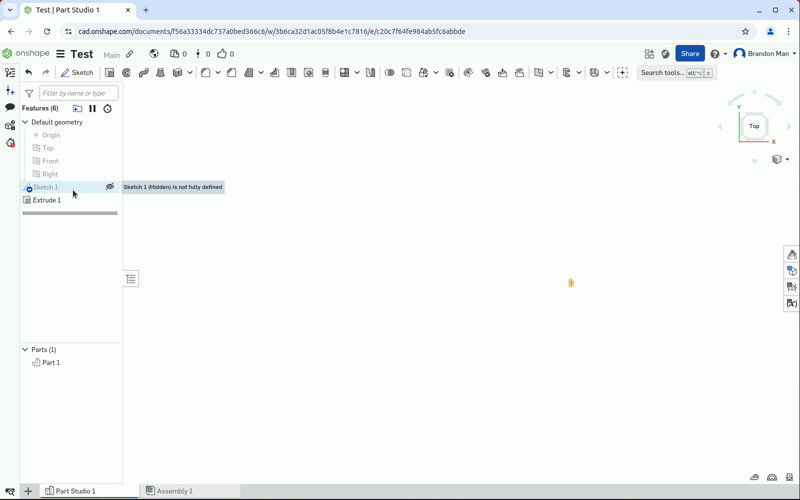
click(73, 189)
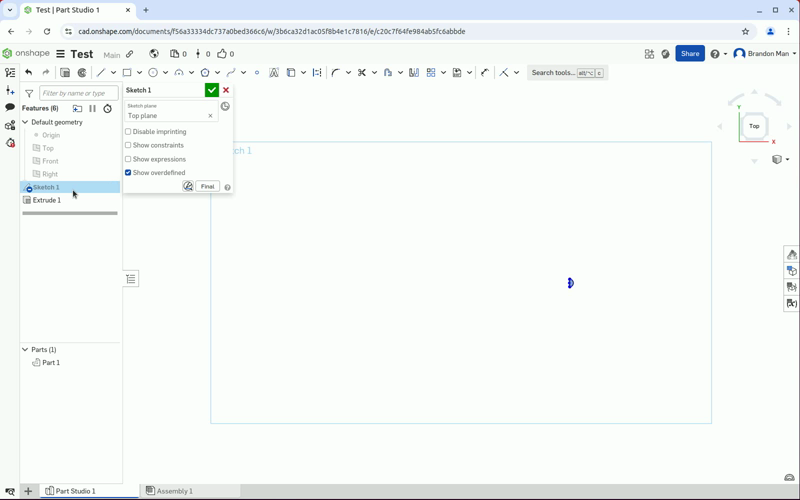
mouse_move(229, 92)
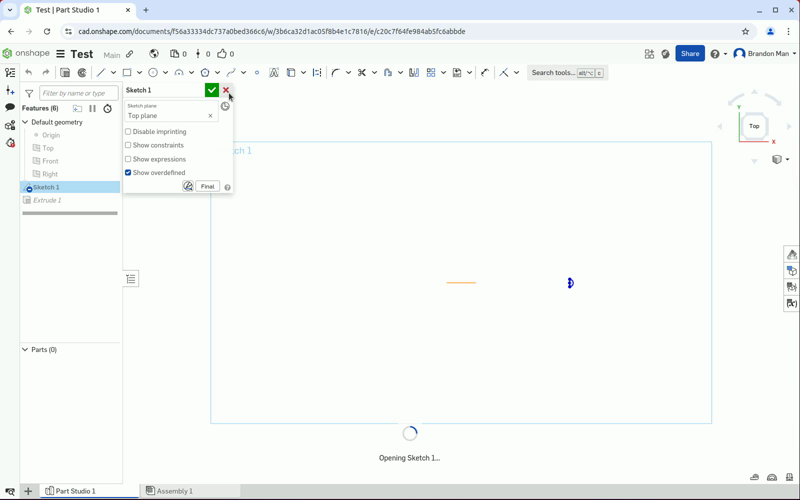
click(229, 92)
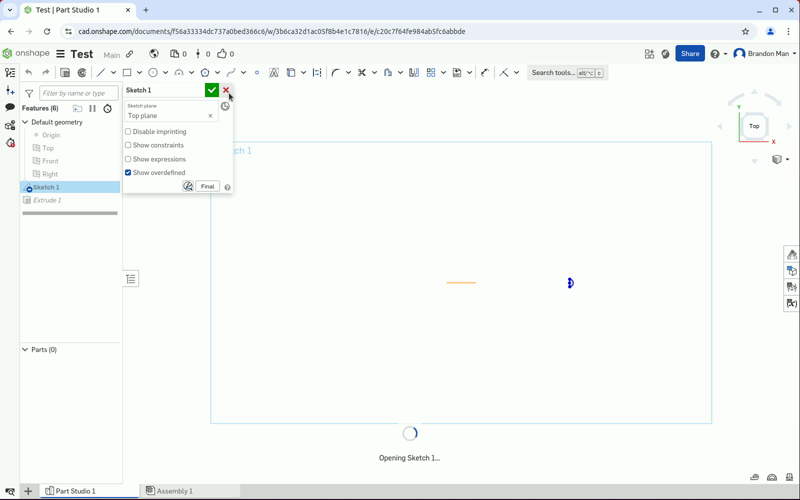
key(shift+s)
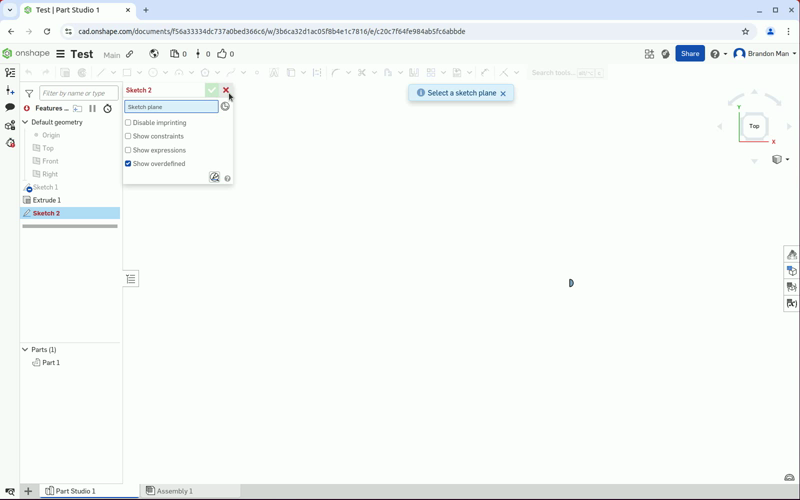
mouse_move(73, 150)
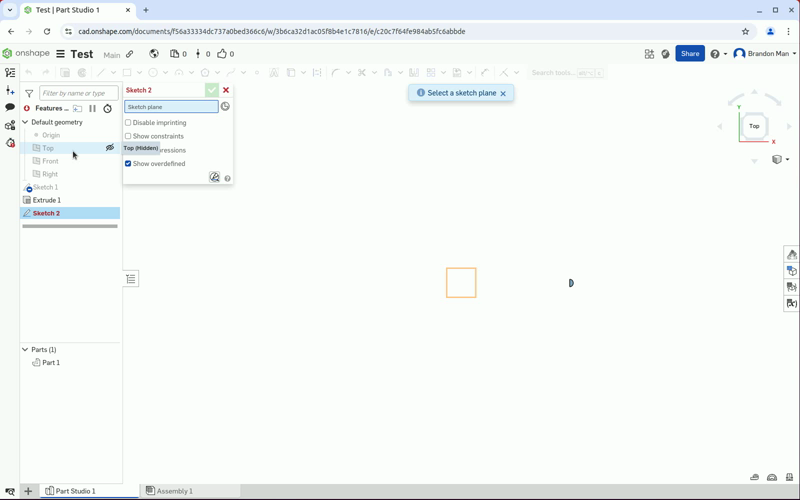
click(73, 150)
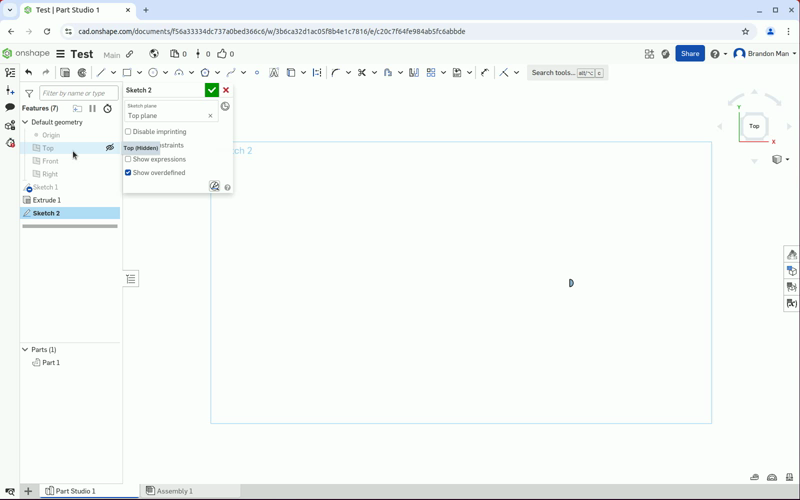
mouse_move(73, 352)
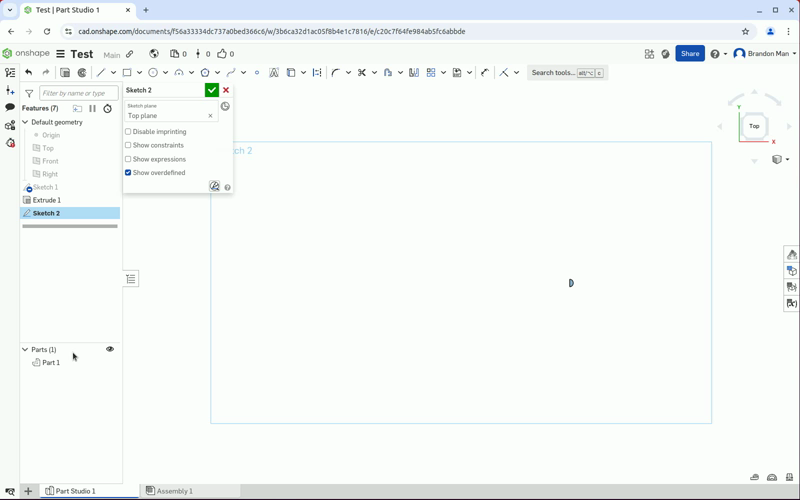
key(y)
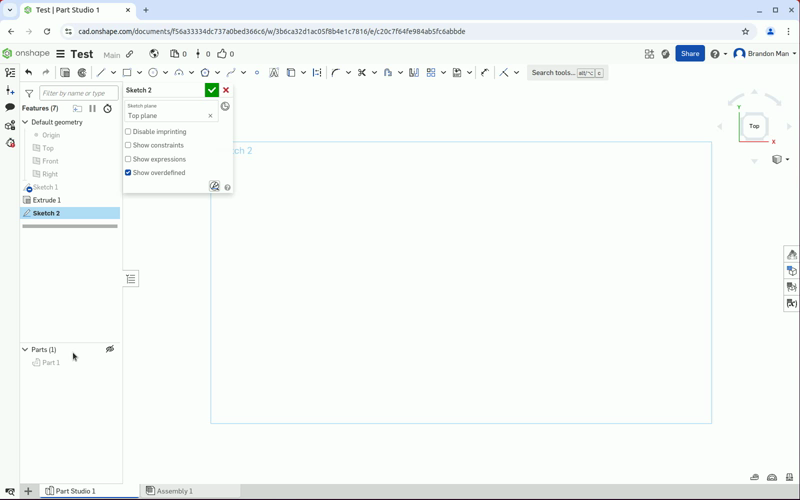
key(l)
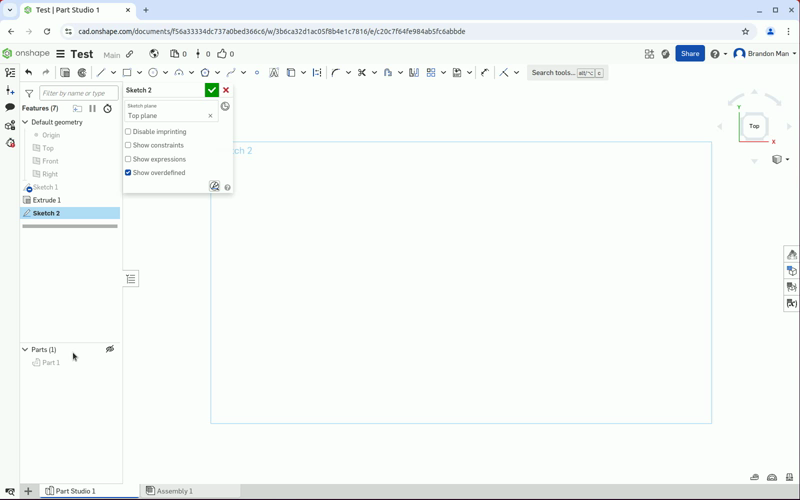
key_down(shift)
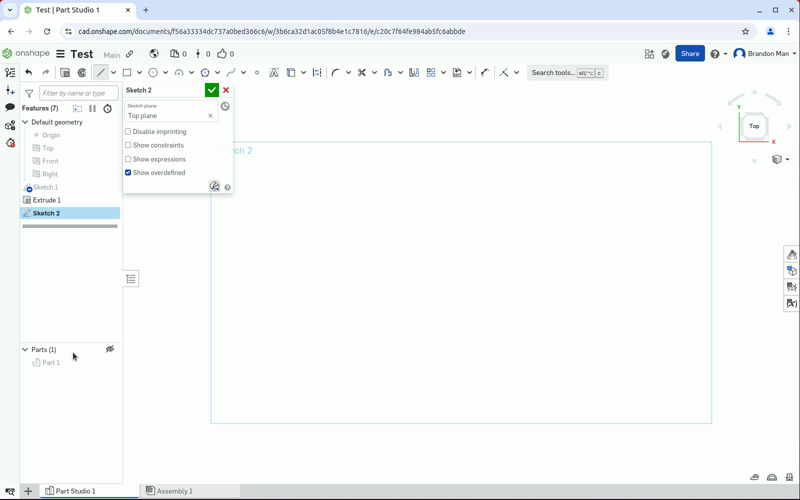
mouse_move(569, 286)
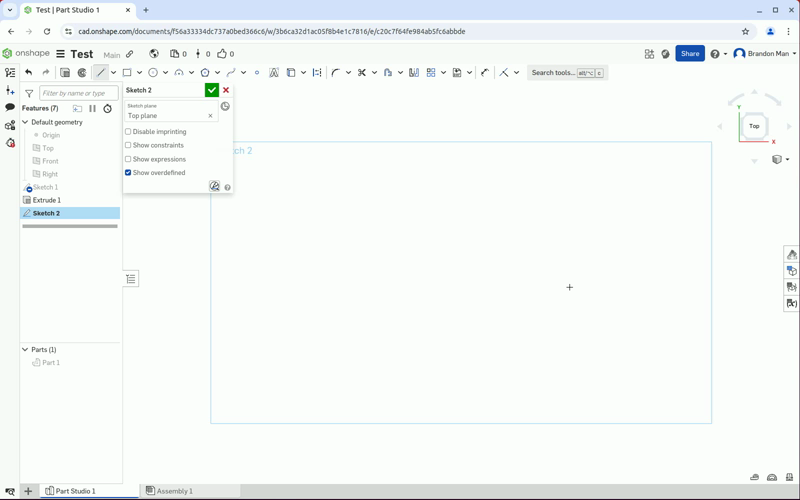
click(569, 286)
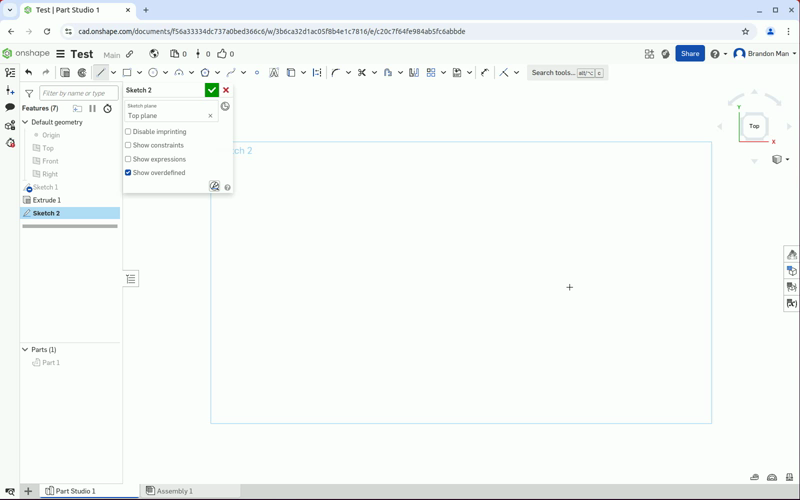
key_up(shift)
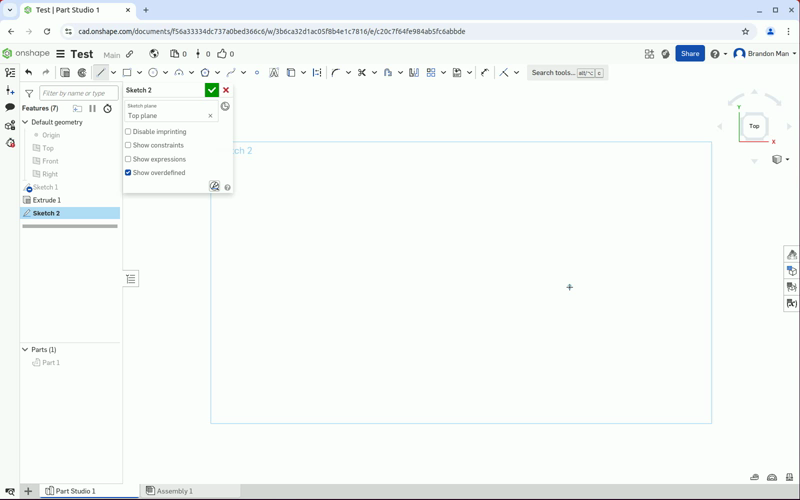
key_down(shift)
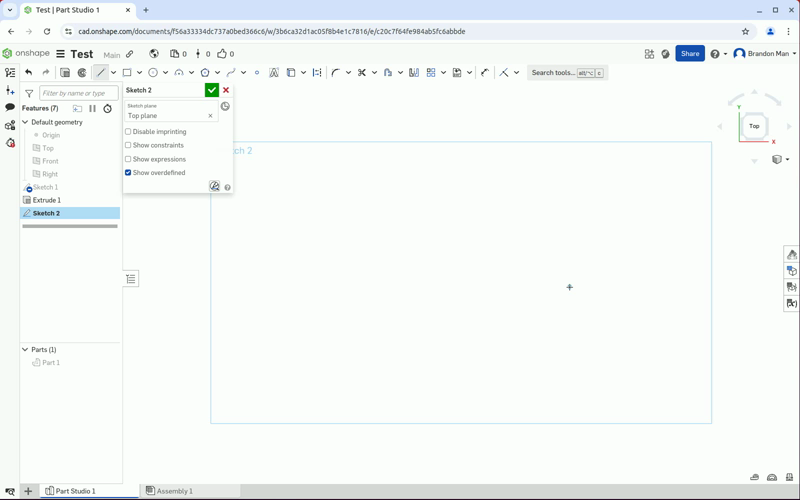
mouse_move(589, 286)
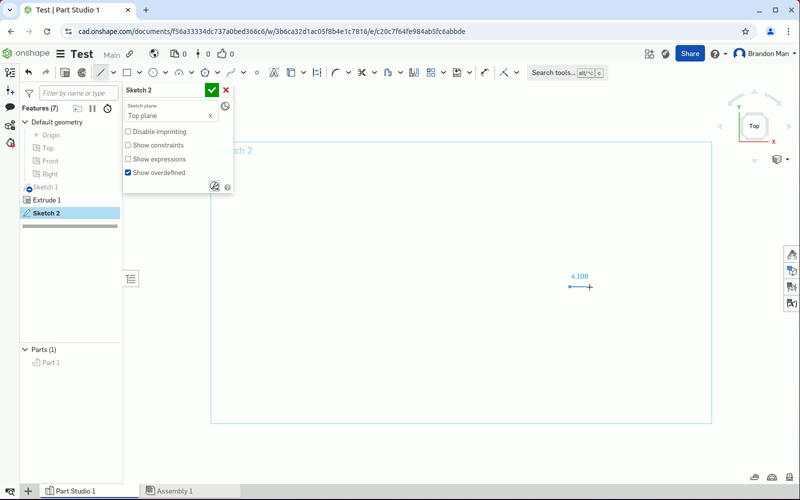
mouse_move(569, 279)
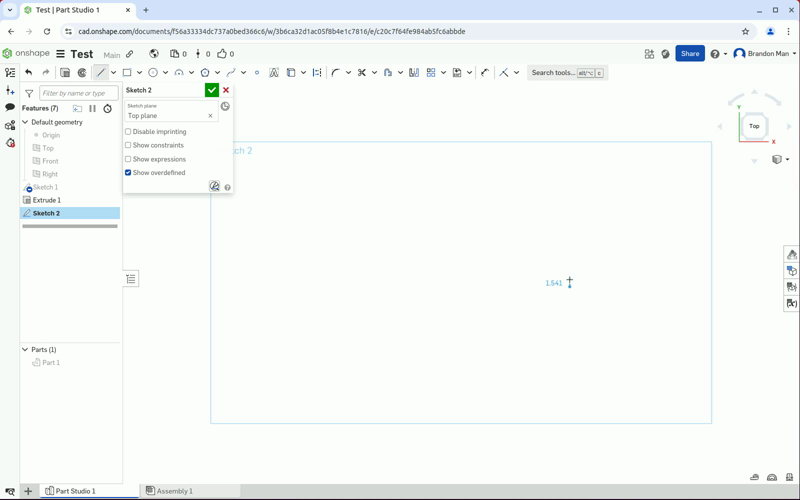
scroll(6)
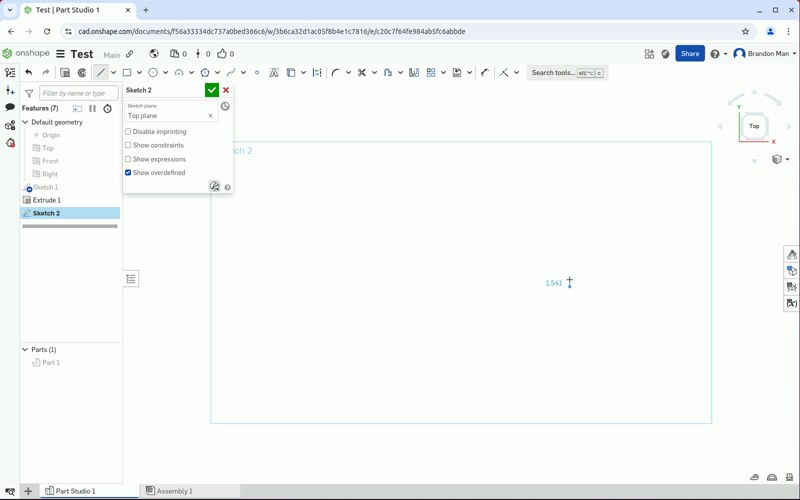
scroll(6)
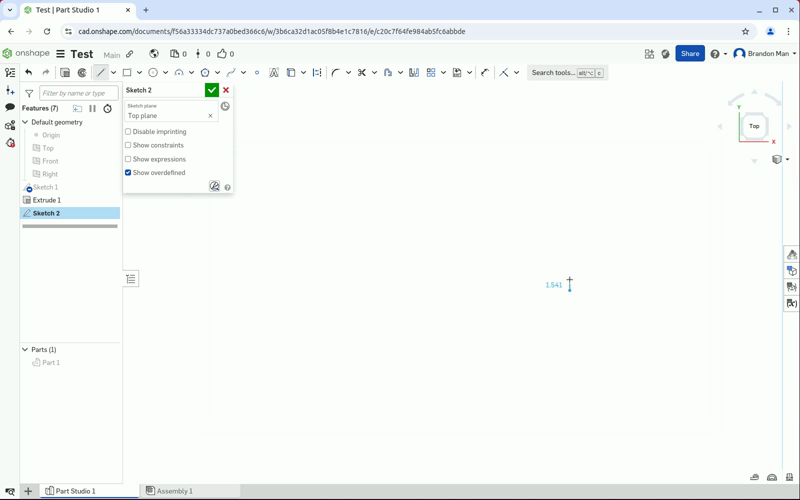
scroll(6)
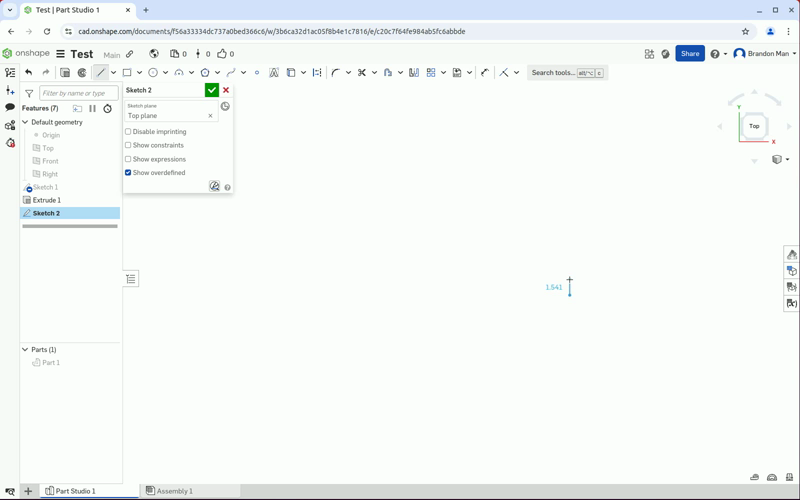
scroll(6)
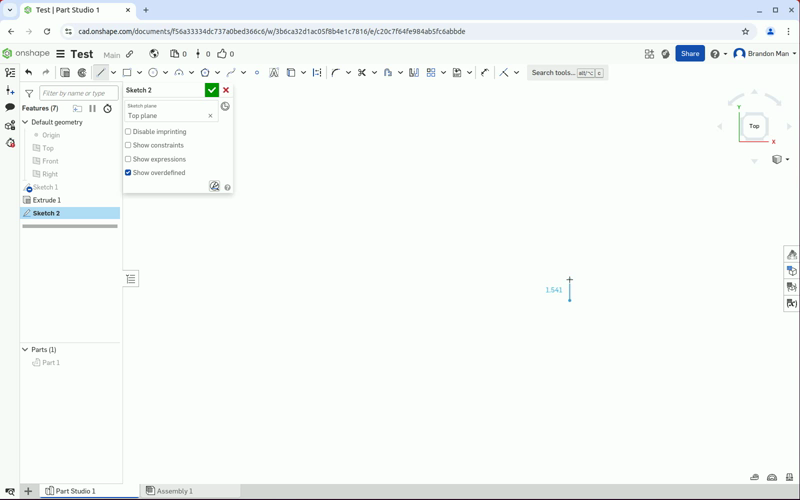
scroll(6)
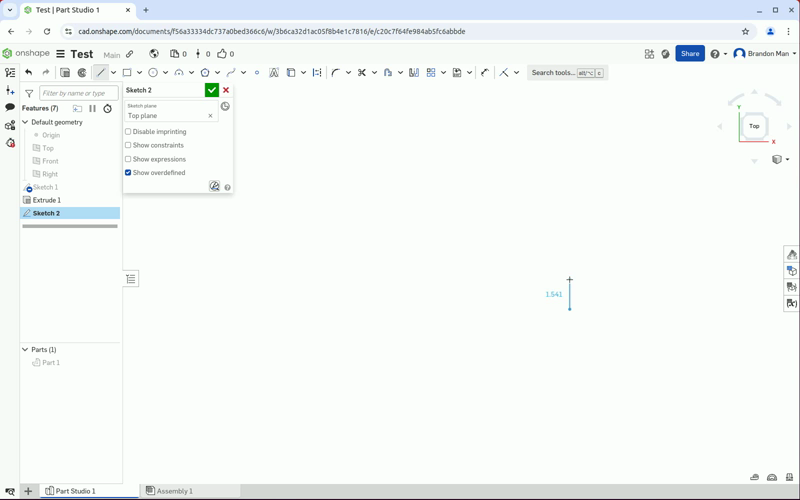
scroll(6)
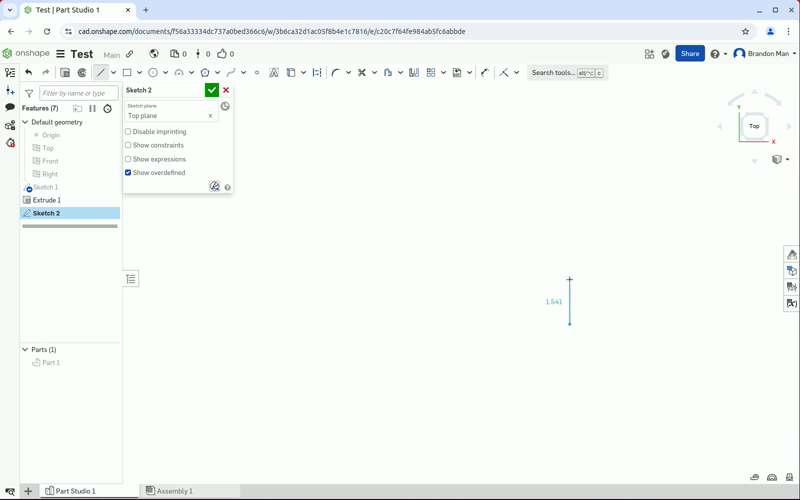
scroll(6)
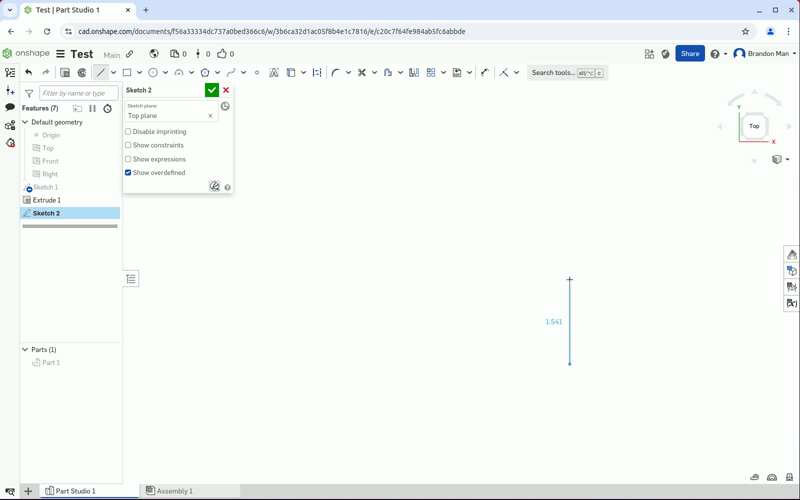
click(569, 279)
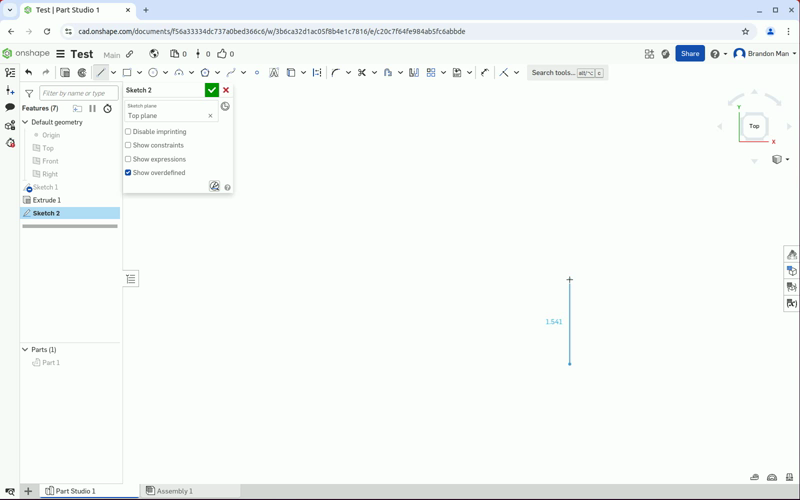
scroll(-6)
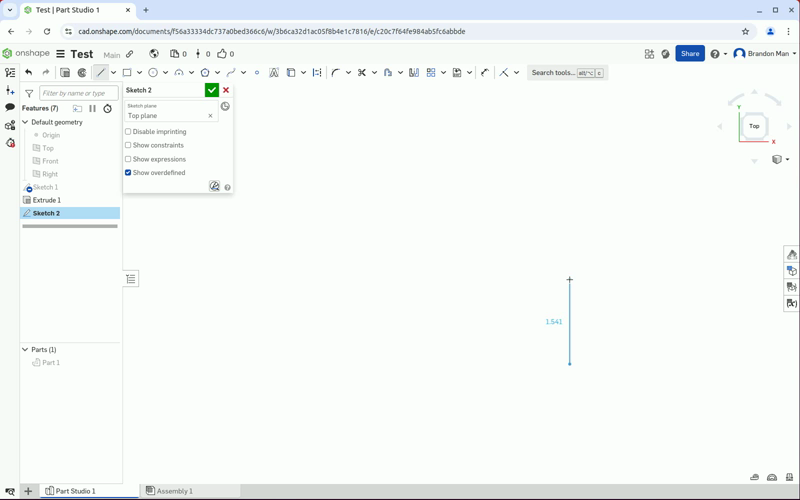
scroll(-6)
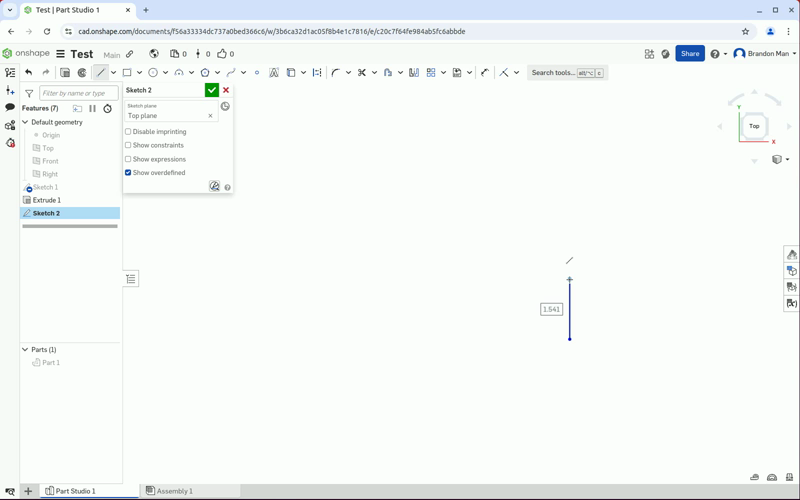
scroll(-6)
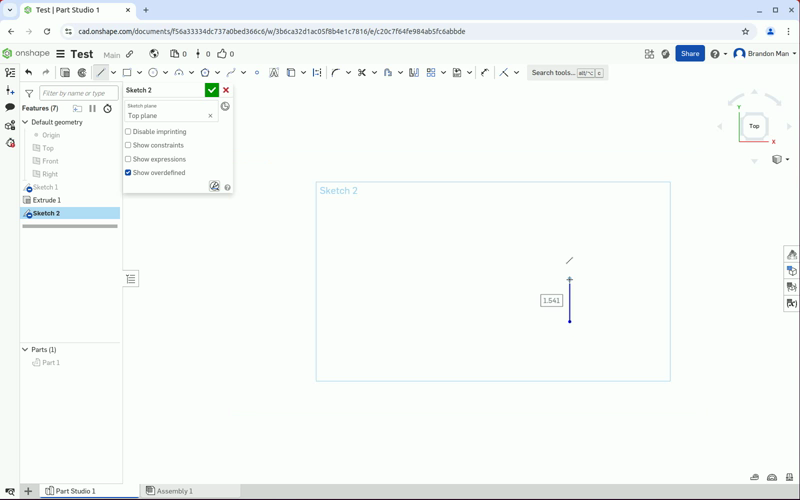
scroll(-6)
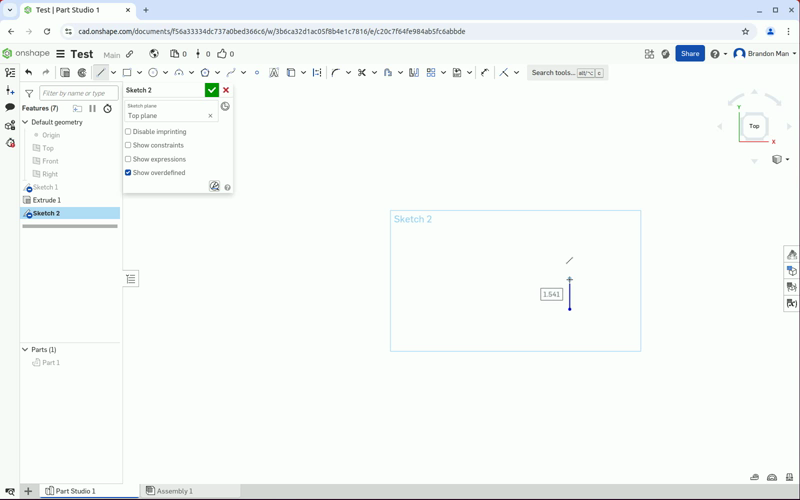
scroll(-6)
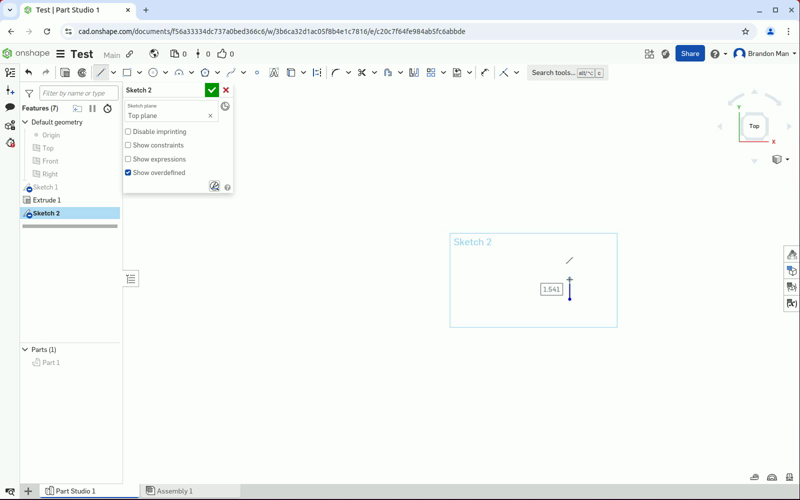
scroll(-6)
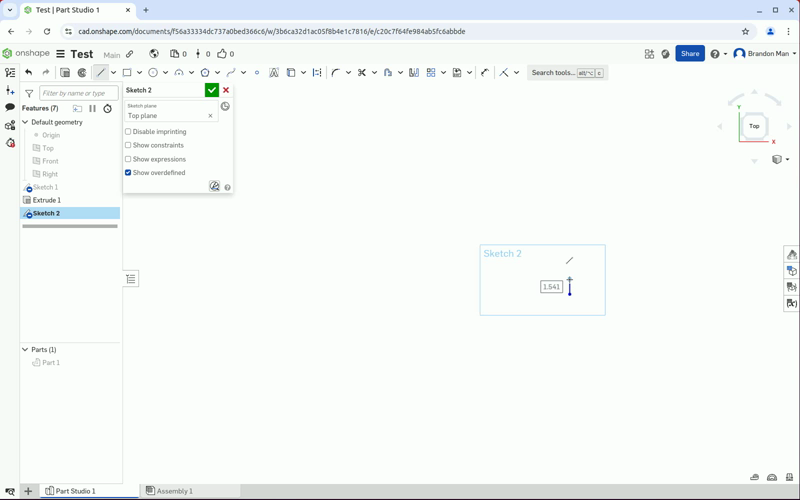
scroll(-6)
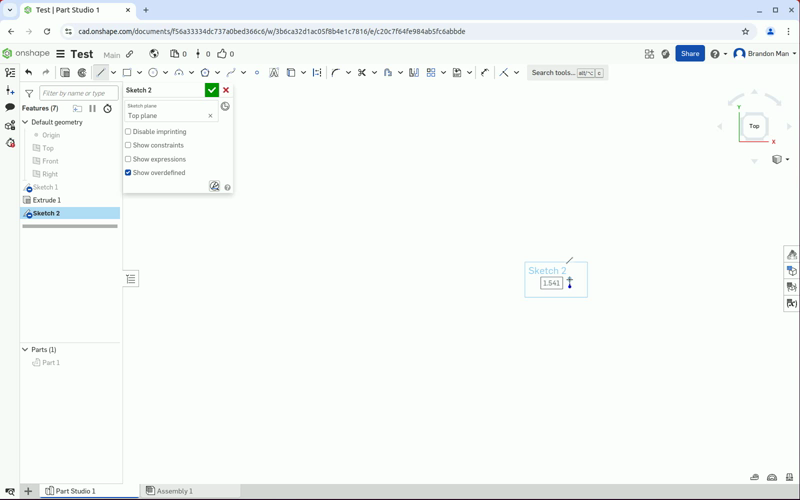
key_up(shift)
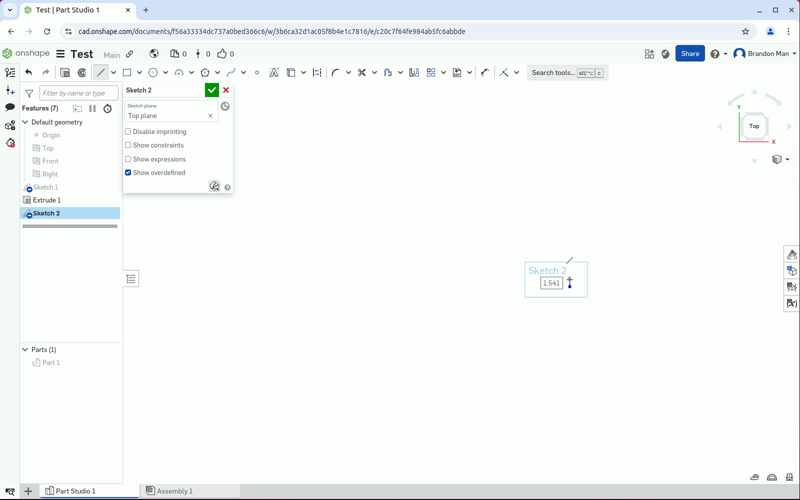
key(esc)
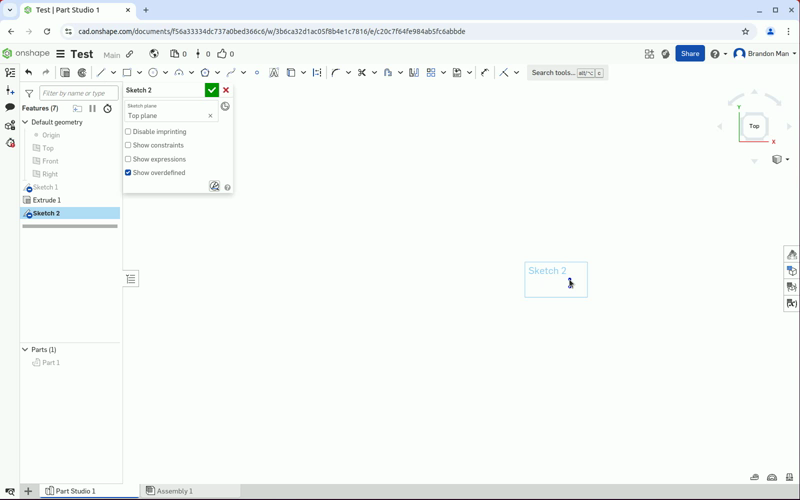
key(a)
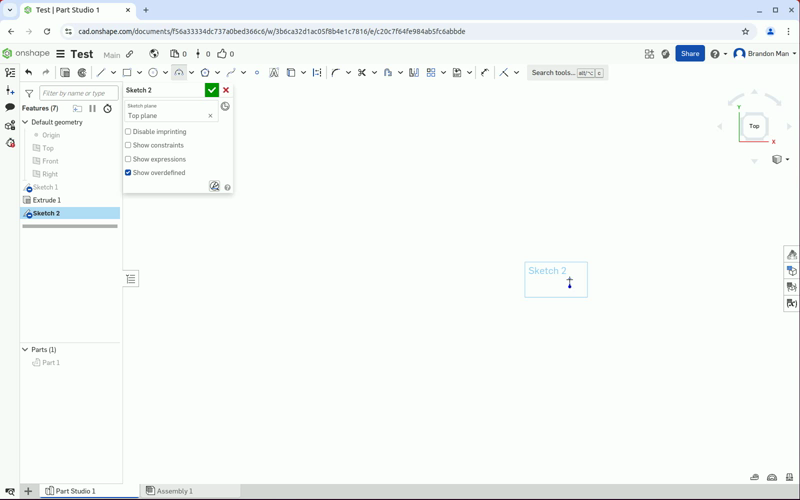
mouse_move(569, 279)
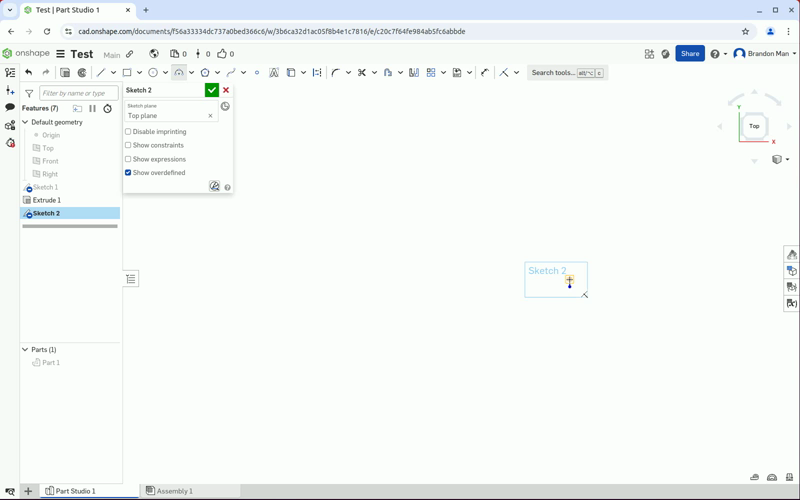
click(569, 279)
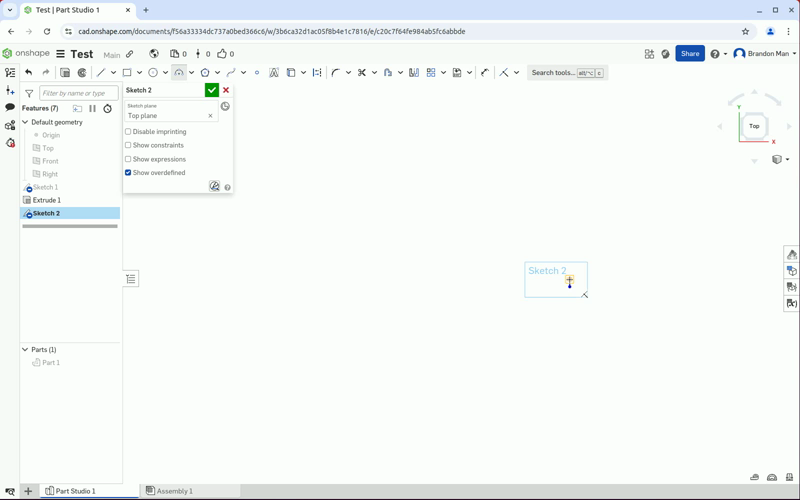
mouse_move(569, 286)
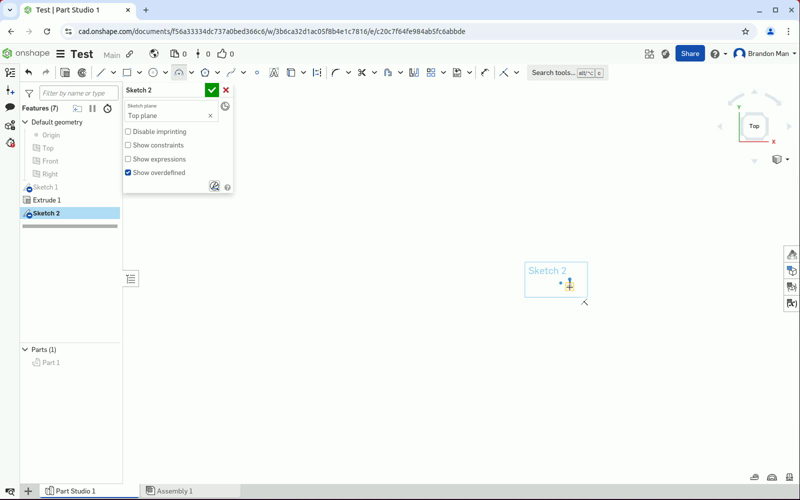
scroll(6)
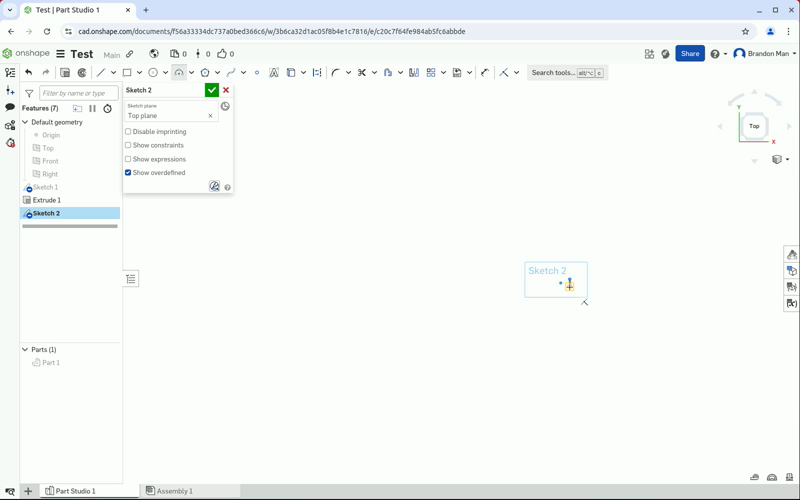
scroll(6)
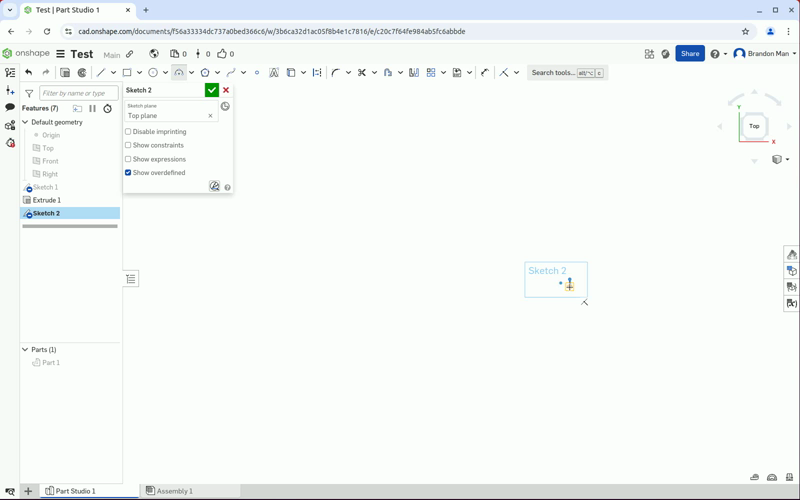
scroll(6)
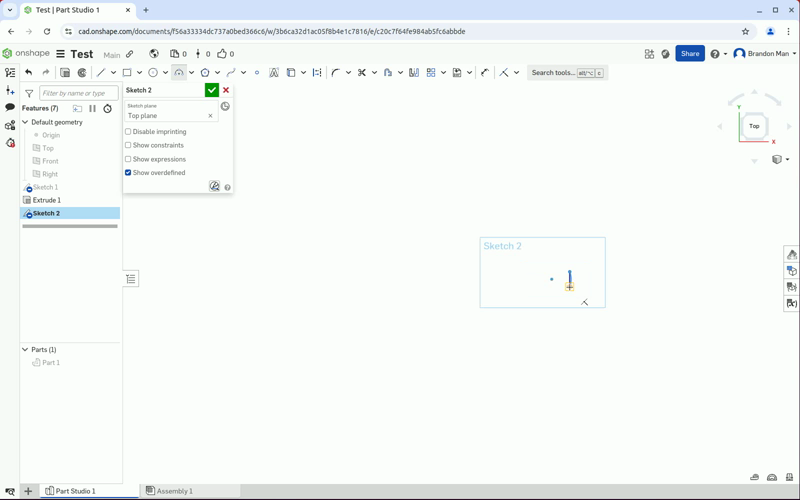
scroll(6)
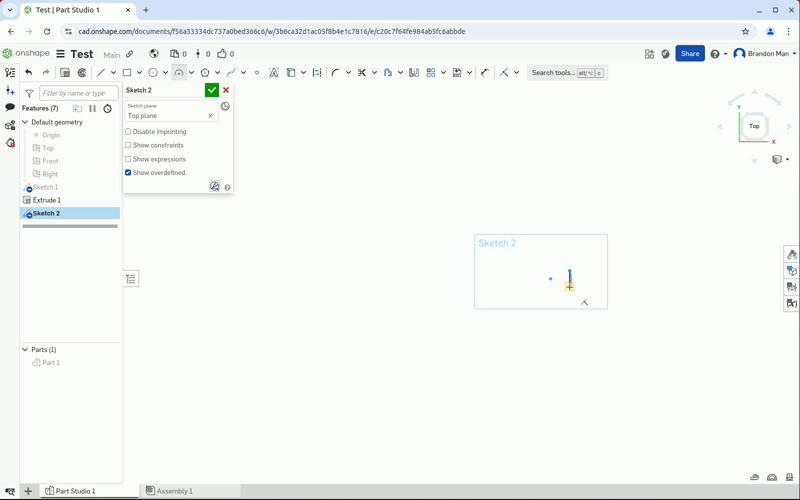
scroll(6)
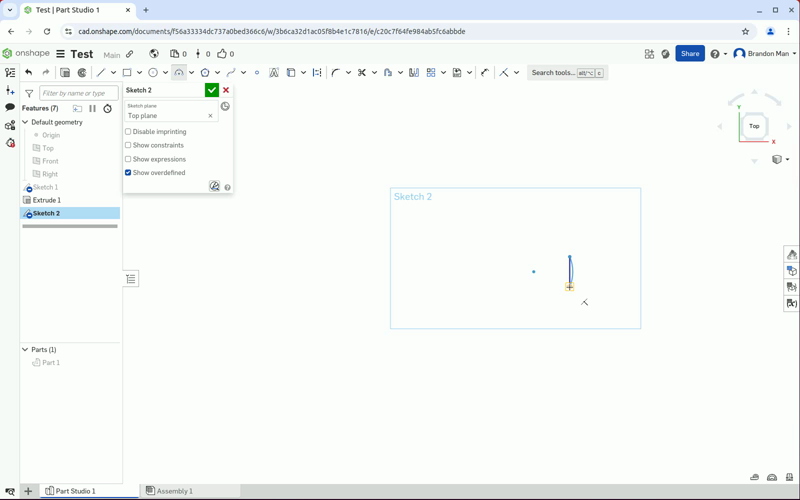
scroll(6)
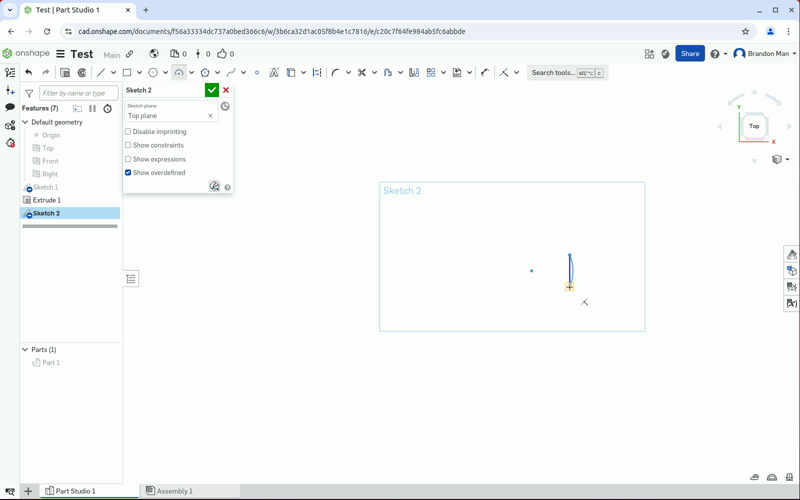
scroll(6)
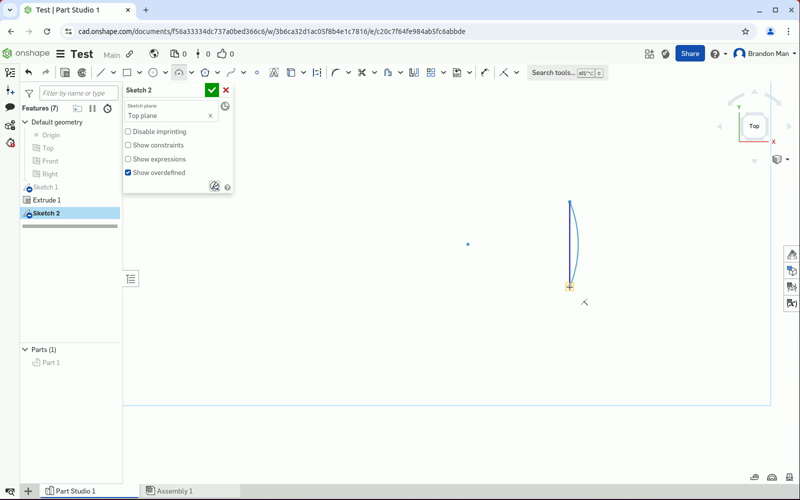
click(569, 286)
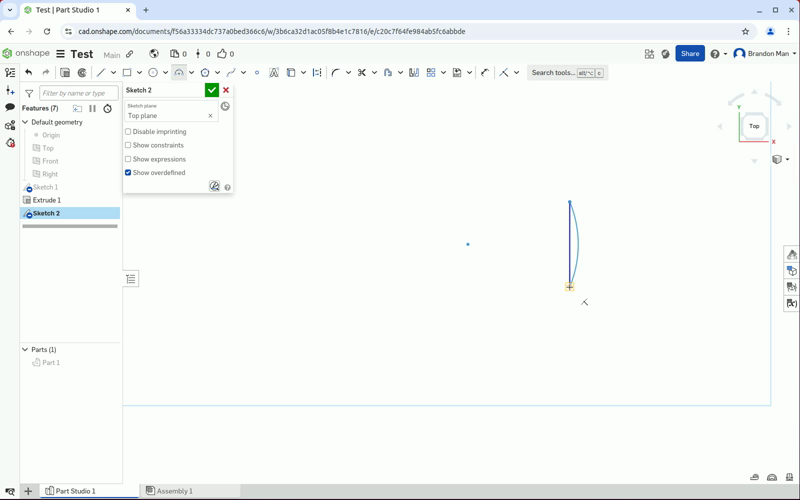
scroll(-6)
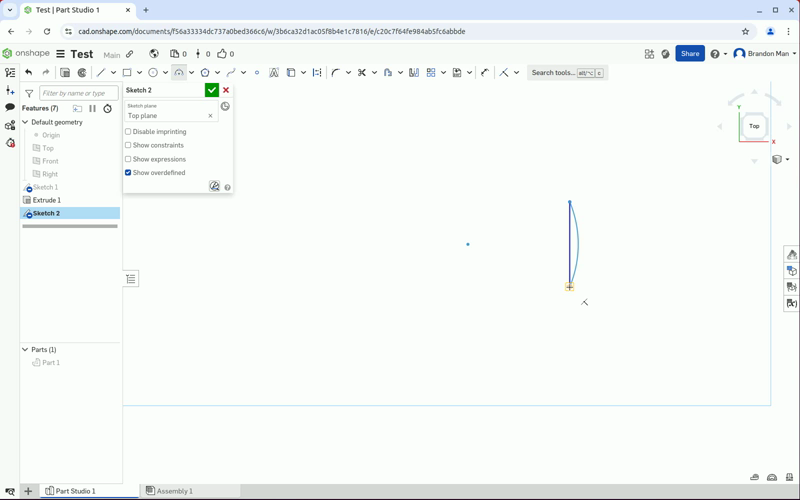
scroll(-6)
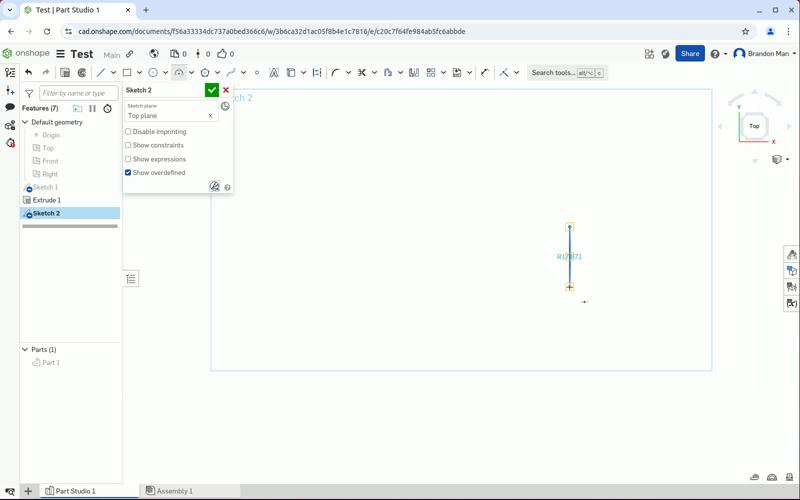
scroll(-6)
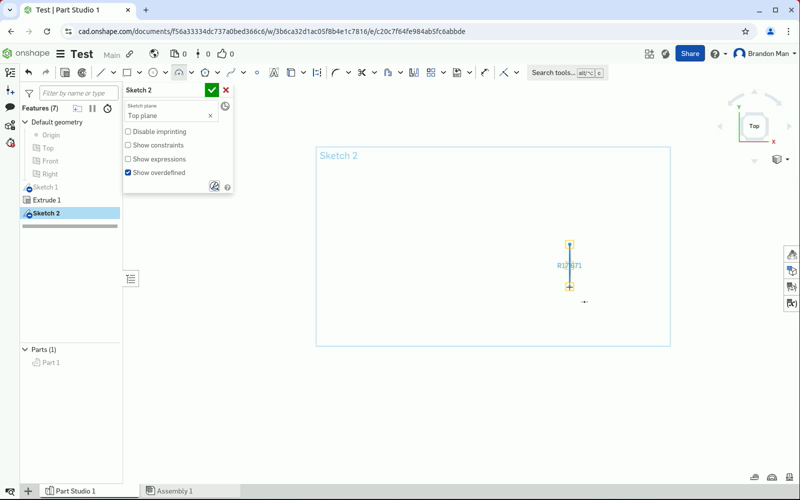
scroll(-6)
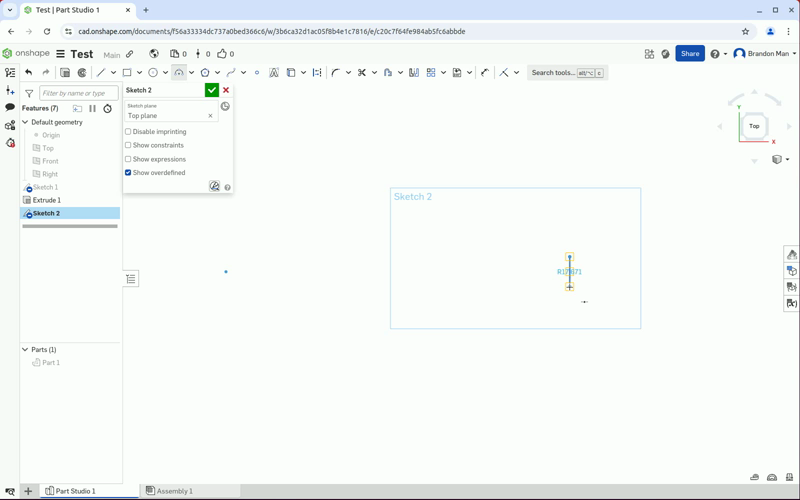
scroll(-6)
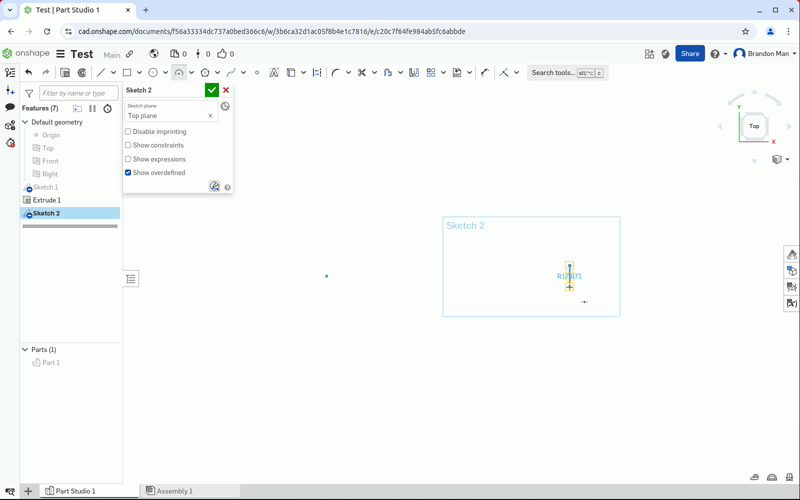
scroll(-6)
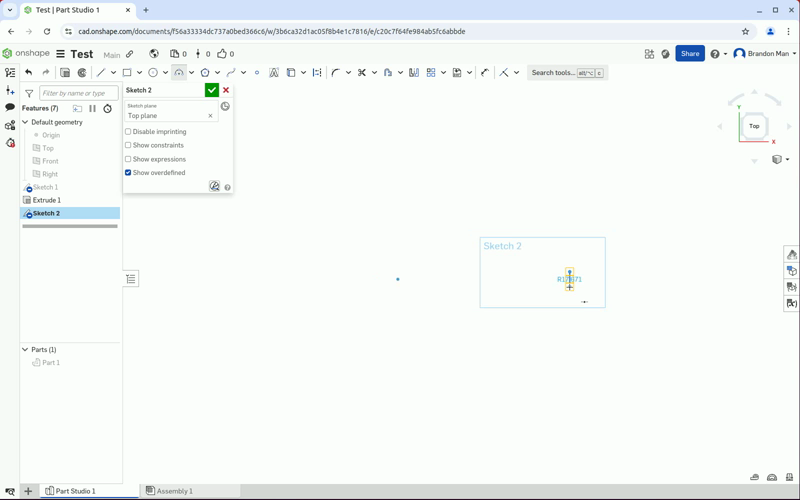
scroll(-6)
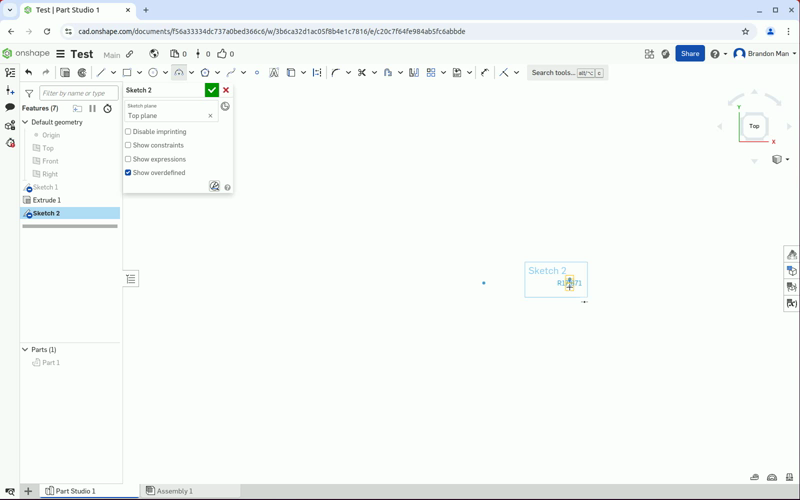
key_down(shift)
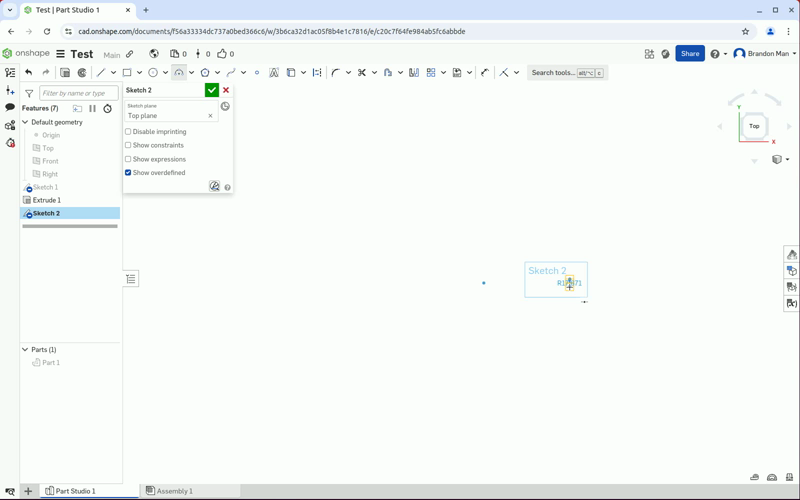
mouse_move(566, 282)
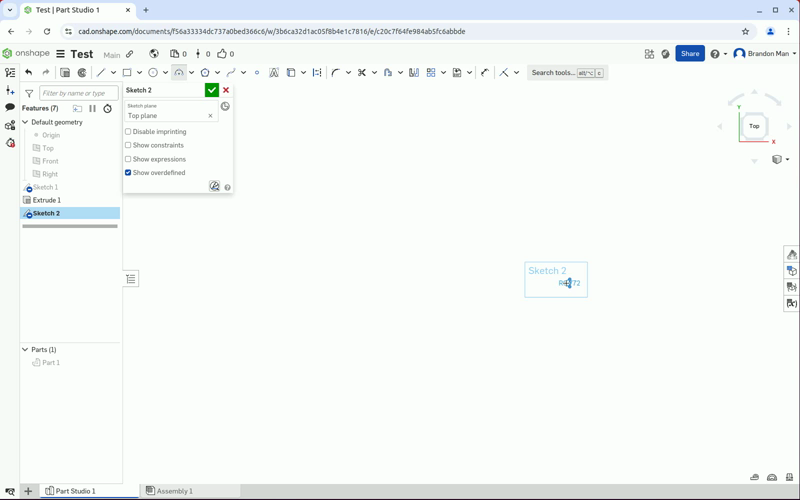
scroll(6)
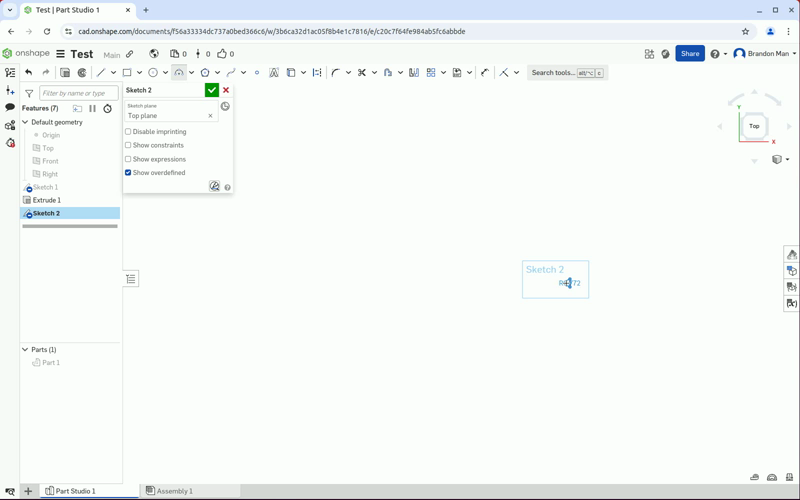
scroll(6)
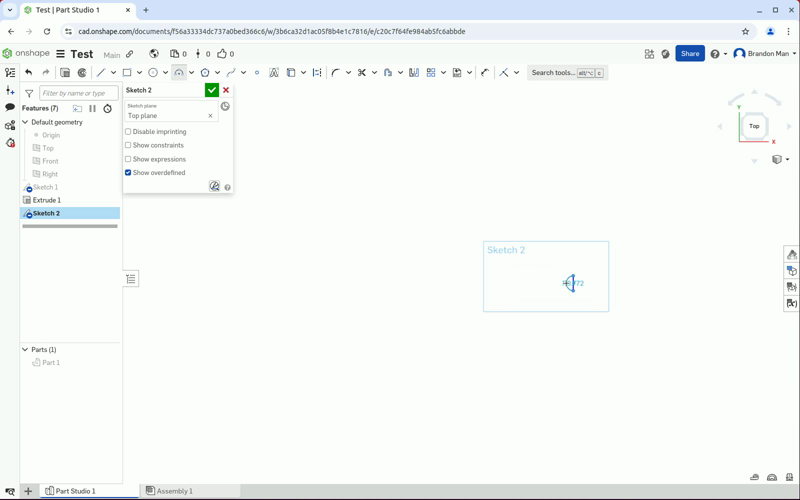
scroll(6)
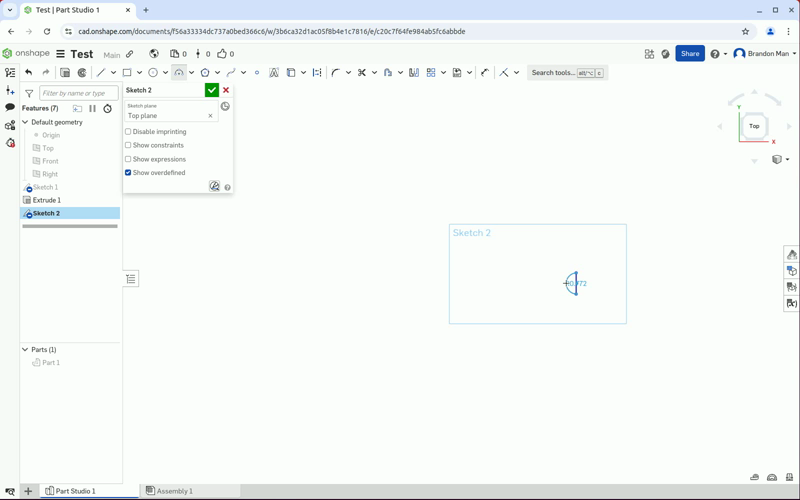
scroll(6)
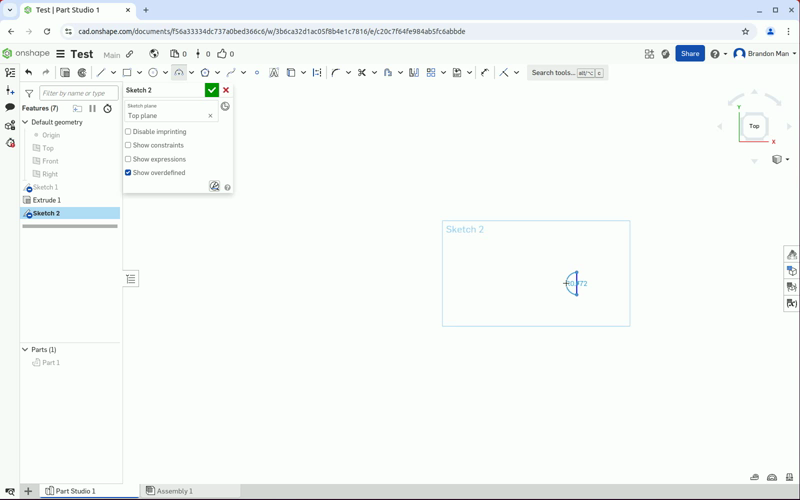
scroll(6)
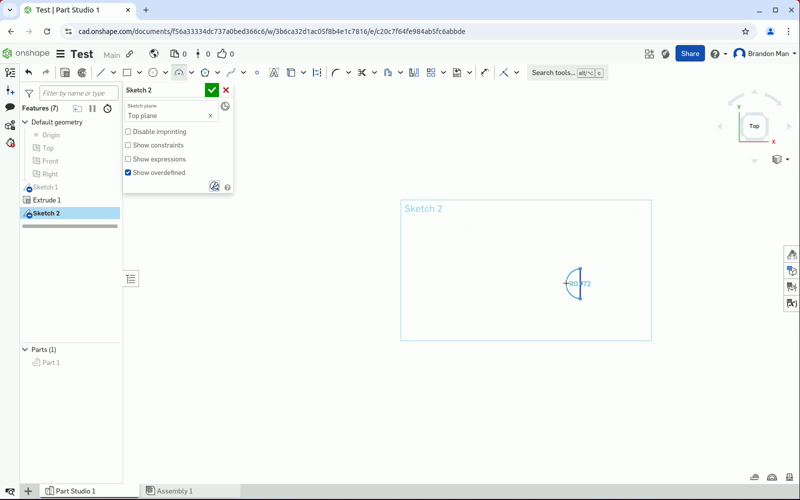
scroll(6)
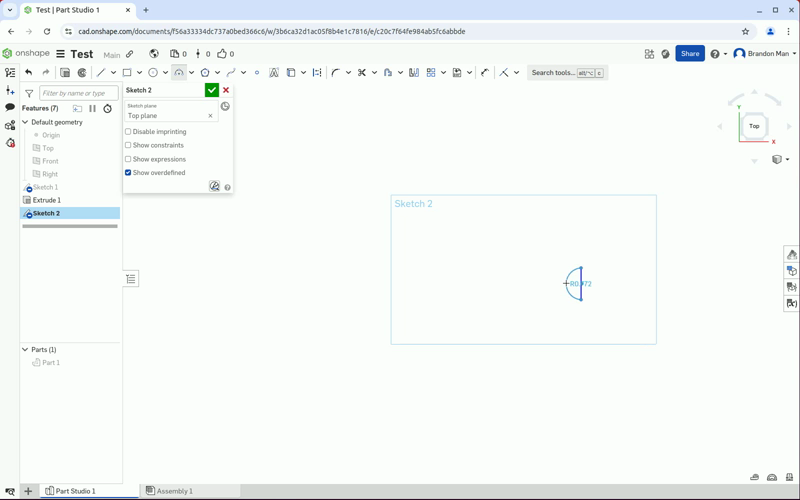
scroll(6)
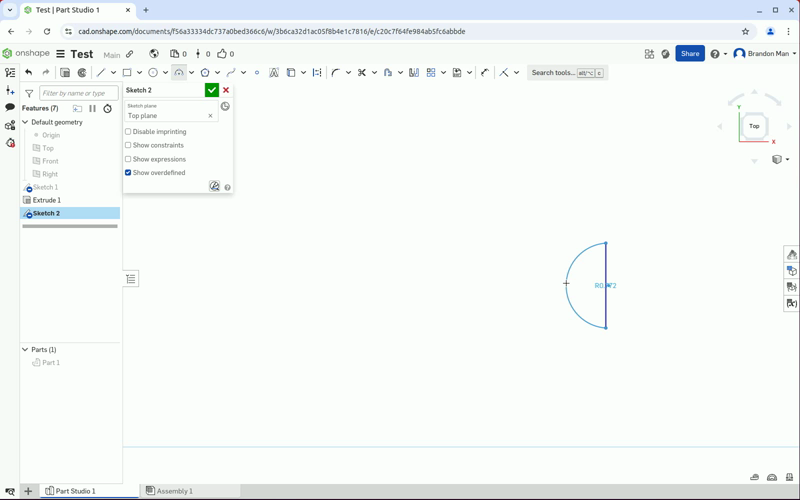
click(566, 282)
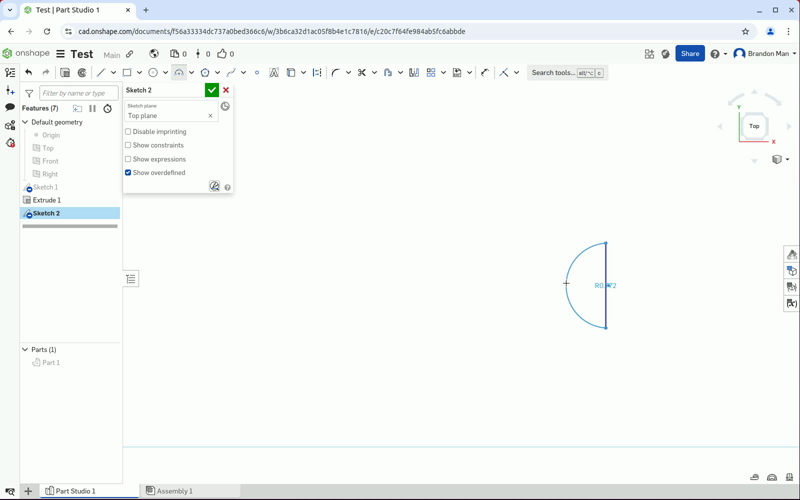
scroll(-6)
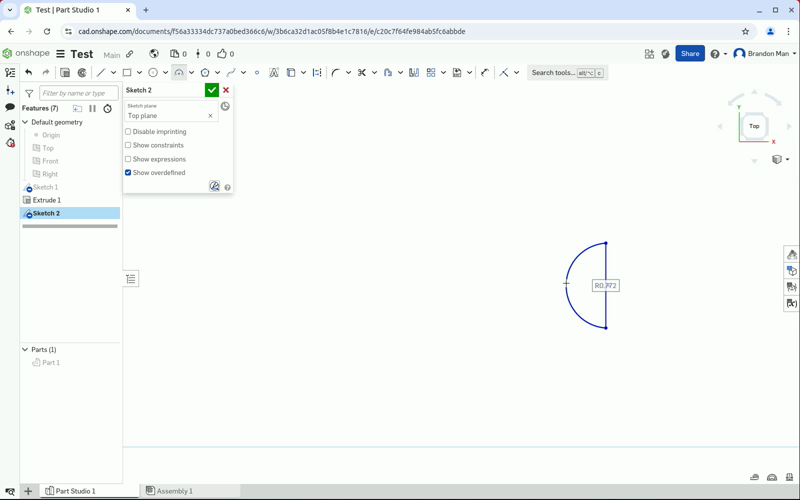
scroll(-6)
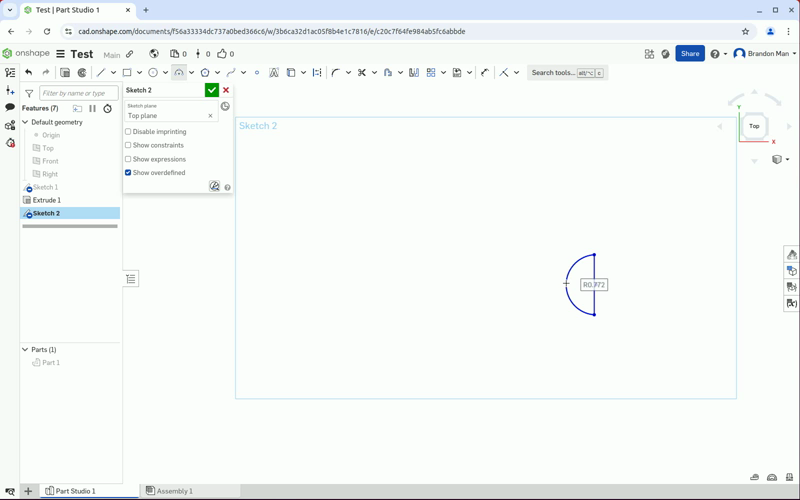
scroll(-6)
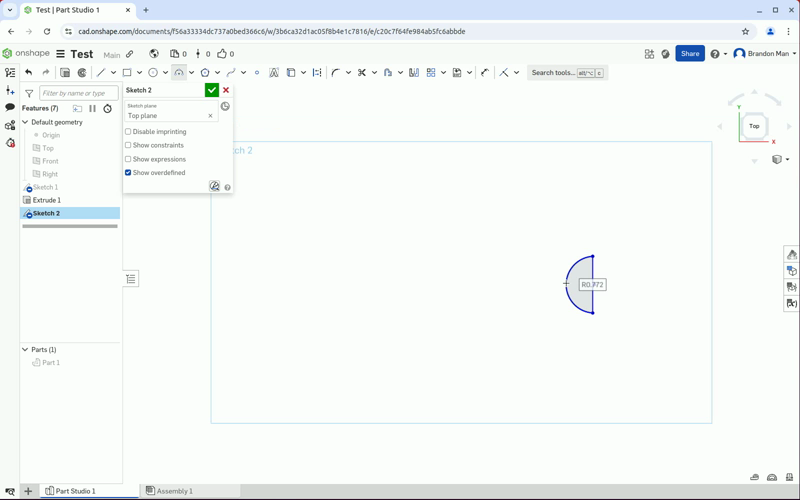
scroll(-6)
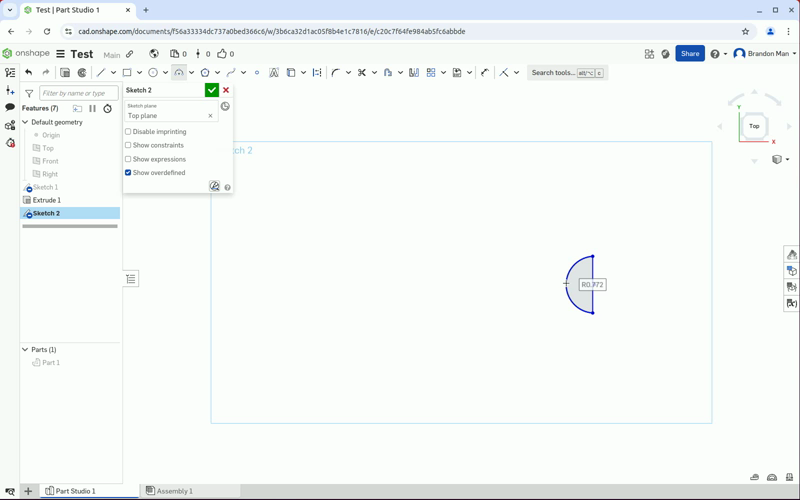
scroll(-6)
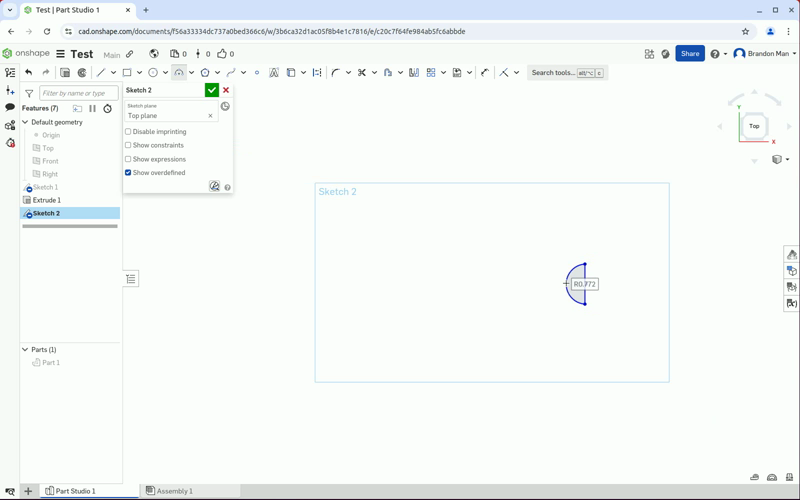
scroll(-6)
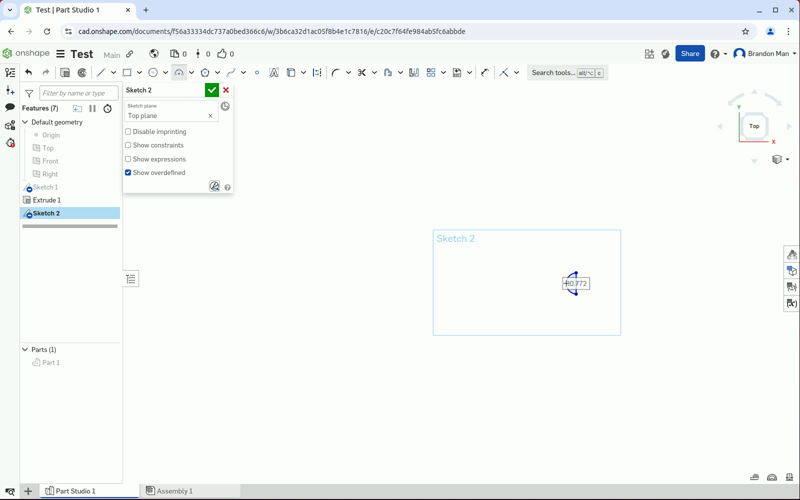
scroll(-6)
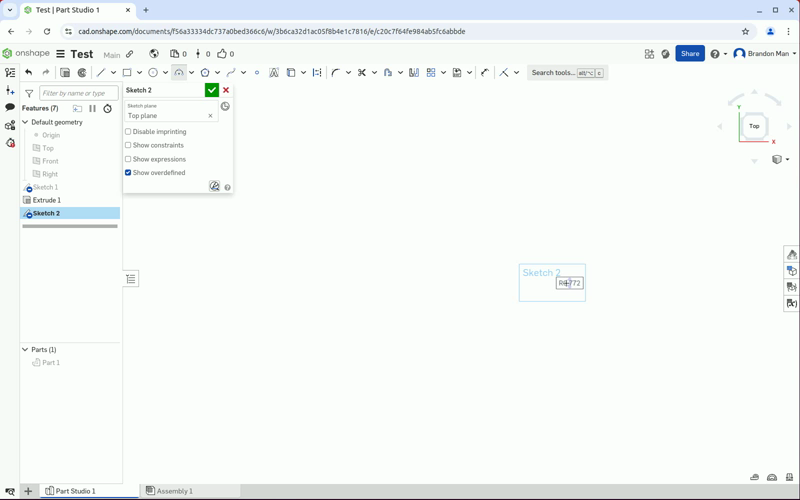
key_up(shift)
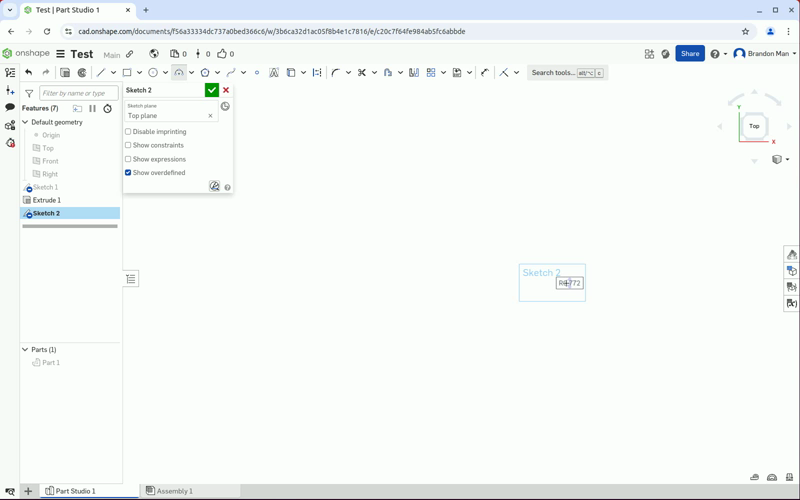
key(esc)
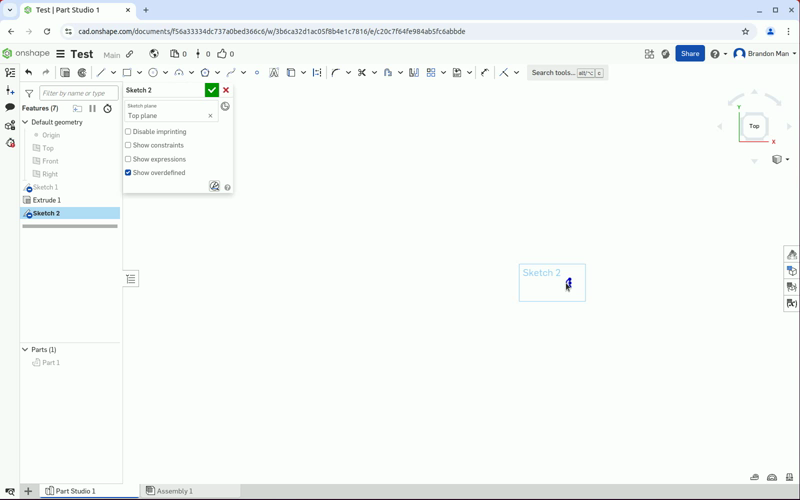
mouse_move(569, 284)
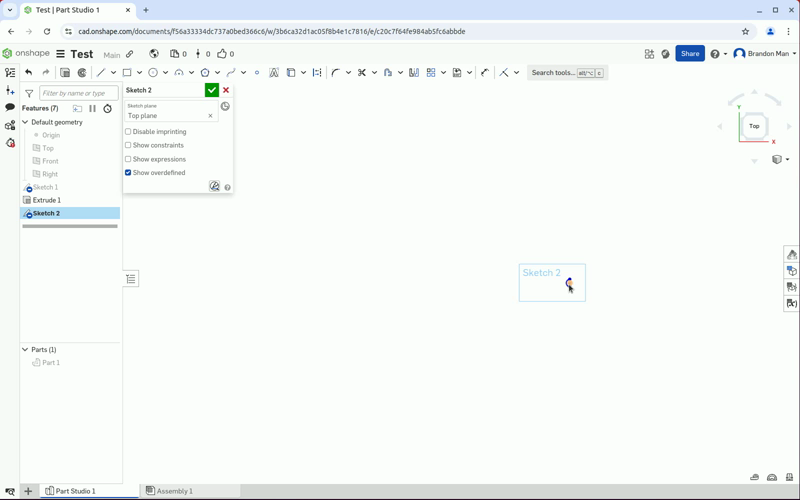
scroll(6)
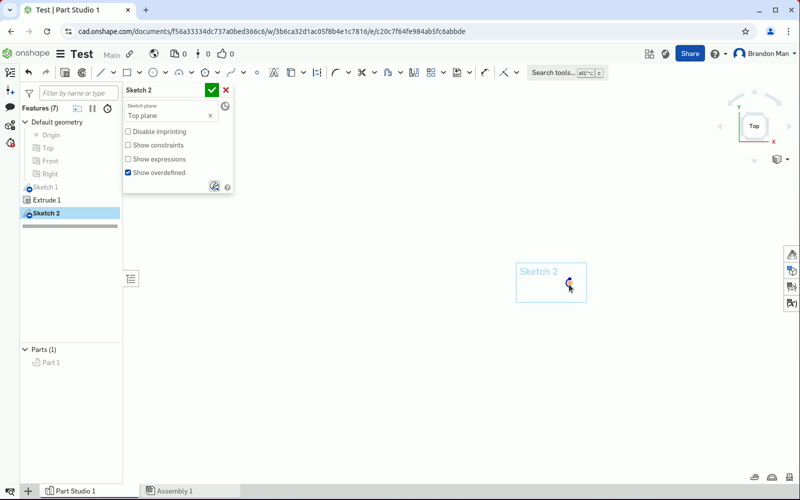
scroll(6)
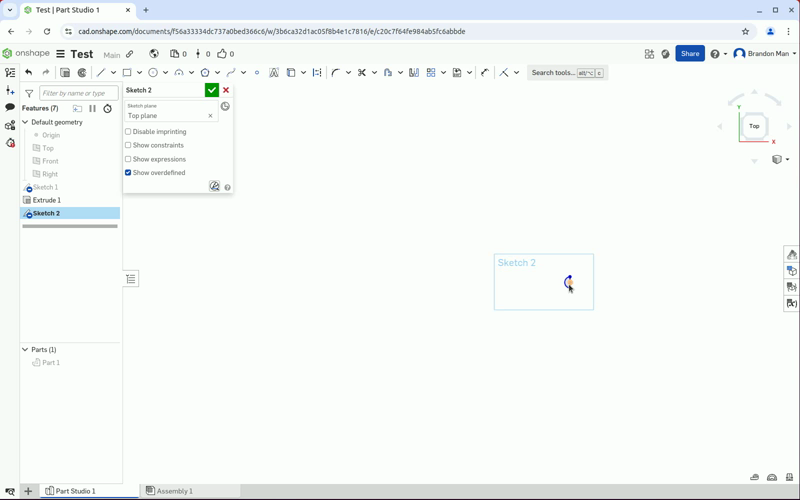
scroll(6)
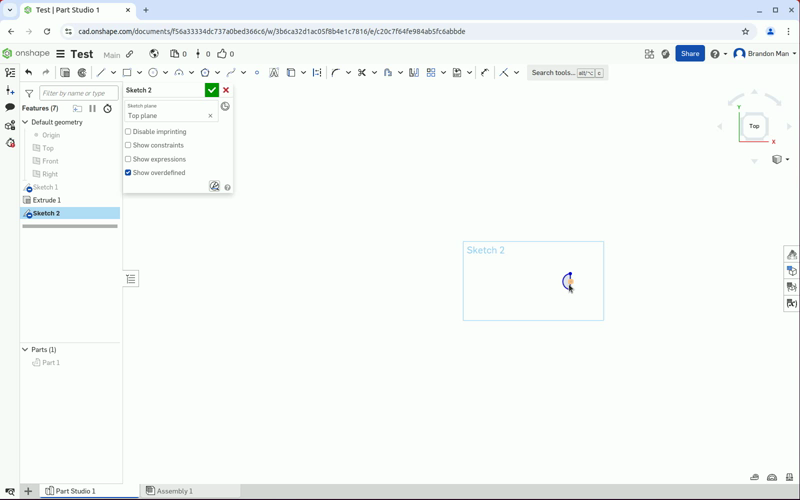
scroll(6)
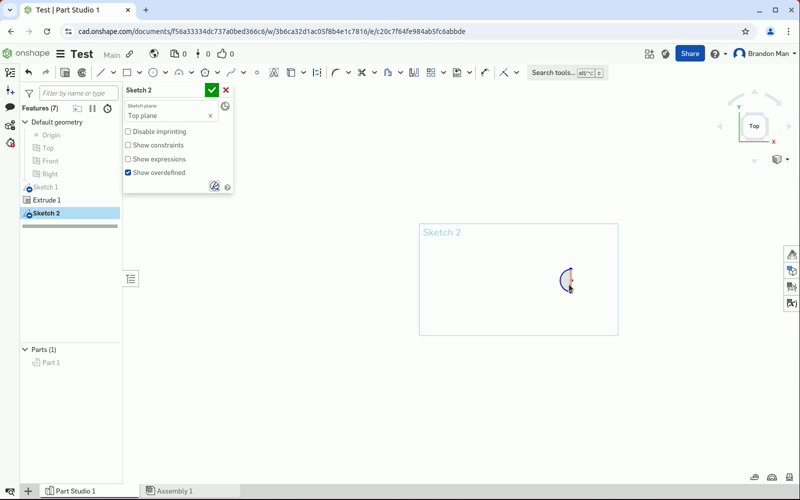
scroll(6)
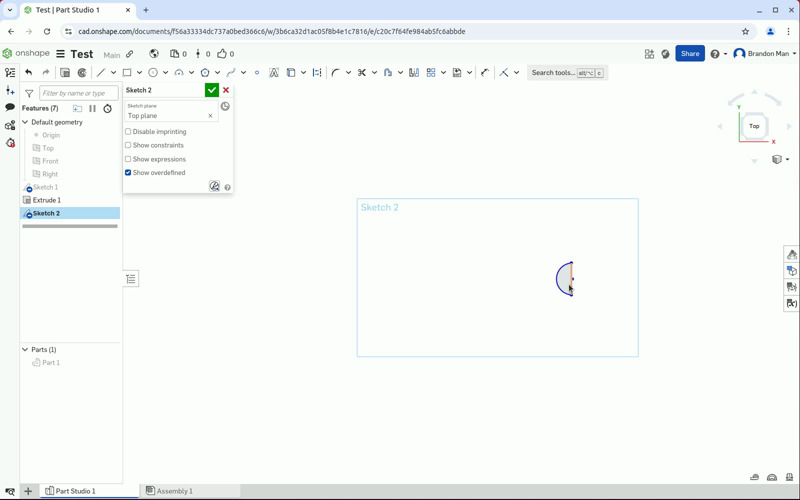
scroll(6)
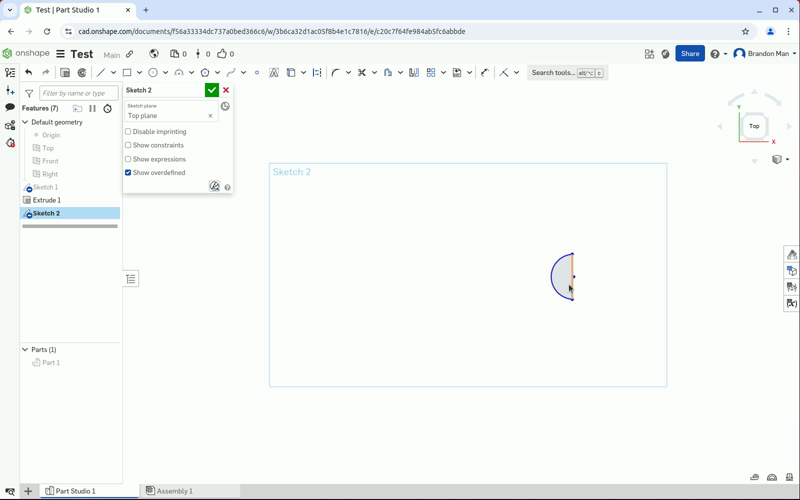
scroll(6)
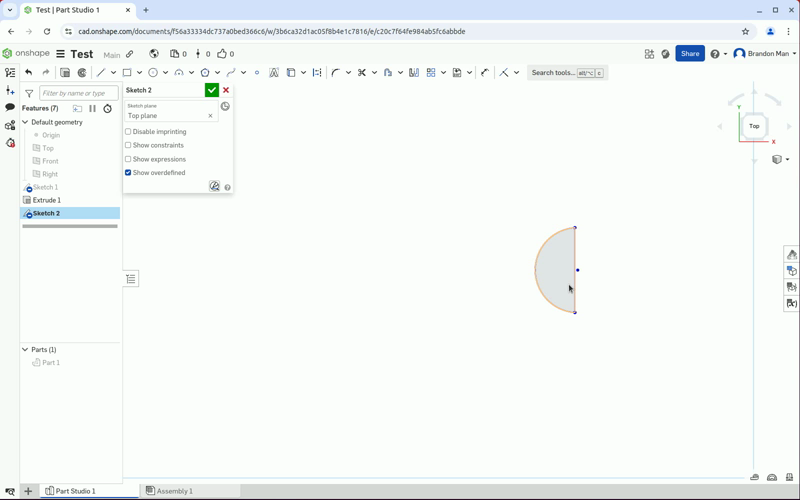
click(569, 284)
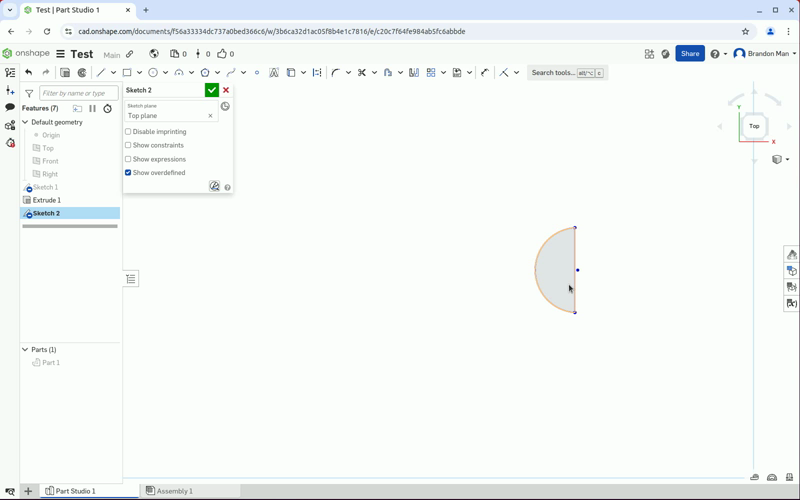
scroll(-6)
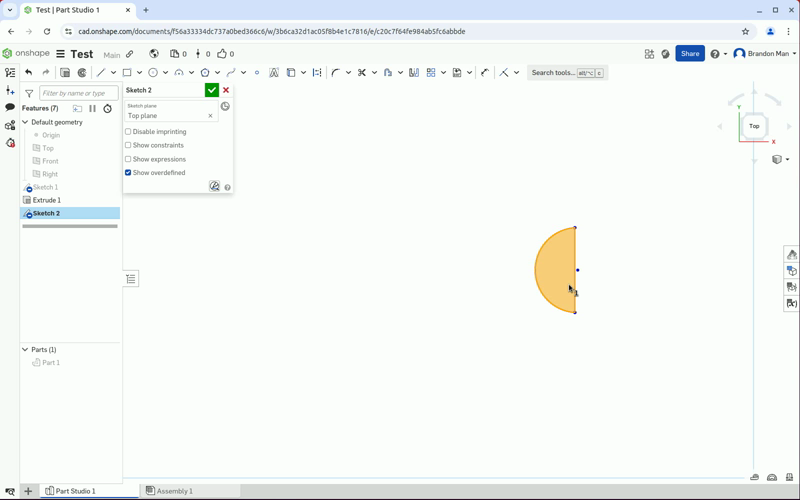
scroll(-6)
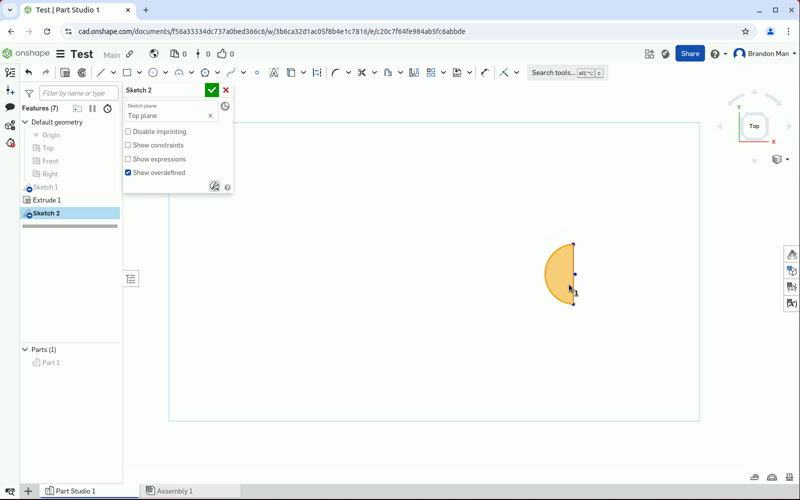
scroll(-6)
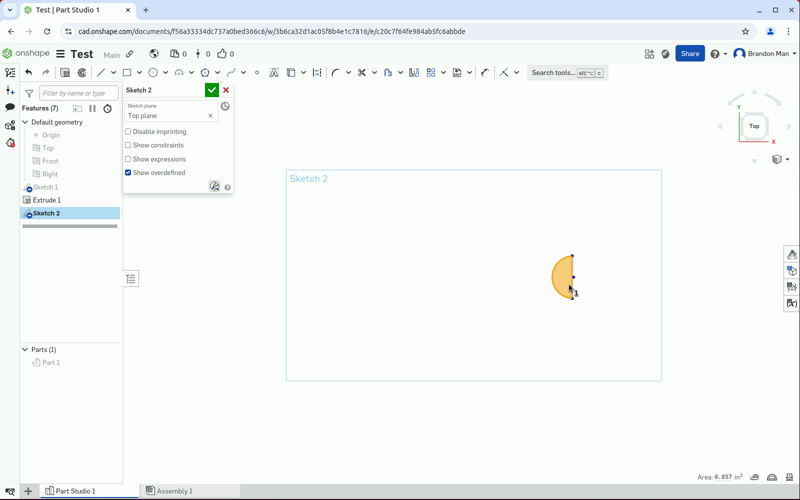
scroll(-6)
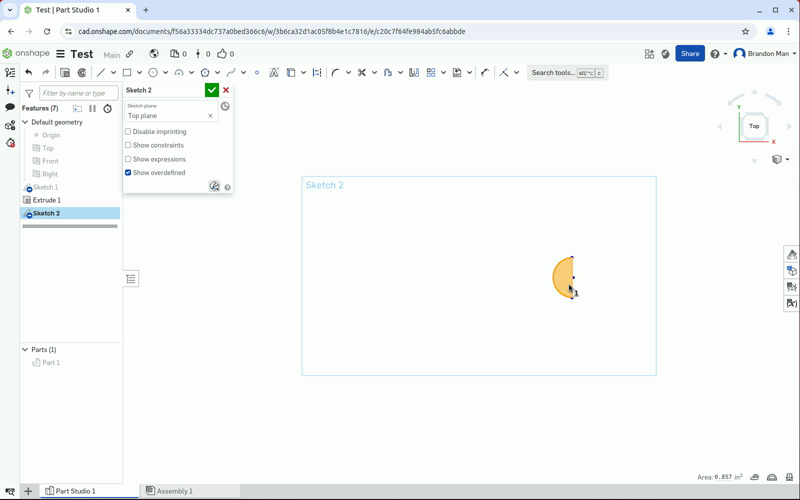
scroll(-6)
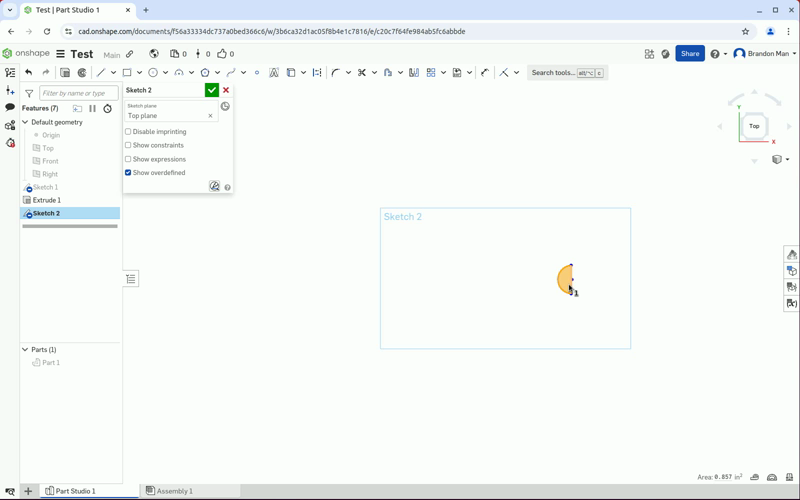
scroll(-6)
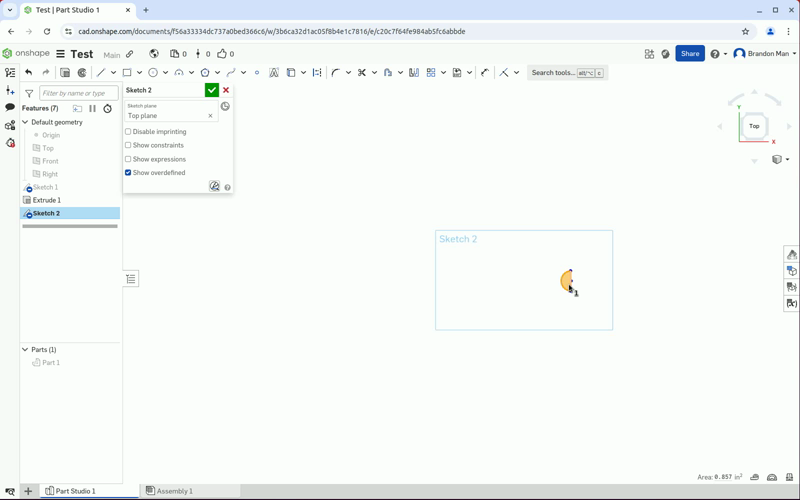
scroll(-6)
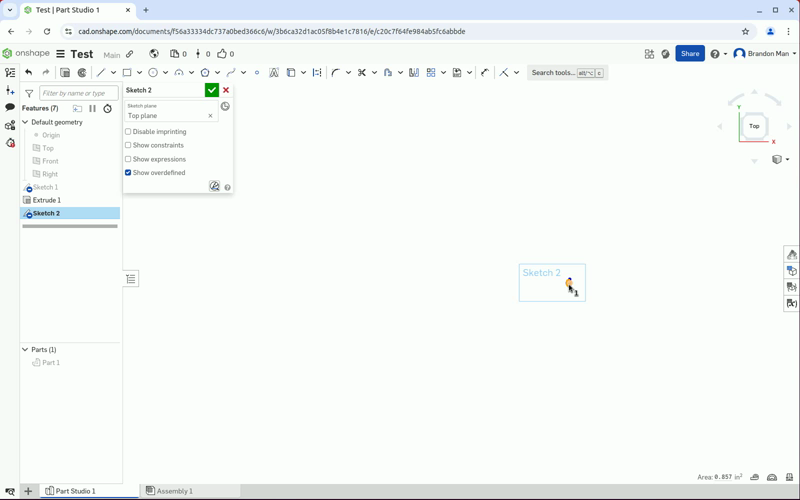
mouse_move(73, 352)
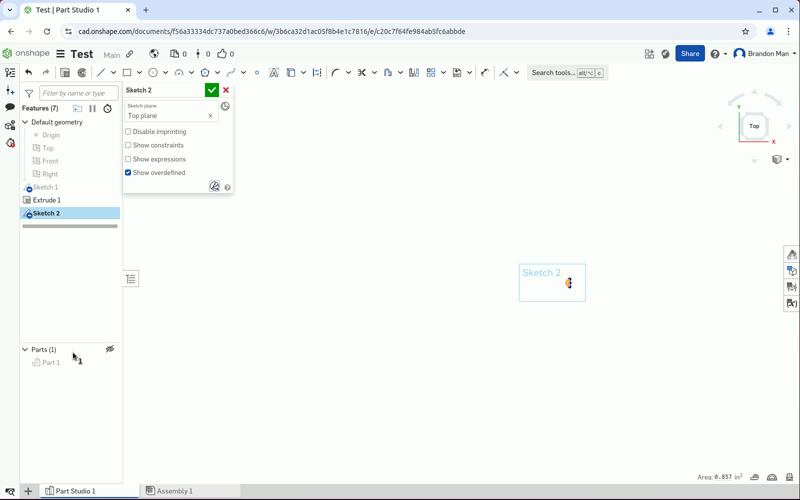
key(shift+y)
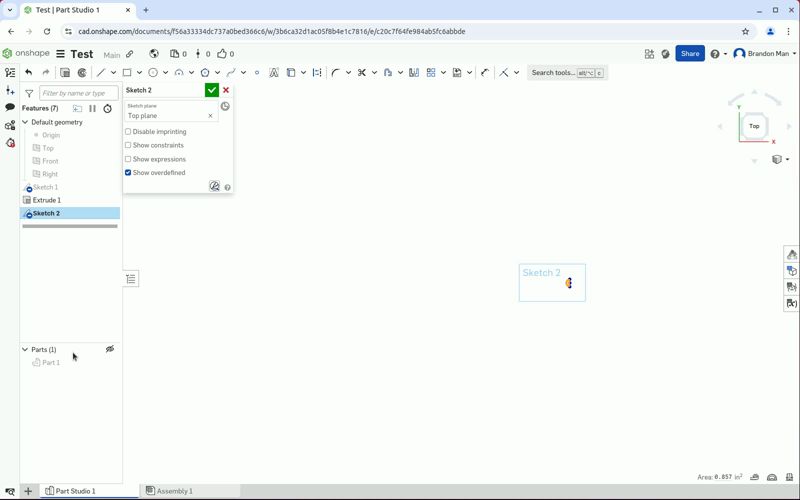
key(shift+e)
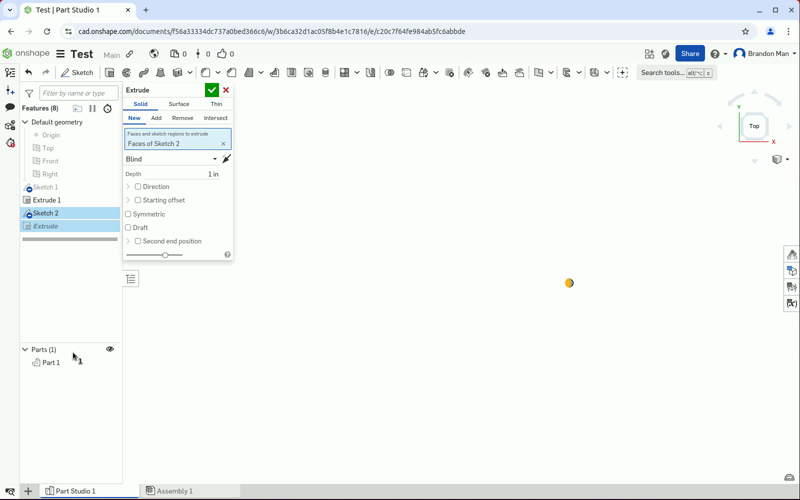
mouse_move(143, 106)
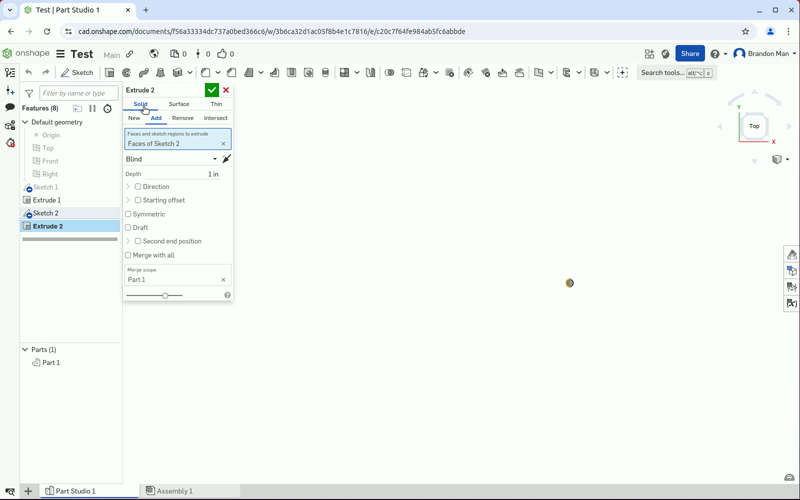
click(143, 106)
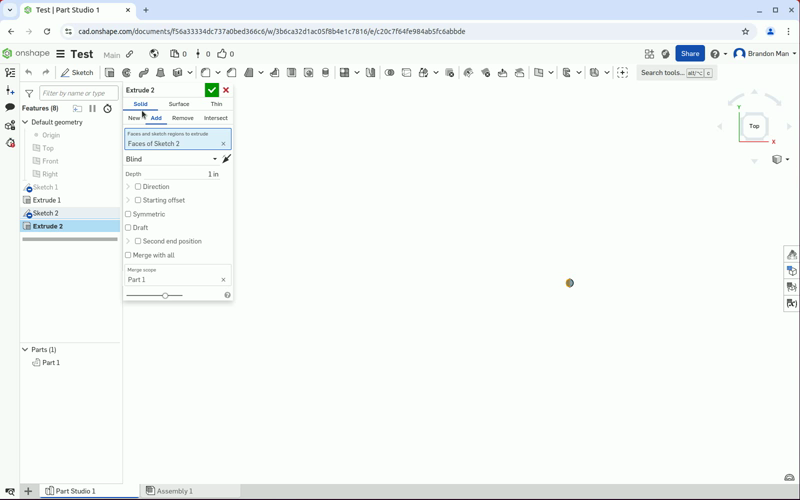
mouse_move(137, 120)
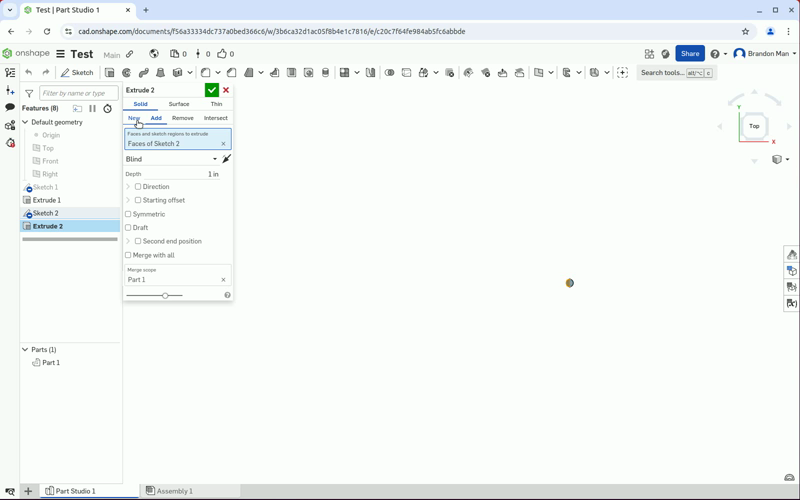
click(137, 120)
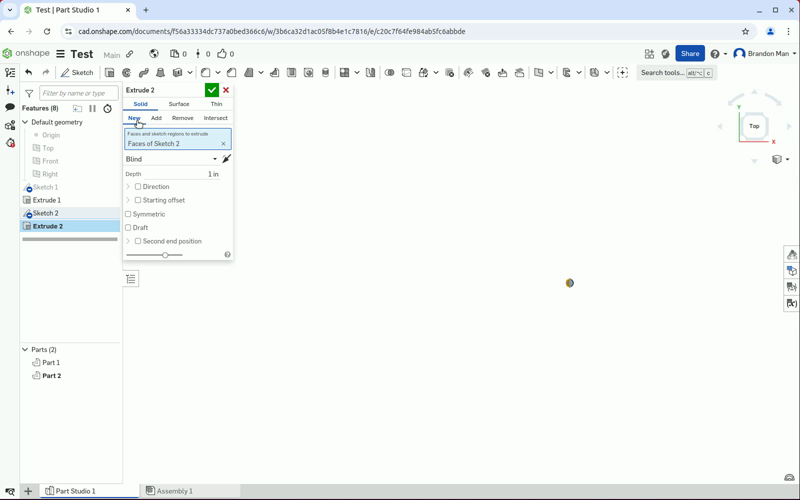
key(tab, 4)
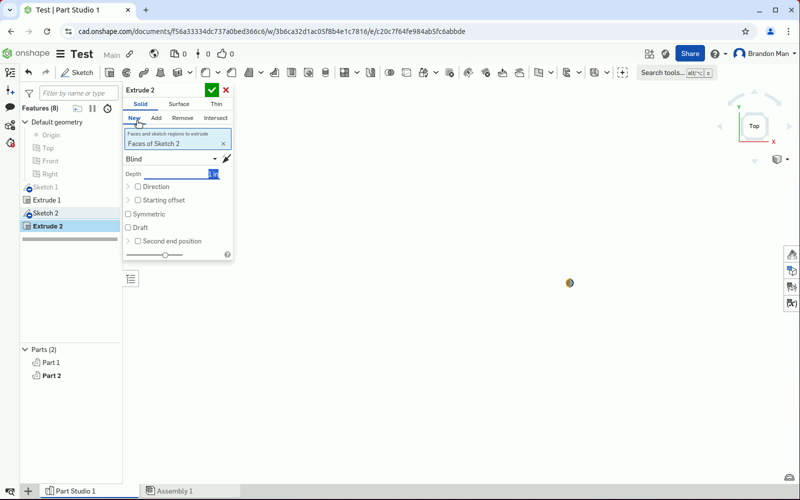
text(1.204)
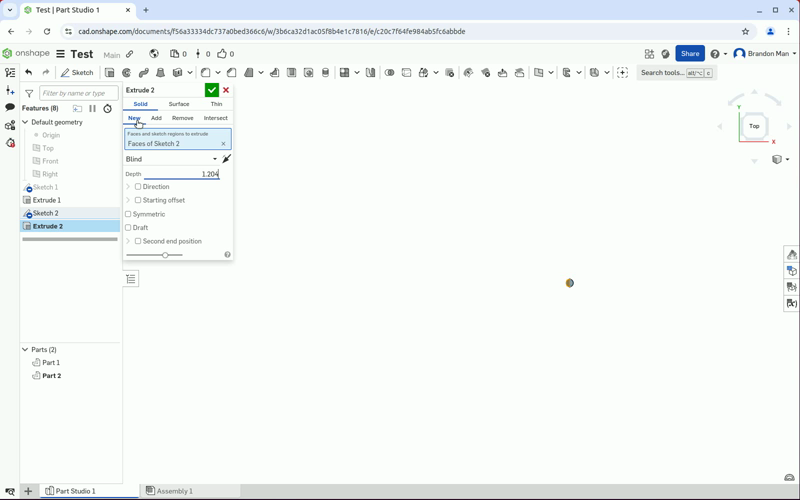
key(enter)
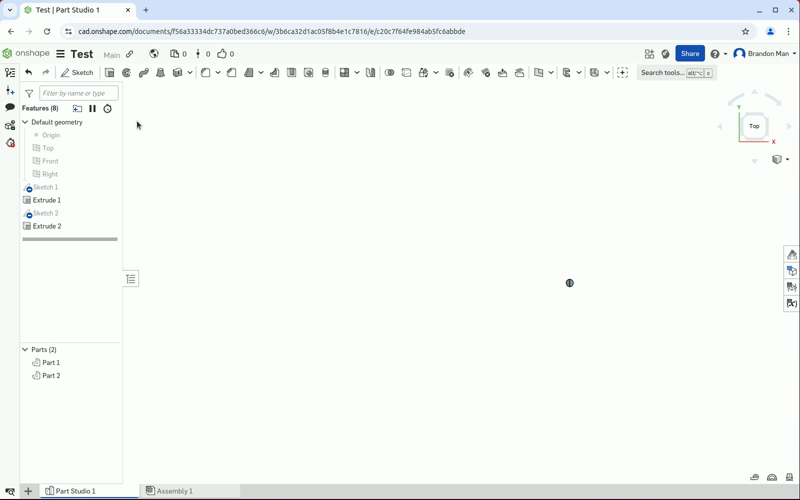
key(shift+h)
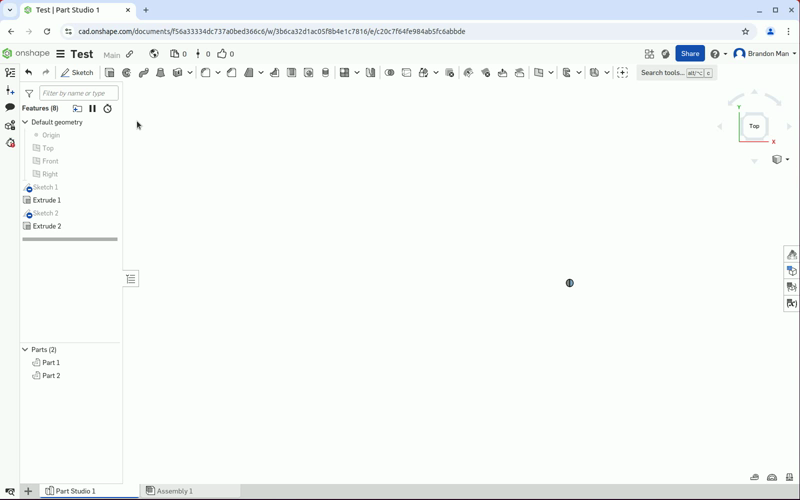
key(shift+h)
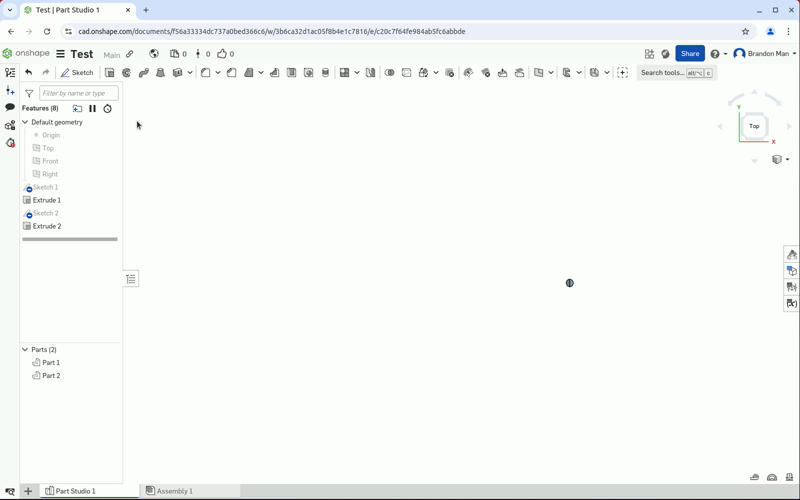
mouse_move(73, 189)
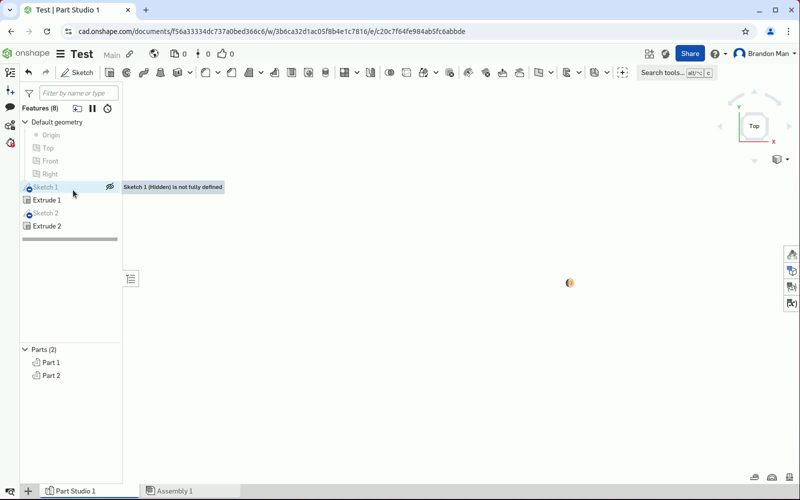
click(73, 189)
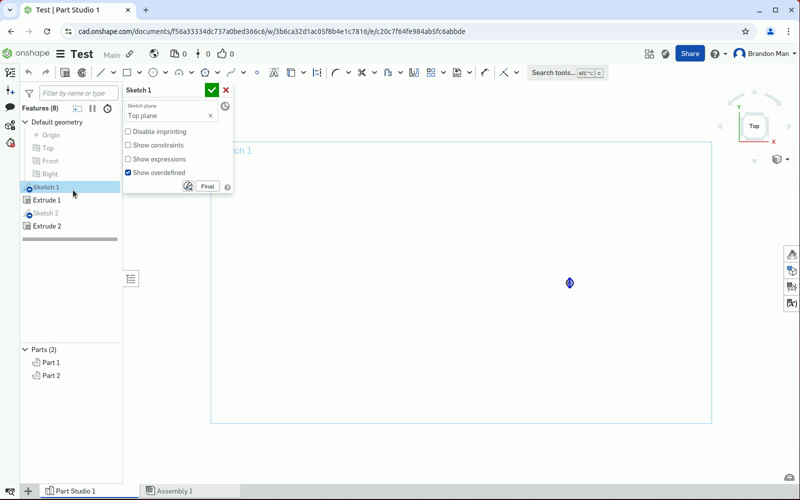
mouse_move(229, 92)
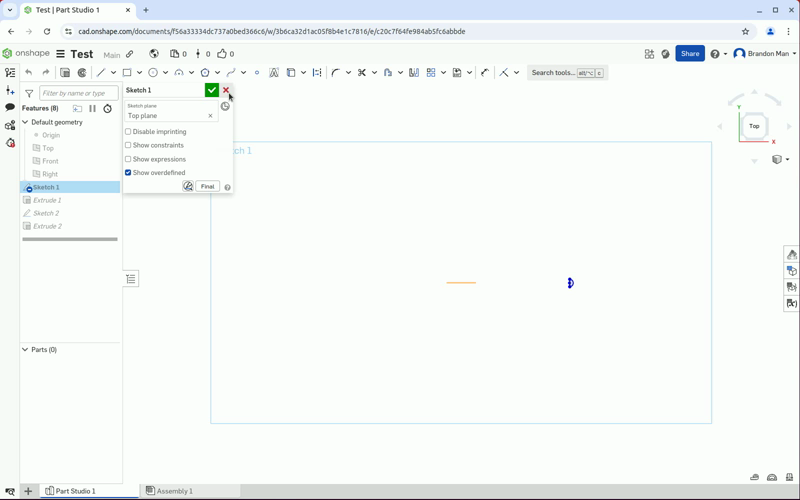
click(229, 92)
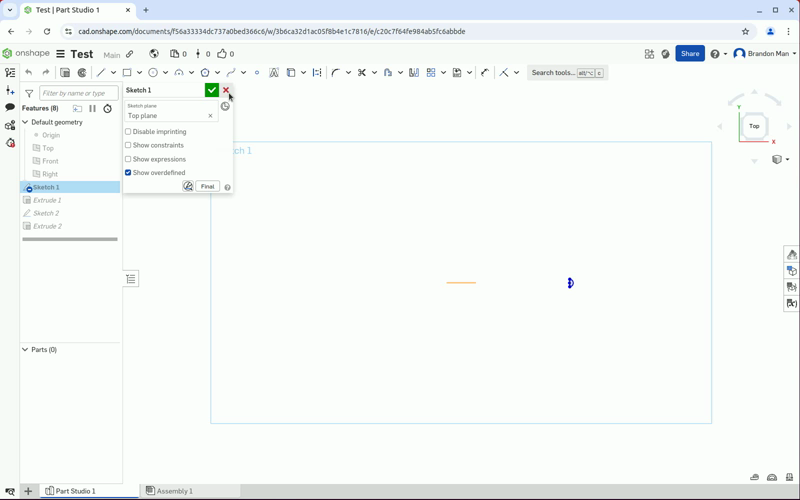
key(shift+s)
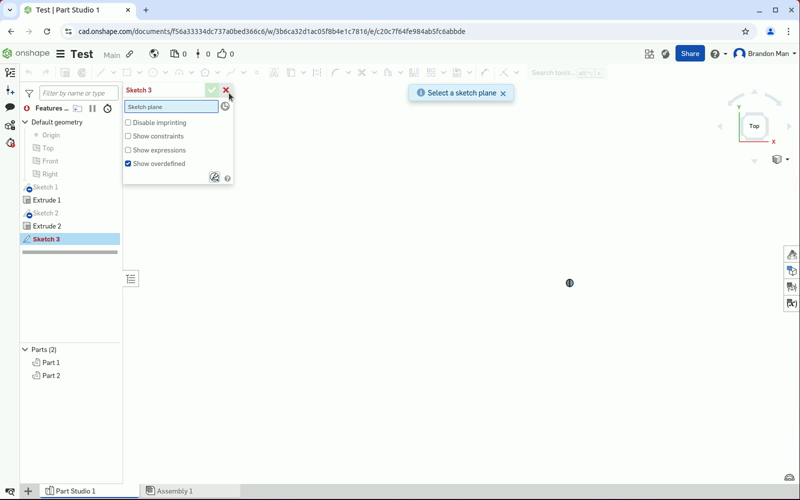
mouse_move(73, 150)
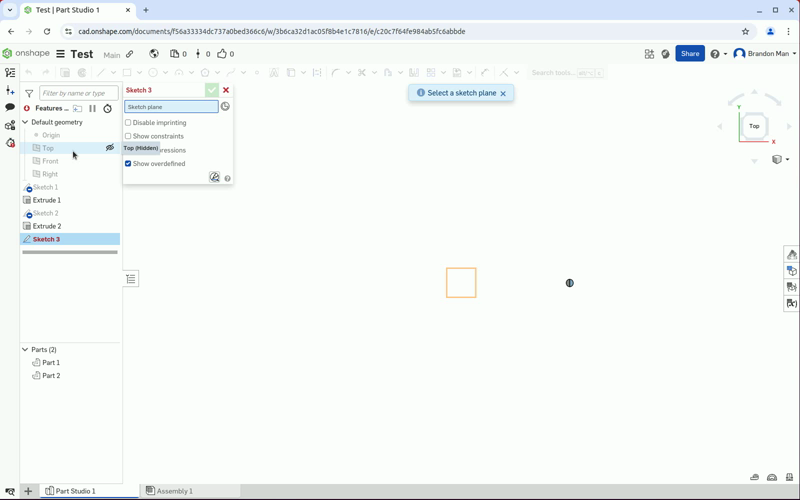
click(73, 150)
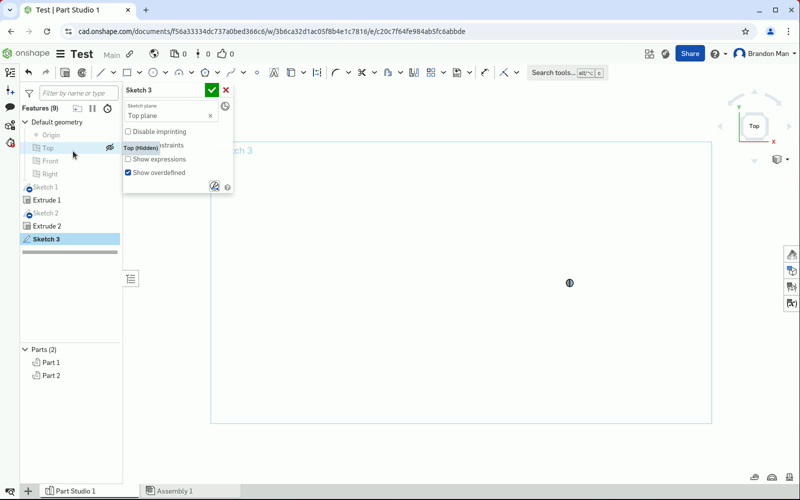
mouse_move(73, 352)
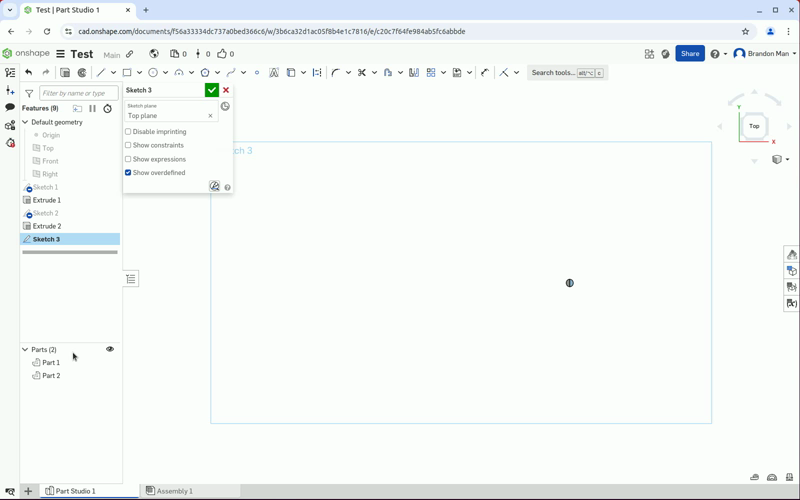
key(y)
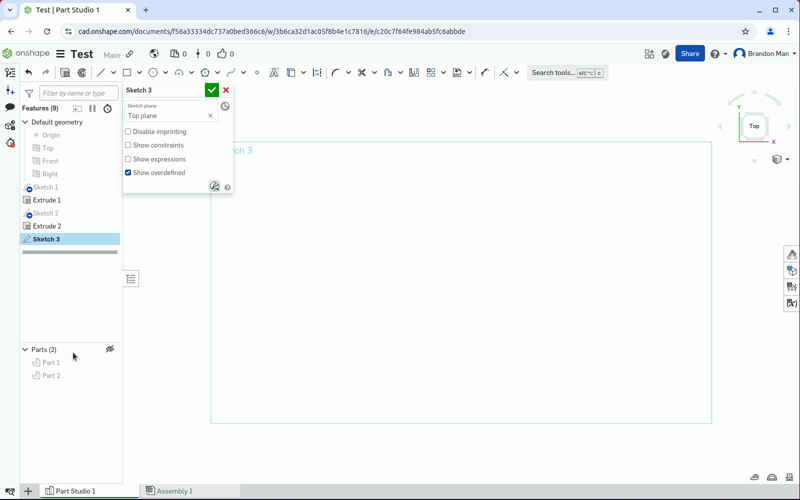
key(l)
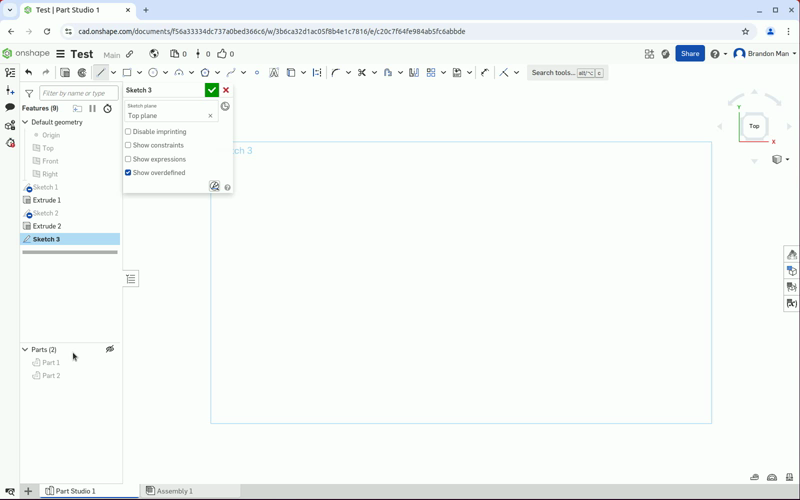
key_down(shift)
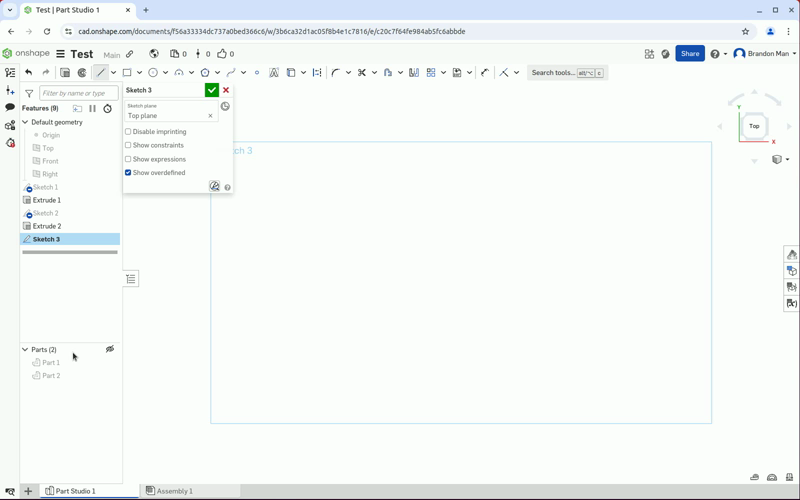
mouse_move(351, 286)
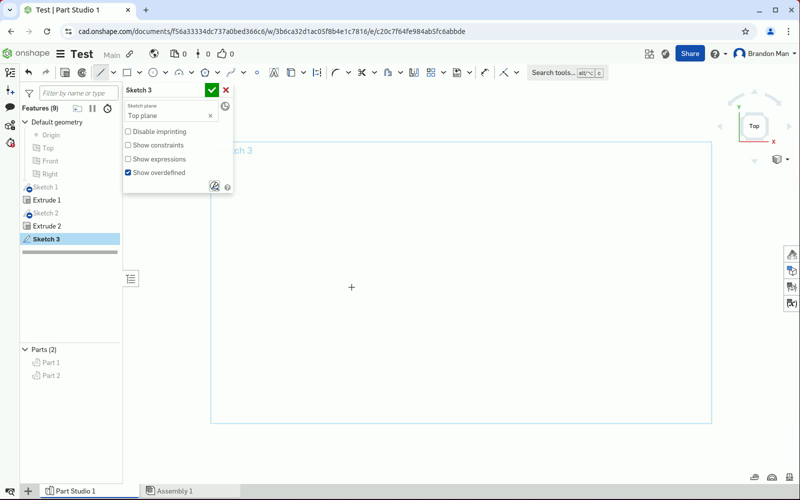
click(351, 286)
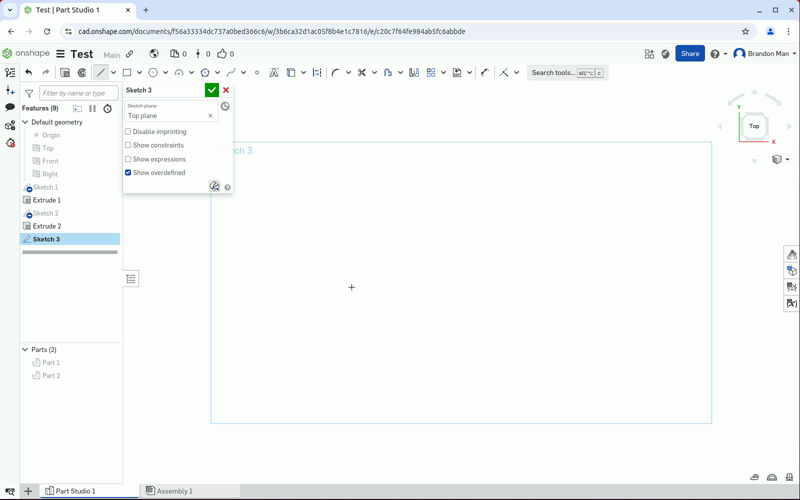
key_up(shift)
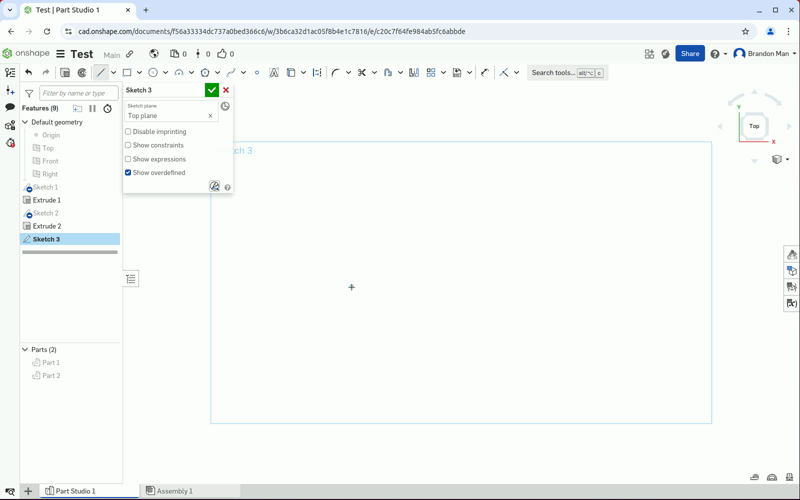
key_down(shift)
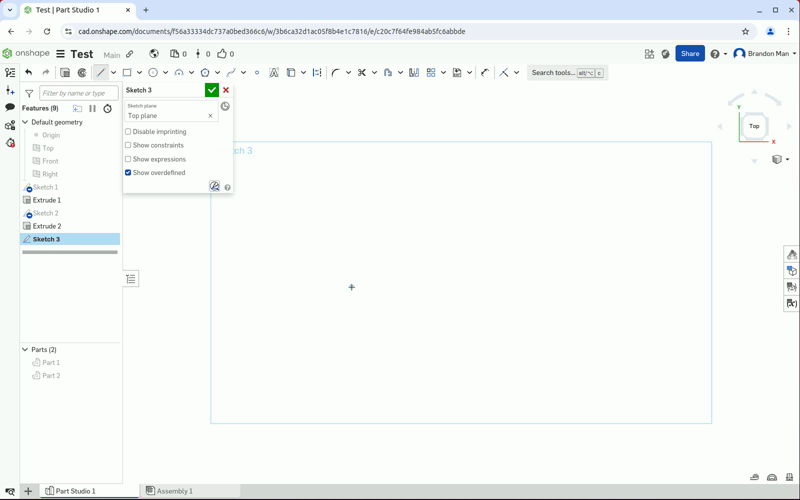
mouse_move(569, 286)
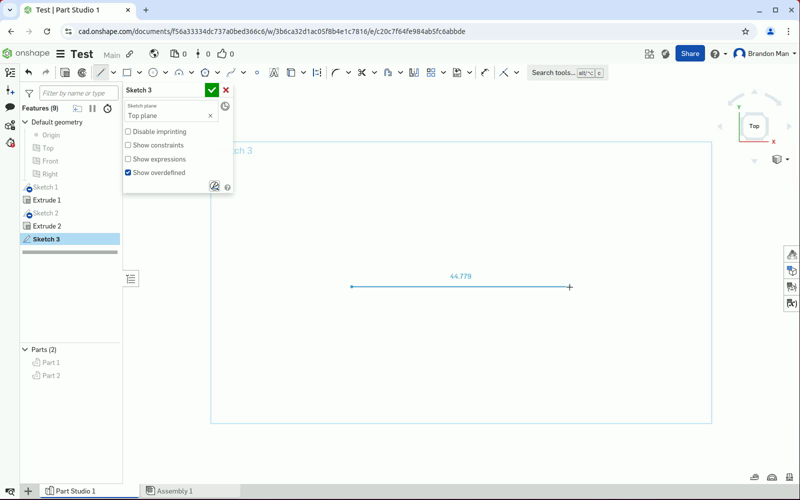
click(569, 286)
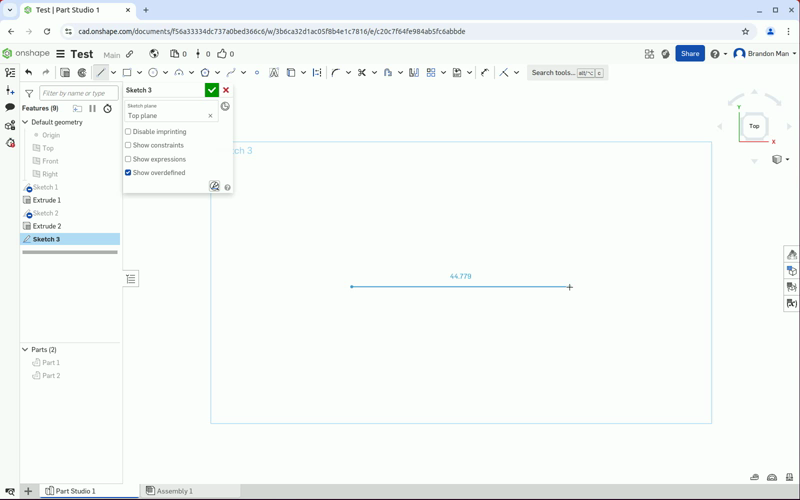
key_up(shift)
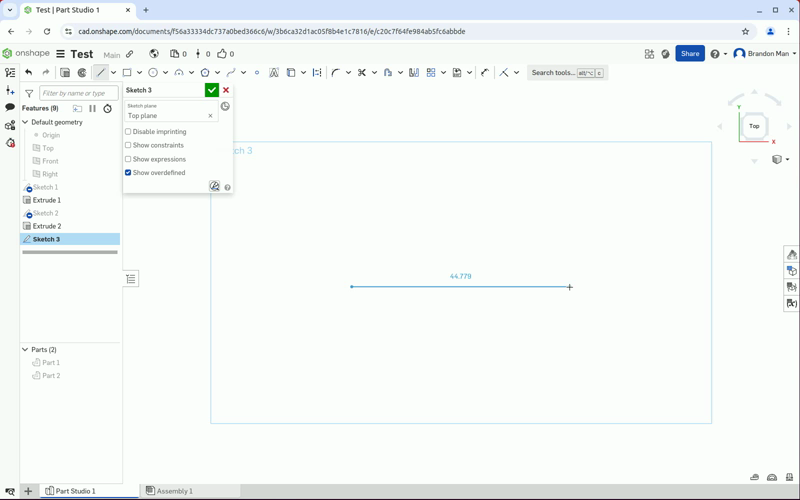
key(esc)
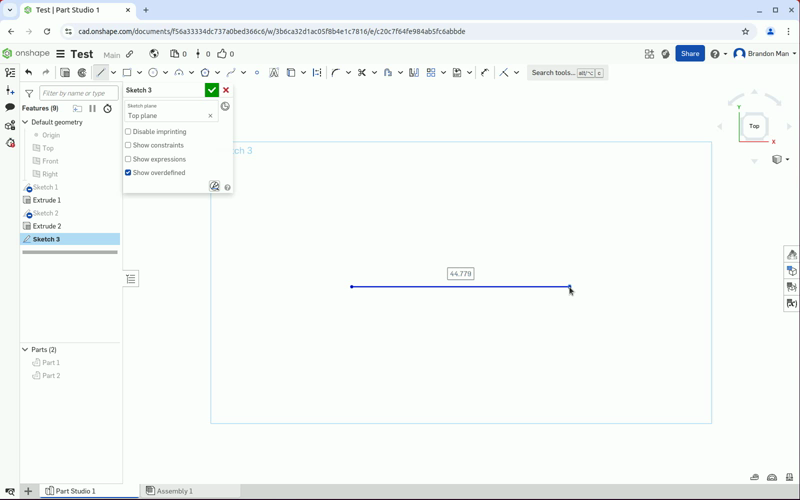
key(a)
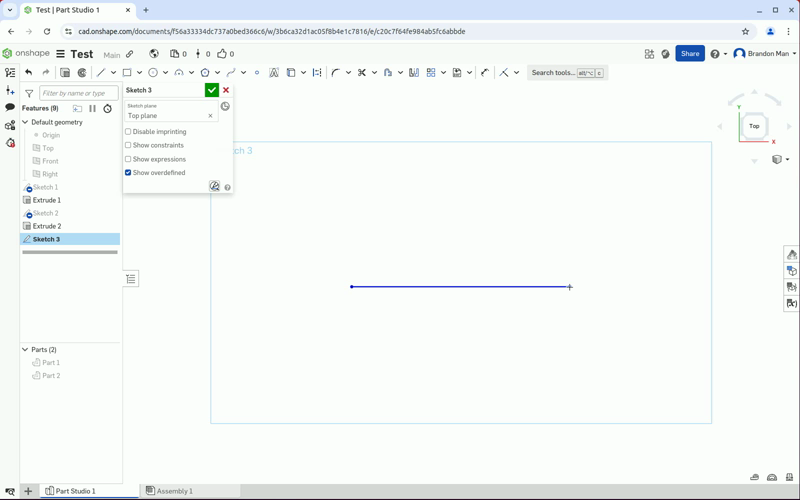
mouse_move(569, 286)
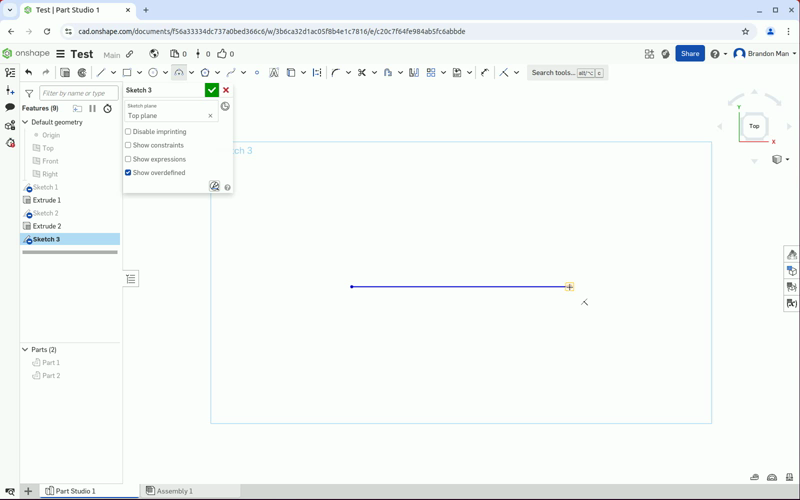
click(569, 286)
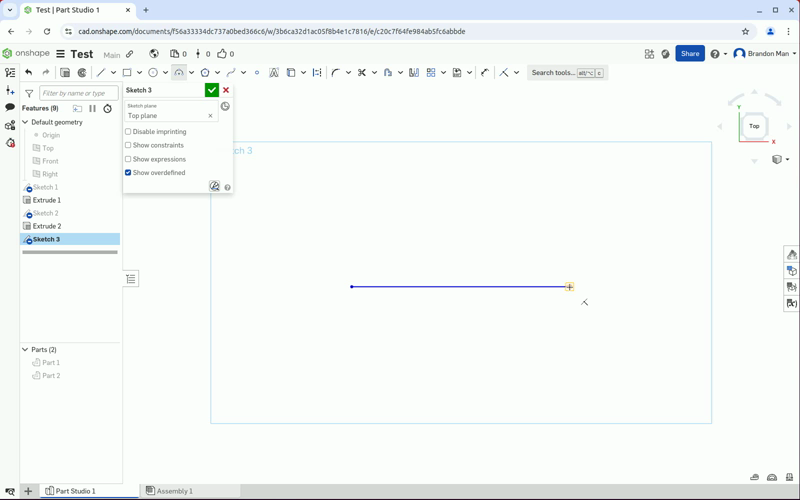
key_down(shift)
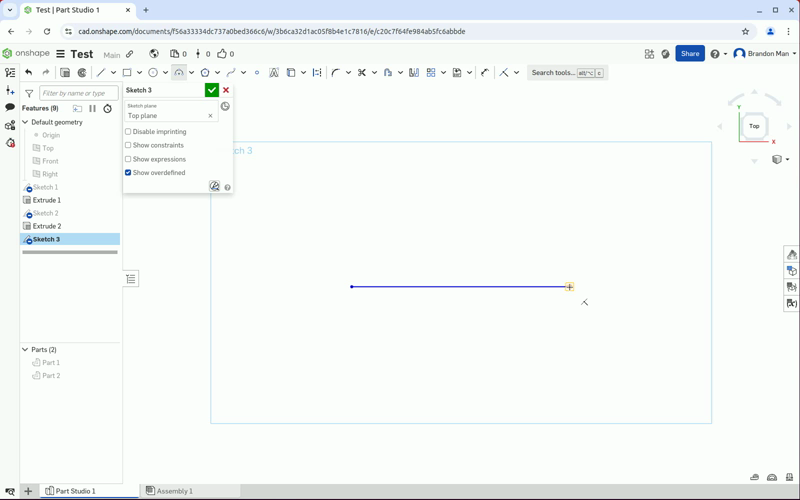
mouse_move(569, 279)
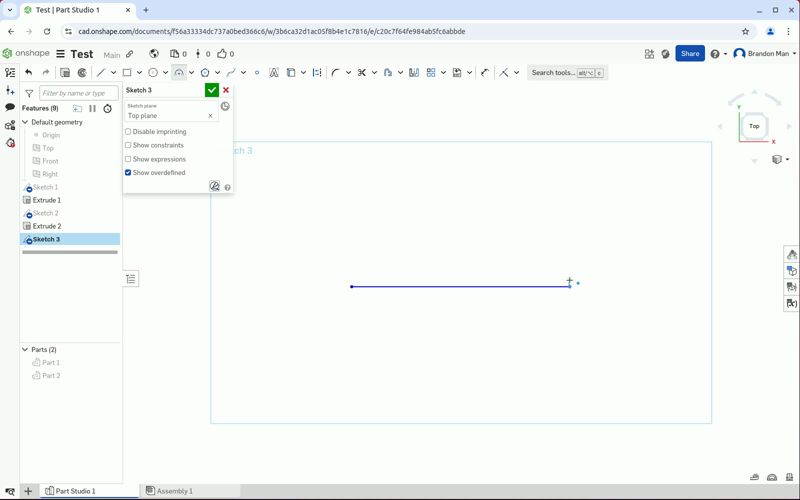
scroll(6)
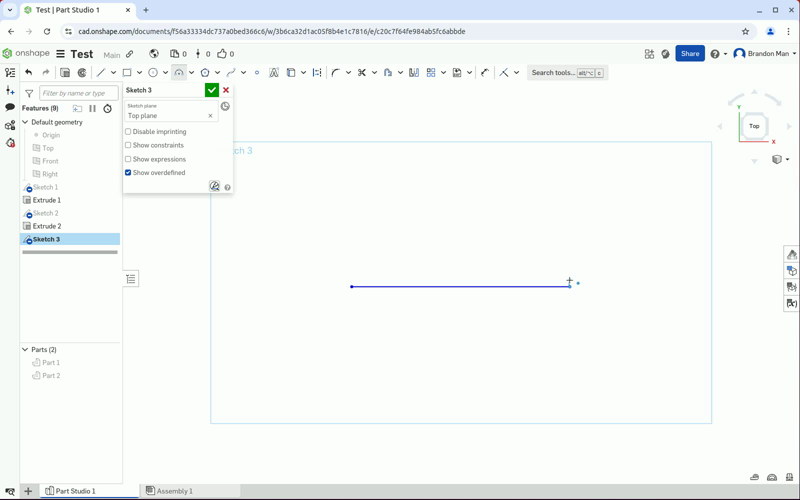
scroll(6)
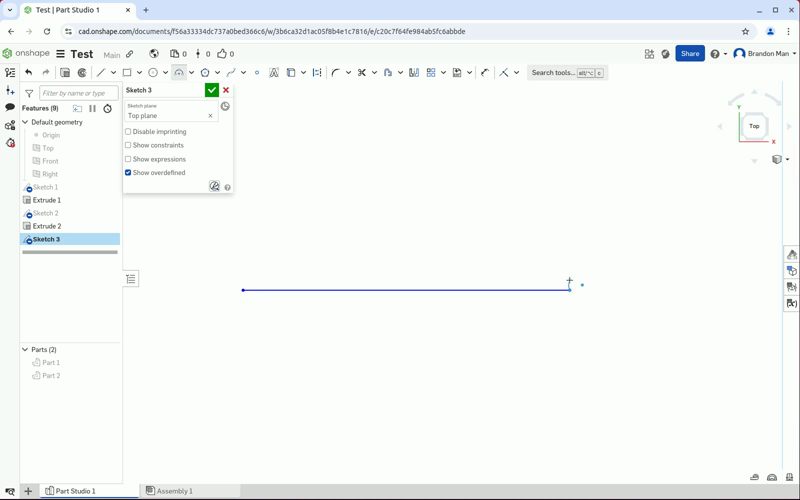
scroll(6)
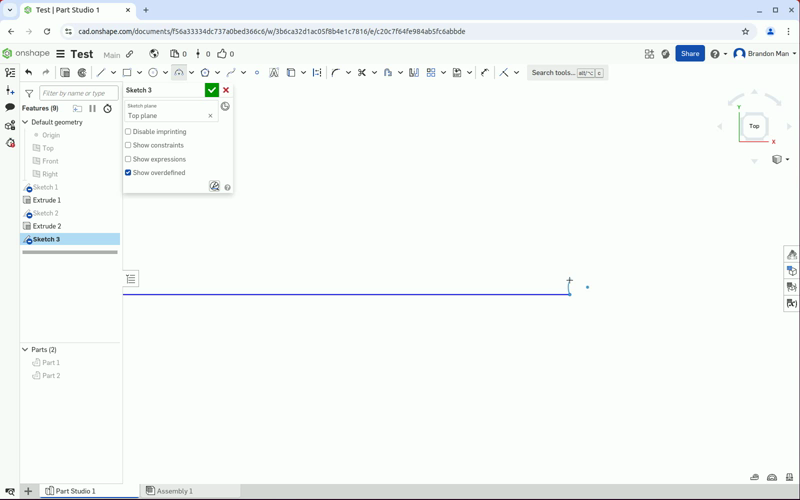
scroll(6)
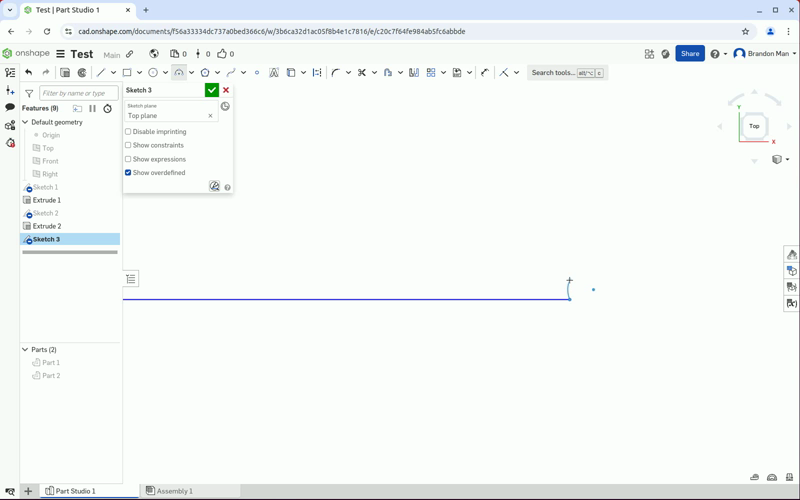
scroll(6)
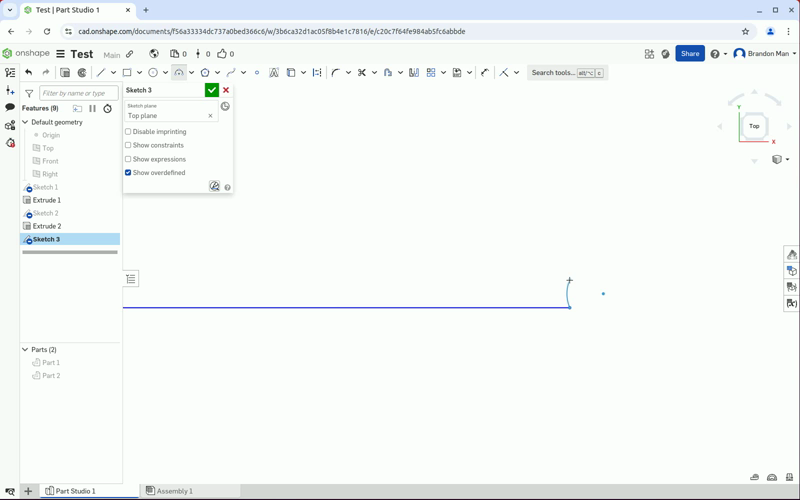
scroll(6)
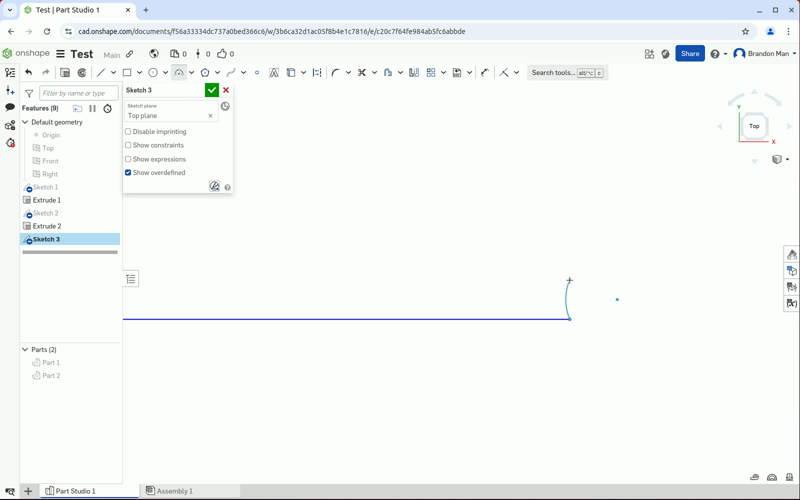
scroll(6)
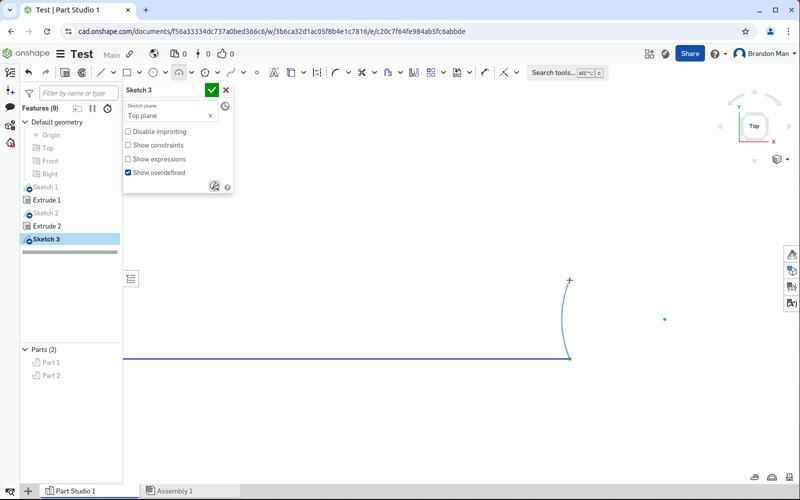
click(569, 279)
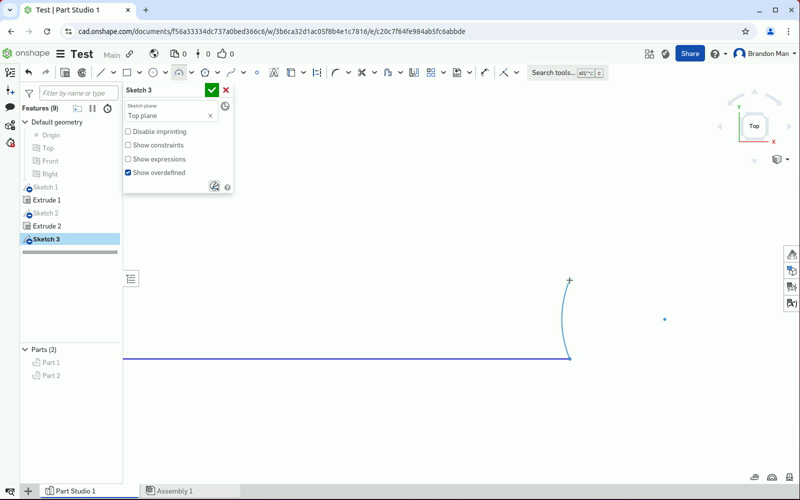
scroll(-6)
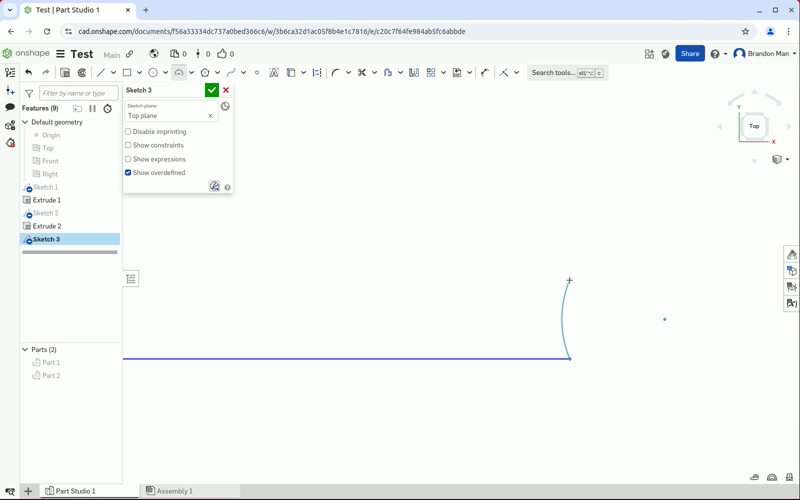
scroll(-6)
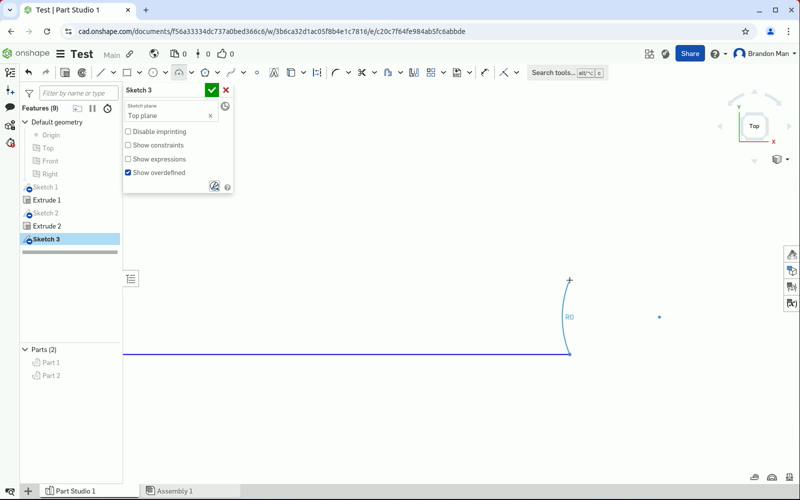
scroll(-6)
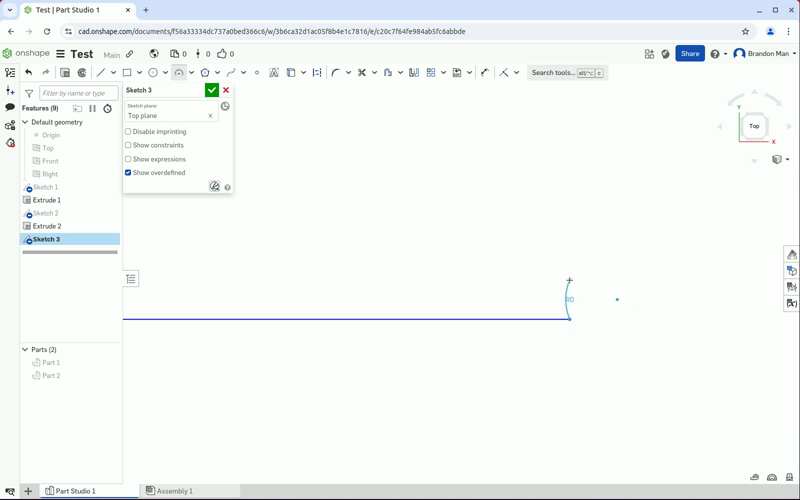
scroll(-6)
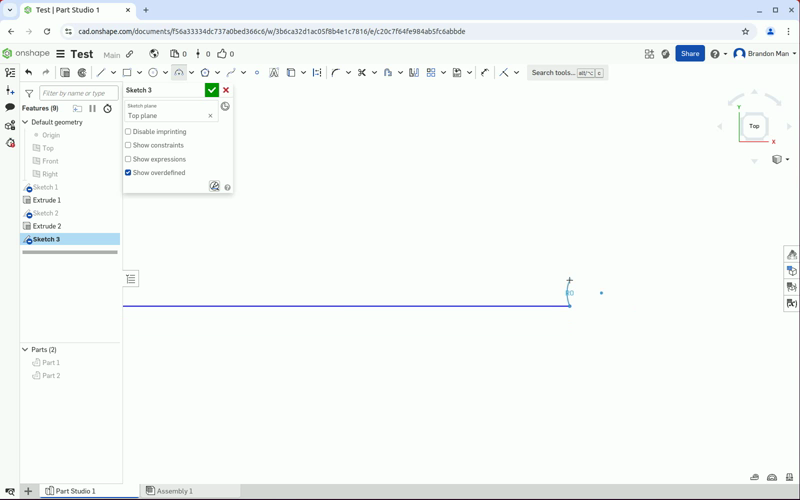
scroll(-6)
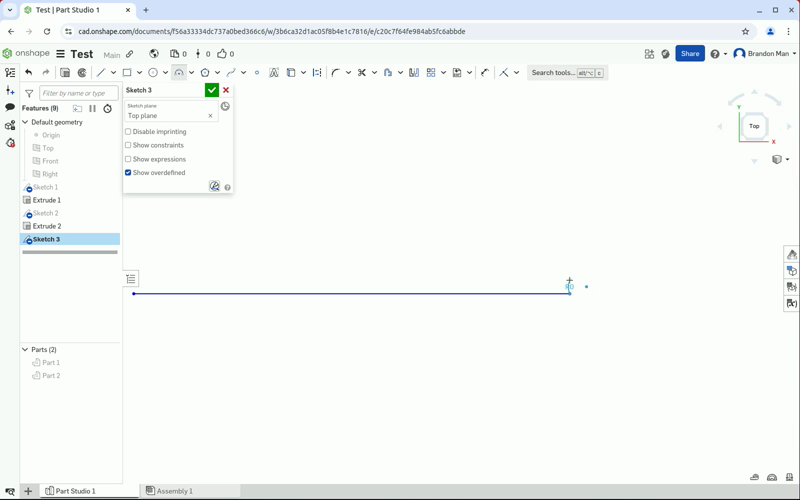
scroll(-6)
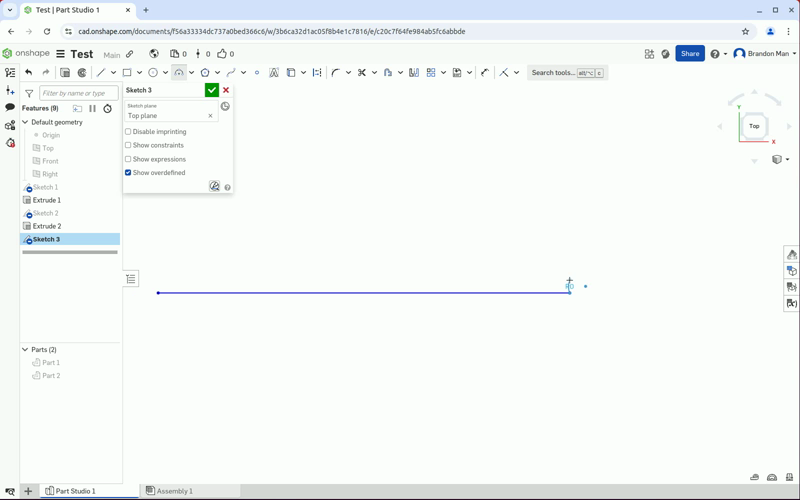
scroll(-6)
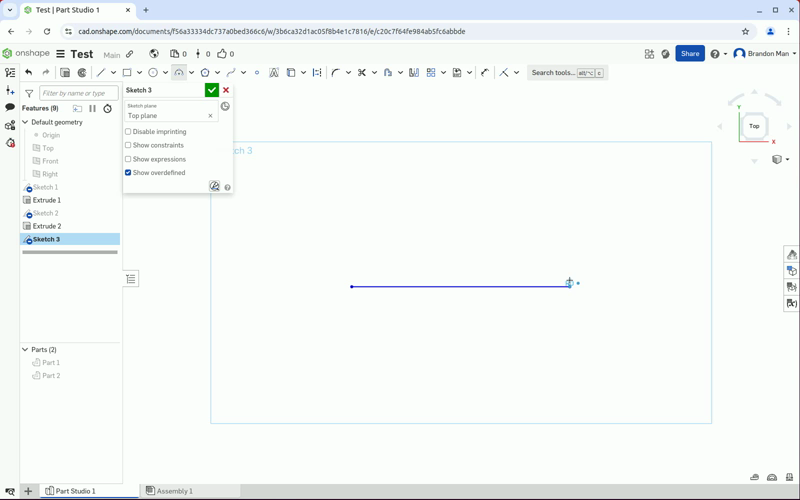
mouse_move(566, 282)
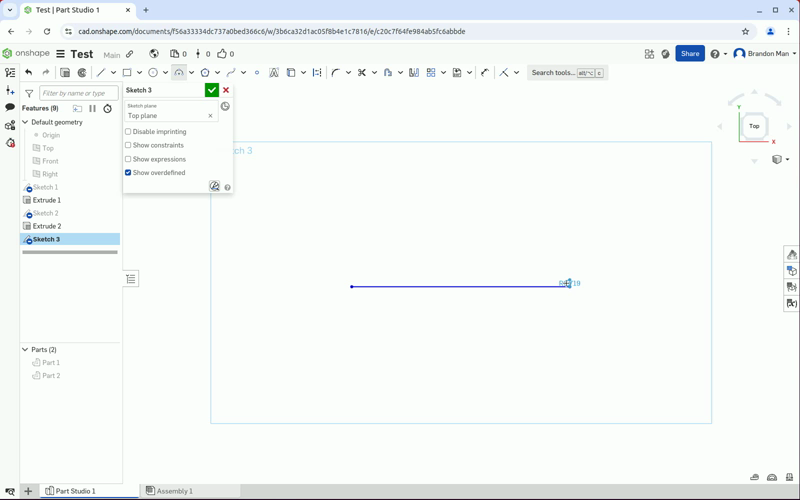
scroll(6)
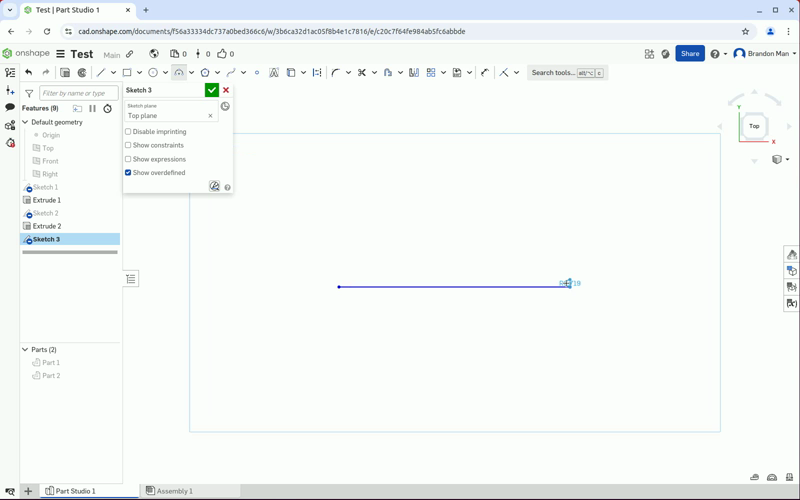
scroll(6)
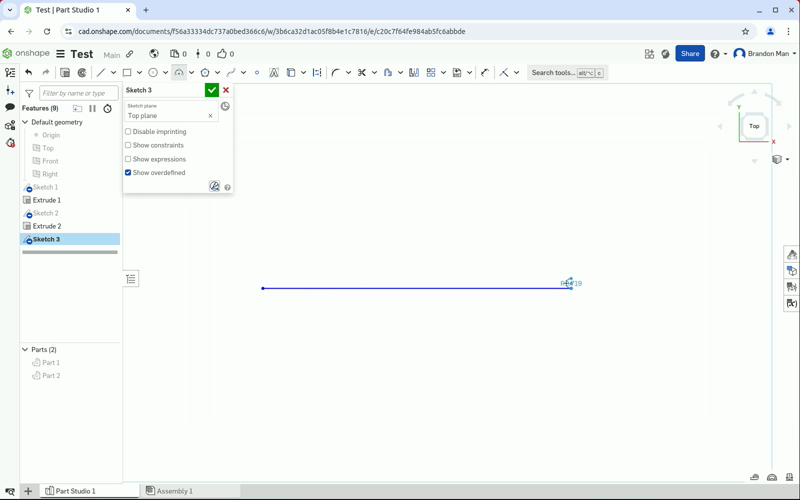
scroll(6)
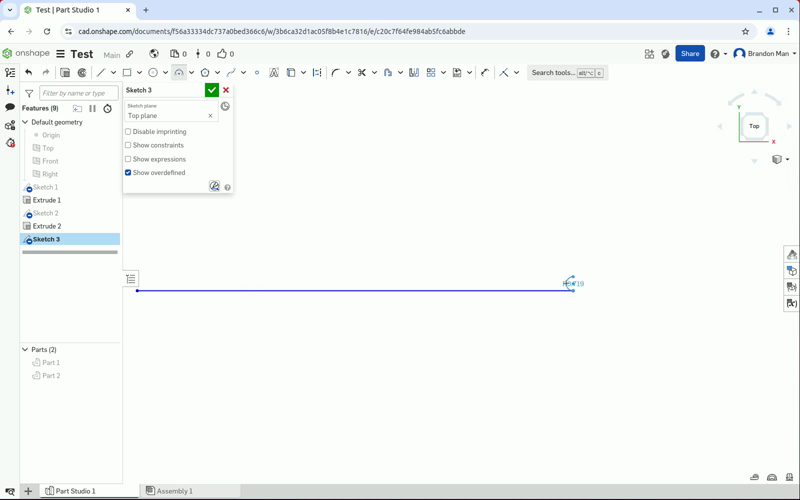
scroll(6)
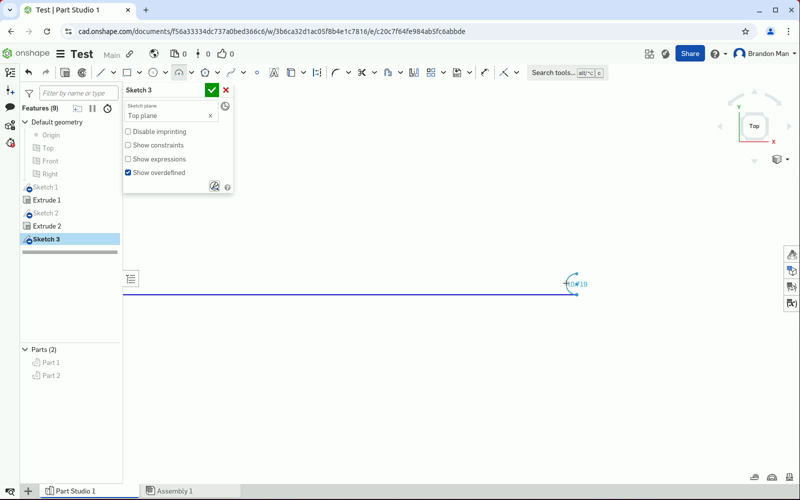
scroll(6)
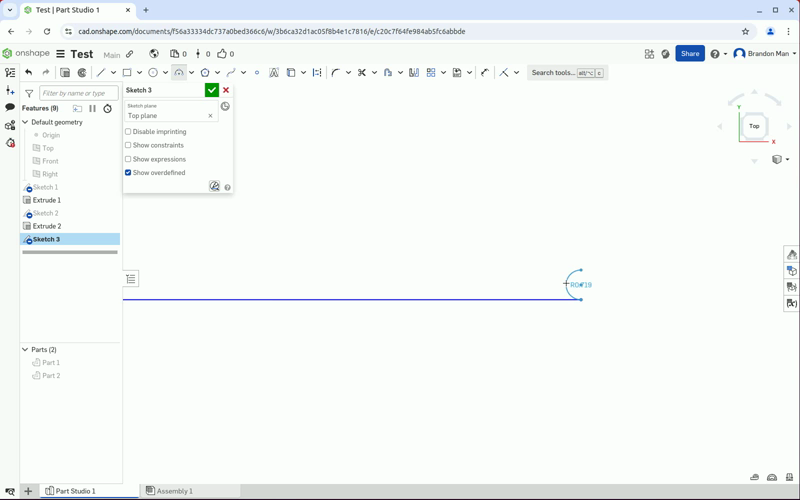
scroll(6)
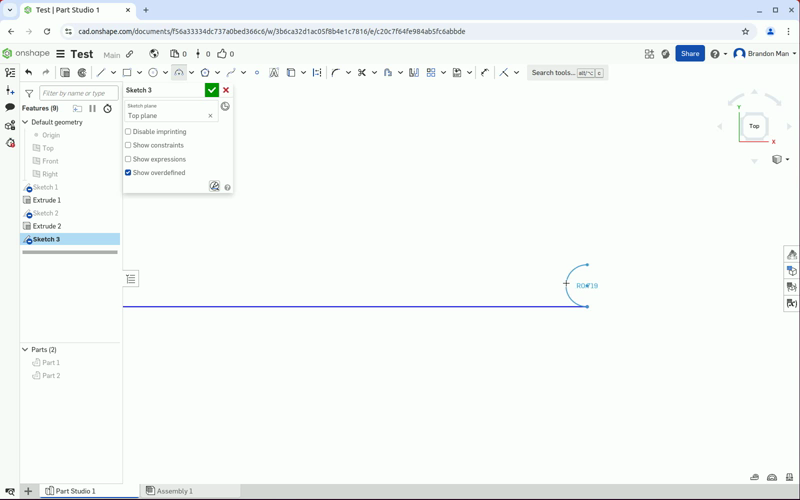
scroll(6)
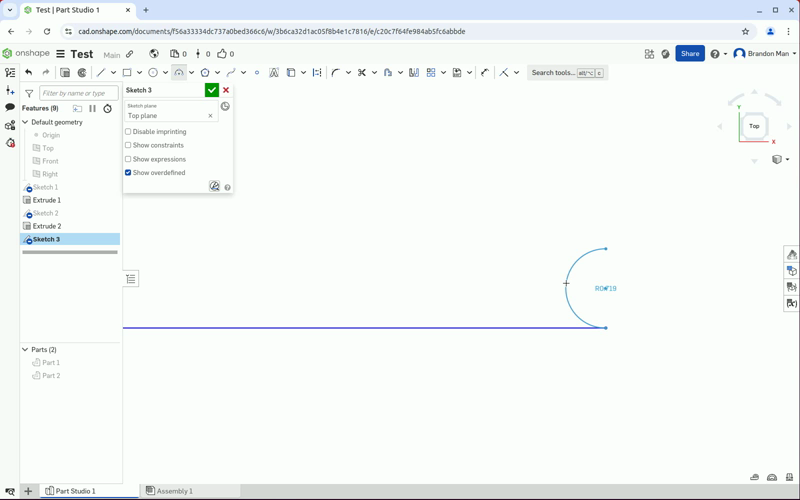
click(566, 282)
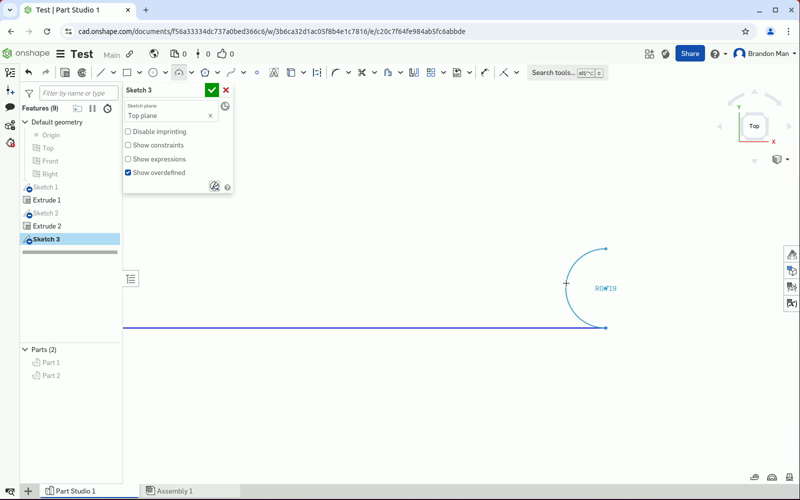
scroll(-6)
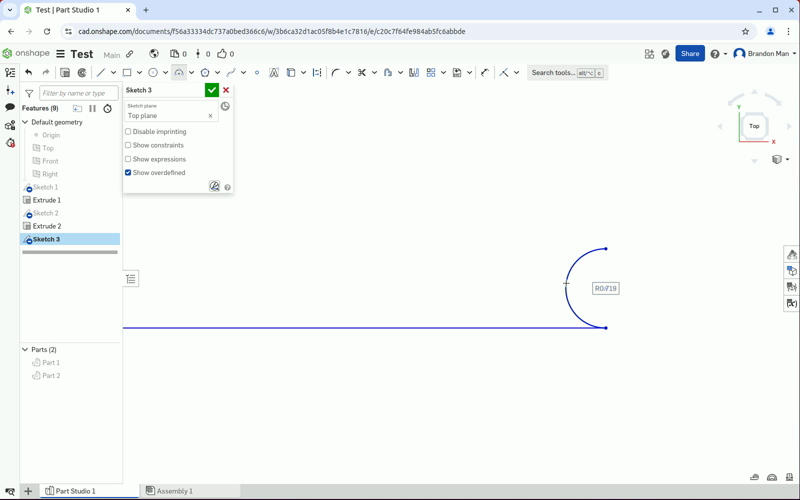
scroll(-6)
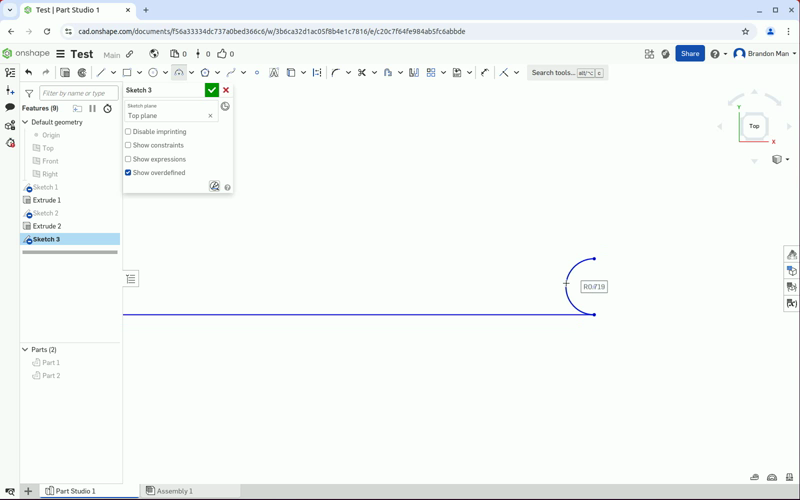
scroll(-6)
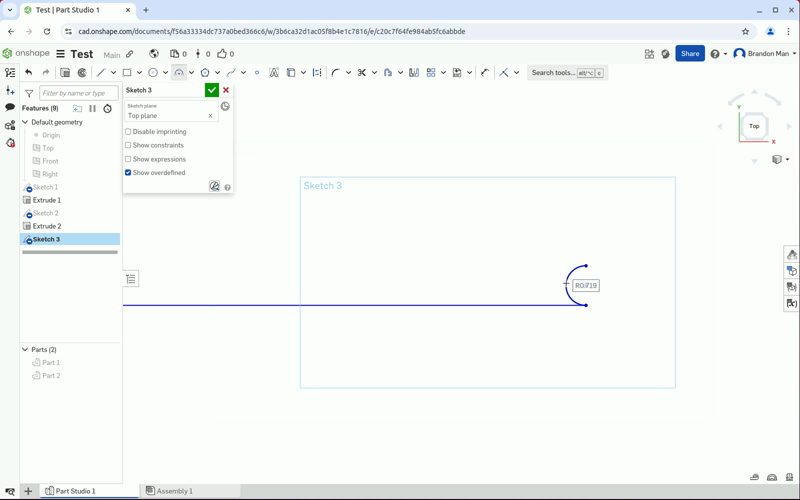
scroll(-6)
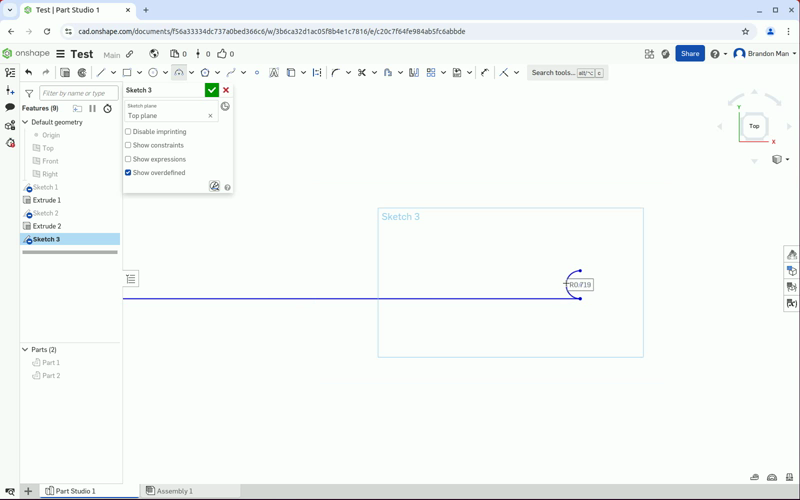
scroll(-6)
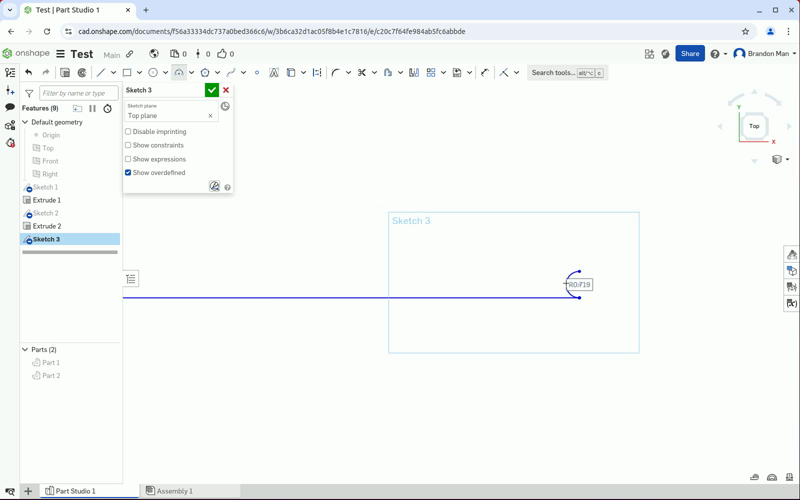
scroll(-6)
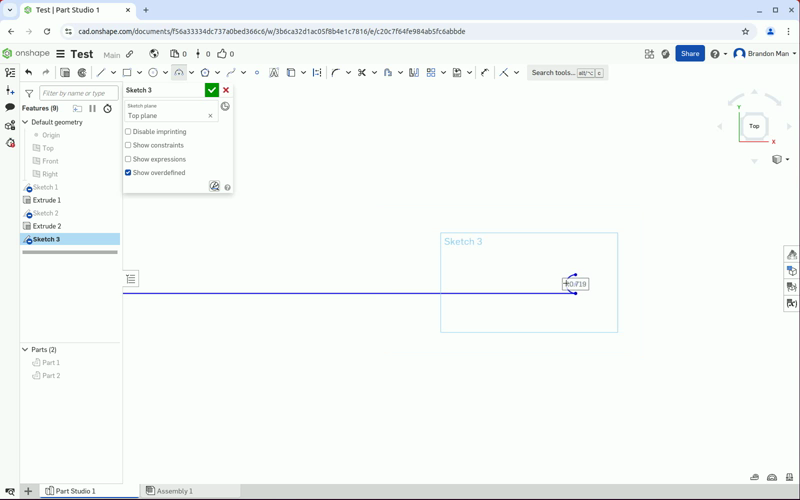
scroll(-6)
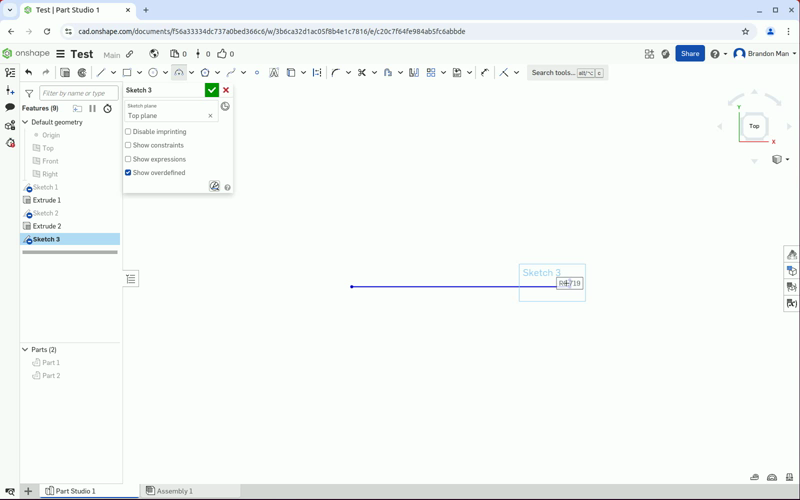
key_up(shift)
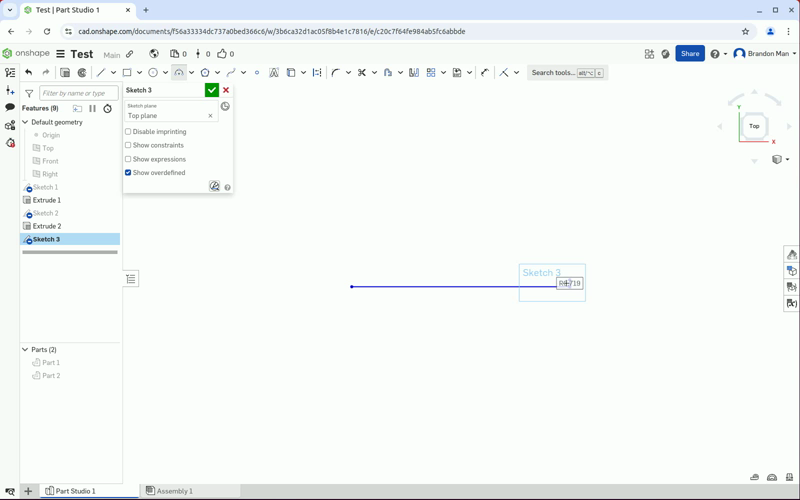
key(esc)
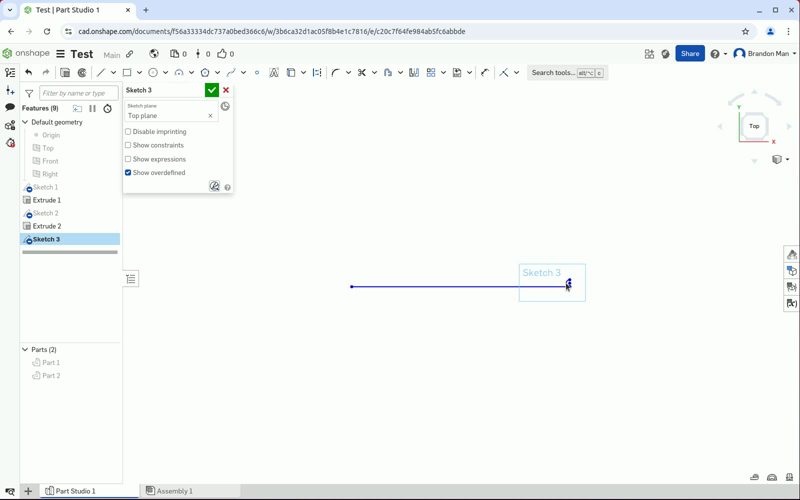
key(l)
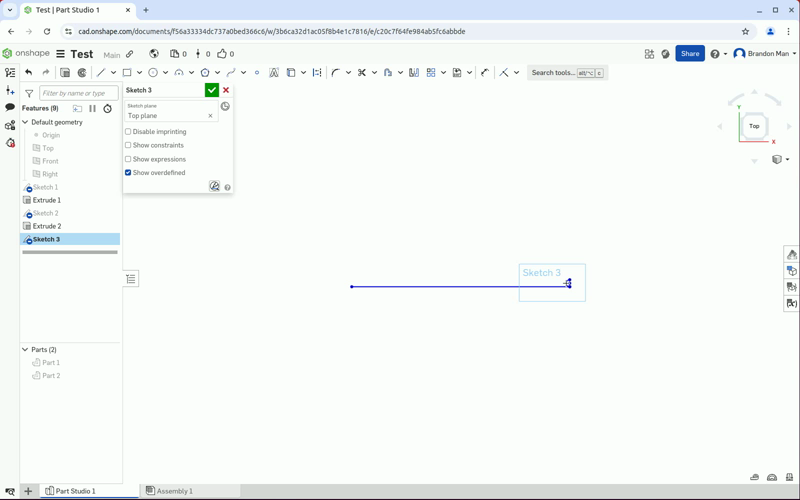
mouse_move(569, 279)
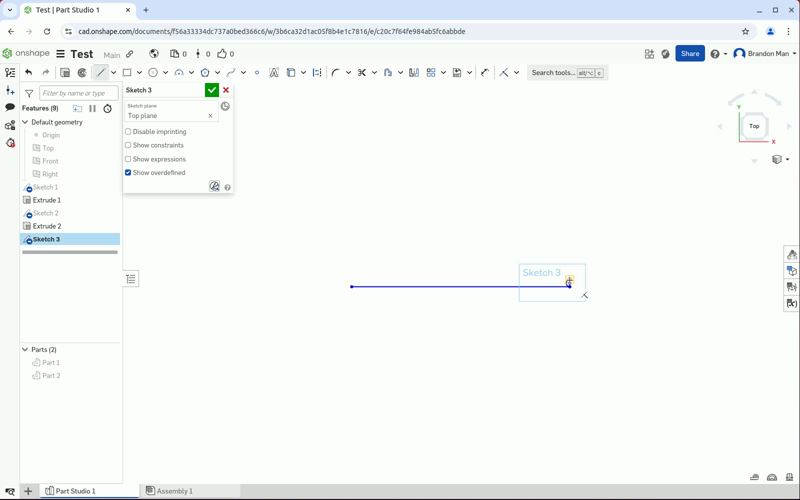
scroll(6)
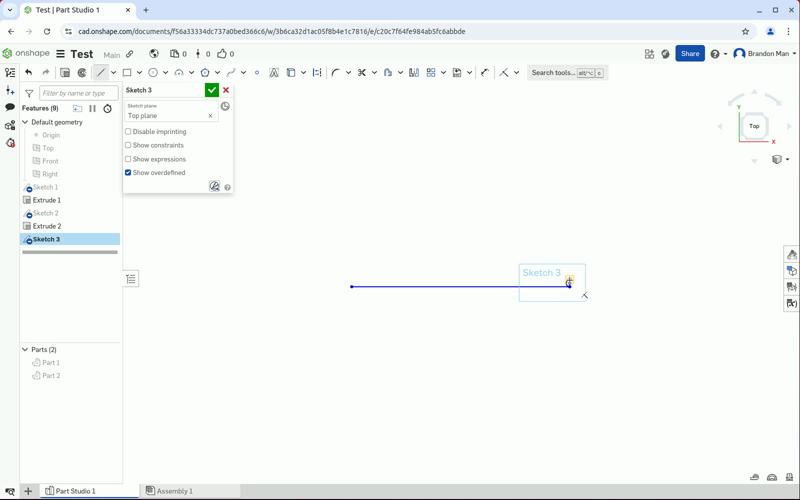
scroll(6)
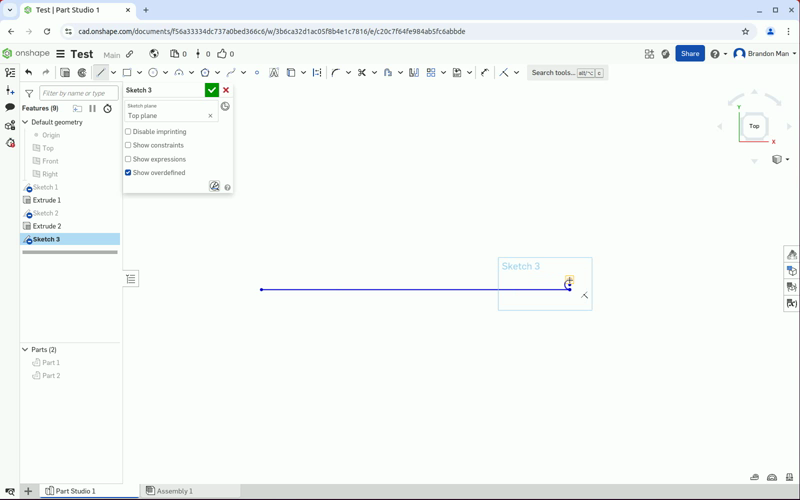
scroll(6)
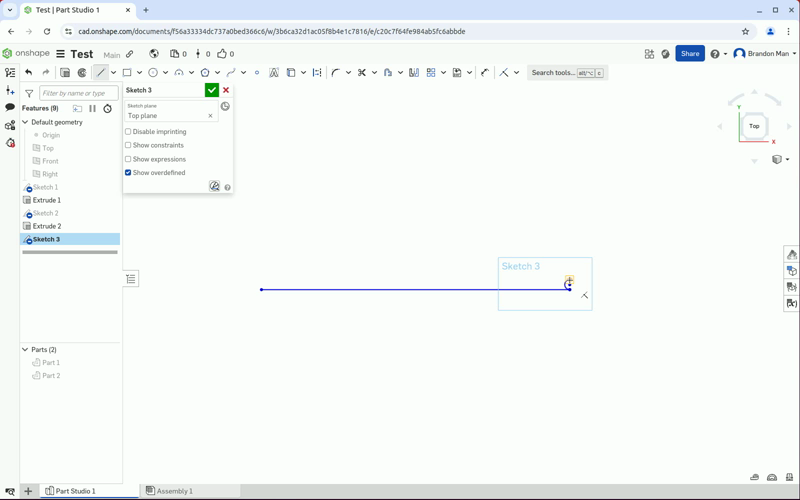
scroll(6)
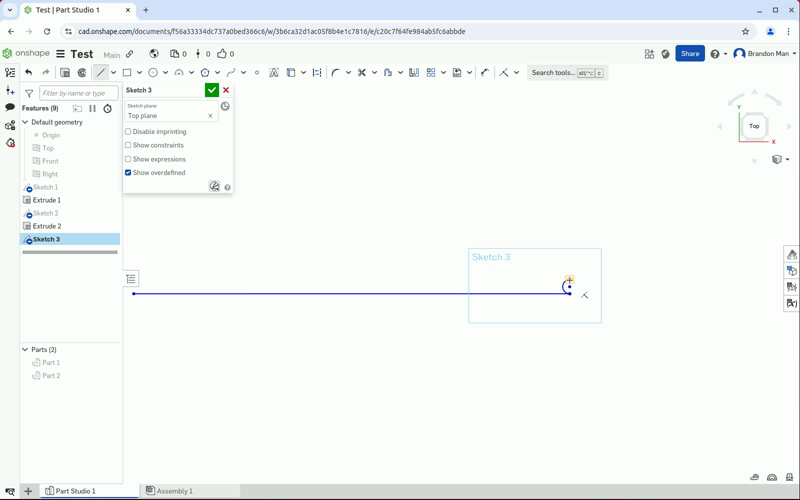
scroll(6)
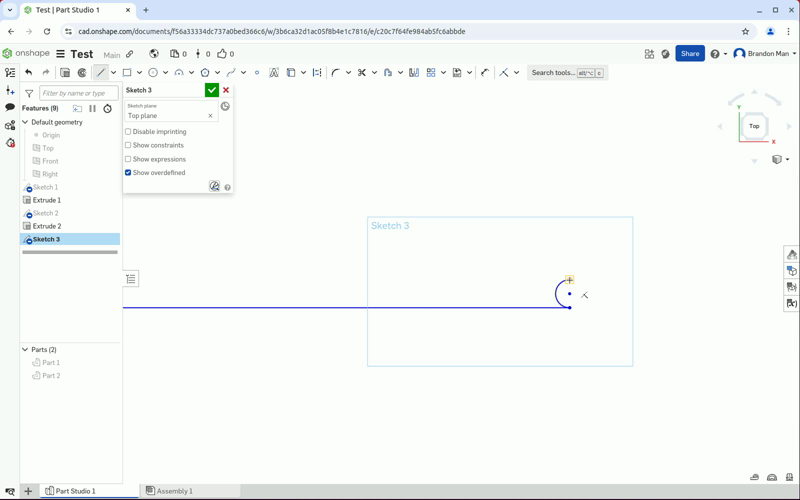
scroll(6)
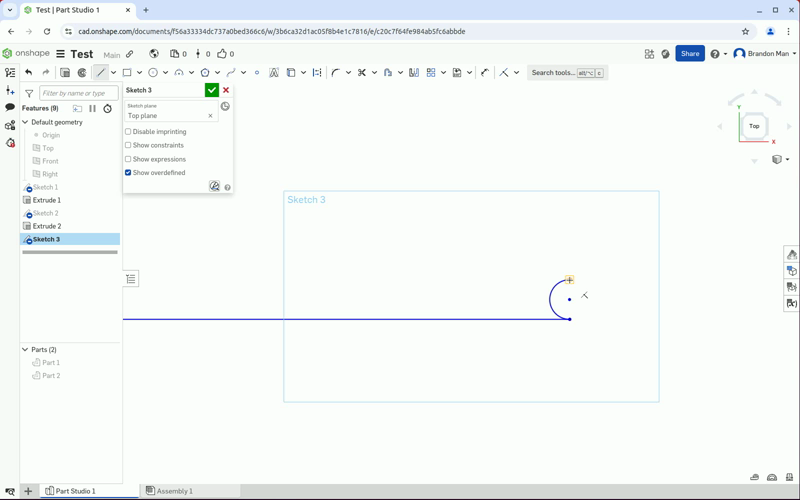
scroll(6)
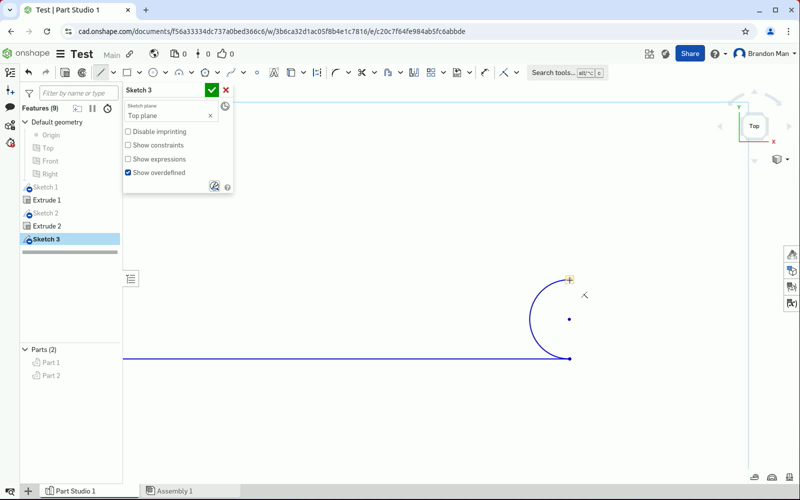
click(569, 279)
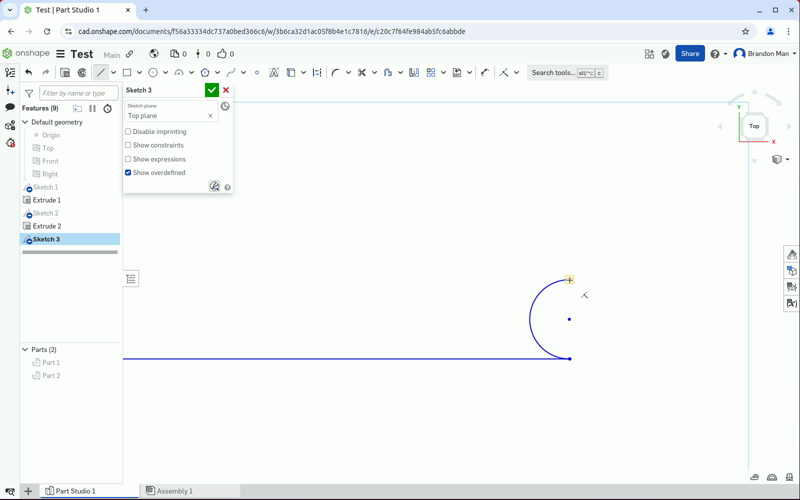
scroll(-6)
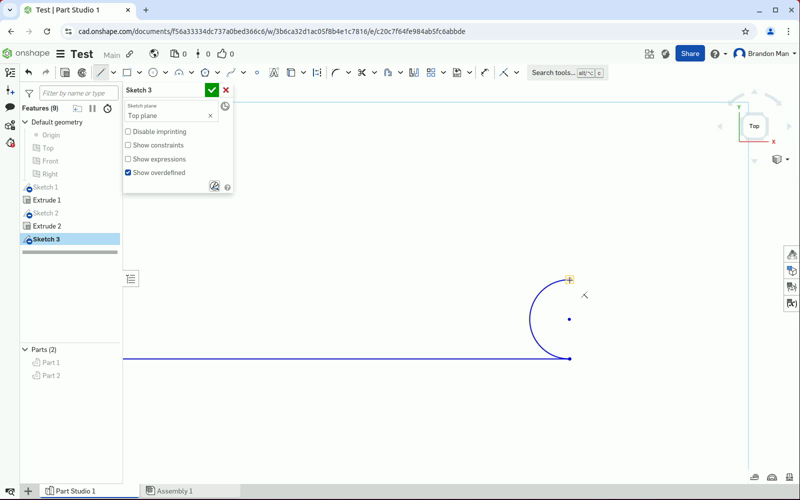
scroll(-6)
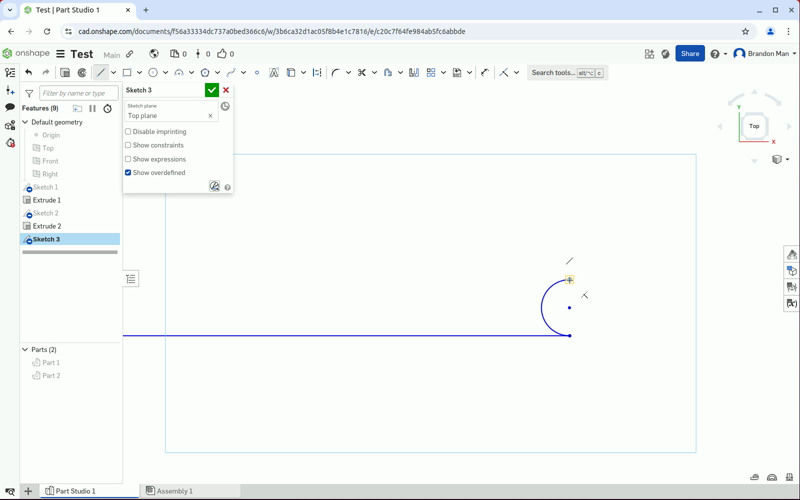
scroll(-6)
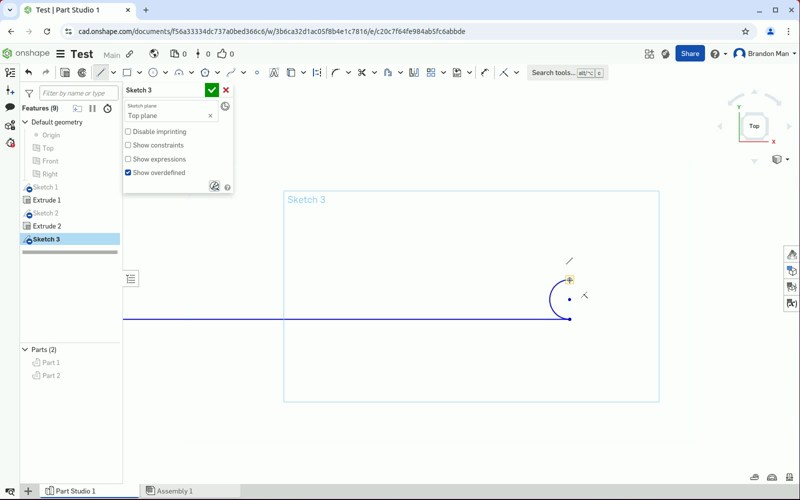
scroll(-6)
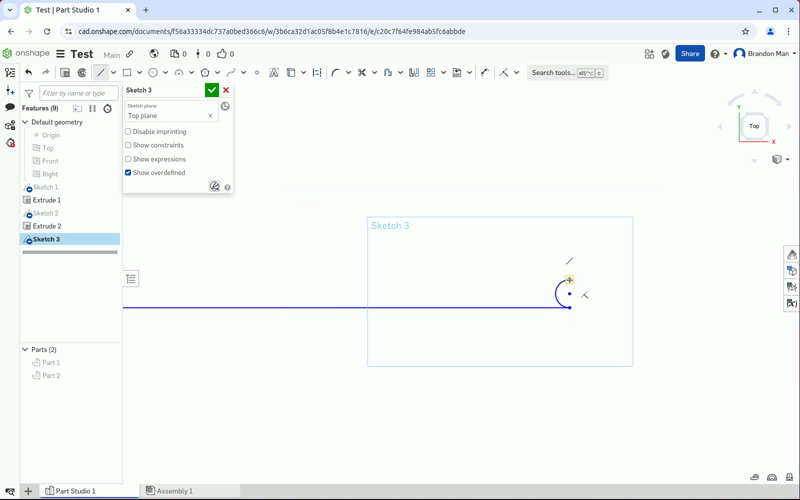
scroll(-6)
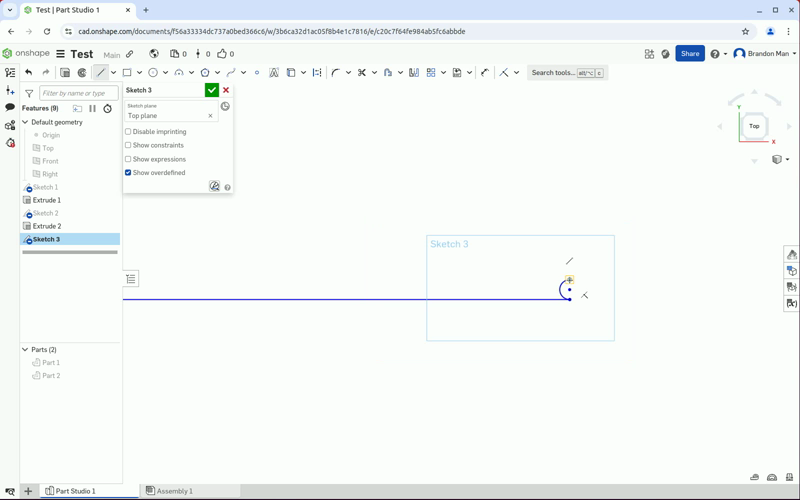
scroll(-6)
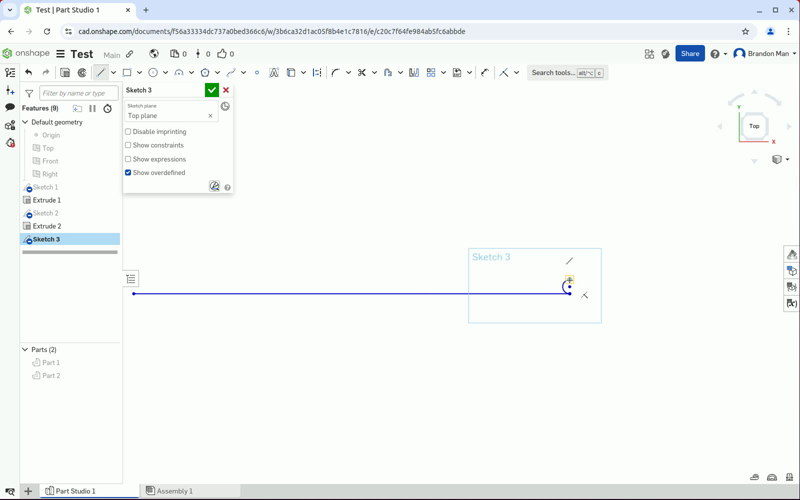
scroll(-6)
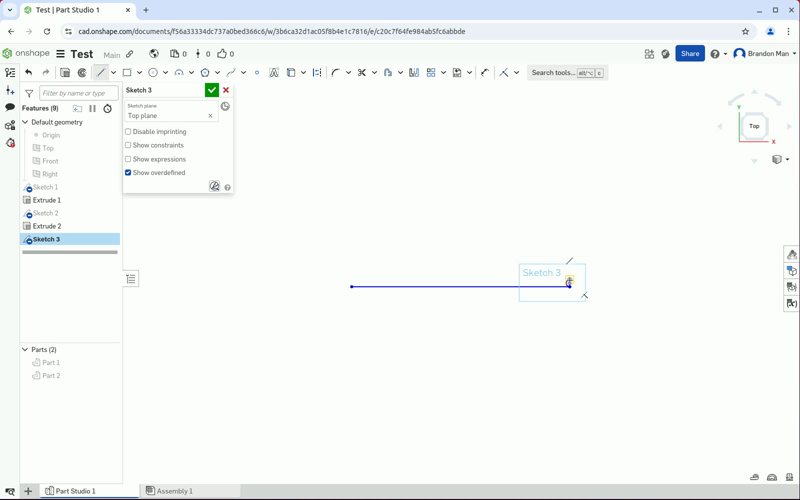
key_down(shift)
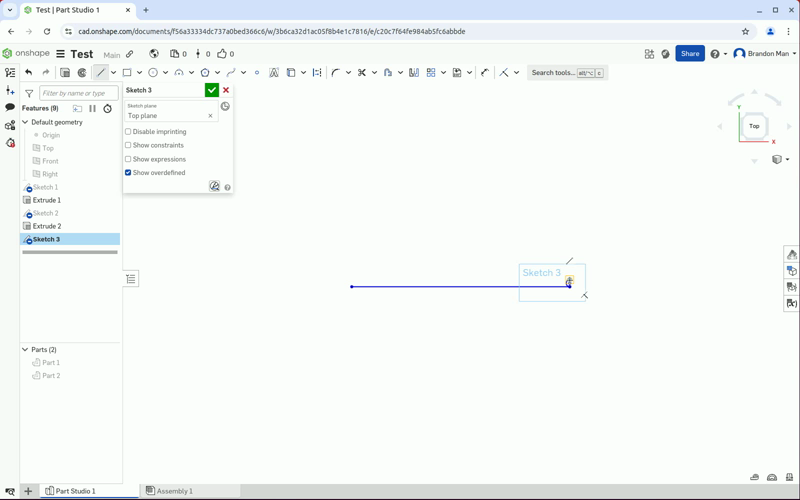
mouse_move(351, 279)
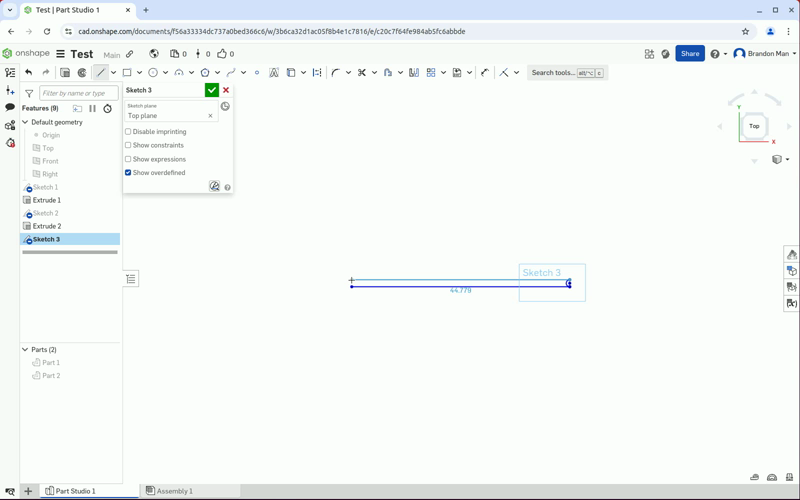
click(351, 279)
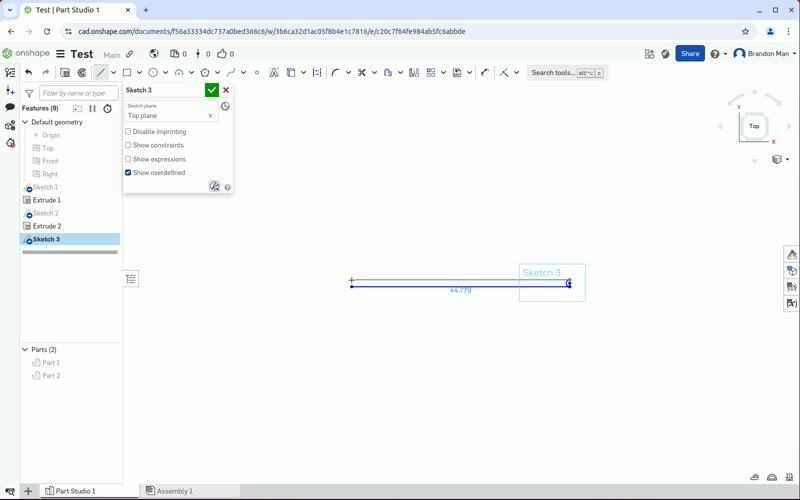
key_up(shift)
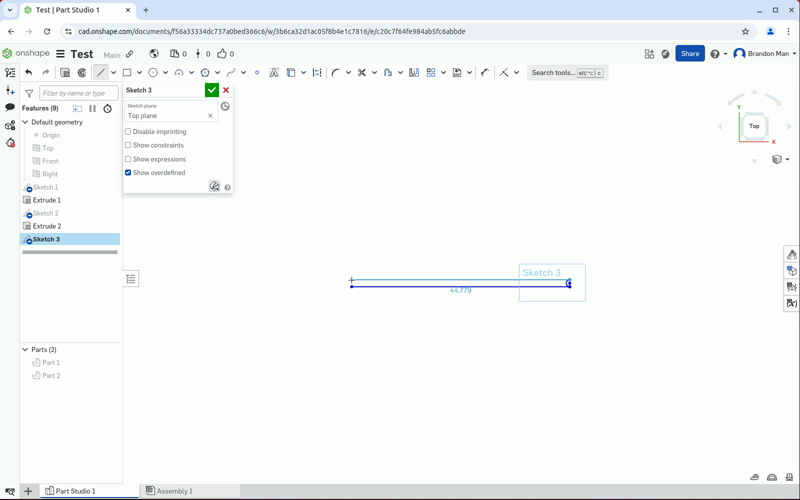
key(esc)
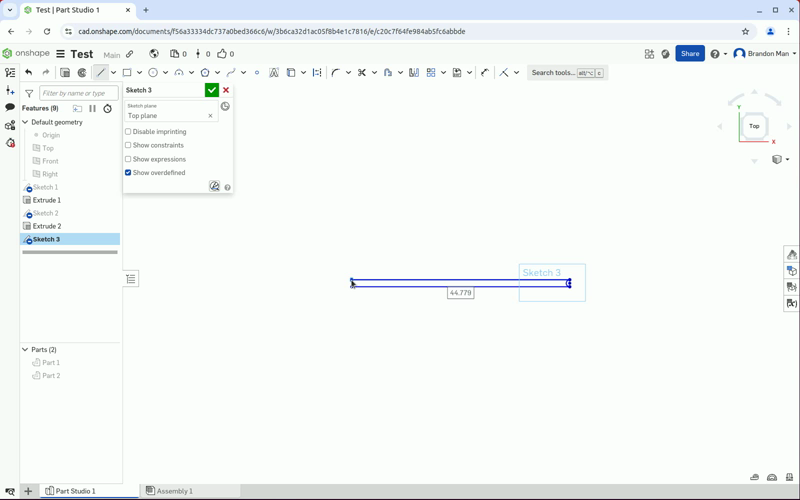
key(a)
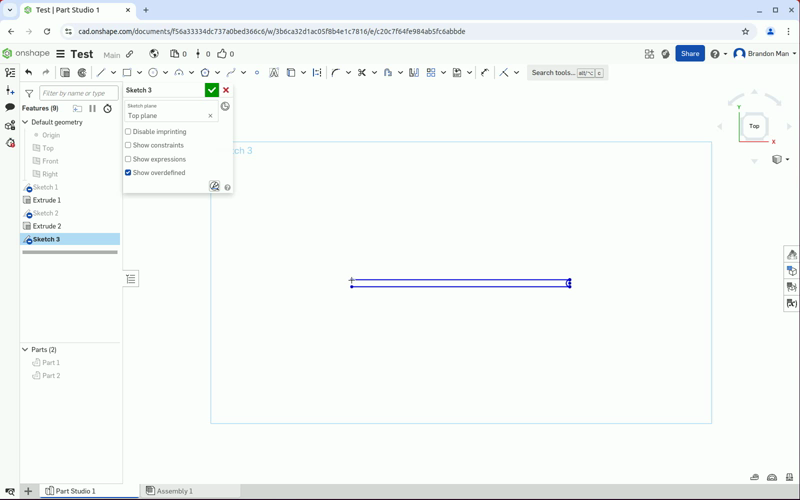
mouse_move(351, 279)
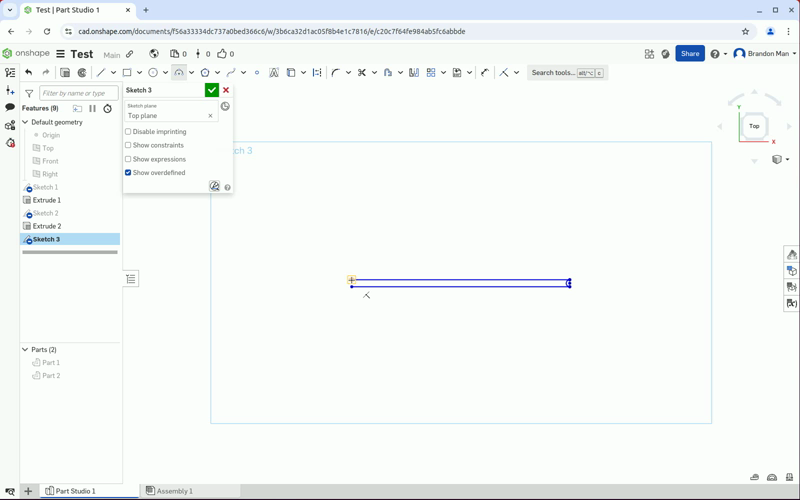
click(351, 279)
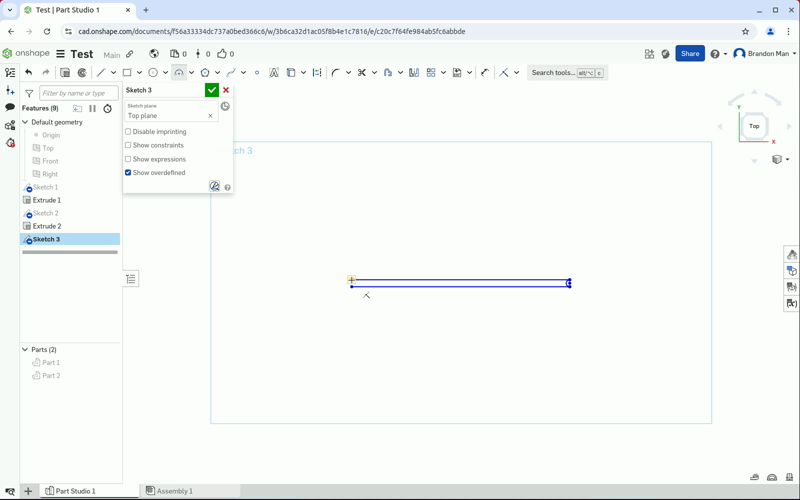
mouse_move(351, 286)
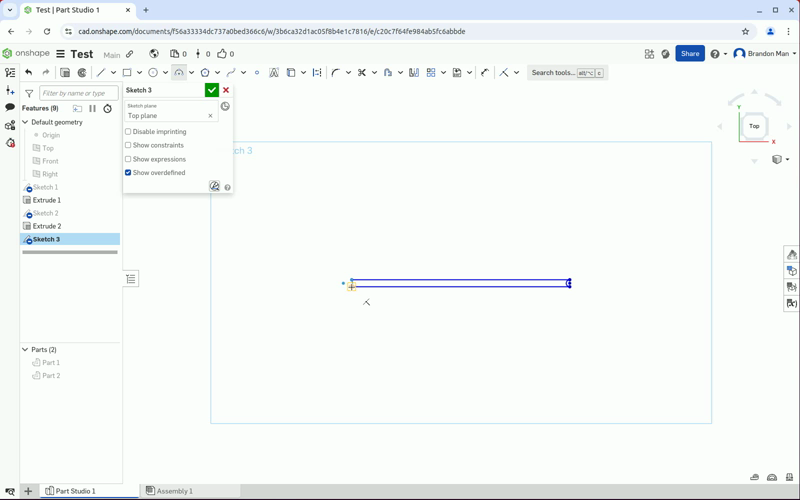
scroll(6)
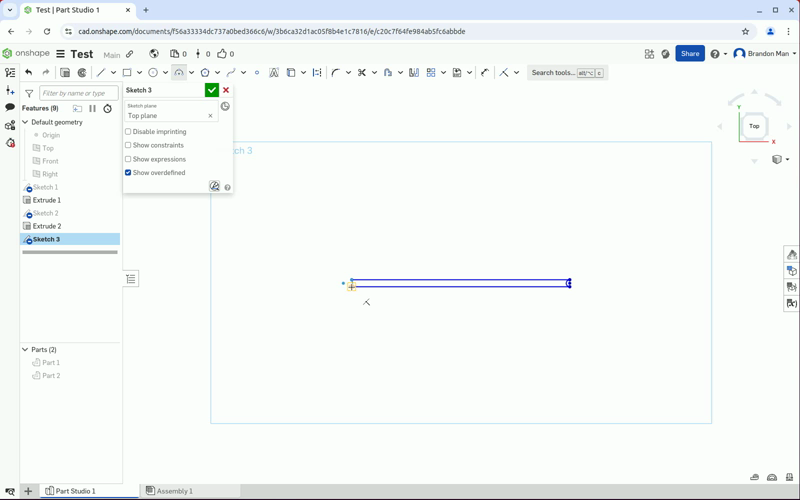
scroll(6)
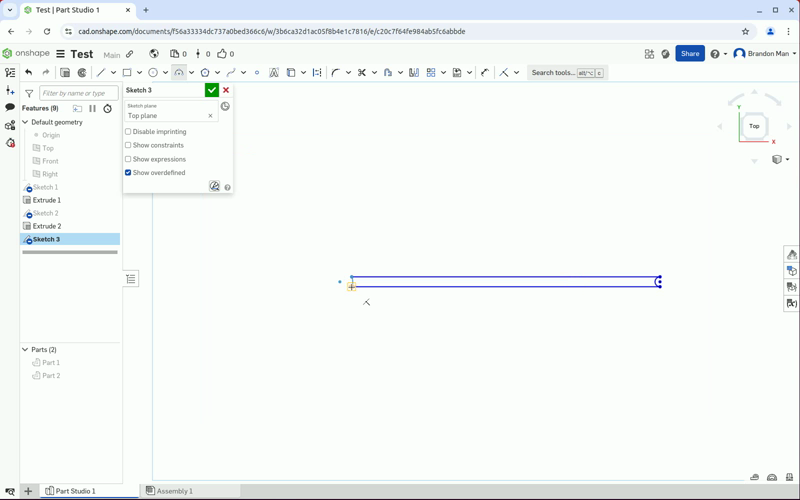
scroll(6)
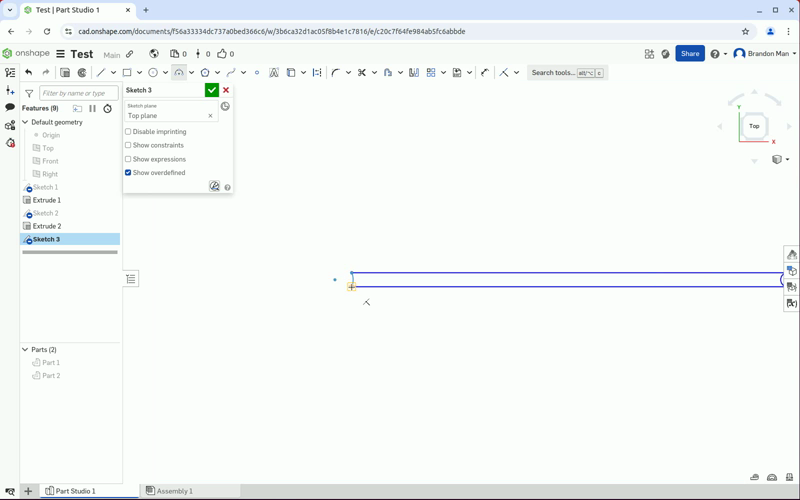
scroll(6)
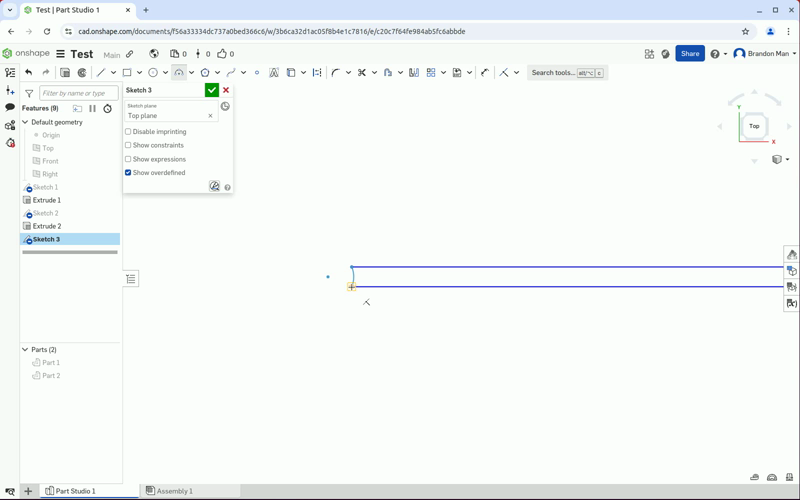
scroll(6)
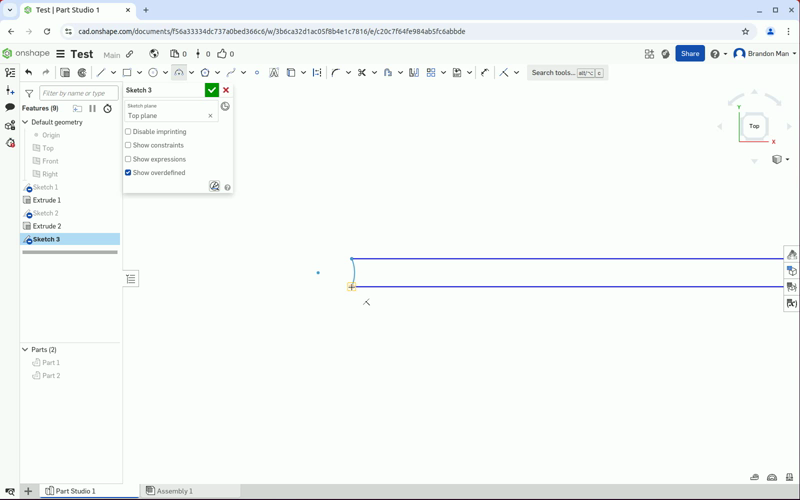
scroll(6)
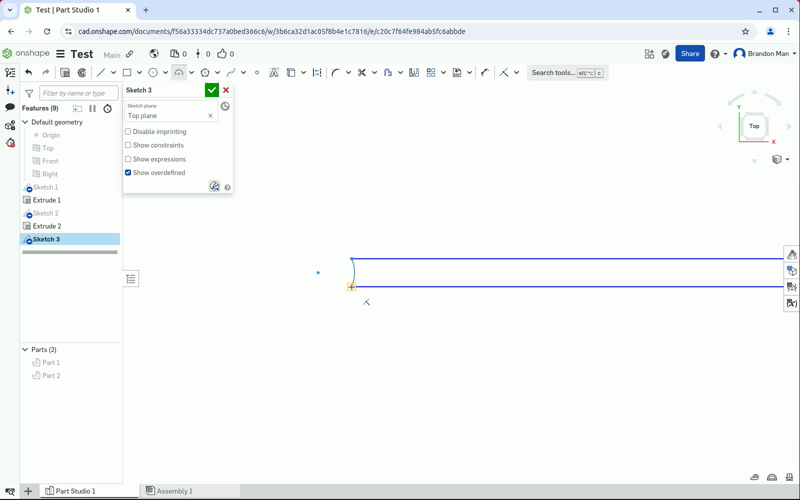
scroll(6)
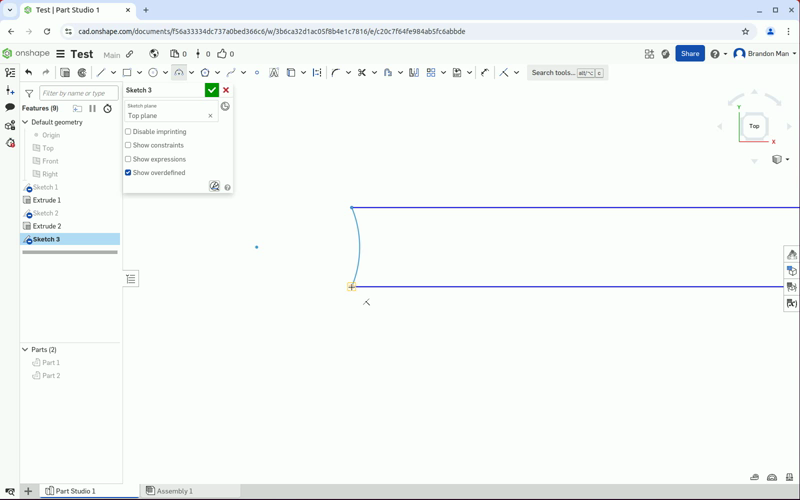
click(351, 286)
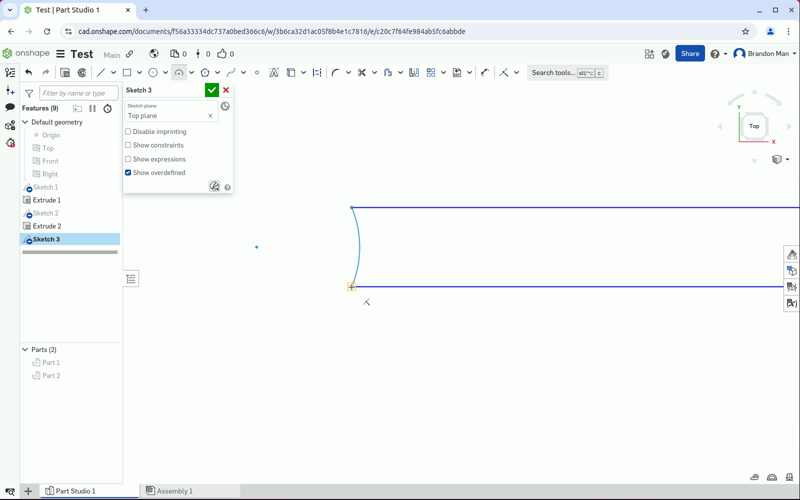
scroll(-6)
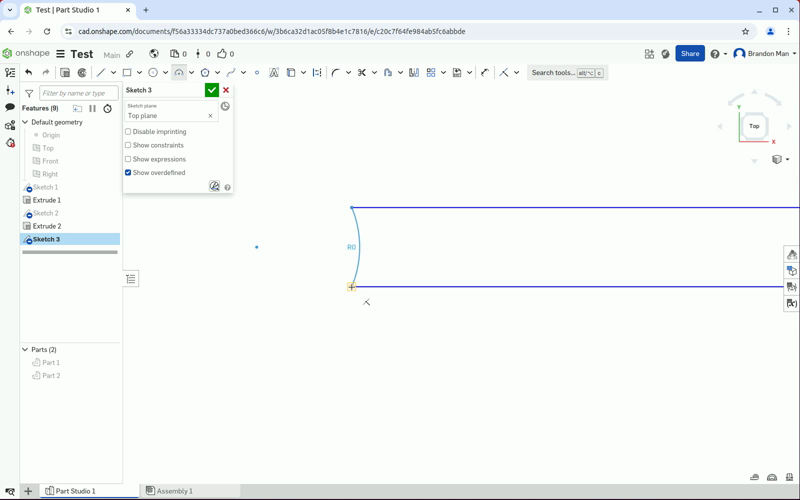
scroll(-6)
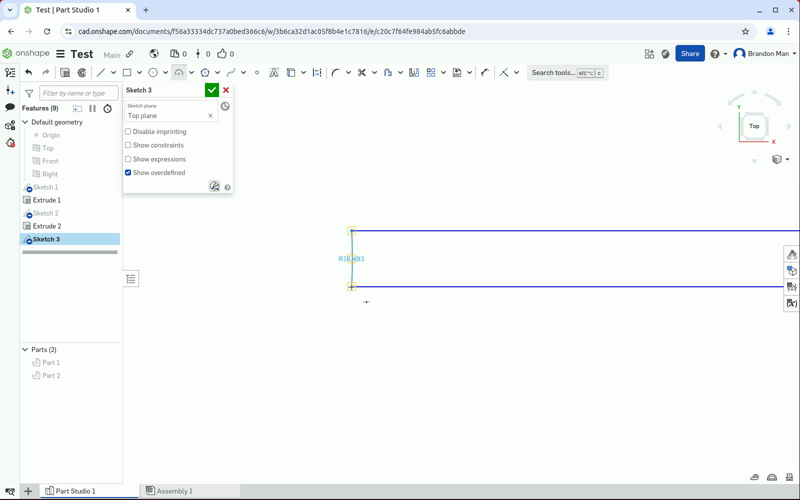
scroll(-6)
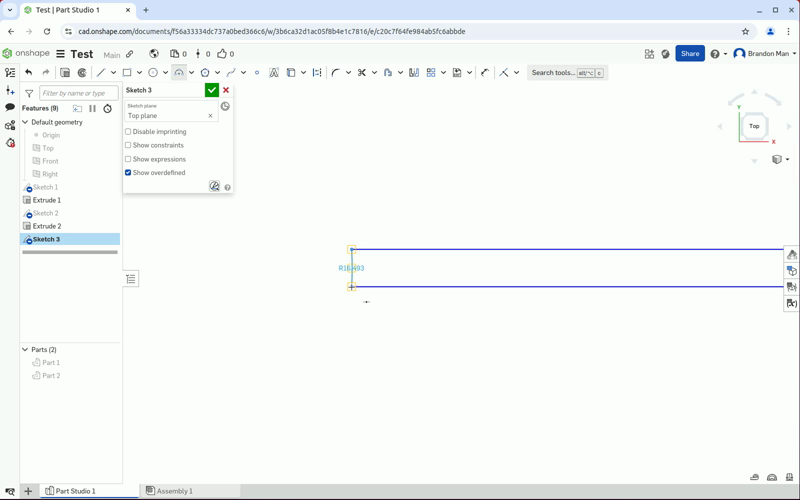
scroll(-6)
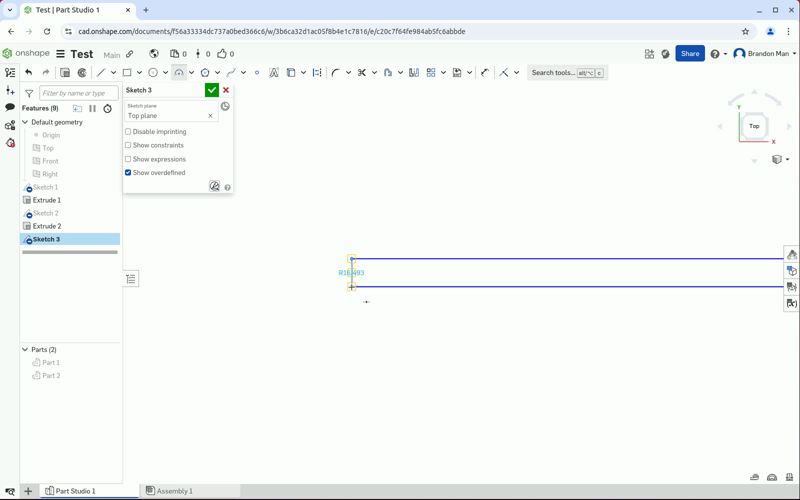
scroll(-6)
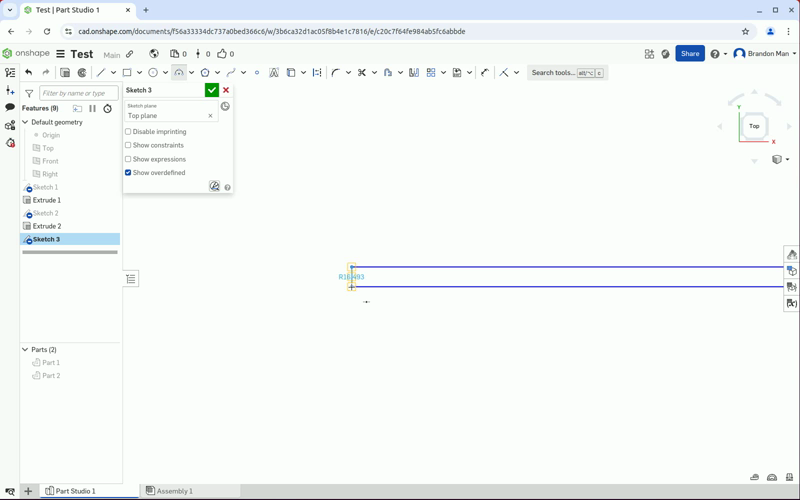
scroll(-6)
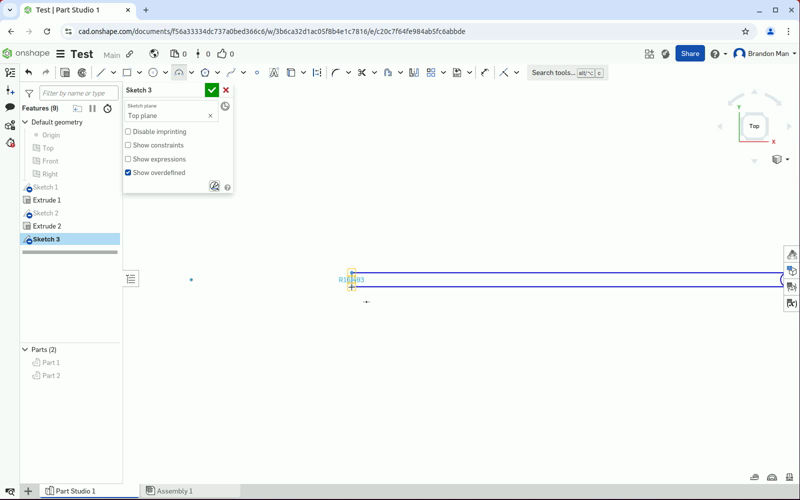
scroll(-6)
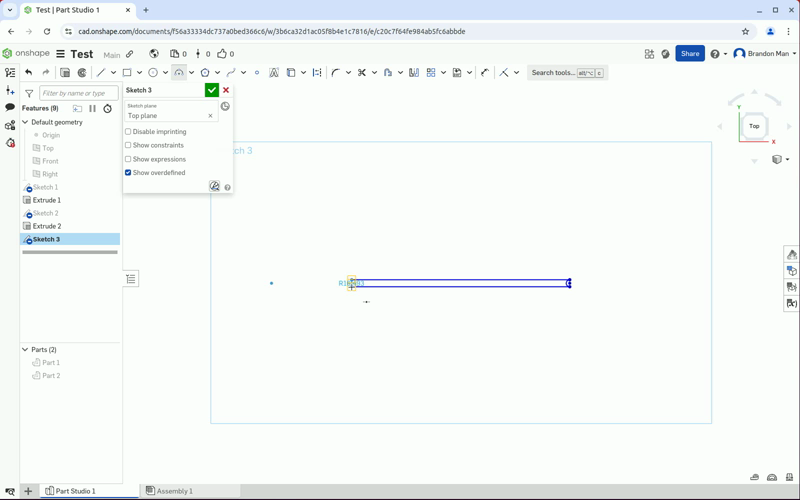
key_down(shift)
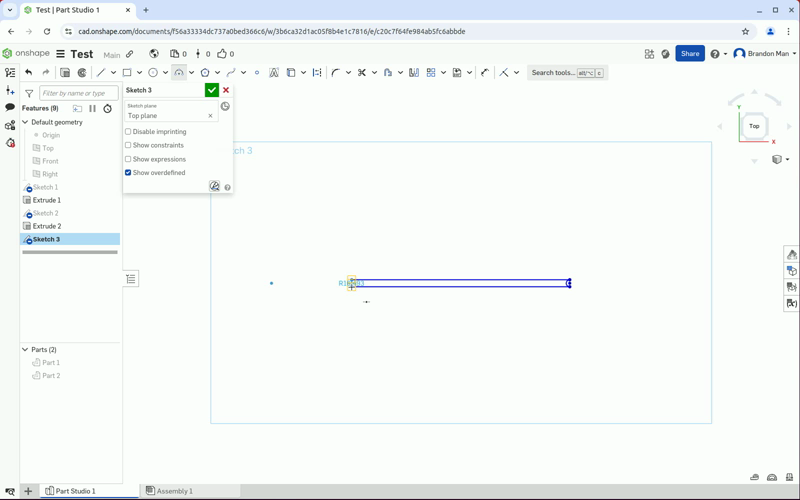
mouse_move(355, 282)
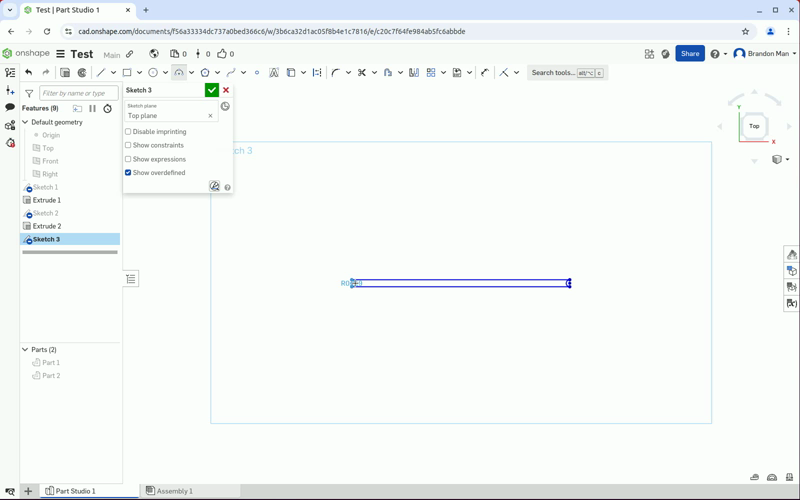
scroll(6)
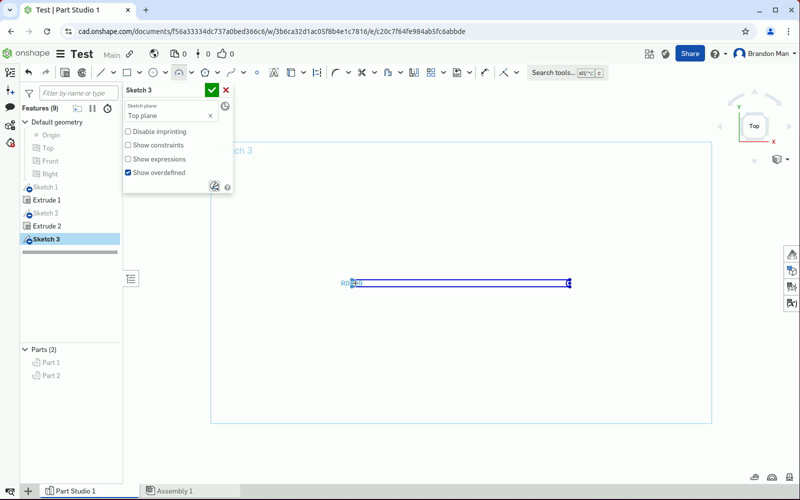
scroll(6)
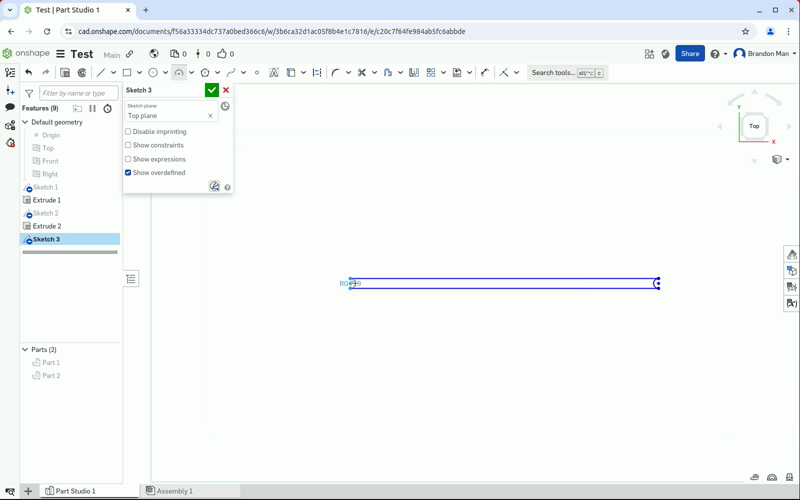
scroll(6)
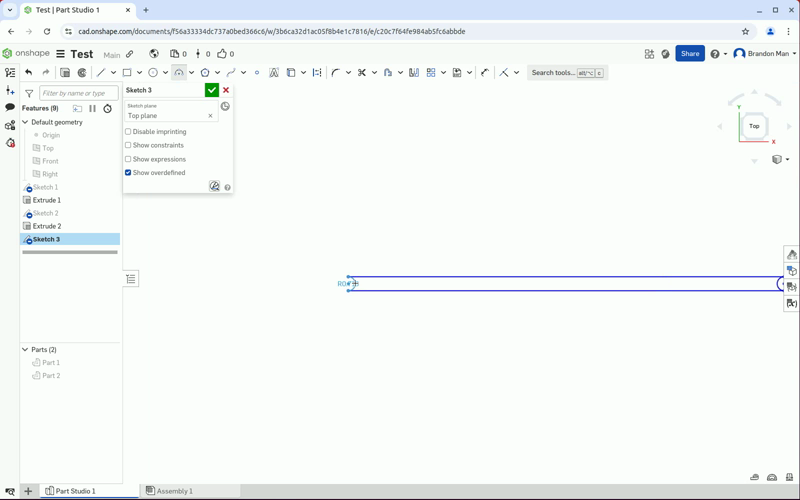
scroll(6)
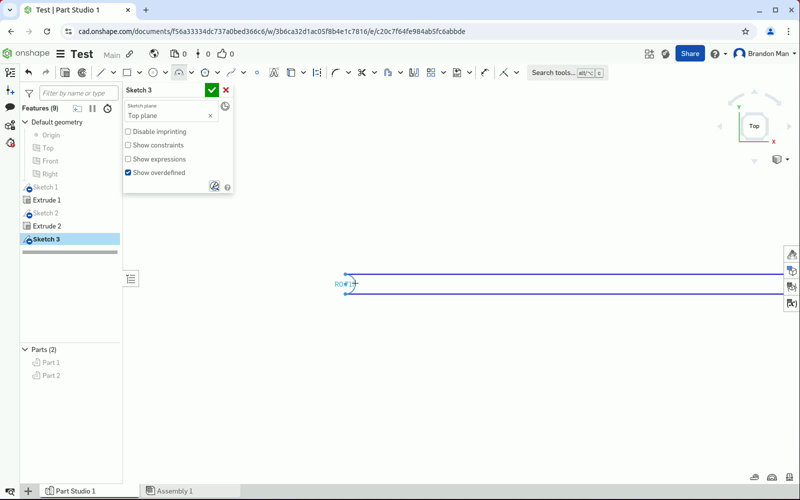
scroll(6)
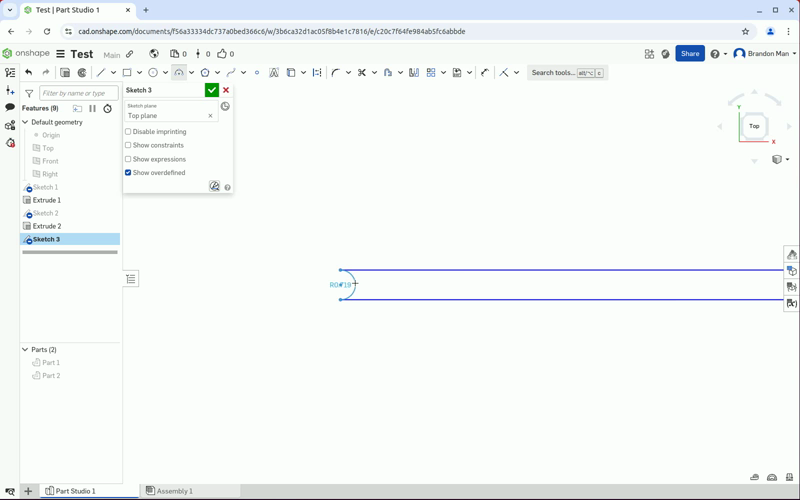
scroll(6)
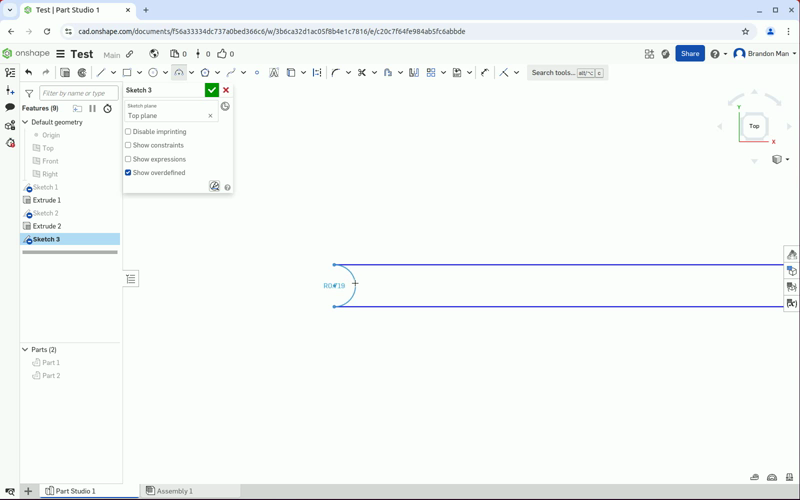
scroll(6)
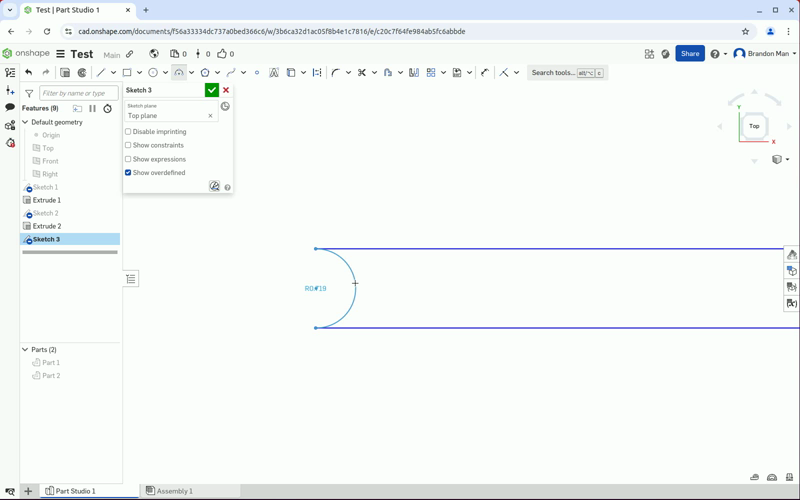
click(355, 282)
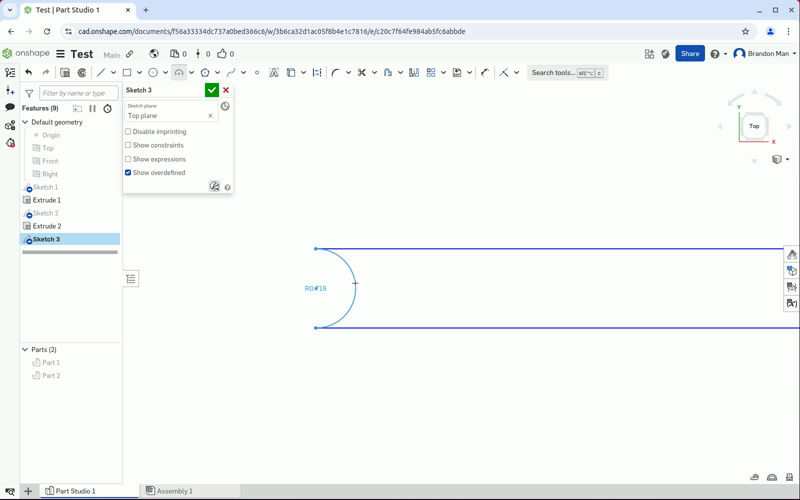
scroll(-6)
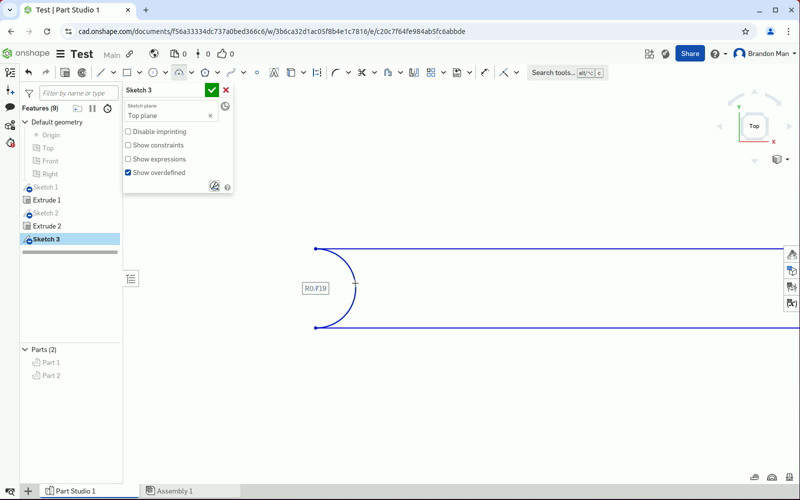
scroll(-6)
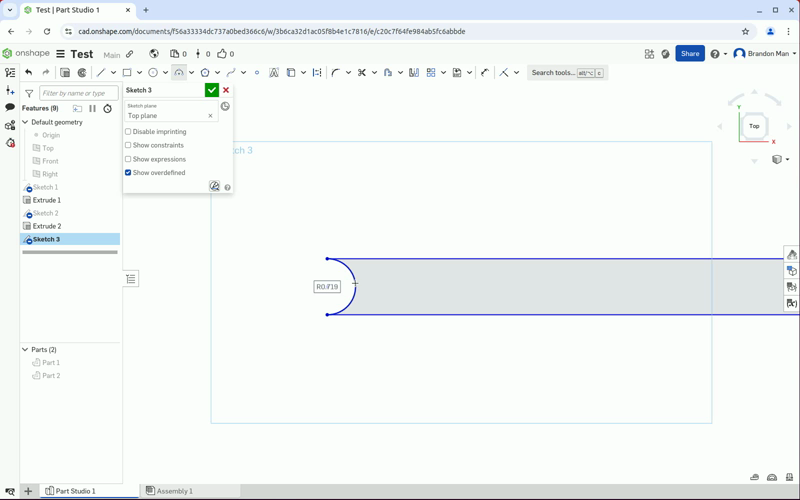
scroll(-6)
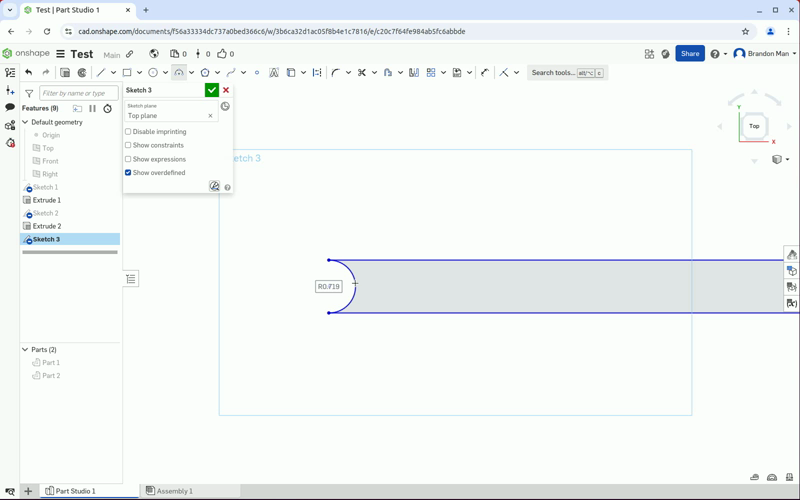
scroll(-6)
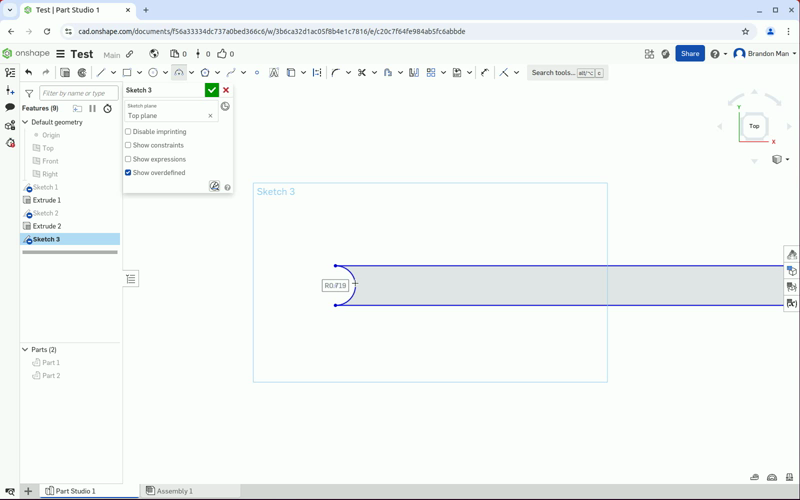
scroll(-6)
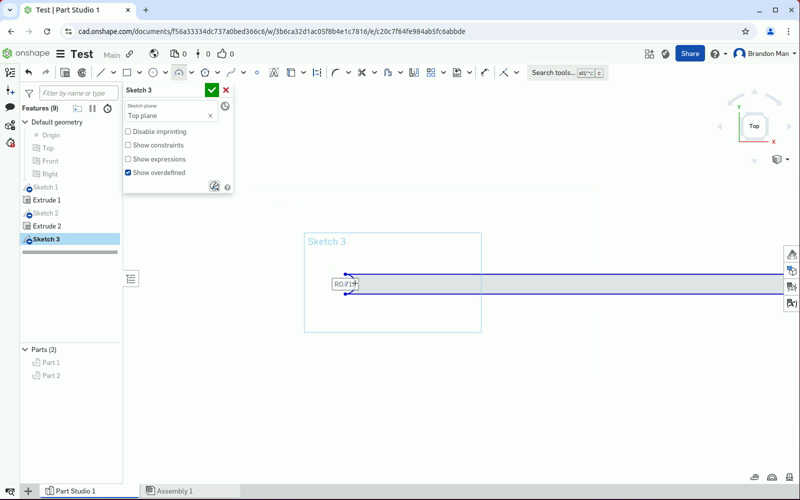
scroll(-6)
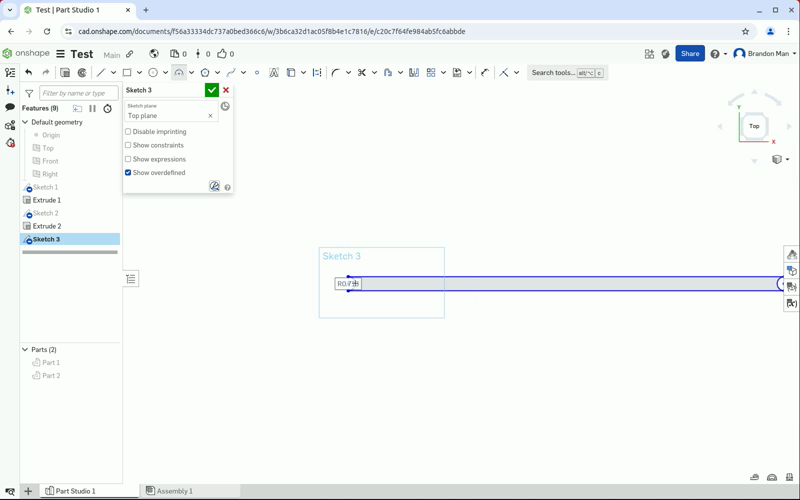
scroll(-6)
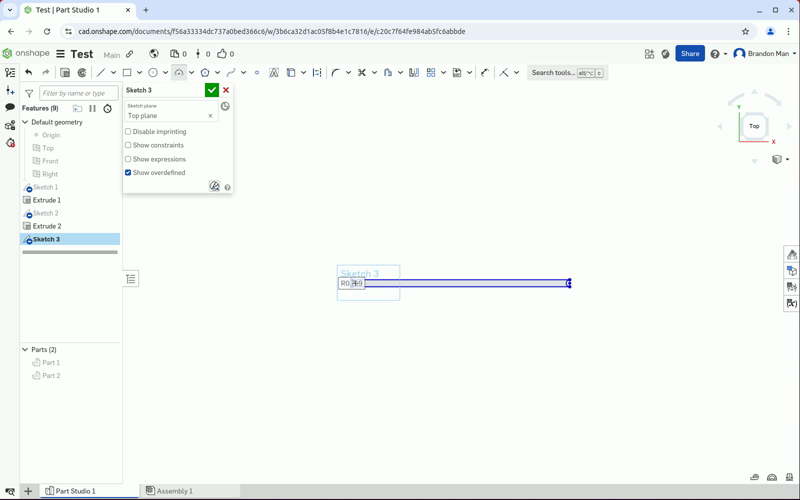
key_up(shift)
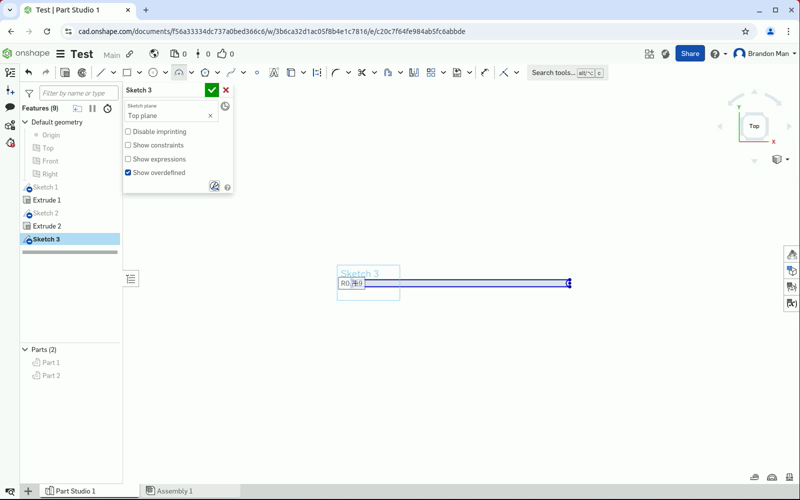
key(esc)
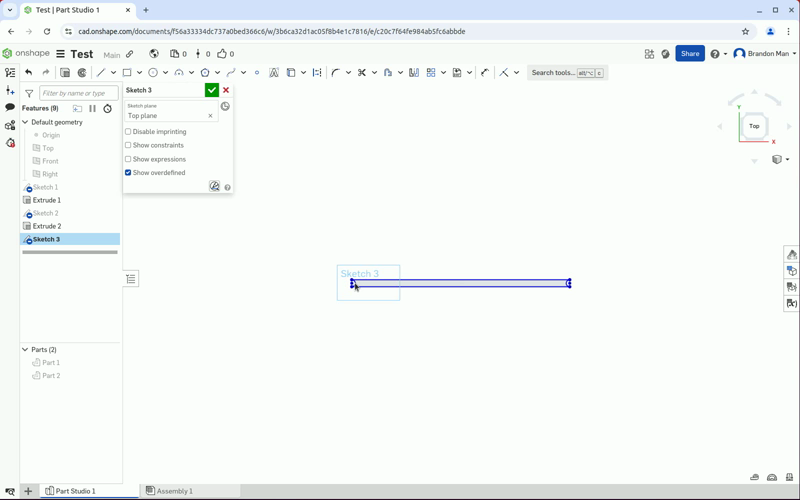
mouse_move(421, 285)
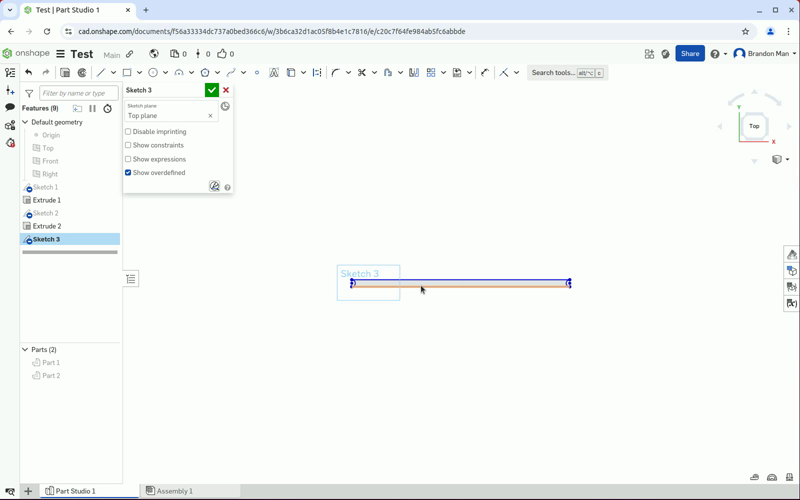
scroll(6)
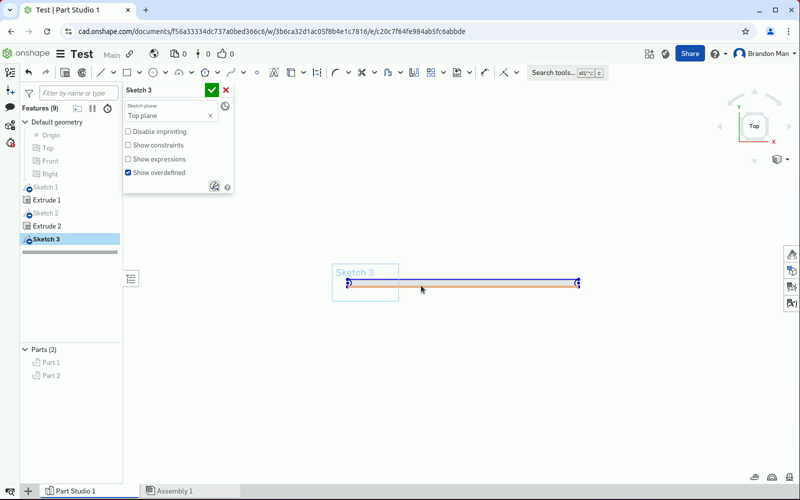
scroll(6)
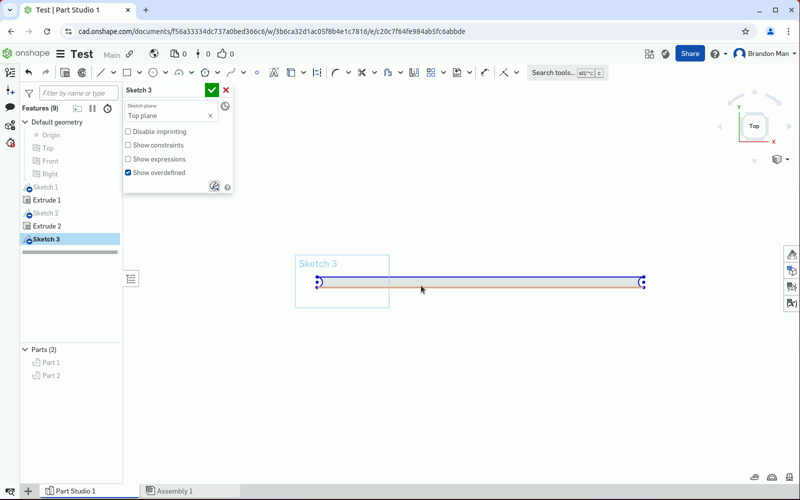
scroll(6)
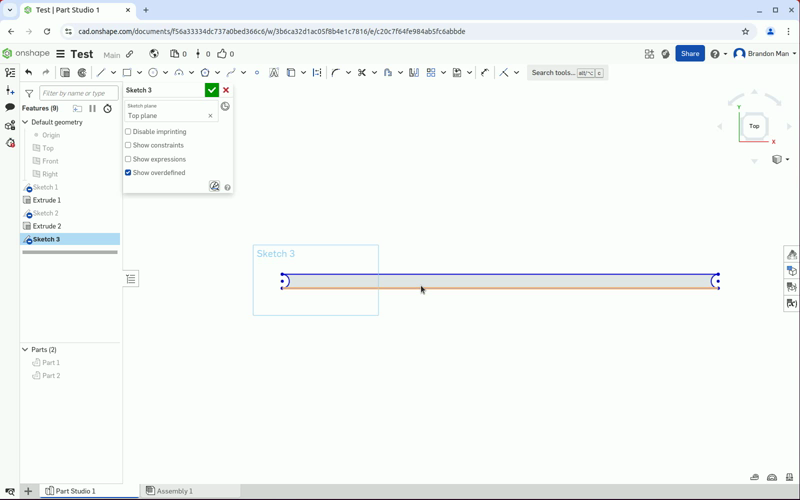
scroll(6)
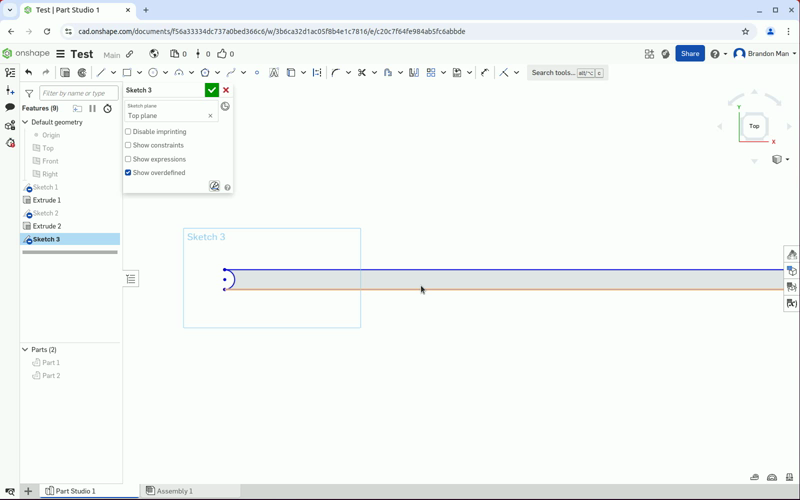
scroll(6)
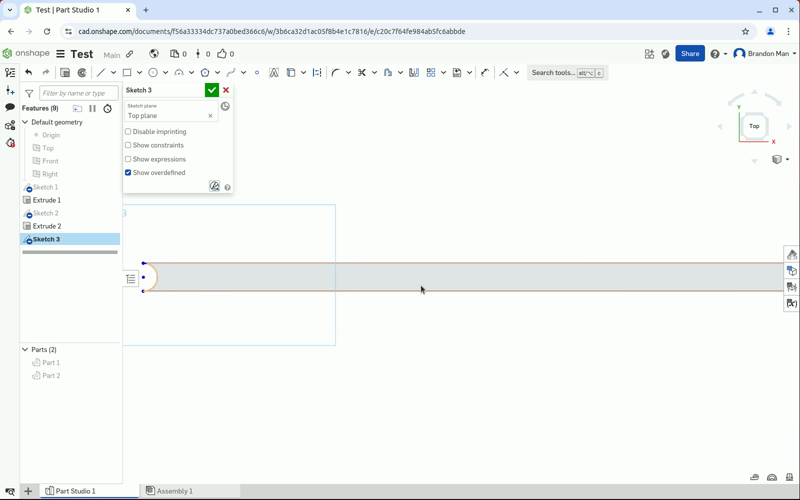
scroll(6)
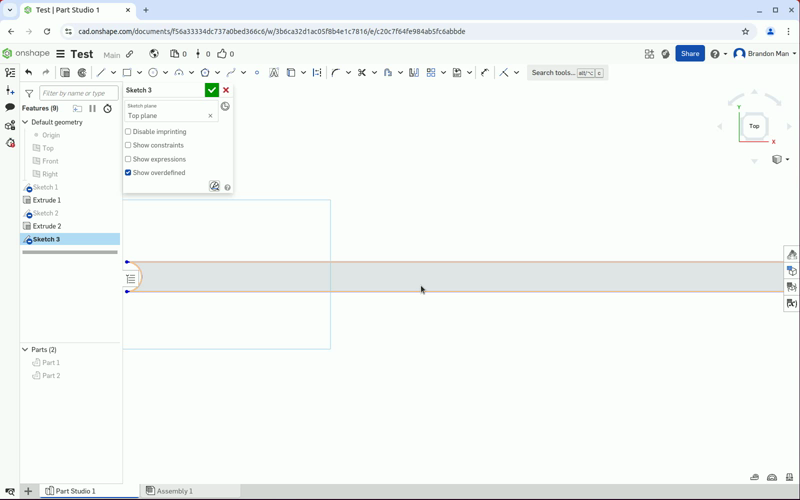
scroll(6)
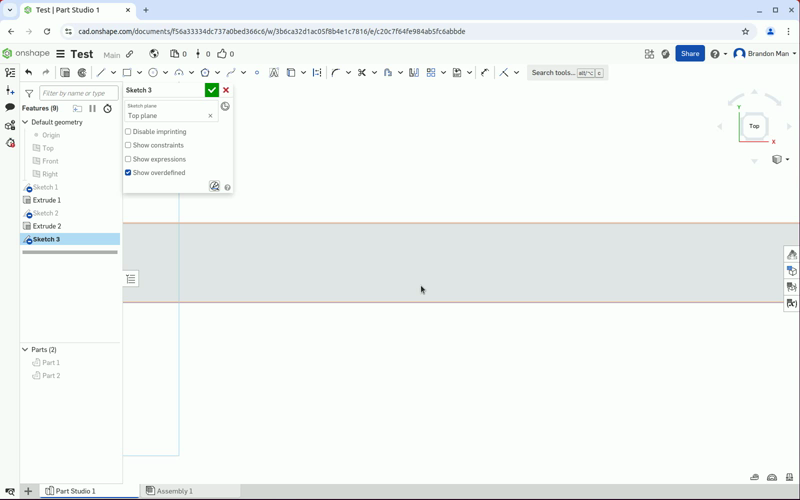
click(421, 285)
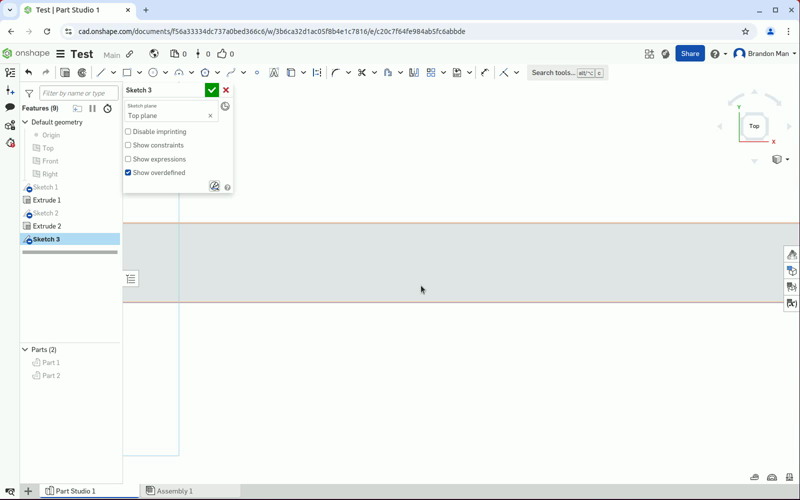
scroll(-6)
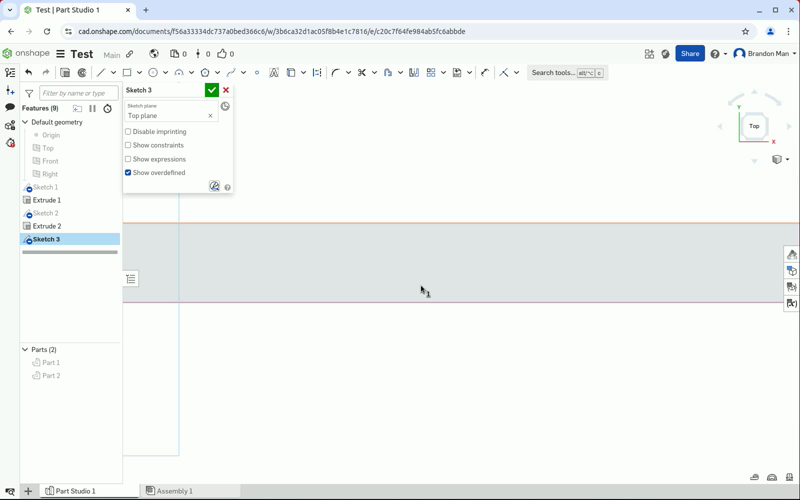
scroll(-6)
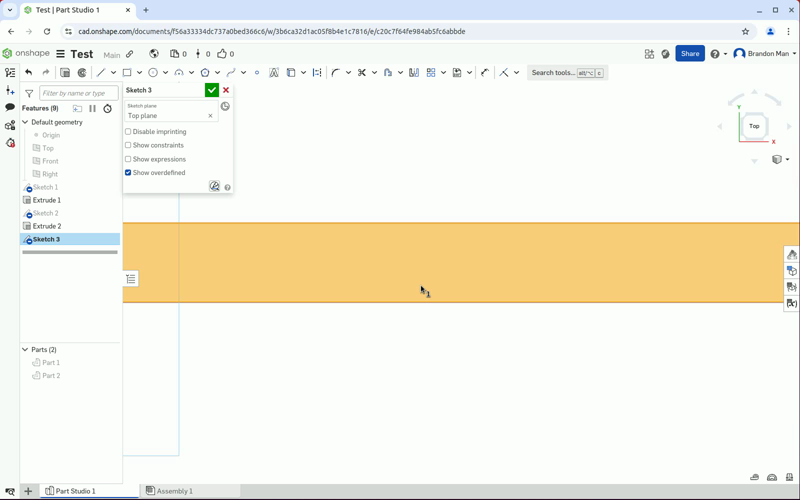
scroll(-6)
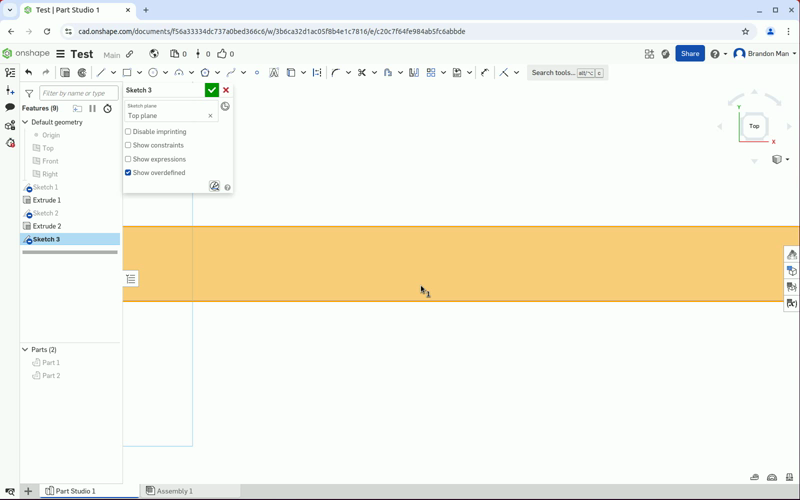
scroll(-6)
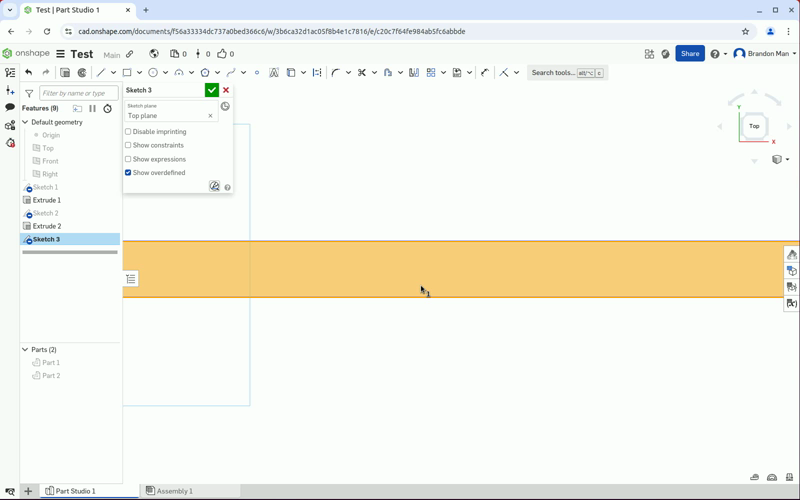
scroll(-6)
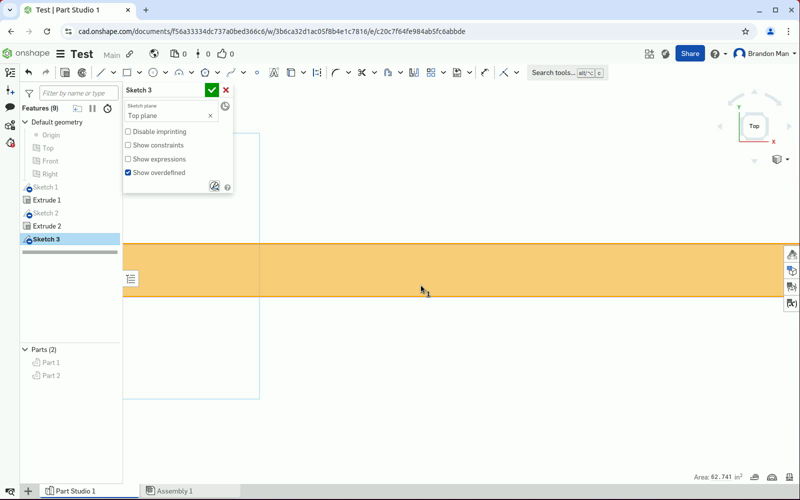
scroll(-6)
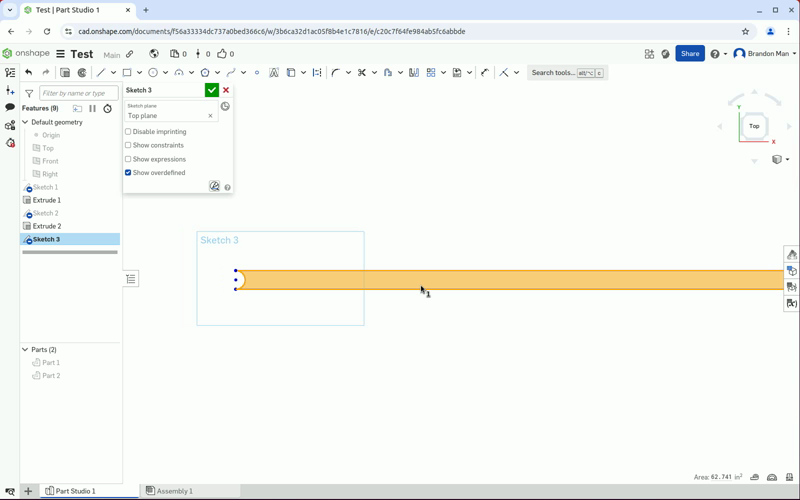
scroll(-6)
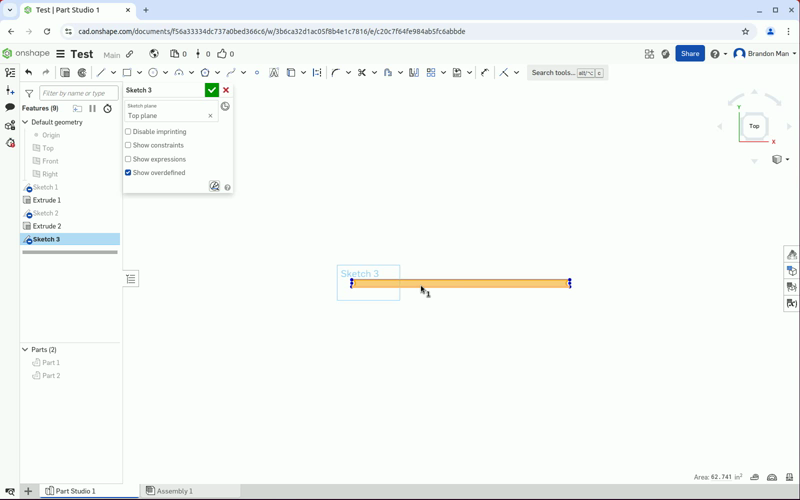
mouse_move(73, 352)
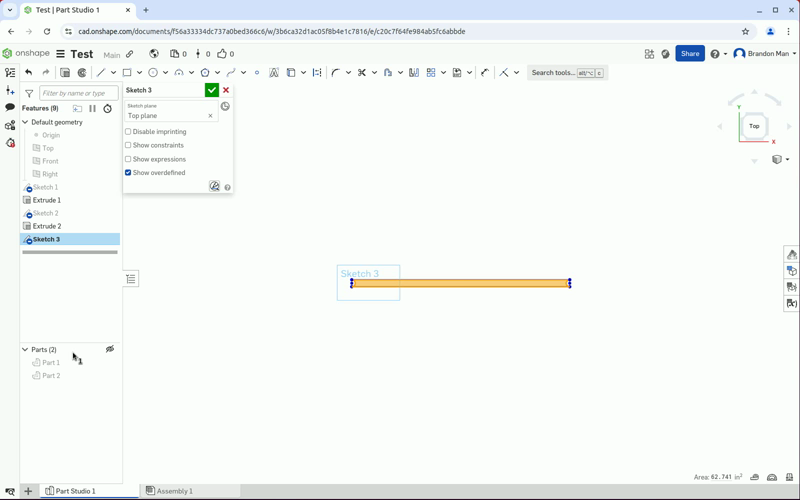
key(shift+y)
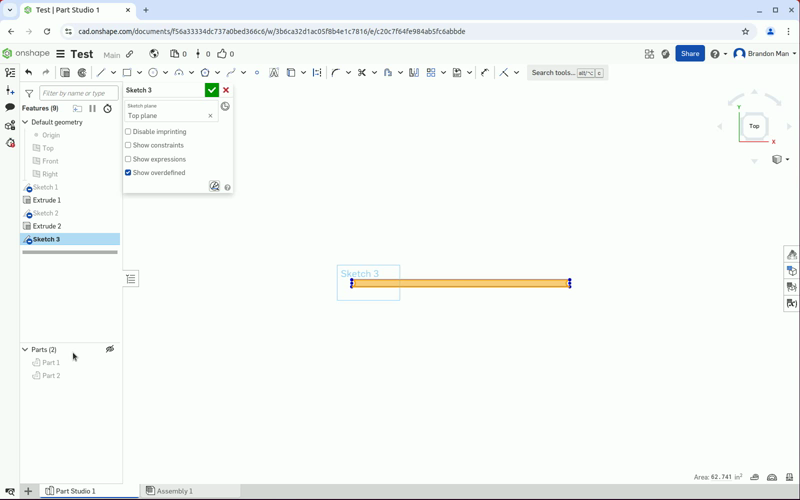
key(shift+e)
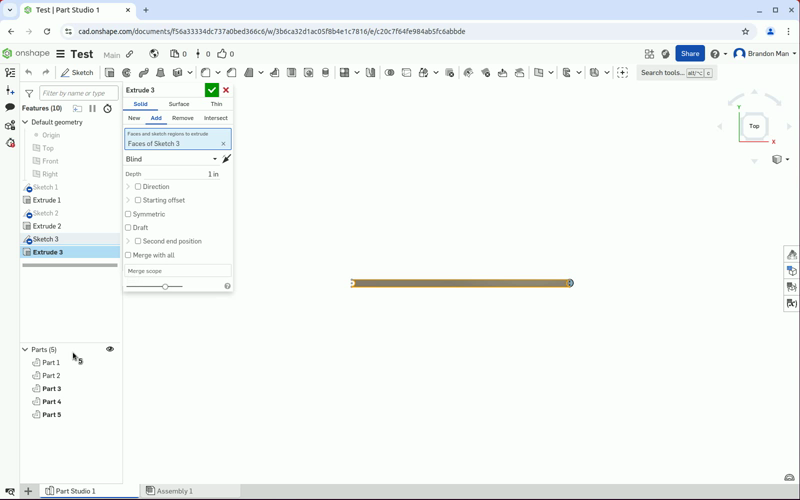
mouse_move(143, 106)
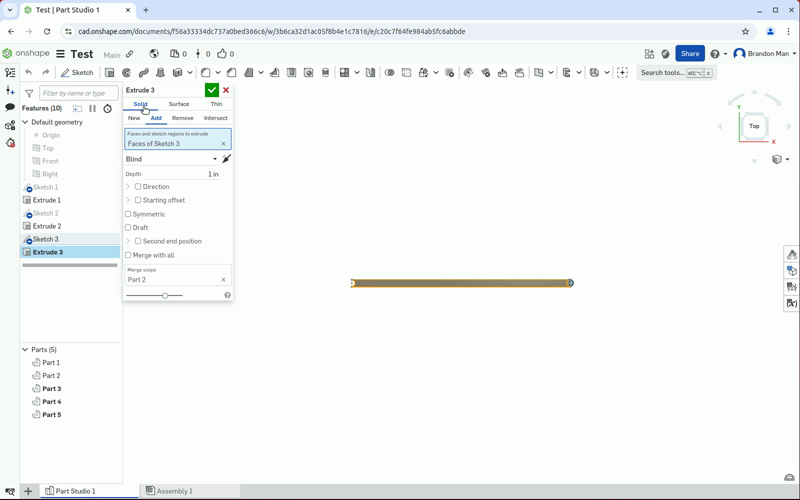
click(143, 106)
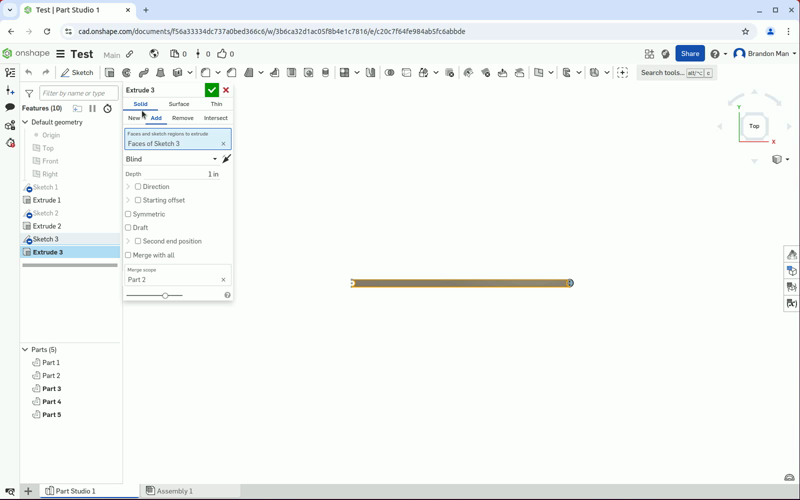
mouse_move(137, 120)
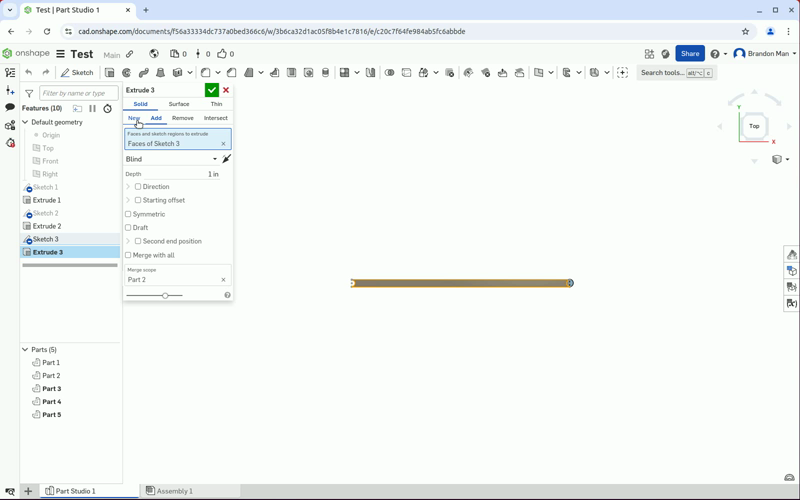
click(137, 120)
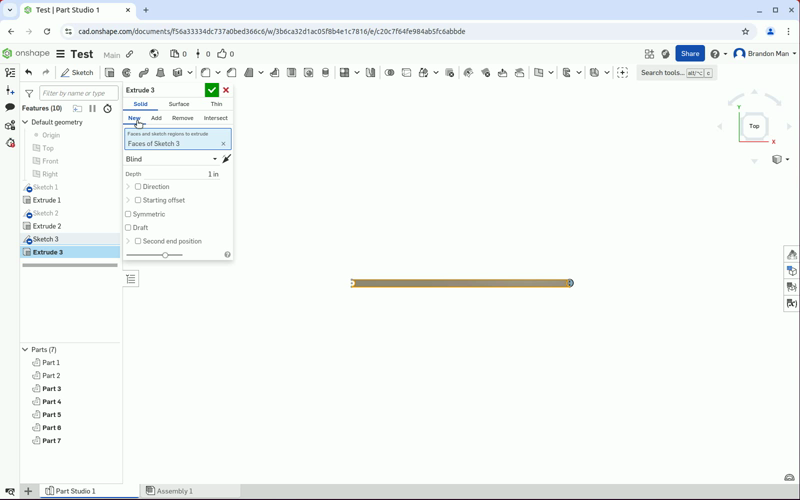
key(tab, 4)
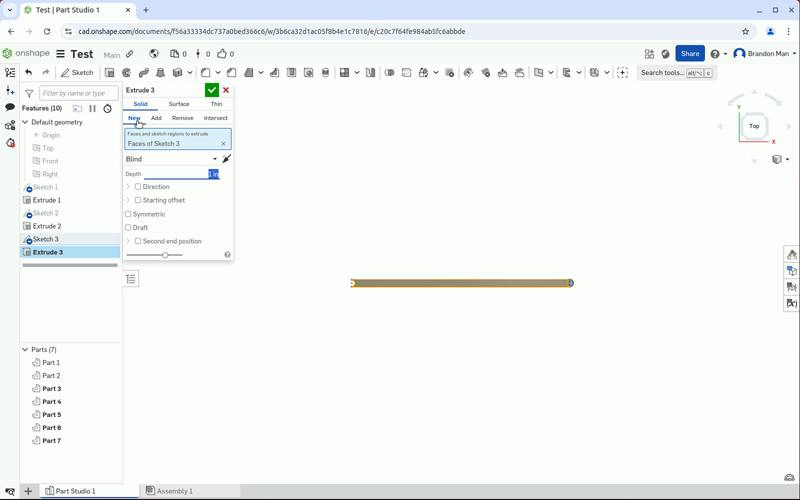
text(1.204)
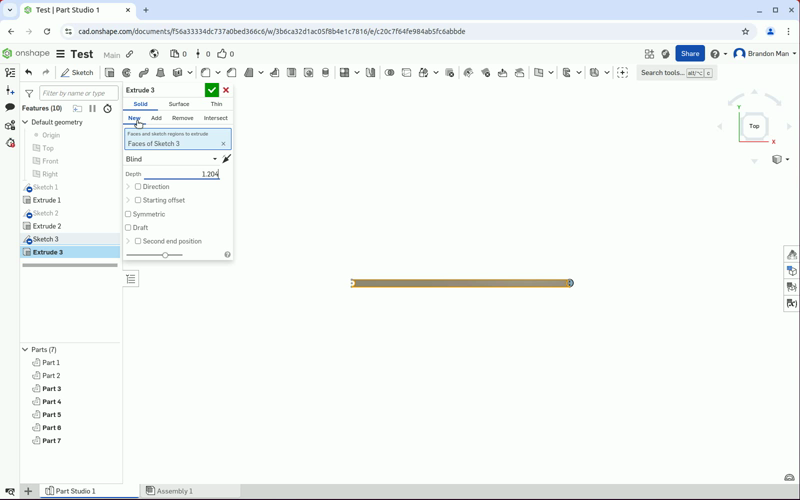
key(enter)
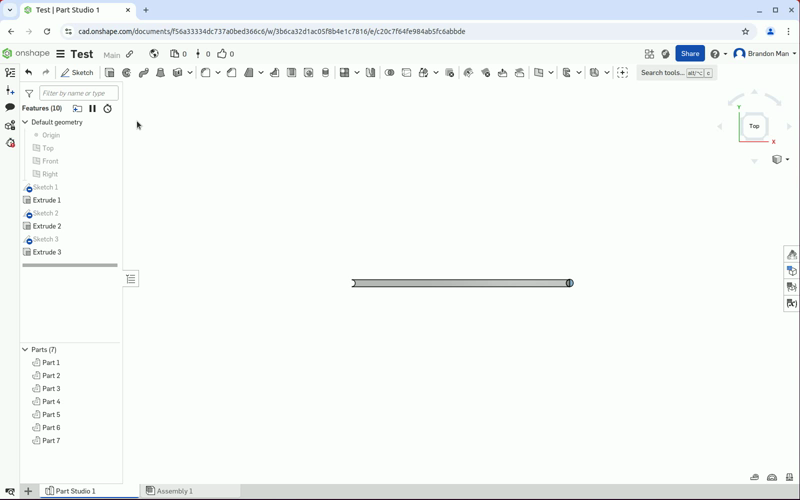
key(shift+h)
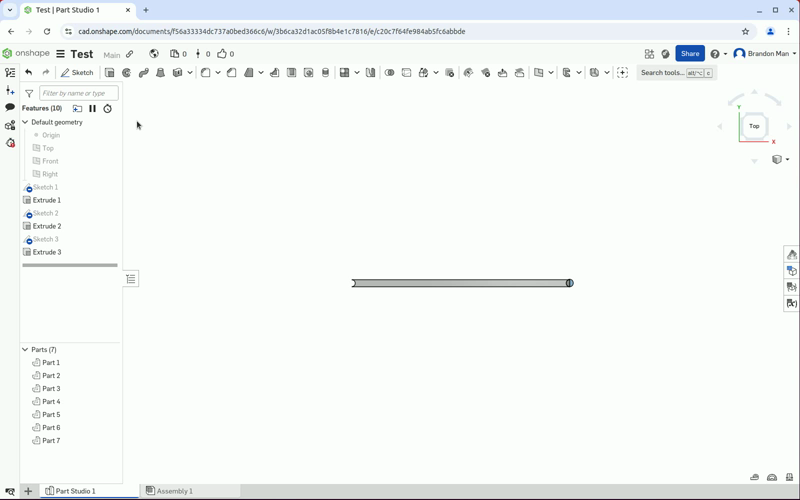
key(shift+h)
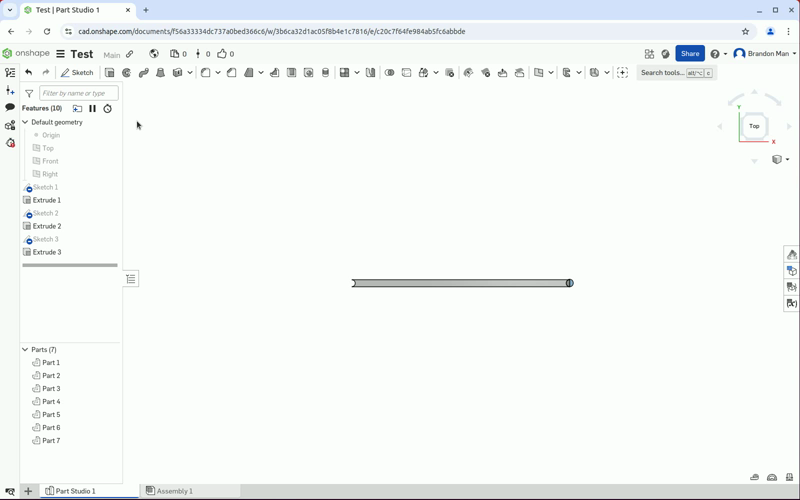
mouse_move(73, 189)
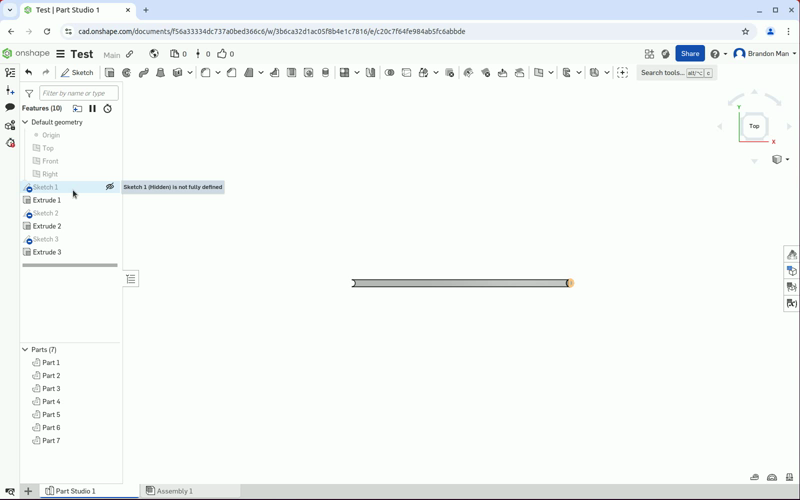
click(73, 189)
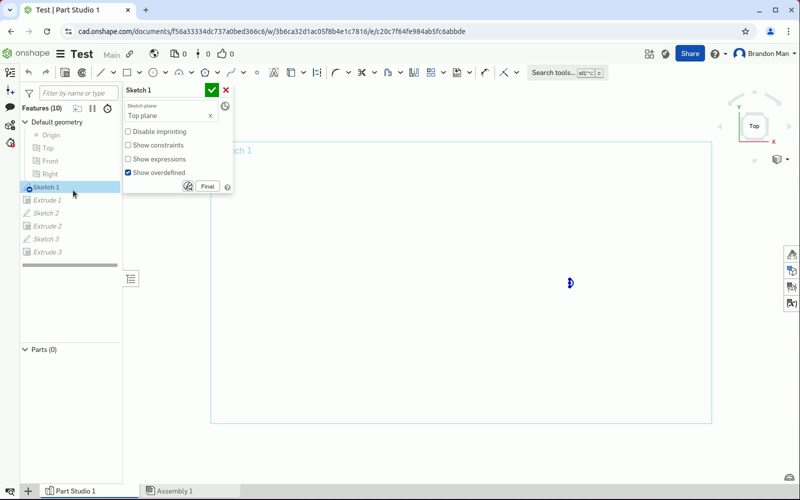
mouse_move(229, 92)
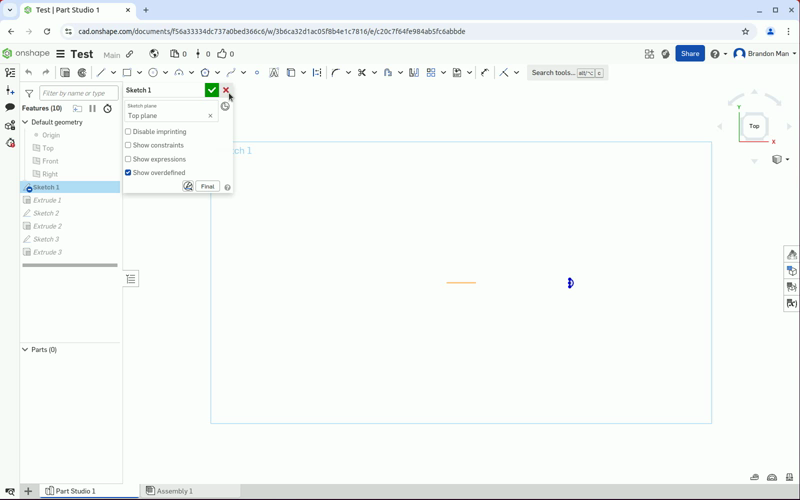
click(229, 92)
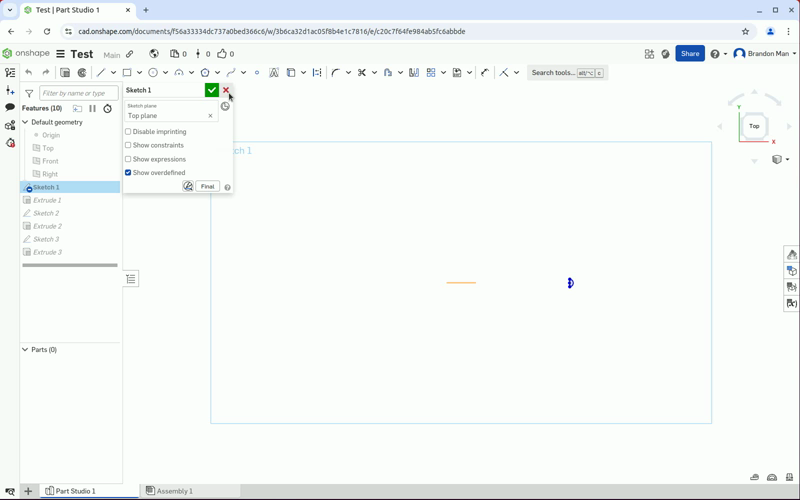
key(shift+s)
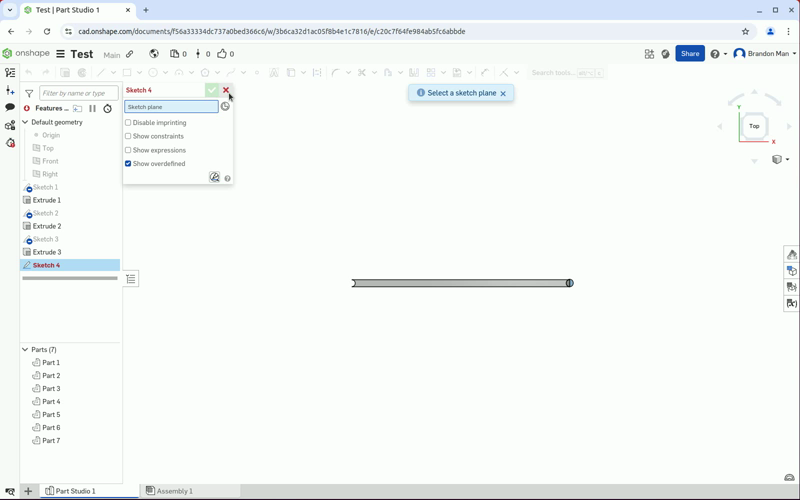
mouse_move(73, 150)
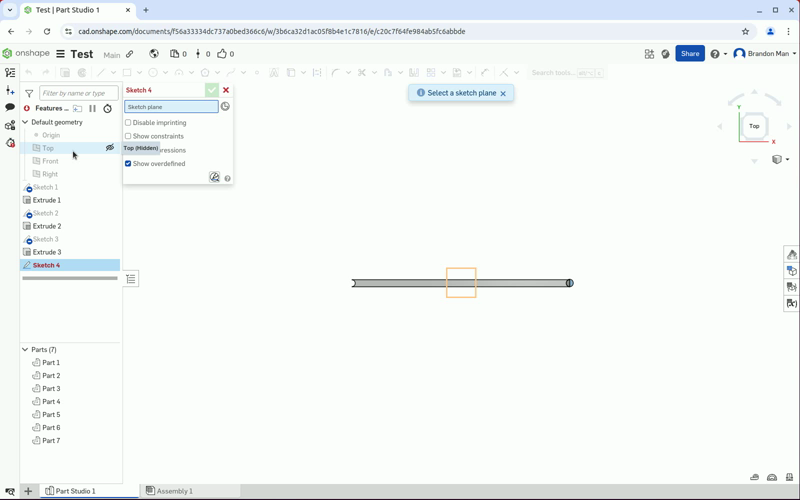
click(73, 150)
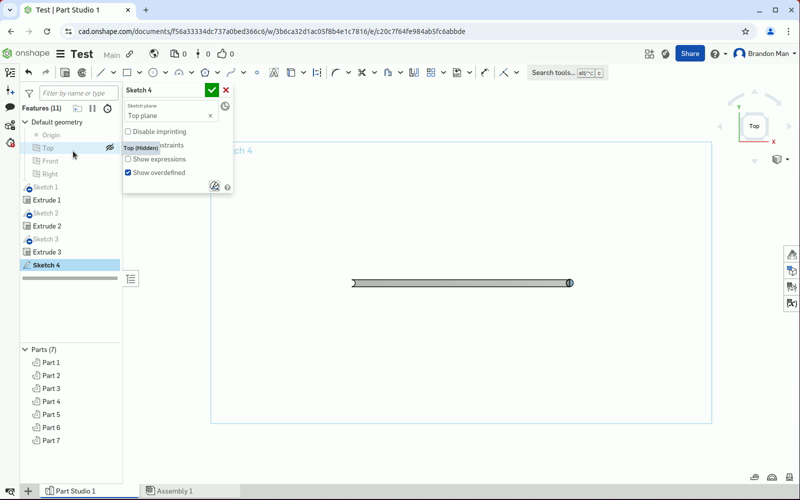
mouse_move(73, 352)
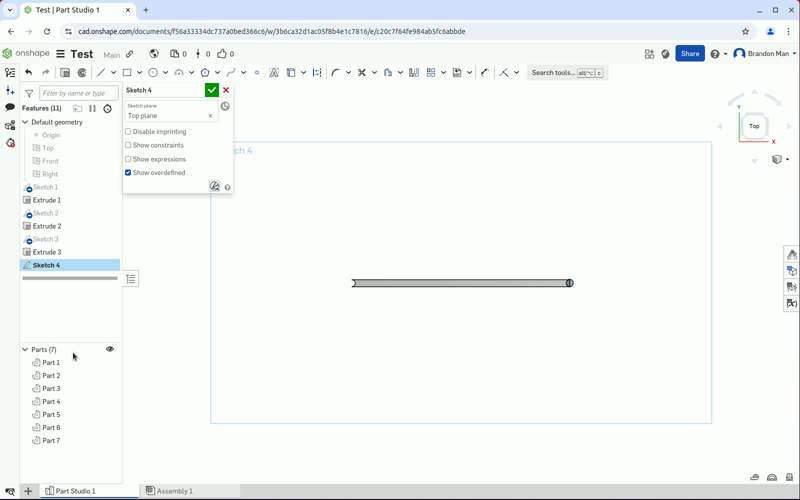
key(y)
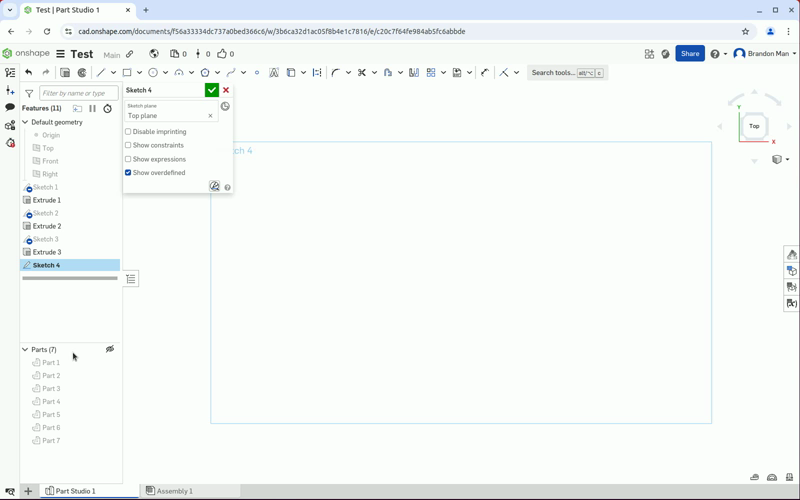
key(l)
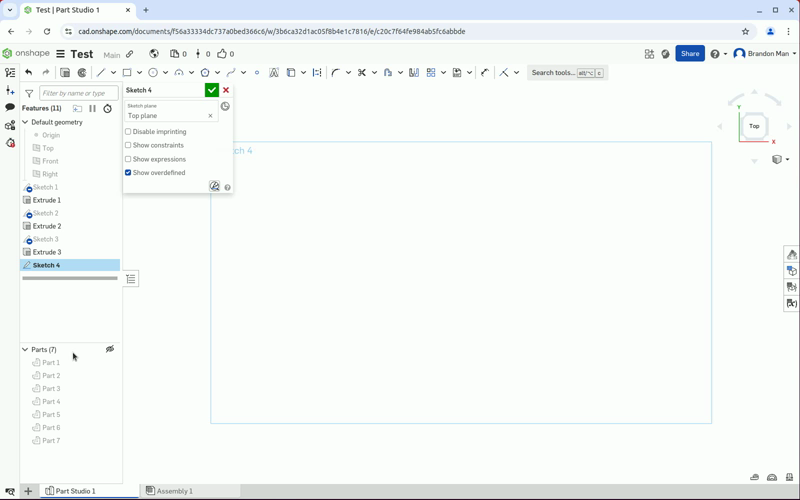
key_down(shift)
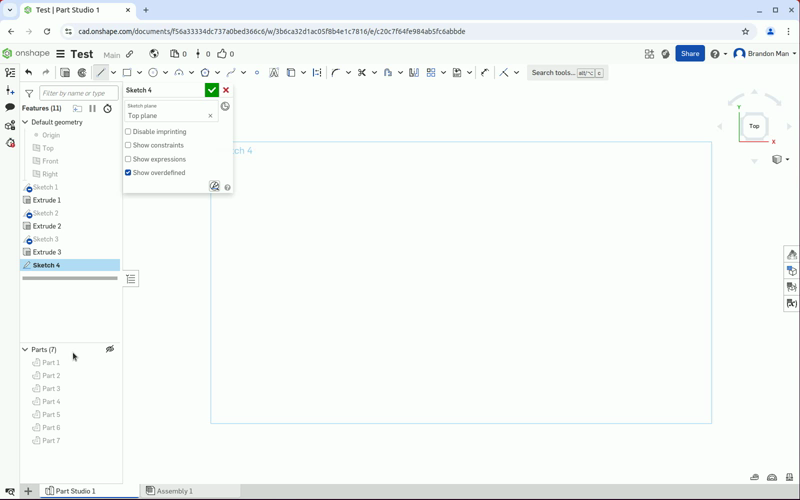
mouse_move(351, 286)
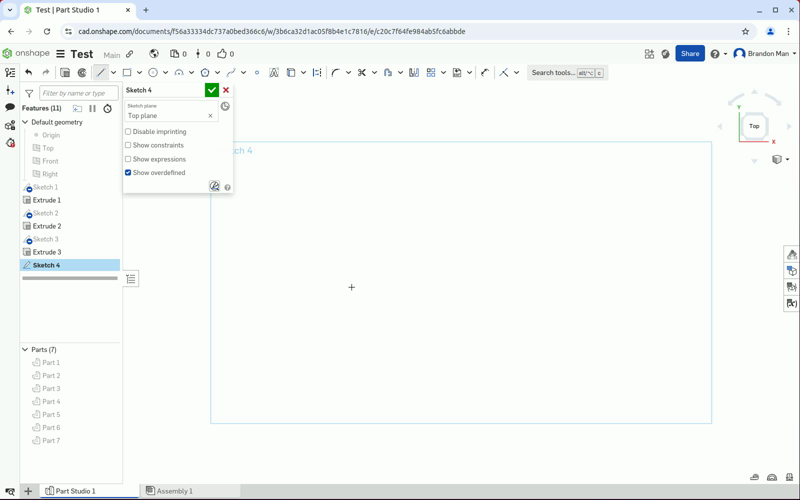
click(351, 286)
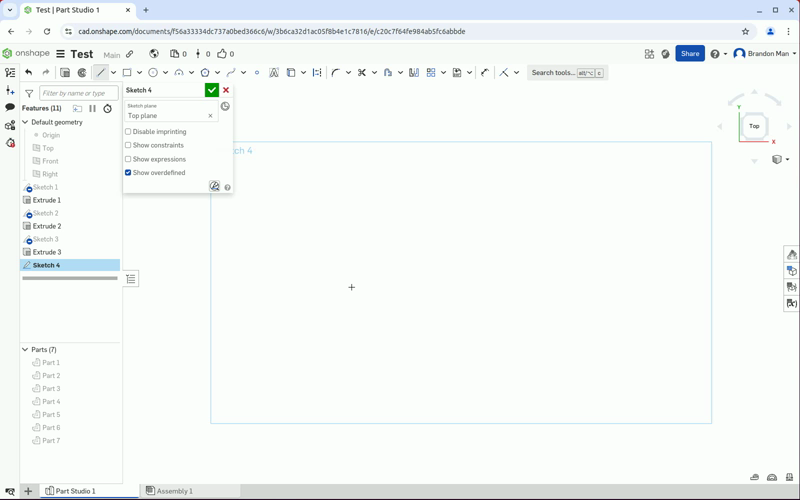
key_up(shift)
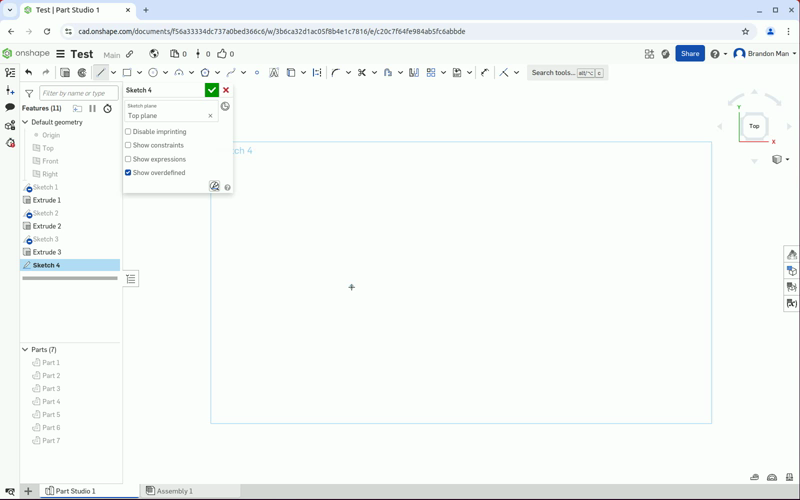
key_down(shift)
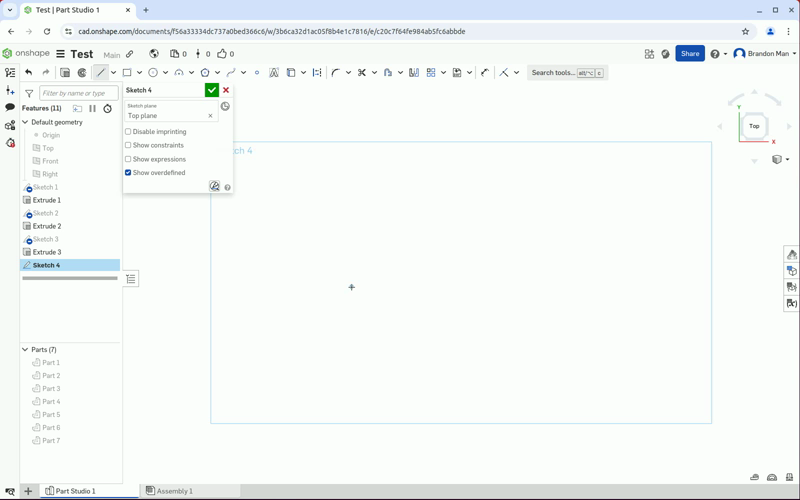
mouse_move(381, 286)
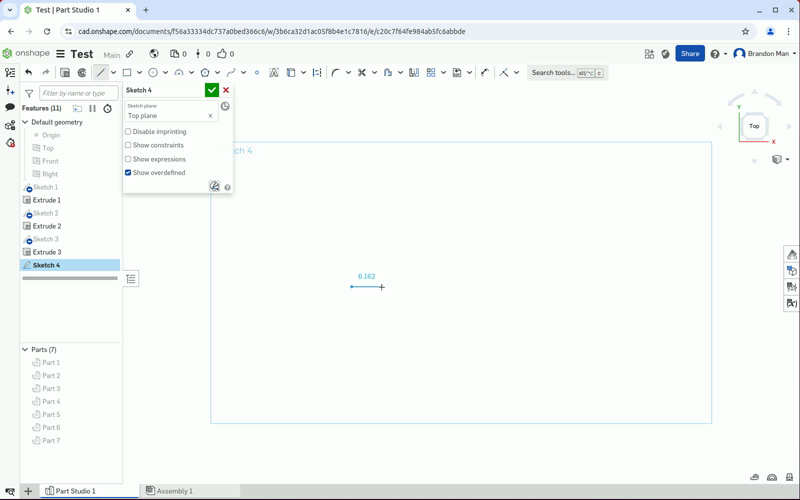
mouse_move(351, 279)
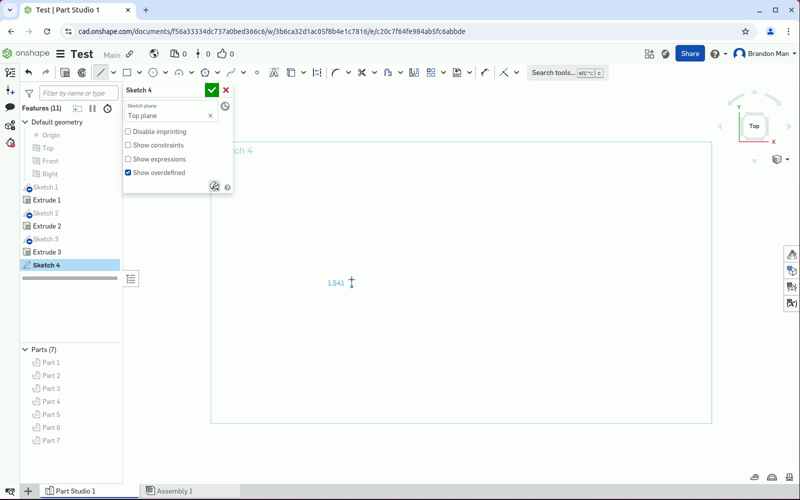
scroll(6)
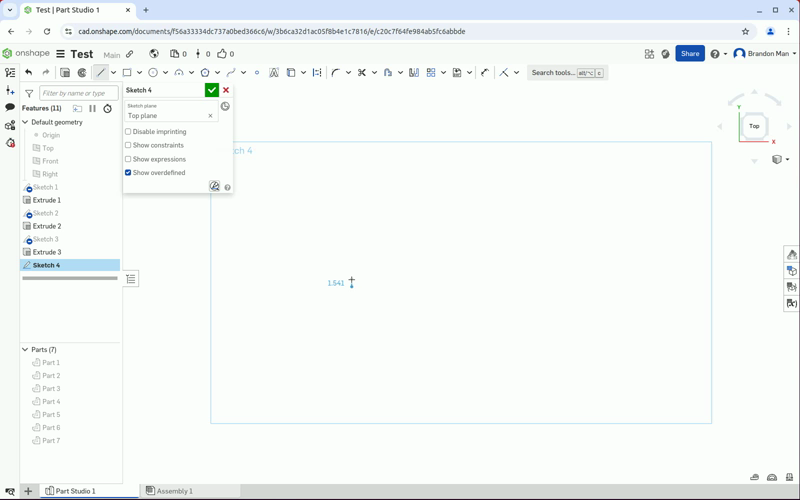
scroll(6)
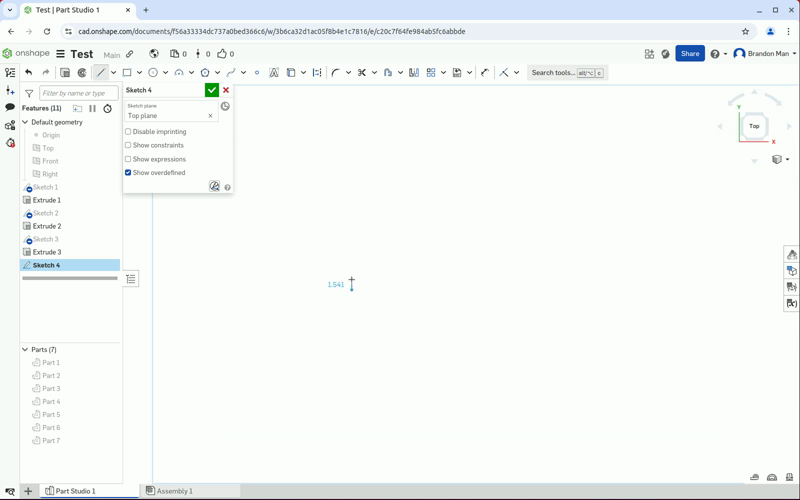
scroll(6)
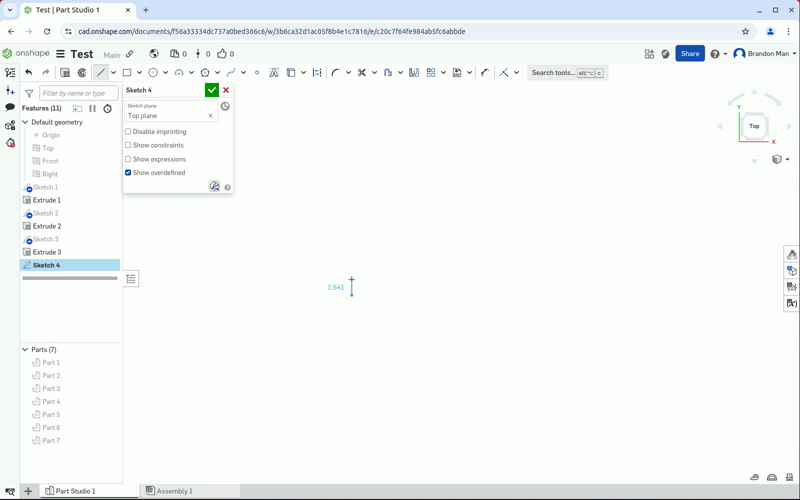
scroll(6)
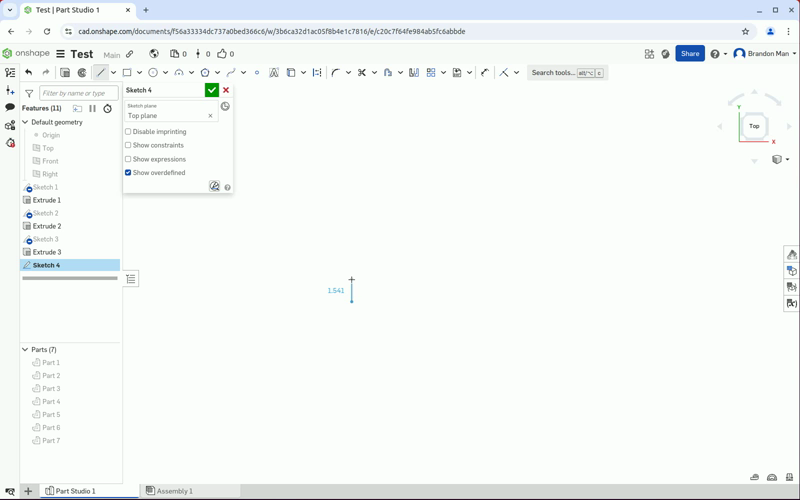
scroll(6)
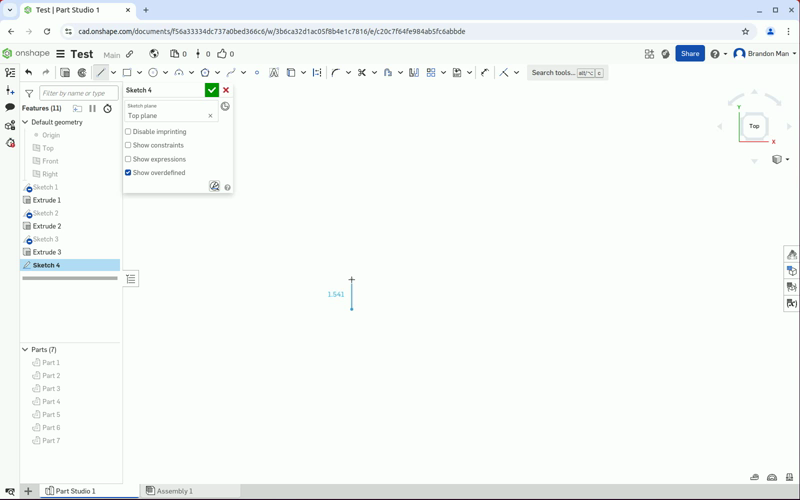
scroll(6)
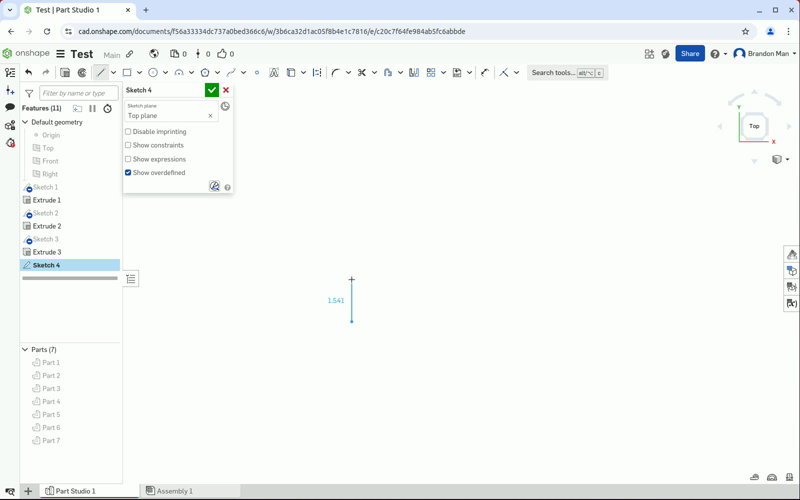
scroll(6)
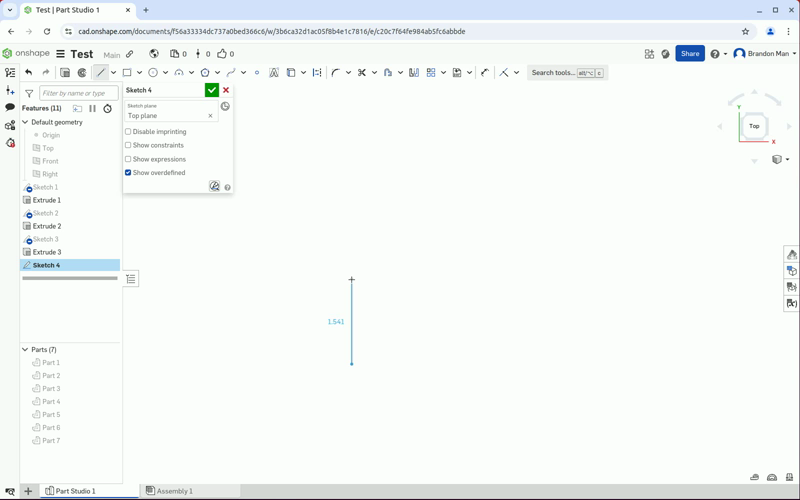
click(351, 279)
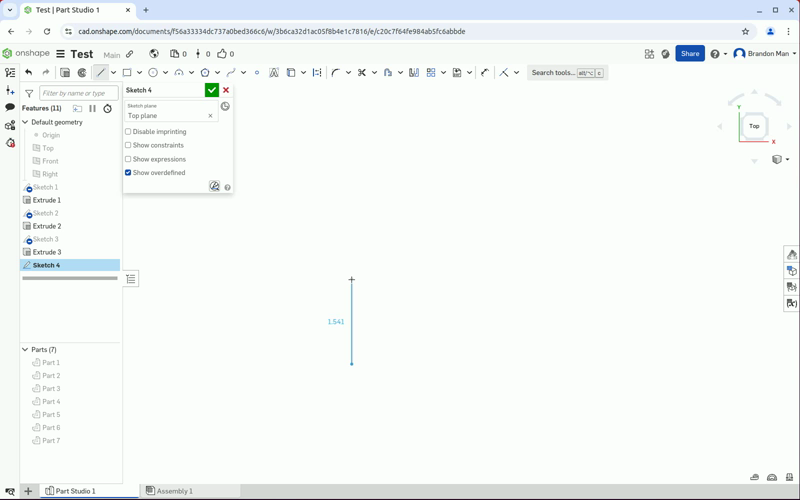
scroll(-6)
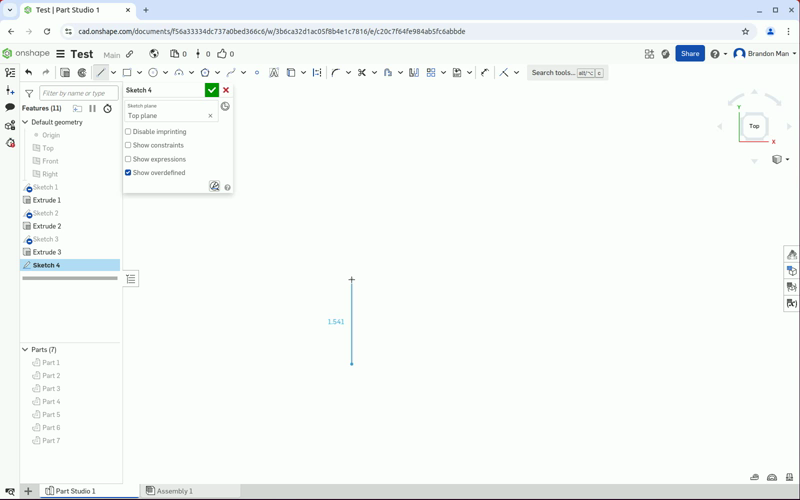
scroll(-6)
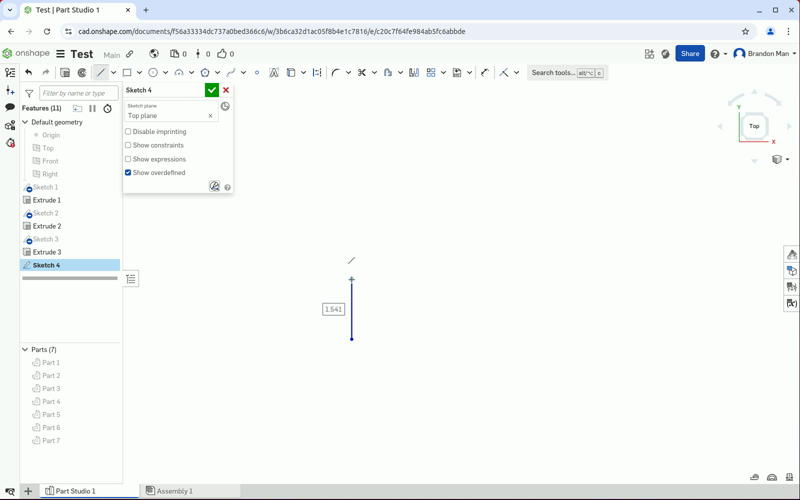
scroll(-6)
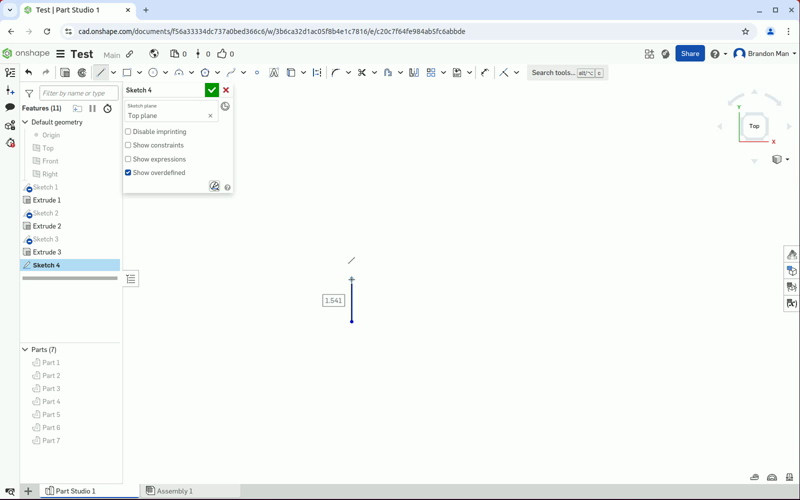
scroll(-6)
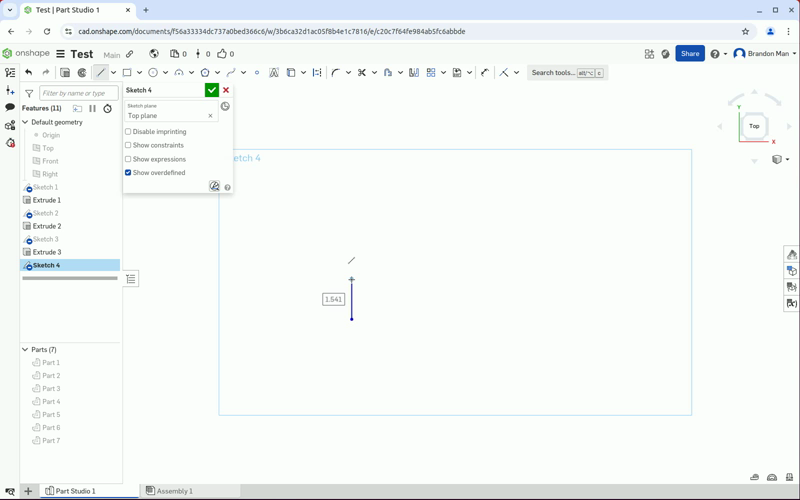
scroll(-6)
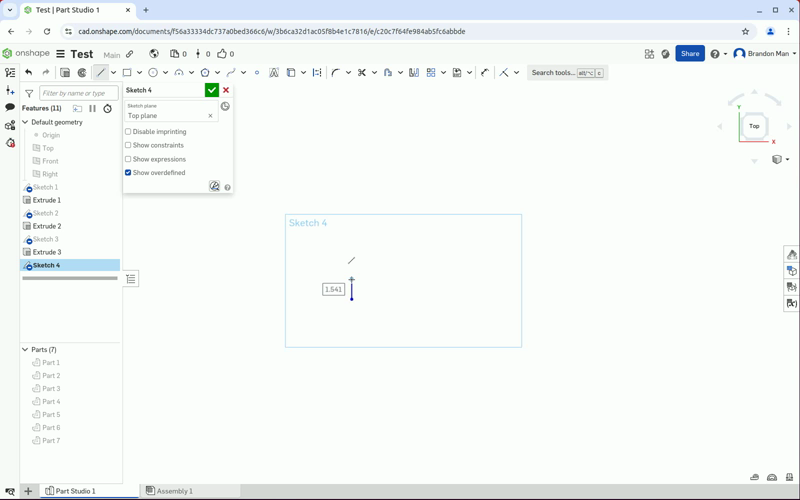
scroll(-6)
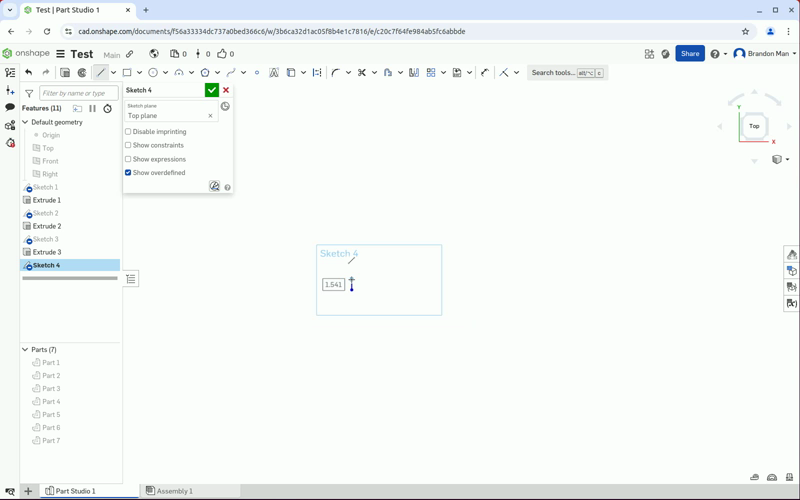
scroll(-6)
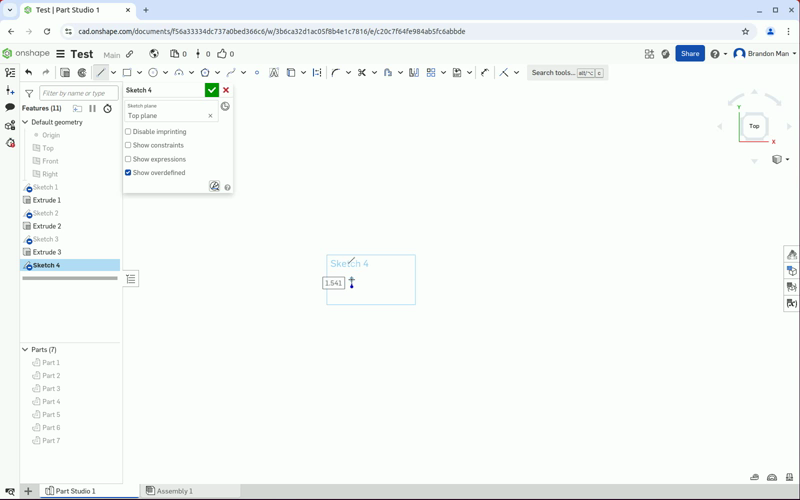
key_up(shift)
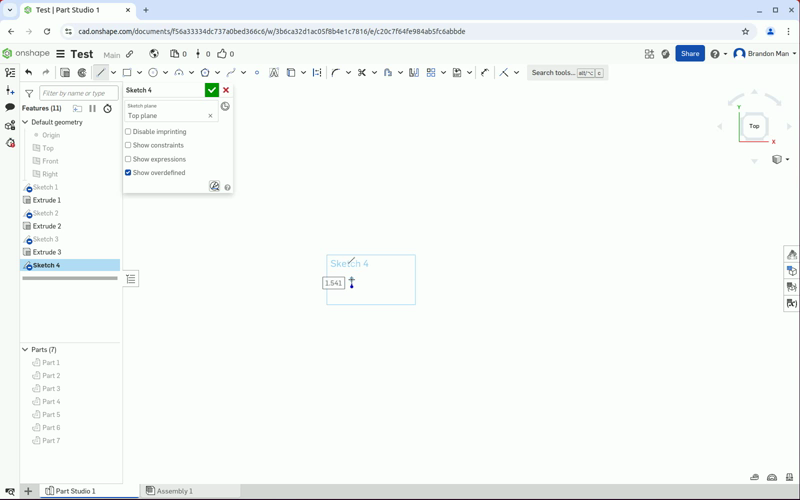
key(esc)
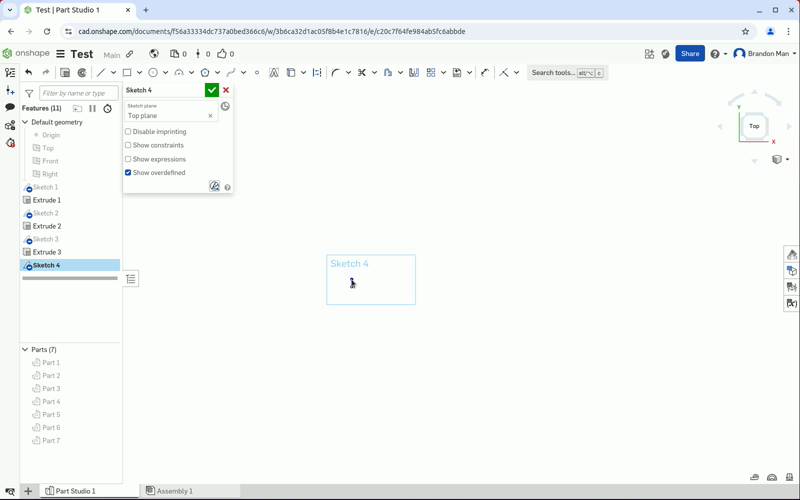
key(a)
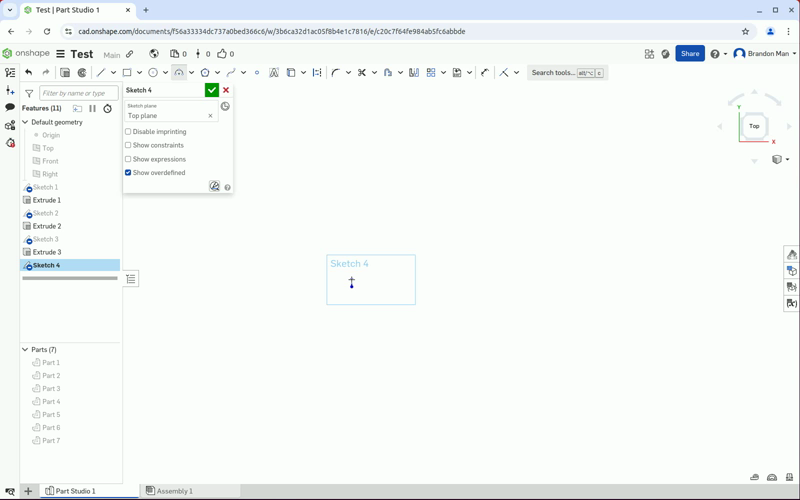
mouse_move(351, 279)
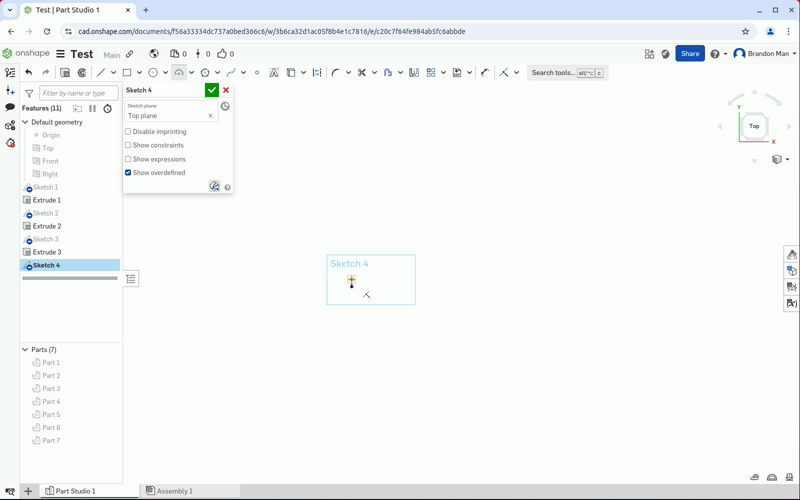
click(351, 279)
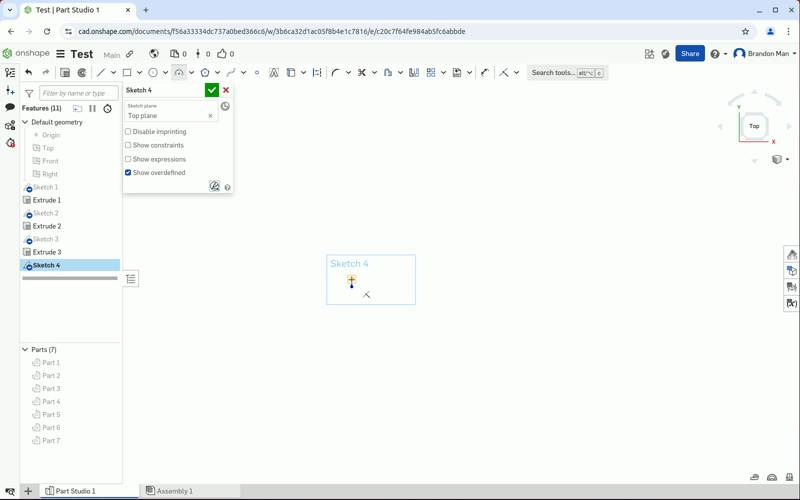
mouse_move(351, 286)
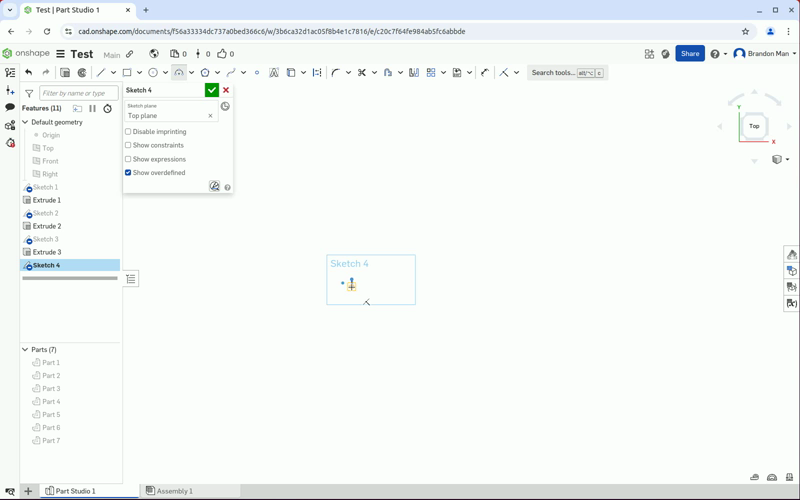
scroll(6)
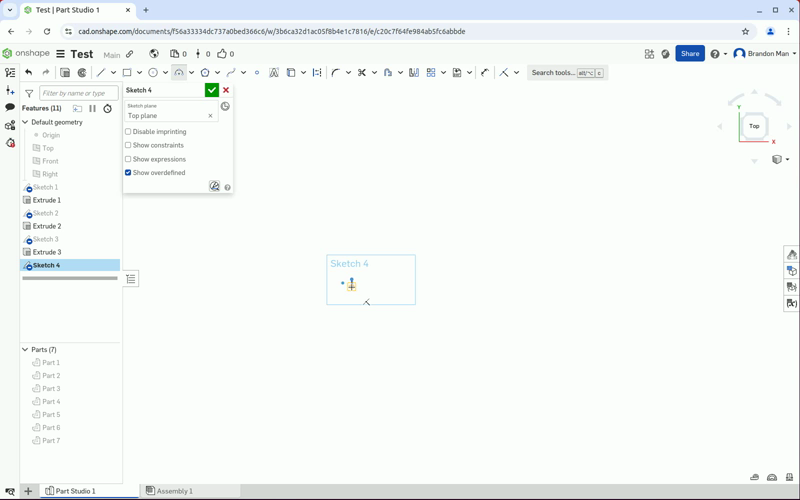
scroll(6)
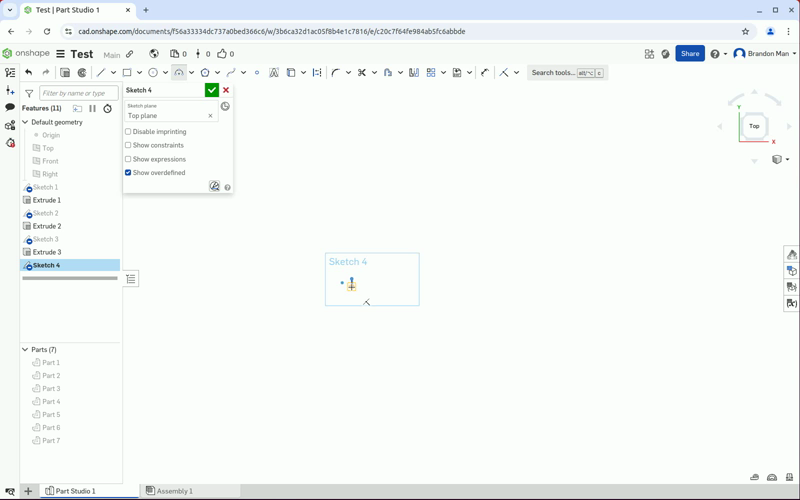
scroll(6)
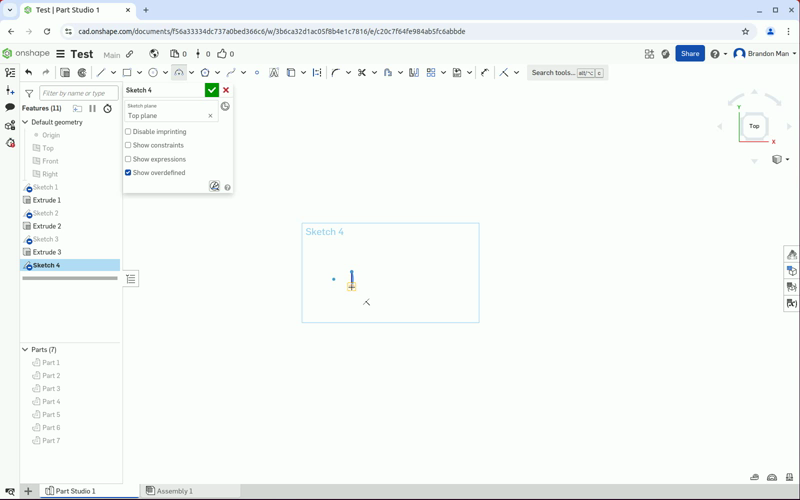
scroll(6)
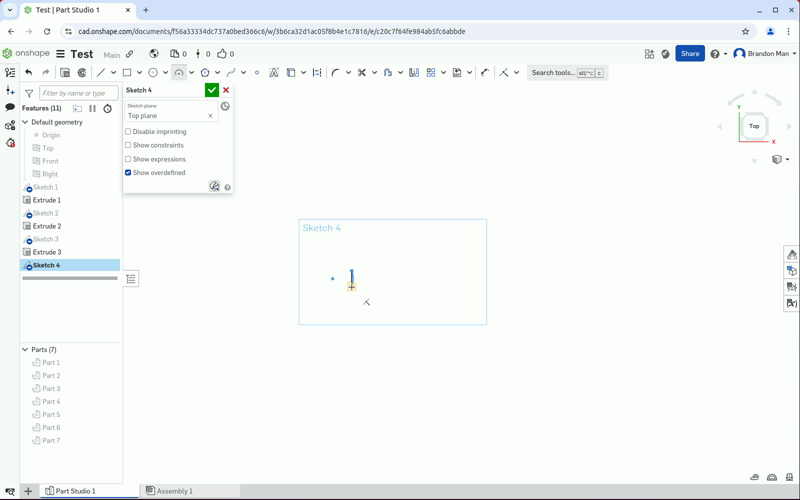
scroll(6)
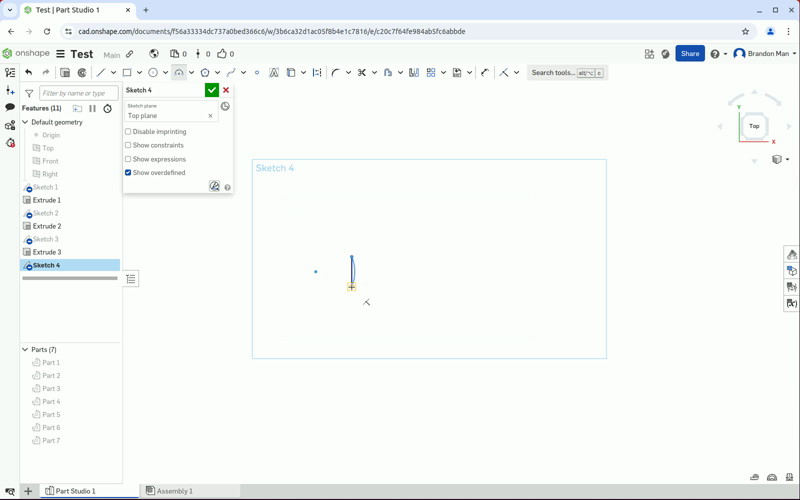
scroll(6)
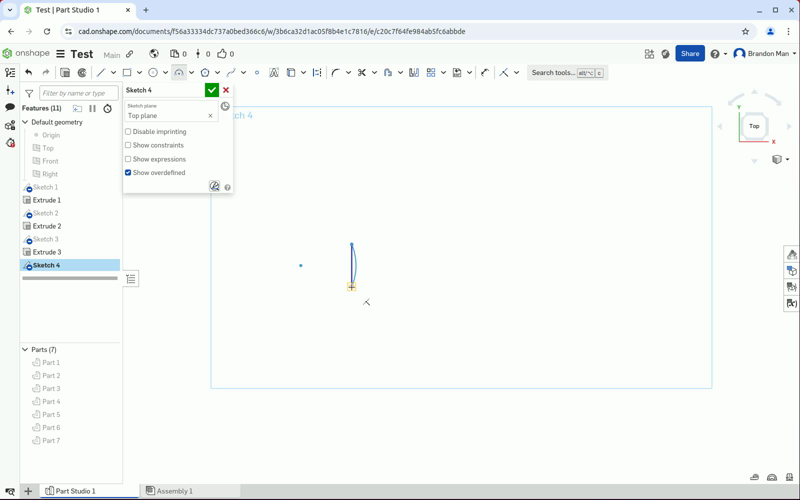
scroll(6)
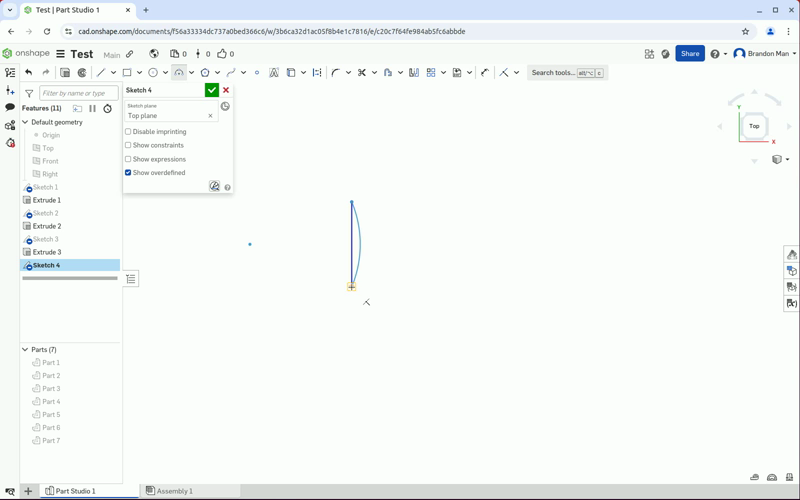
click(351, 286)
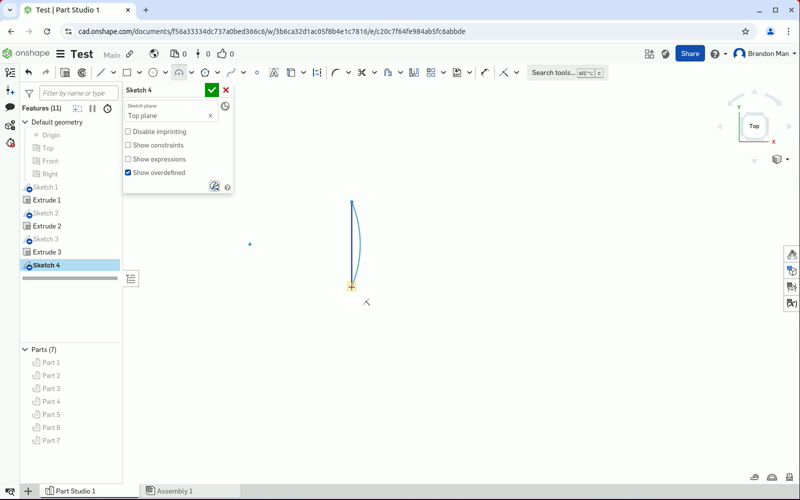
scroll(-6)
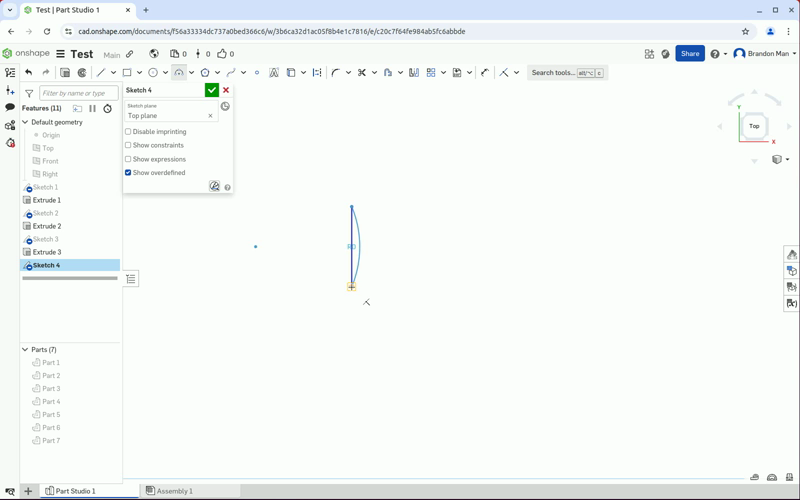
scroll(-6)
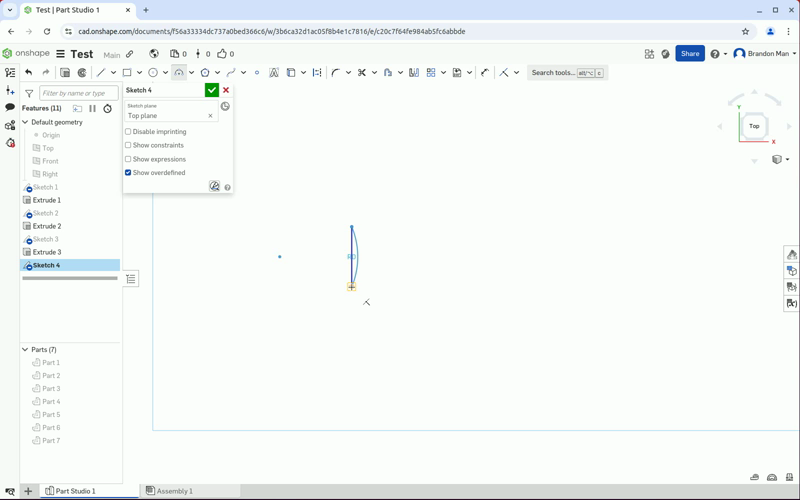
scroll(-6)
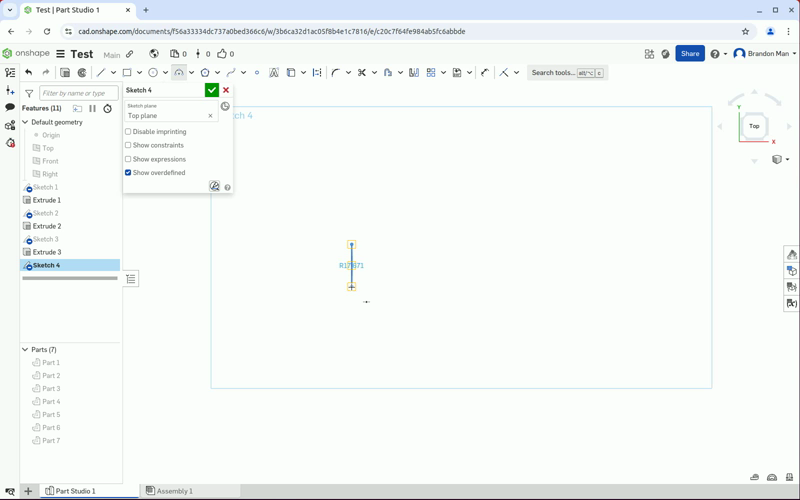
scroll(-6)
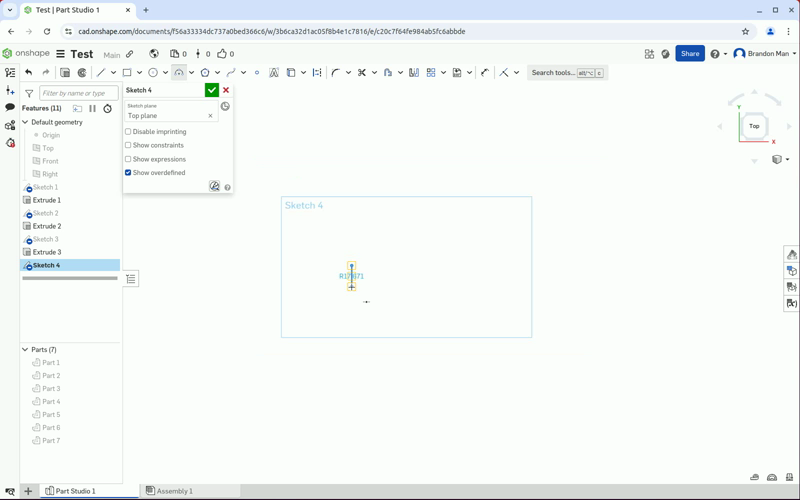
scroll(-6)
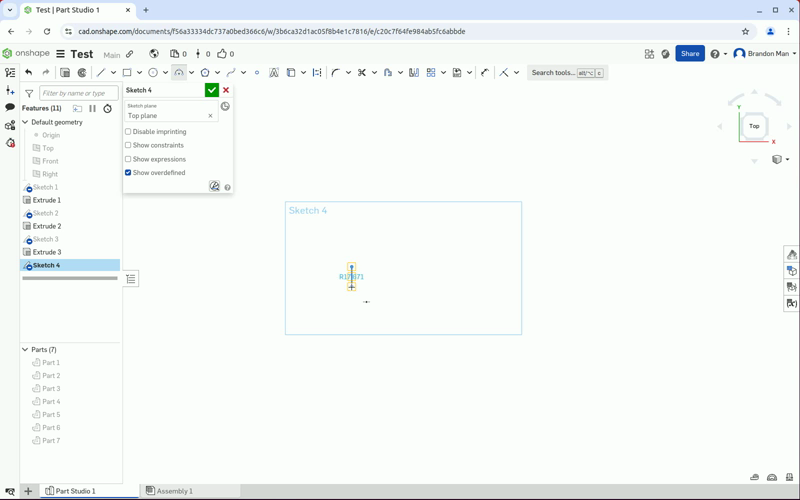
scroll(-6)
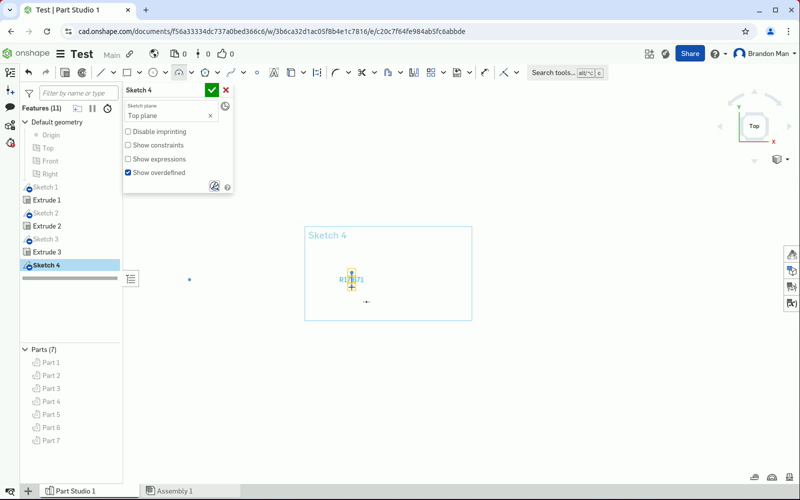
scroll(-6)
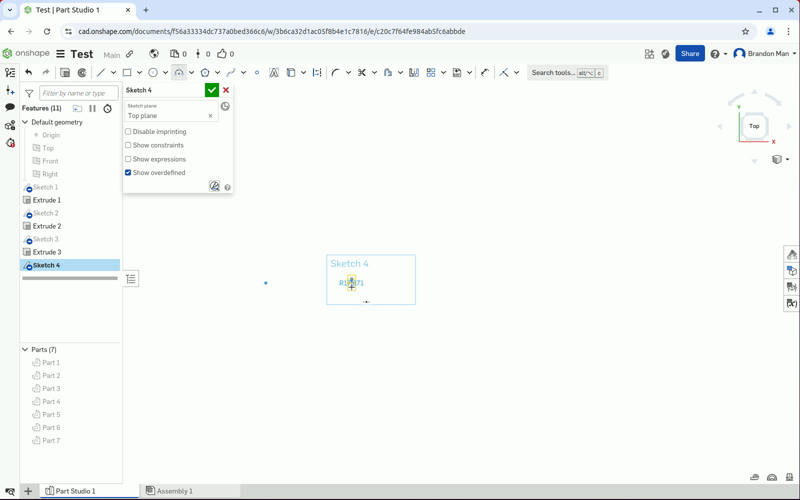
key_down(shift)
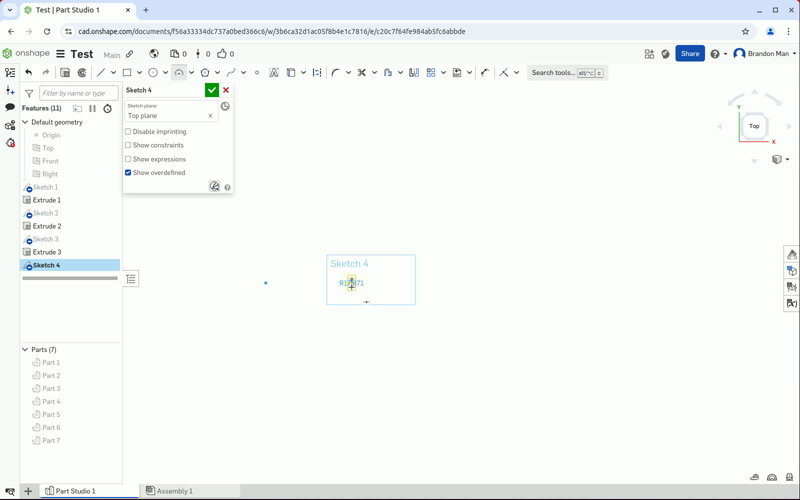
mouse_move(348, 282)
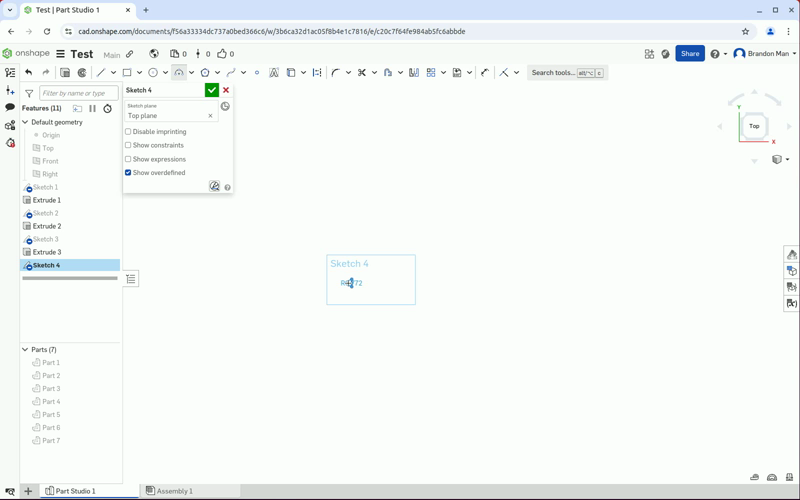
scroll(6)
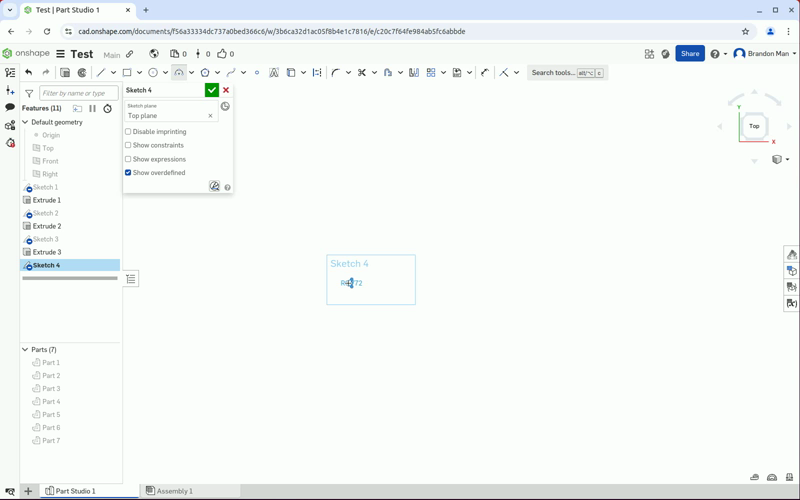
scroll(6)
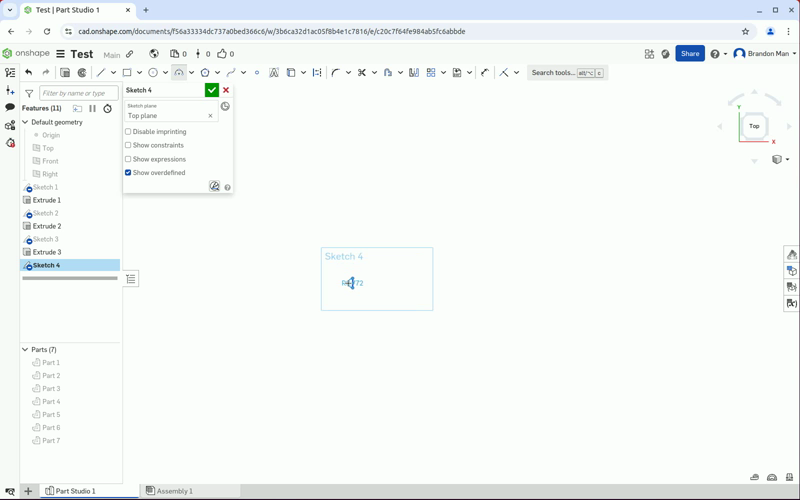
scroll(6)
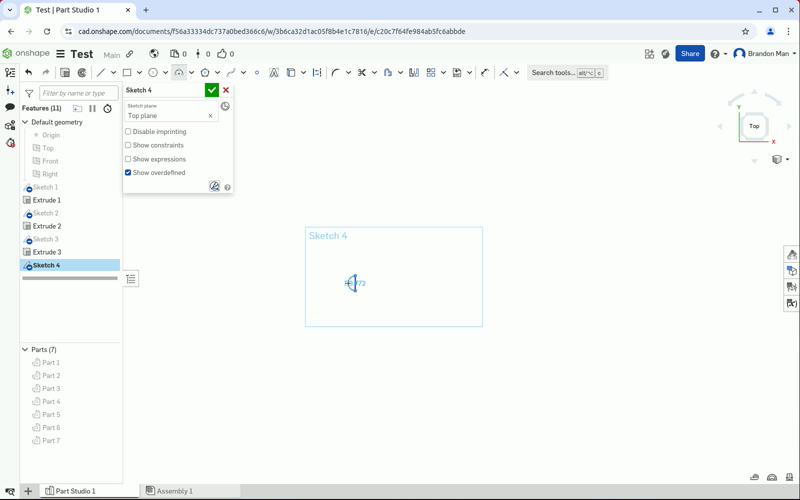
scroll(6)
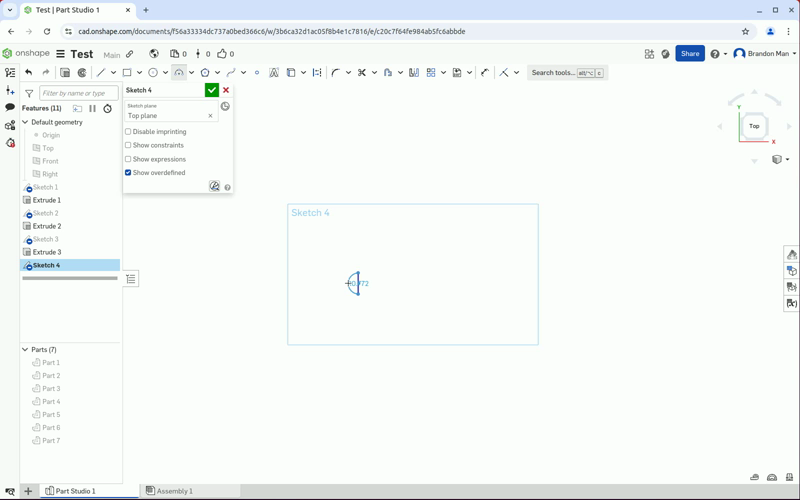
scroll(6)
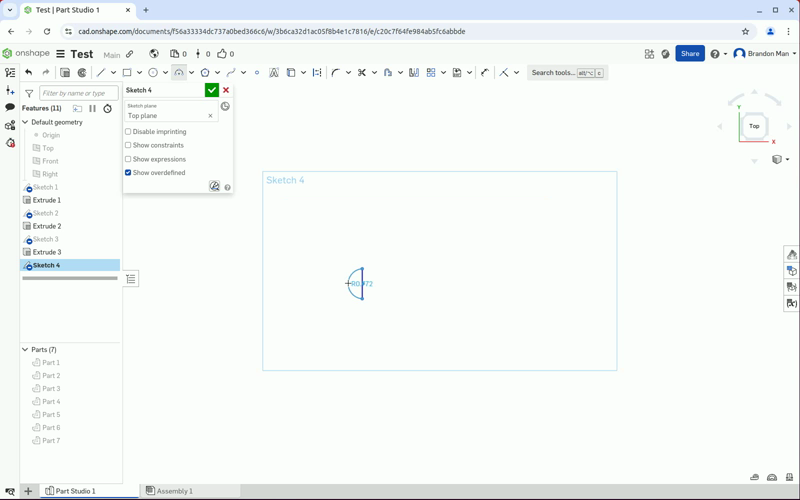
scroll(6)
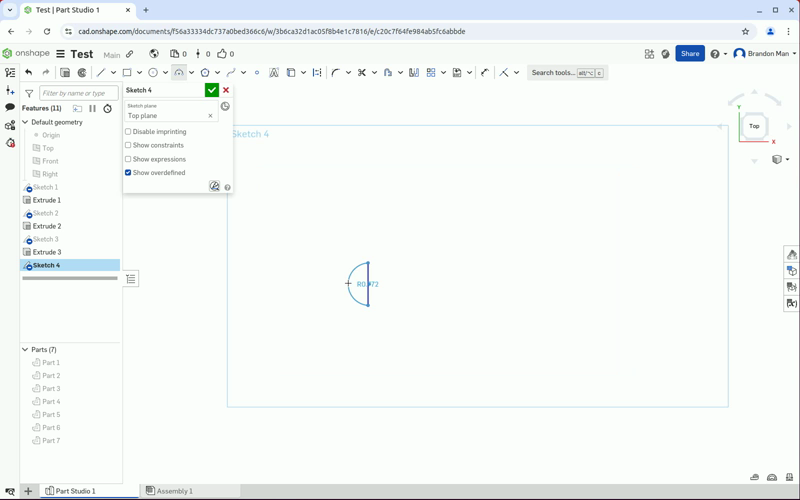
scroll(6)
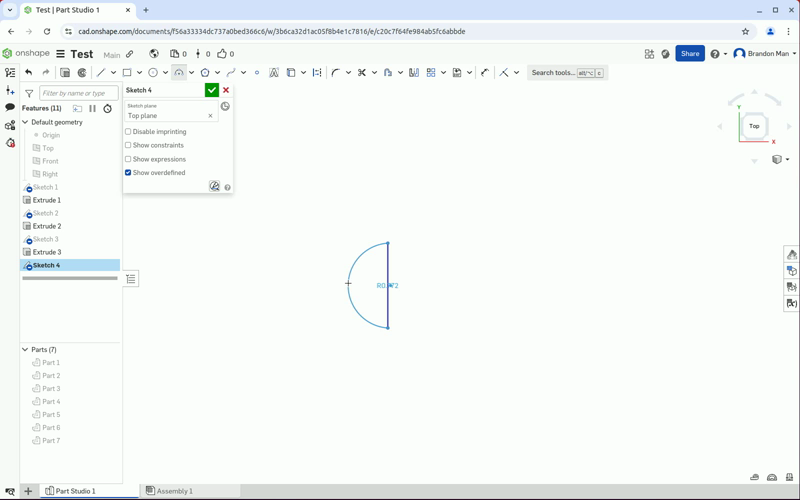
click(348, 282)
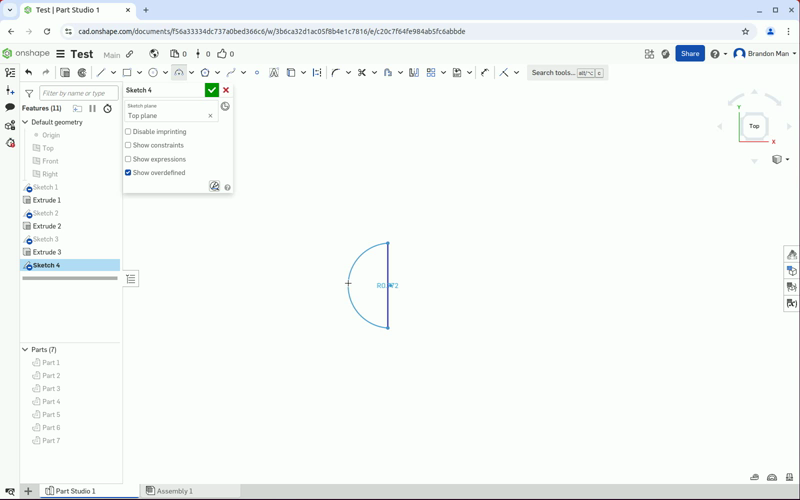
scroll(-6)
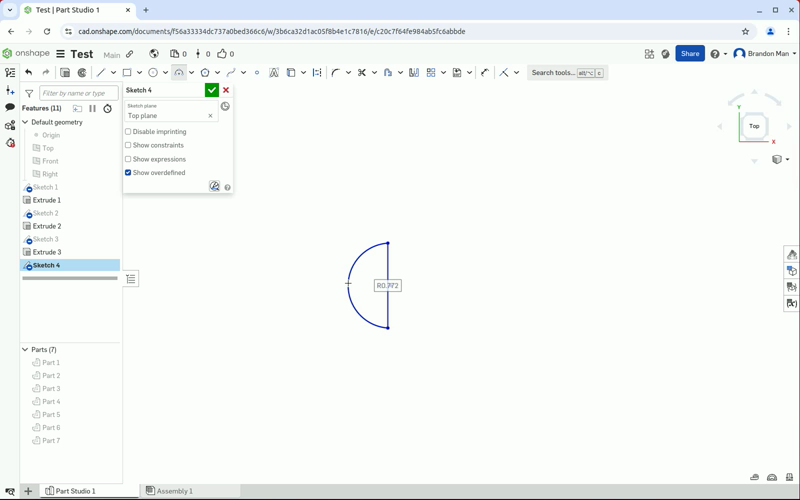
scroll(-6)
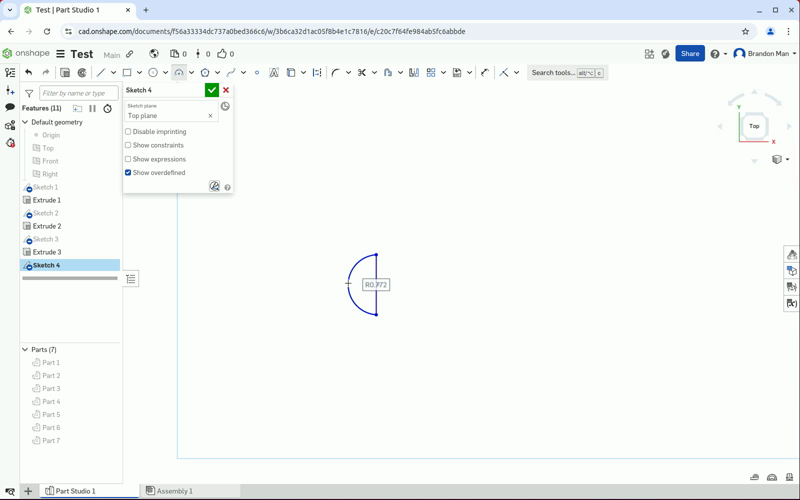
scroll(-6)
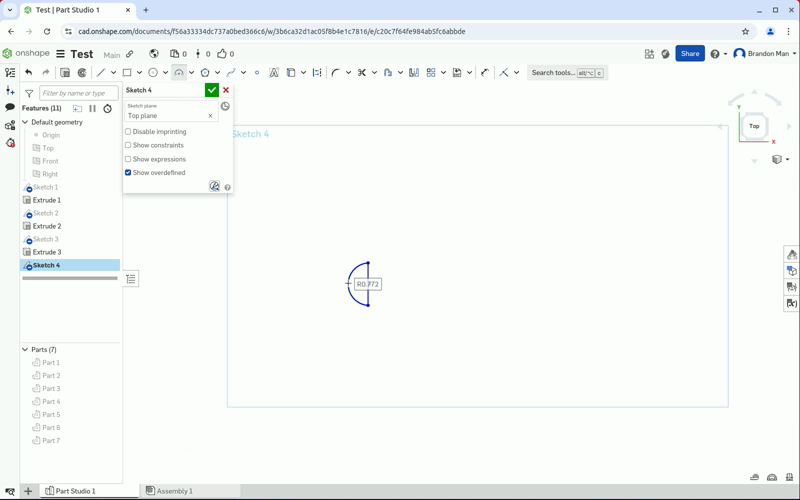
scroll(-6)
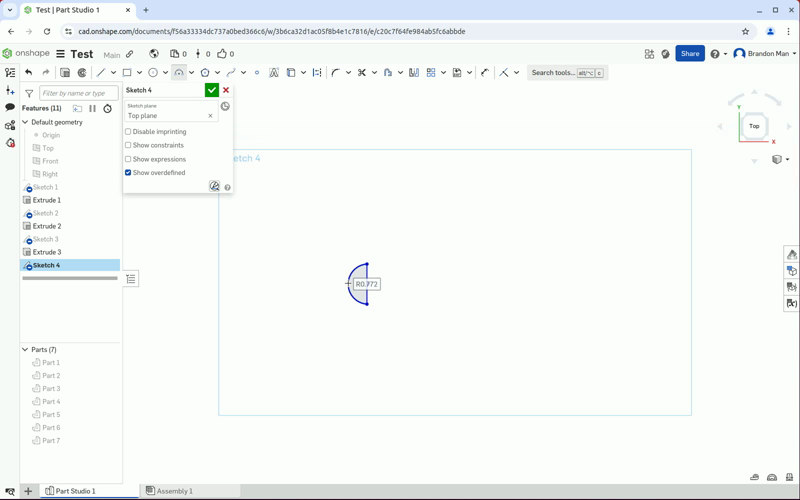
scroll(-6)
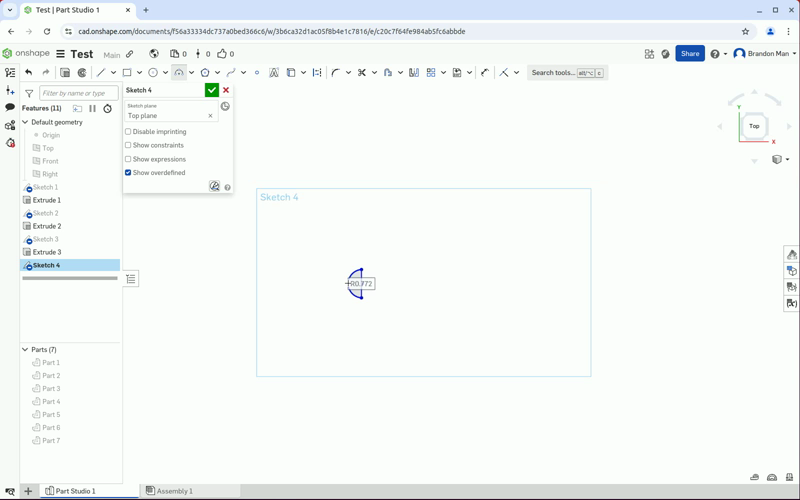
scroll(-6)
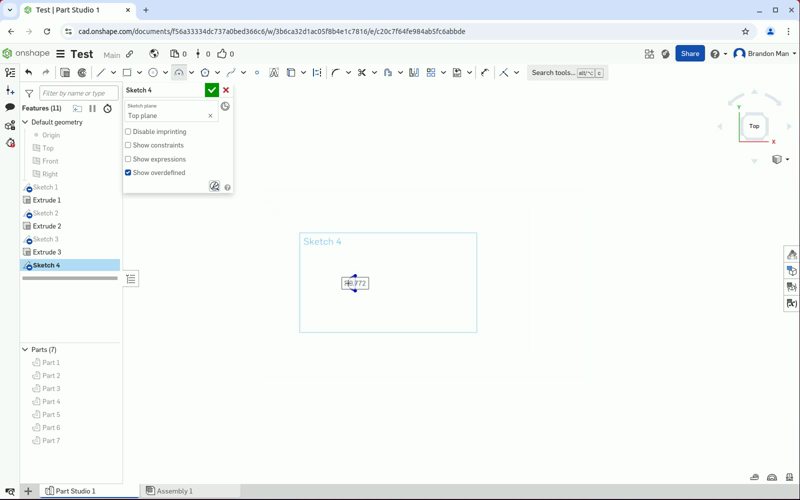
scroll(-6)
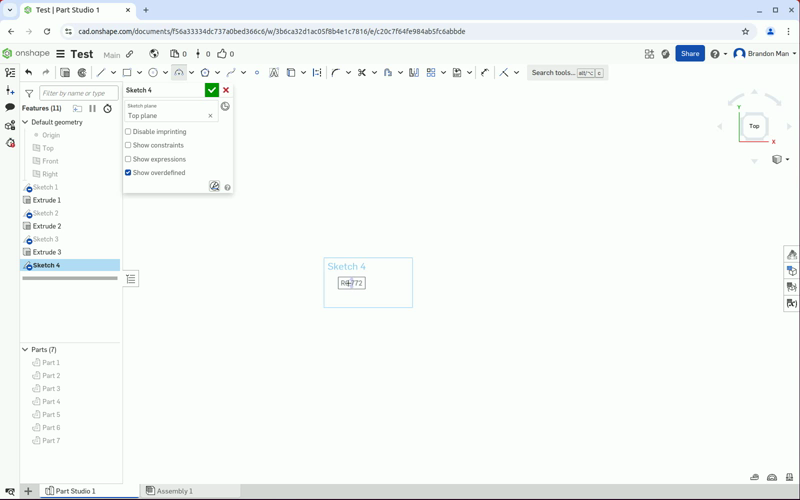
key_up(shift)
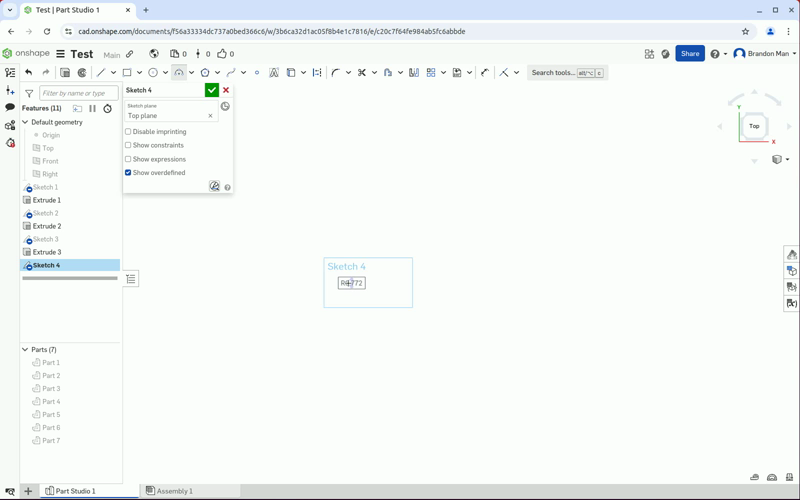
key(esc)
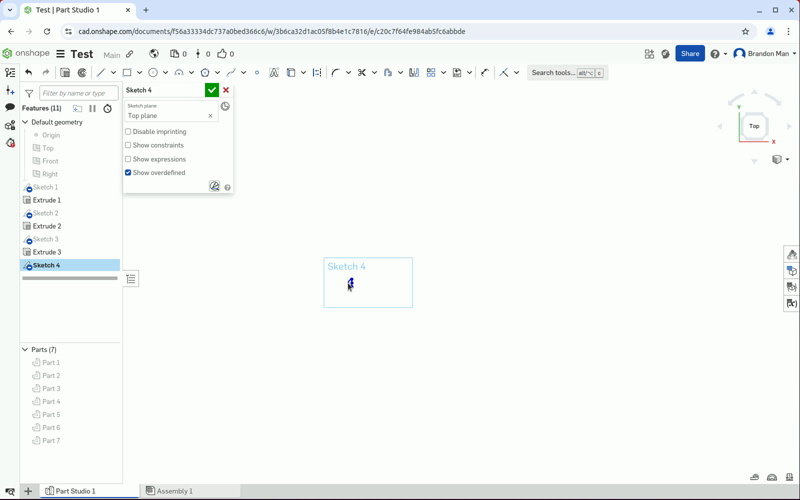
mouse_move(349, 282)
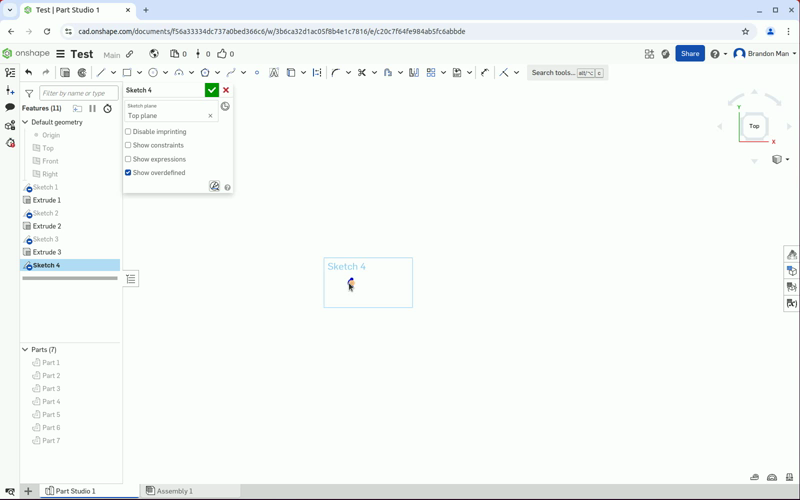
scroll(6)
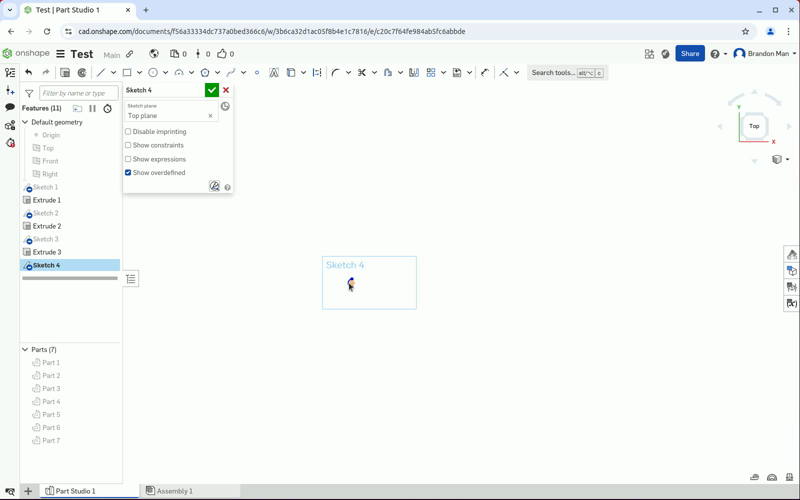
scroll(6)
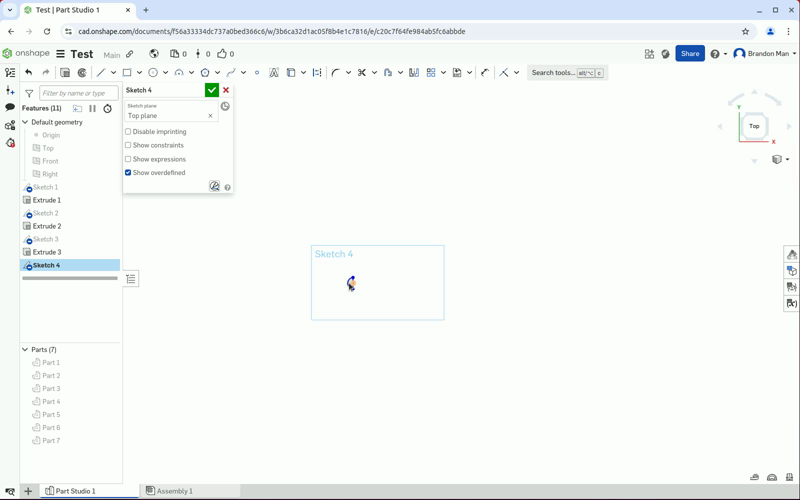
scroll(6)
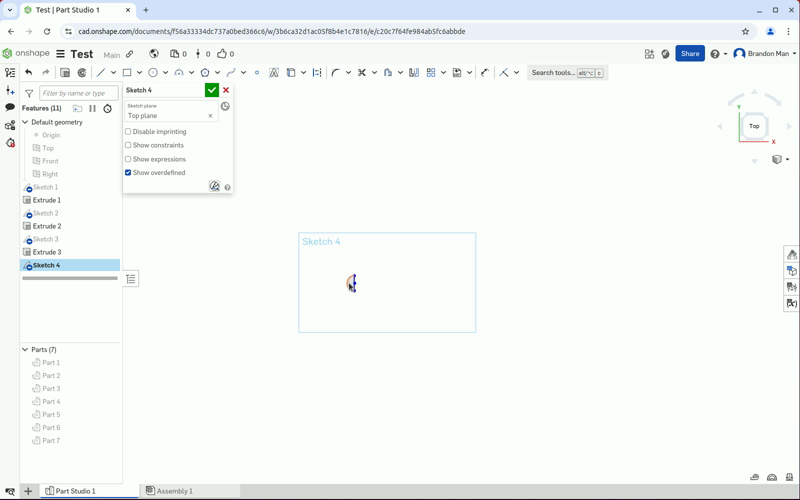
scroll(6)
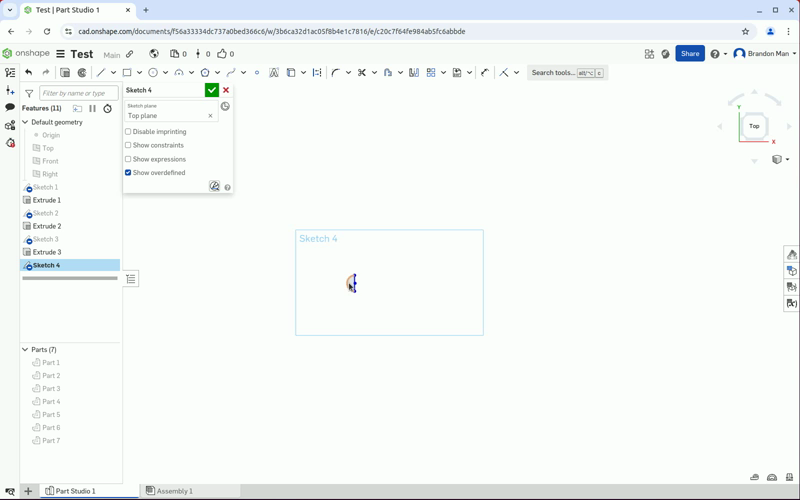
scroll(6)
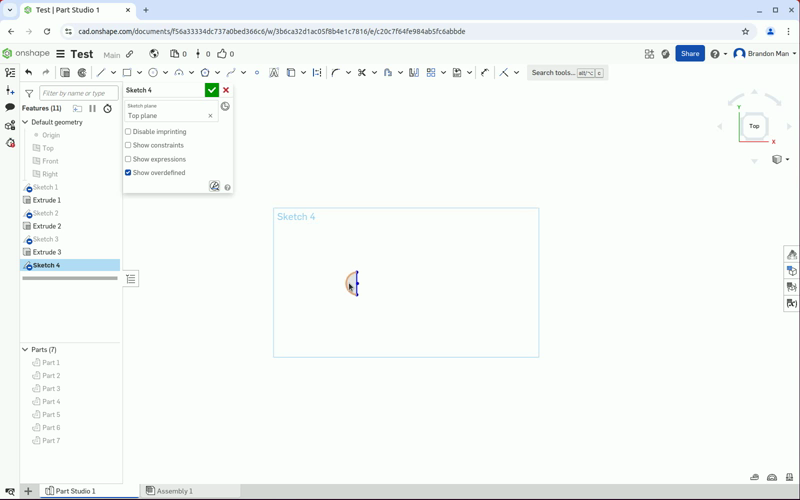
scroll(6)
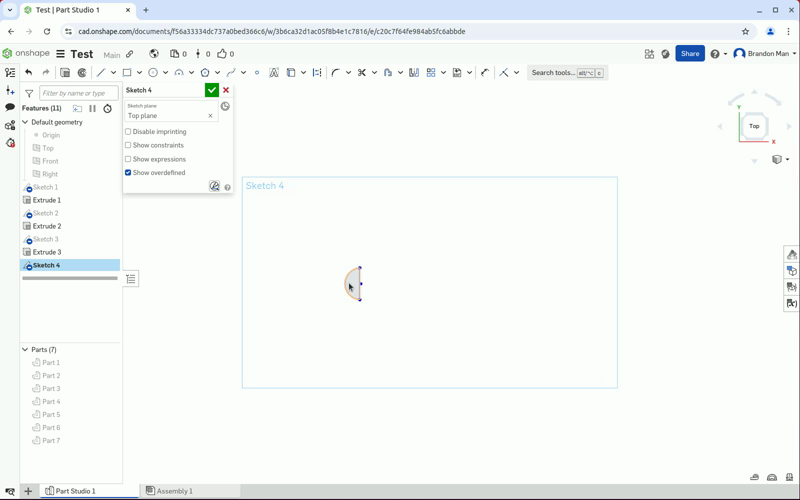
scroll(6)
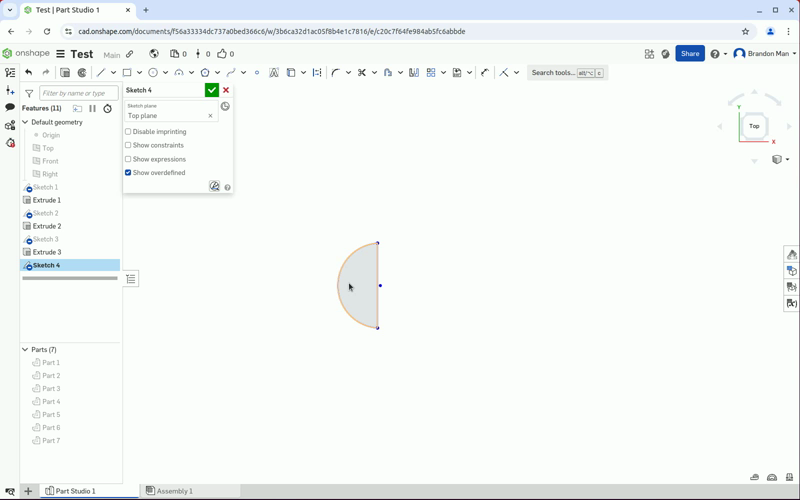
click(349, 282)
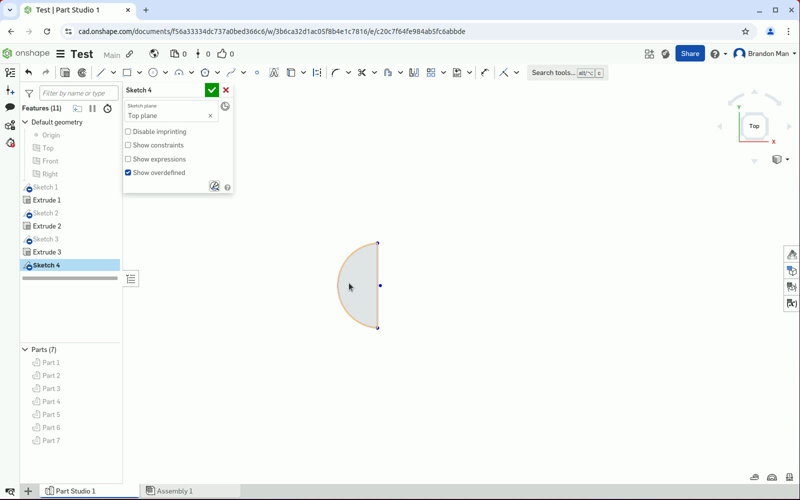
scroll(-6)
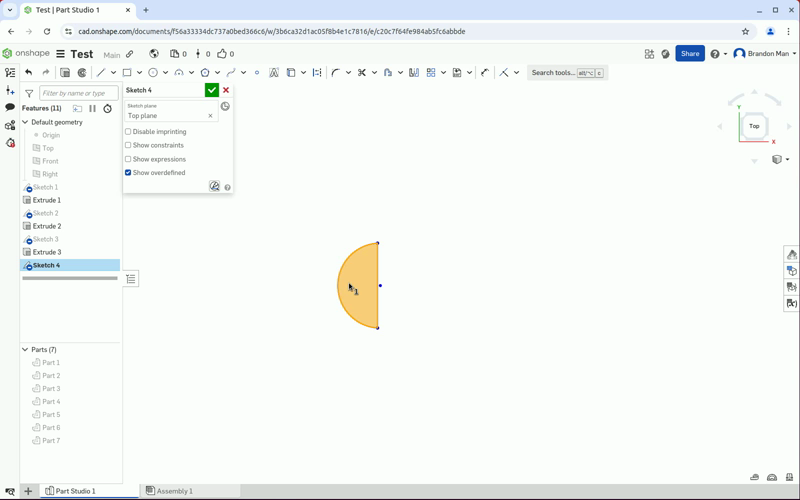
scroll(-6)
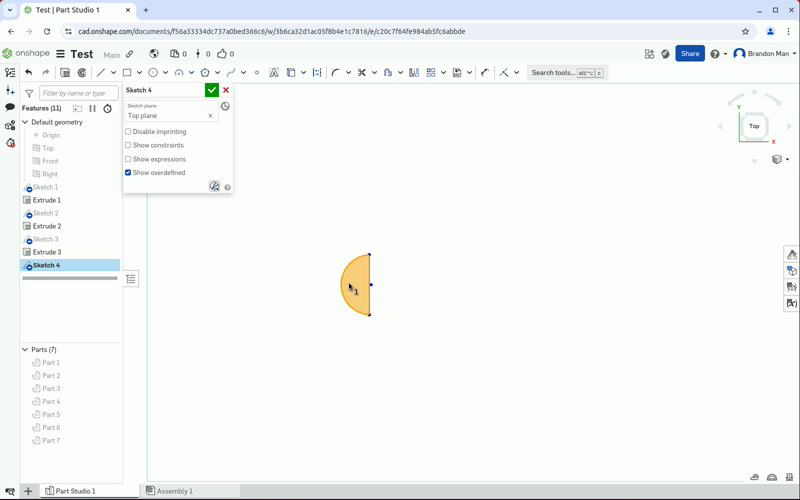
scroll(-6)
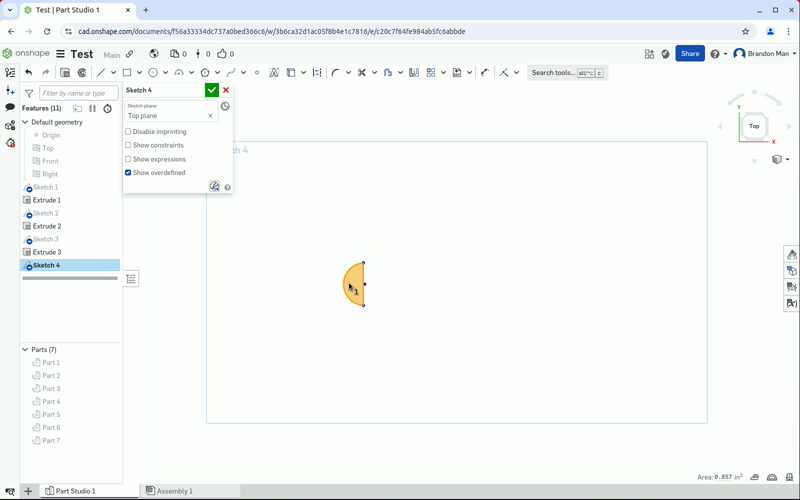
scroll(-6)
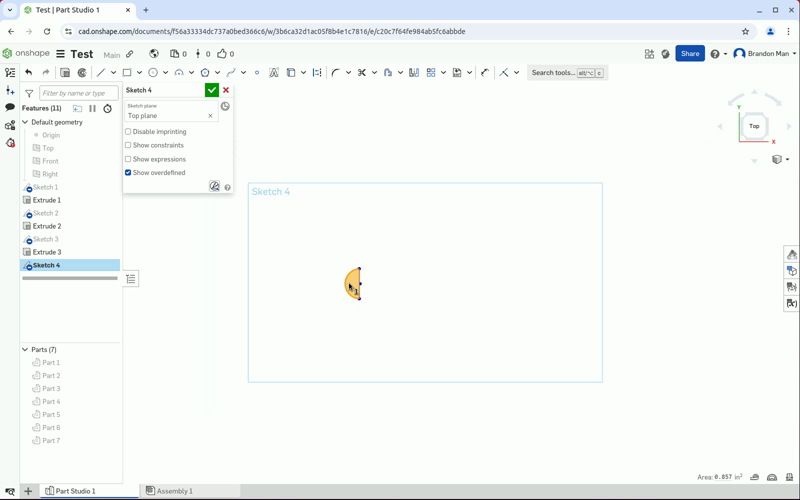
scroll(-6)
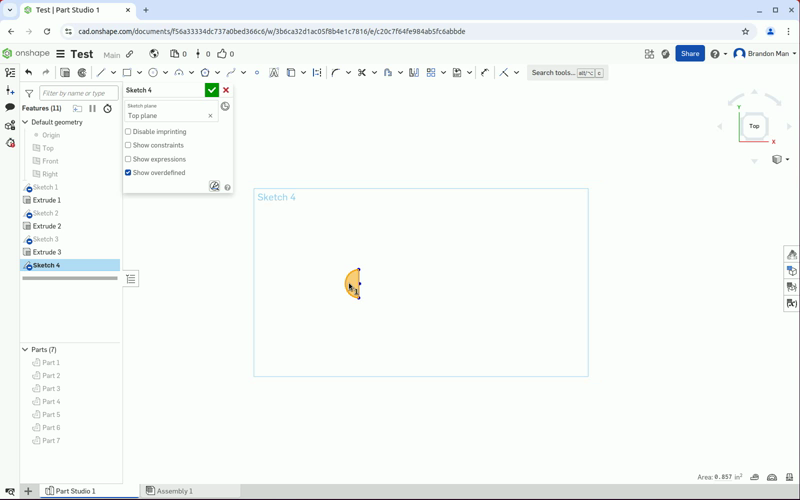
scroll(-6)
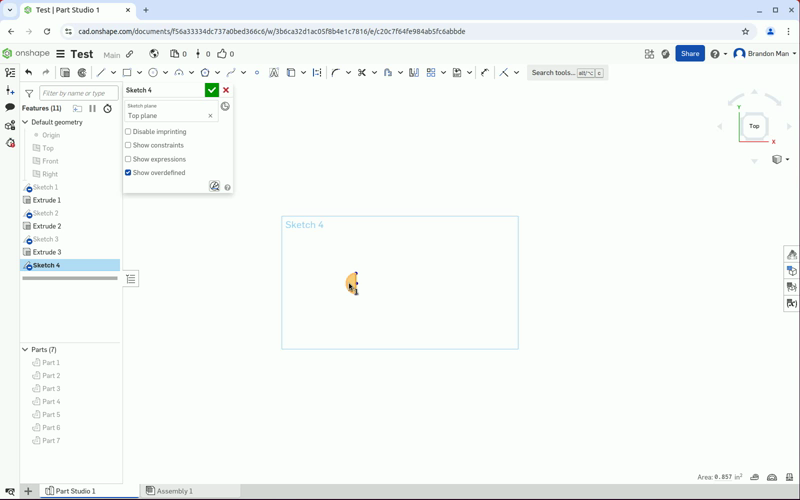
scroll(-6)
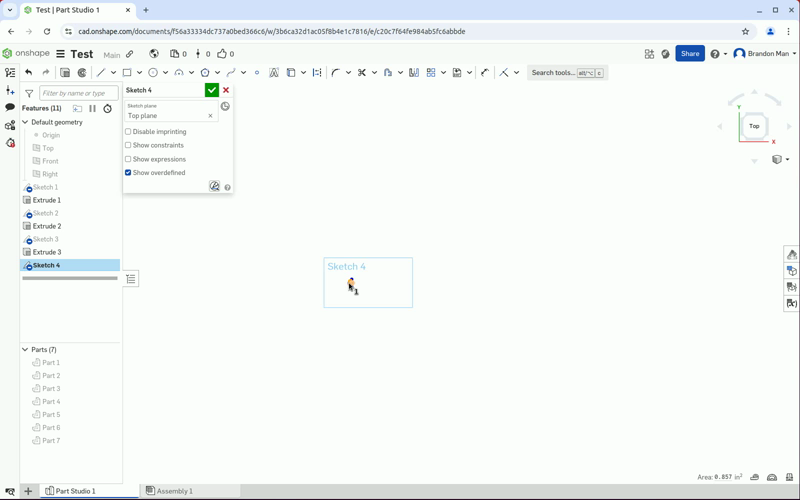
mouse_move(73, 352)
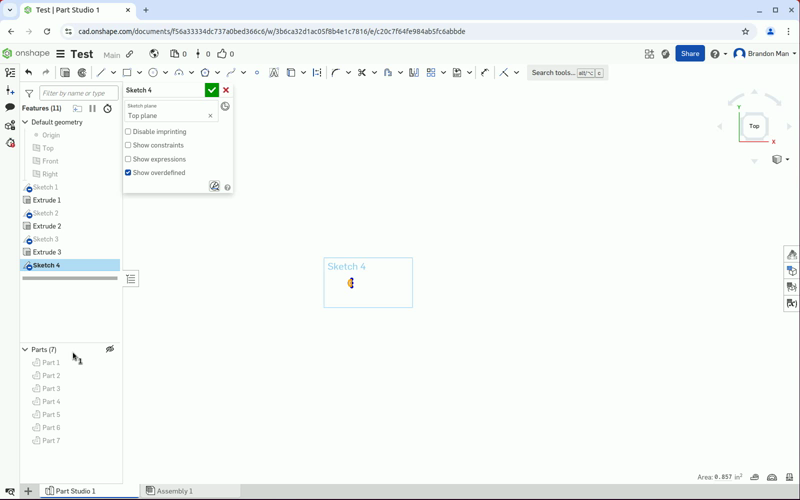
key(shift+y)
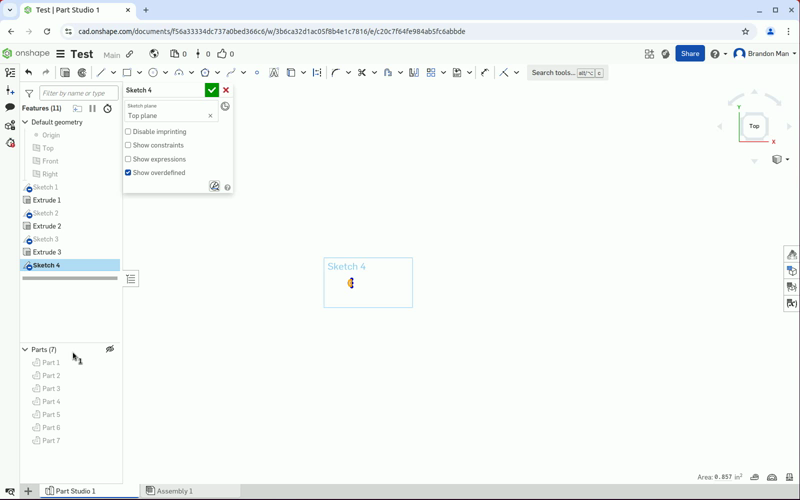
key(shift+e)
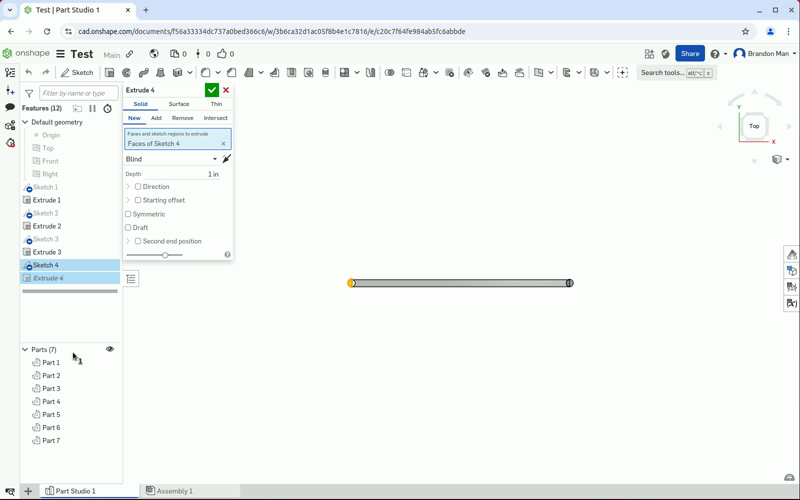
mouse_move(143, 106)
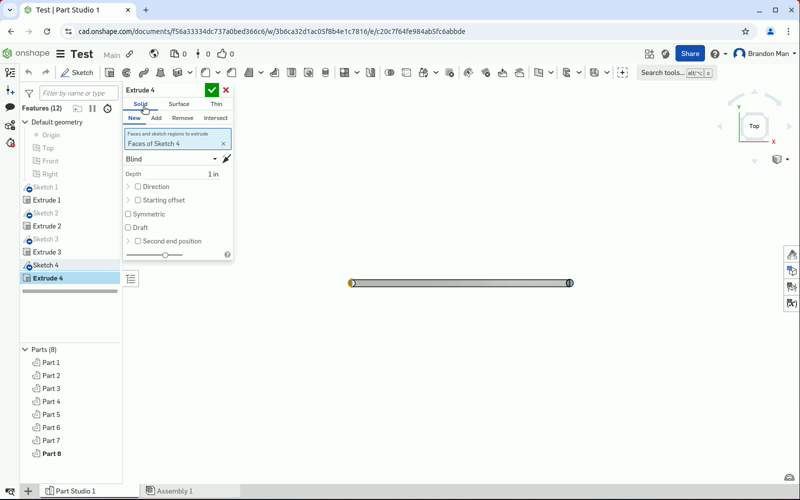
click(143, 106)
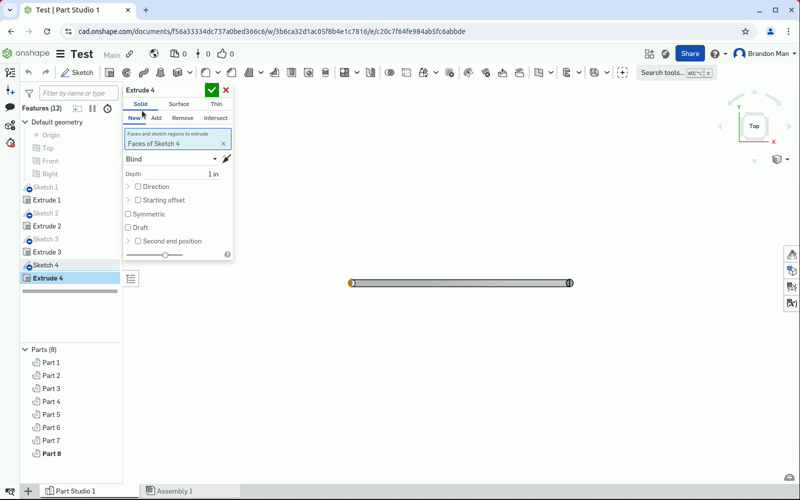
mouse_move(137, 120)
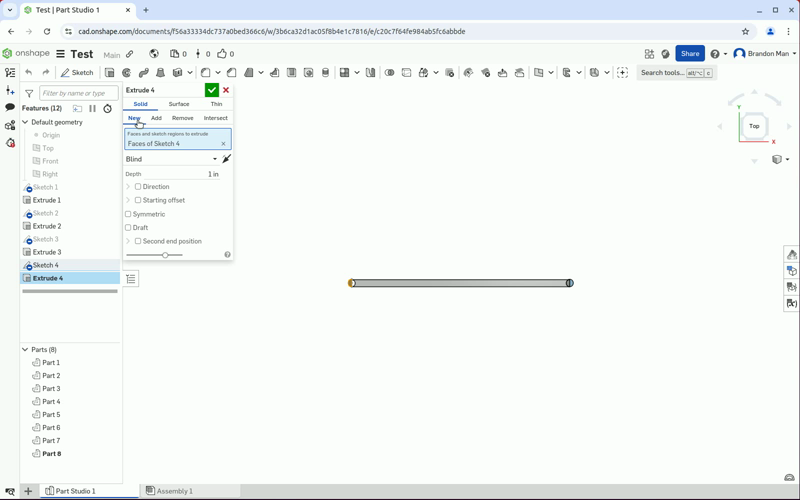
click(137, 120)
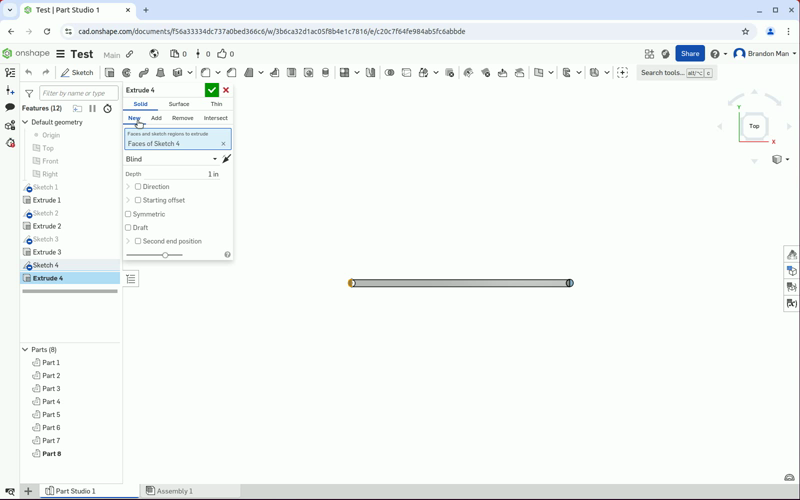
key(tab, 4)
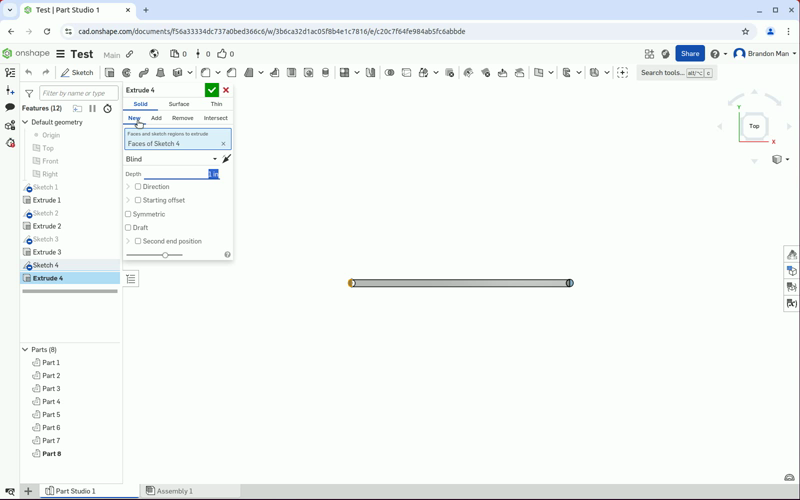
text(1.204)
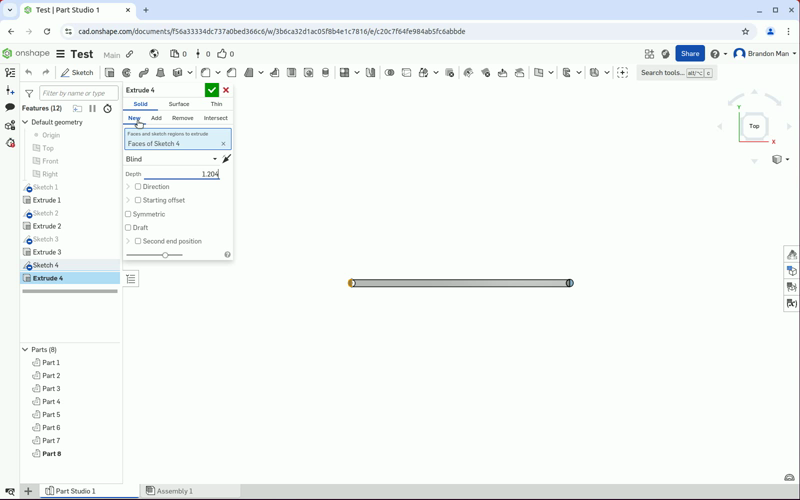
key(enter)
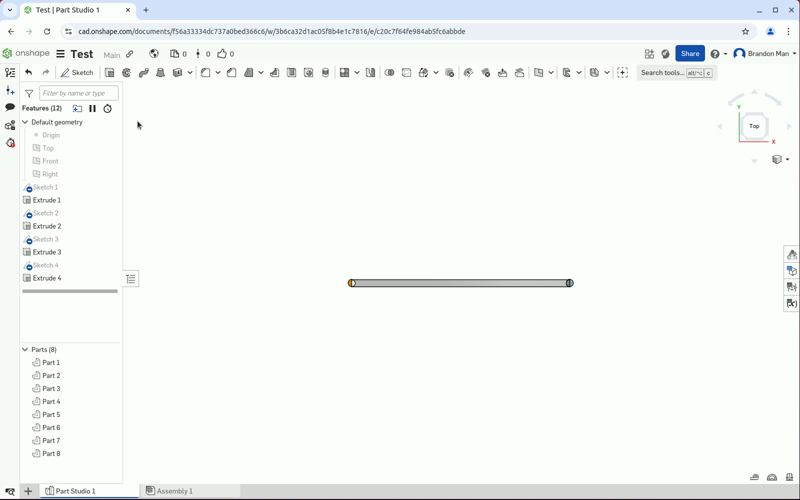
key(shift+h)
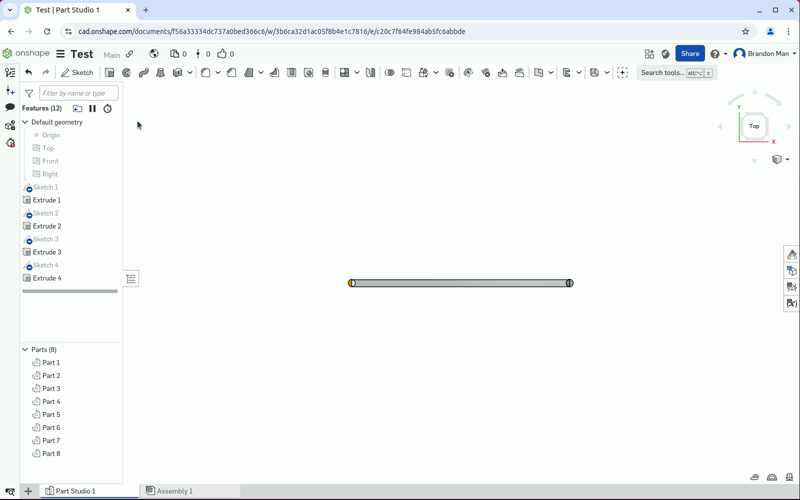
key(shift+h)
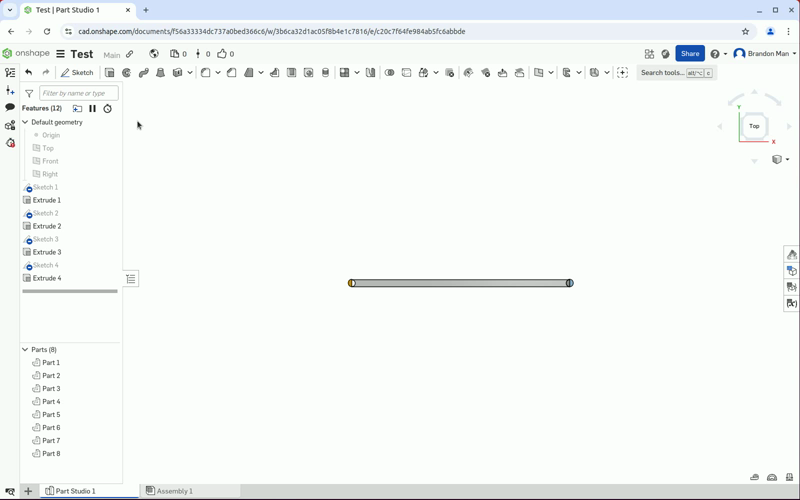
mouse_move(73, 189)
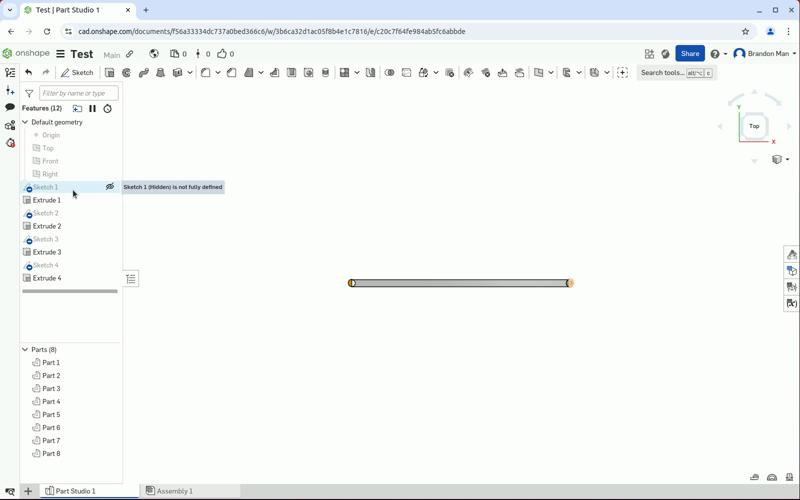
click(73, 189)
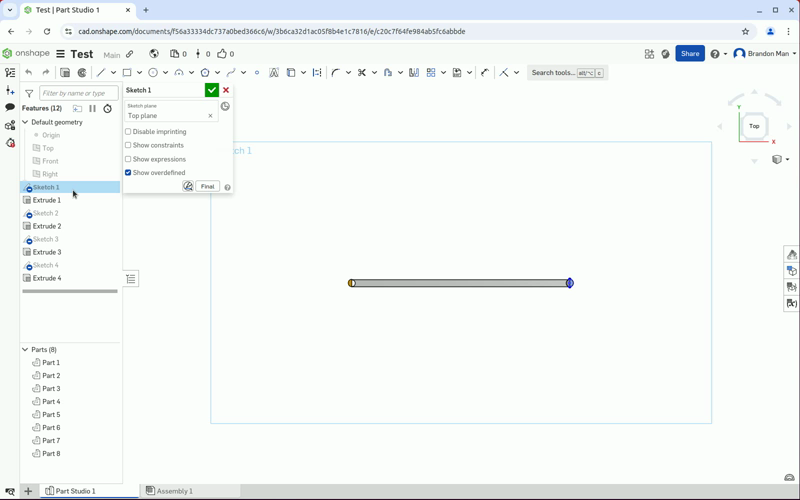
mouse_move(229, 92)
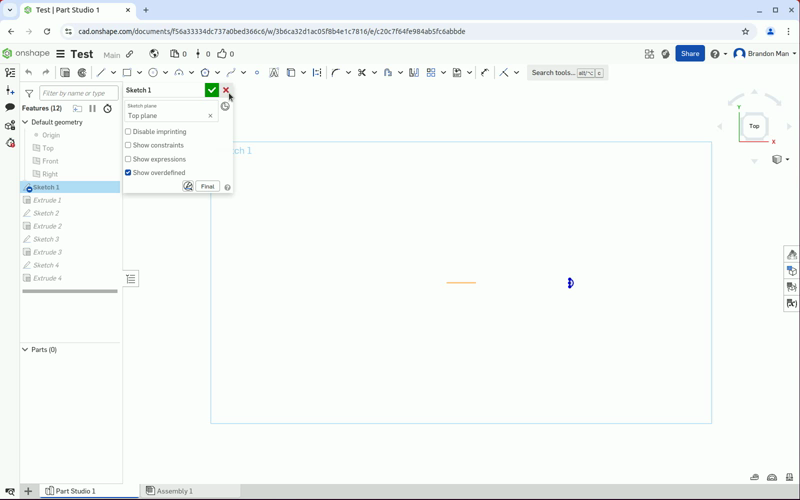
click(229, 92)
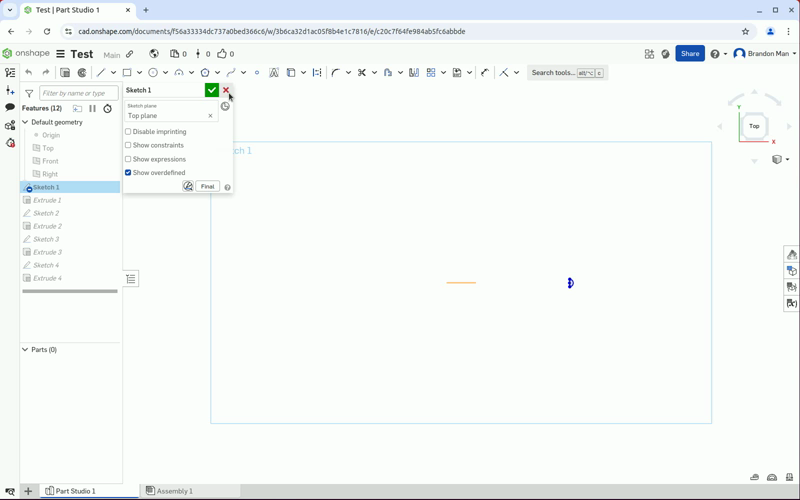
key(shift+s)
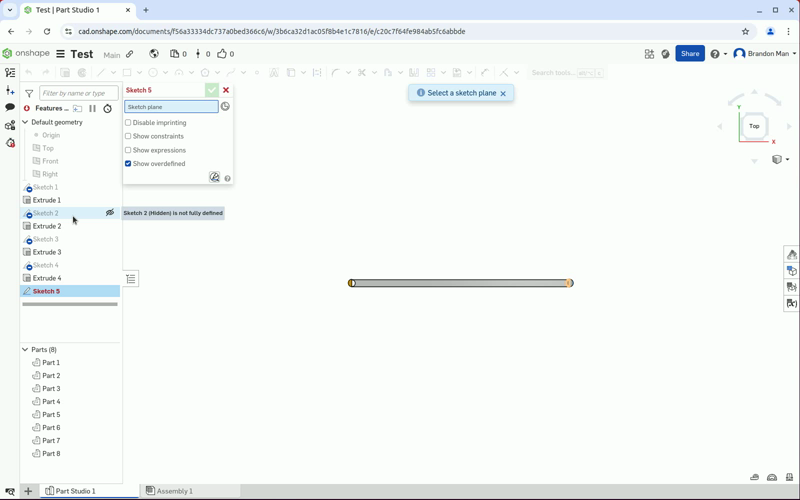
scroll(3)
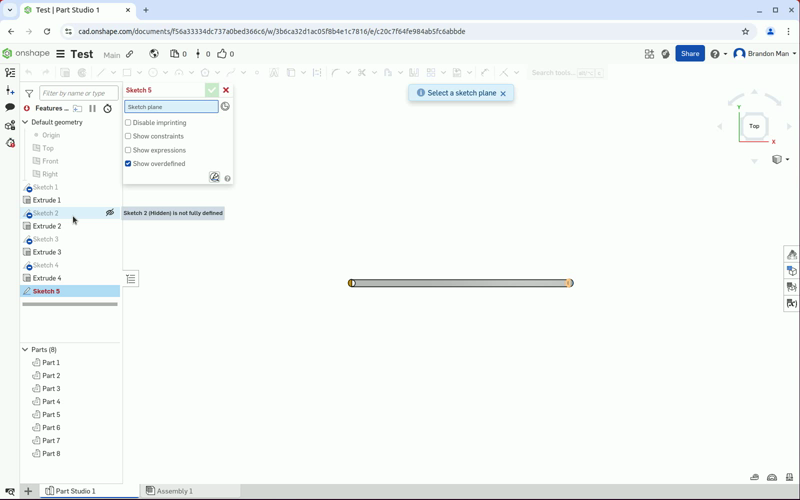
mouse_move(73, 150)
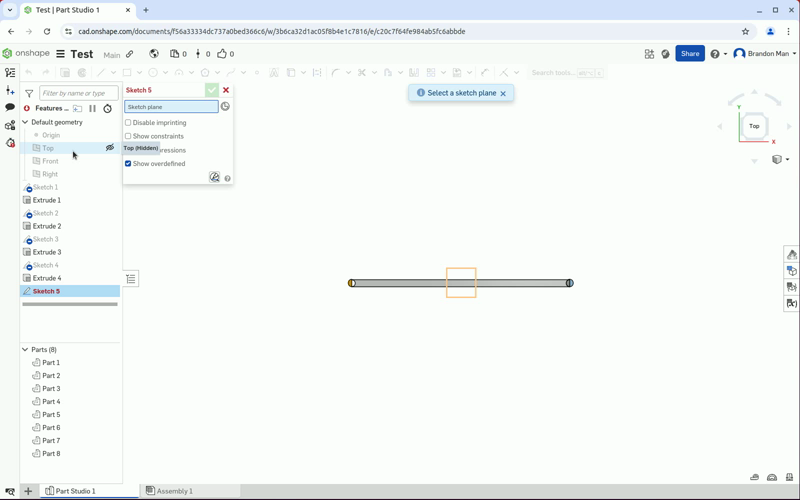
click(73, 150)
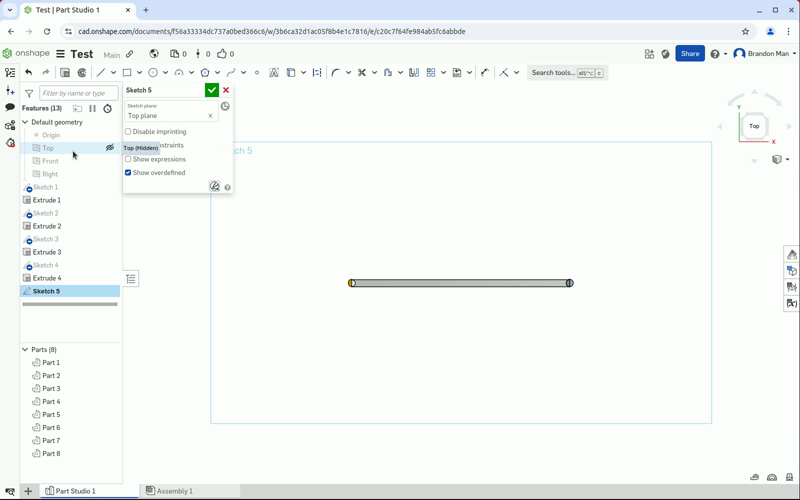
mouse_move(73, 352)
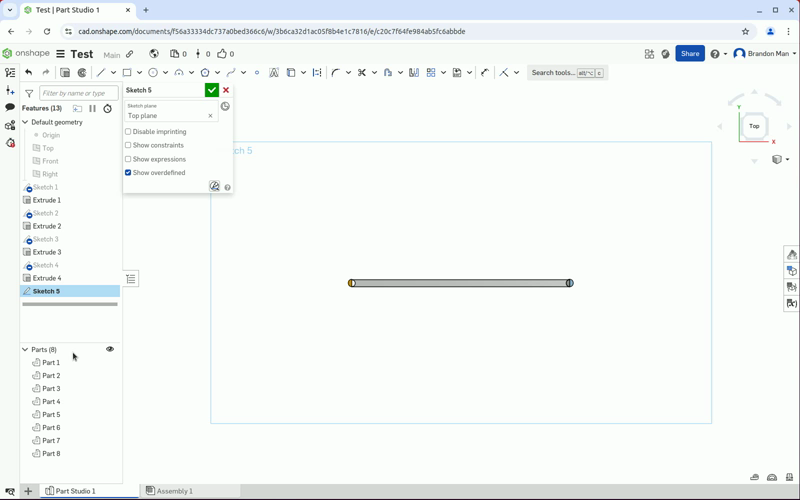
key(y)
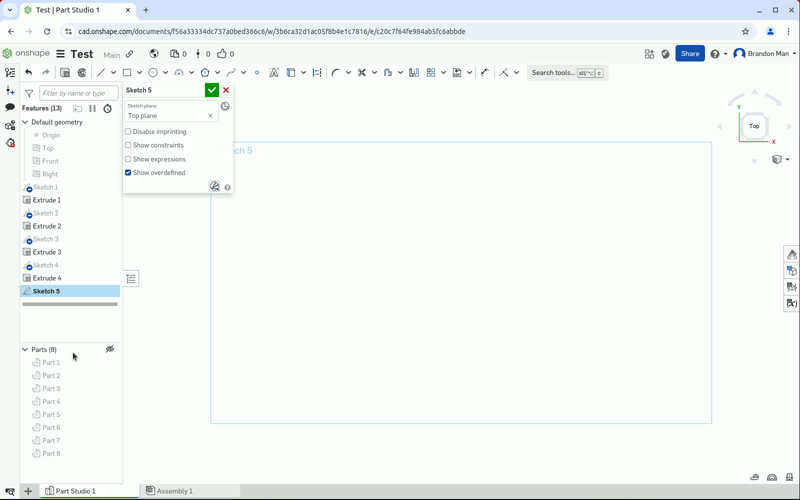
key(a)
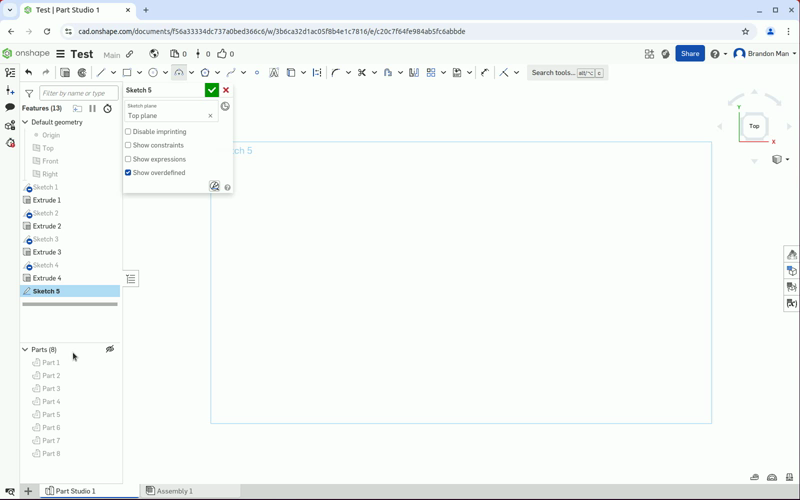
key_down(shift)
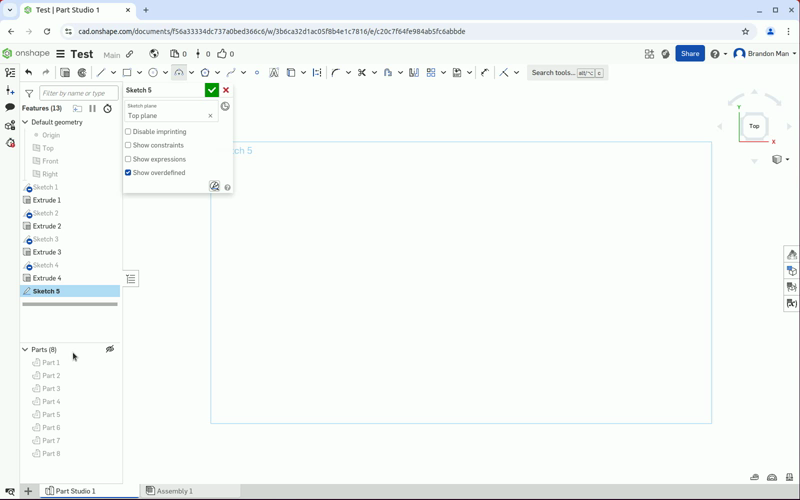
mouse_move(351, 286)
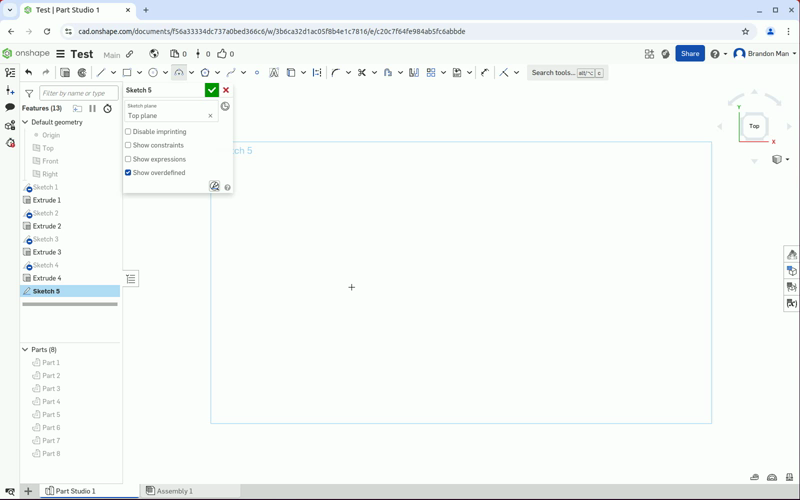
click(351, 286)
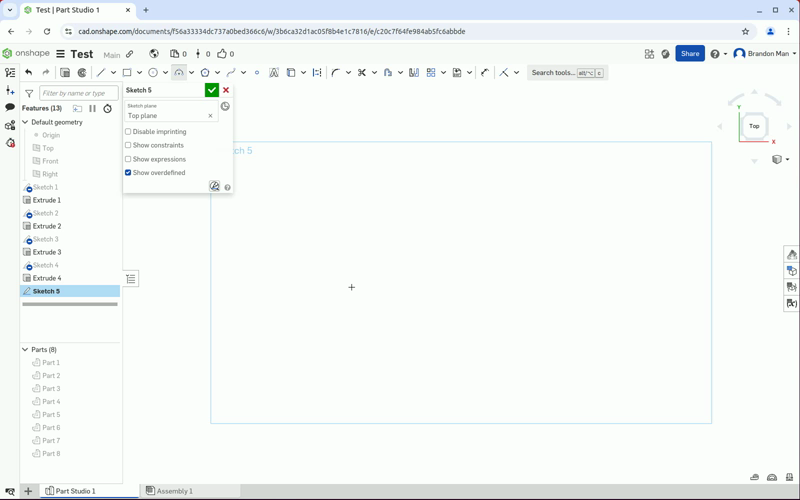
key_up(shift)
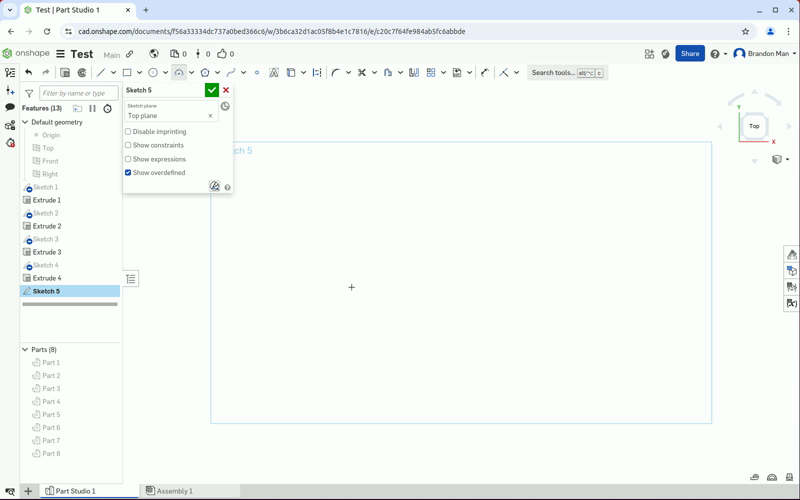
key_down(shift)
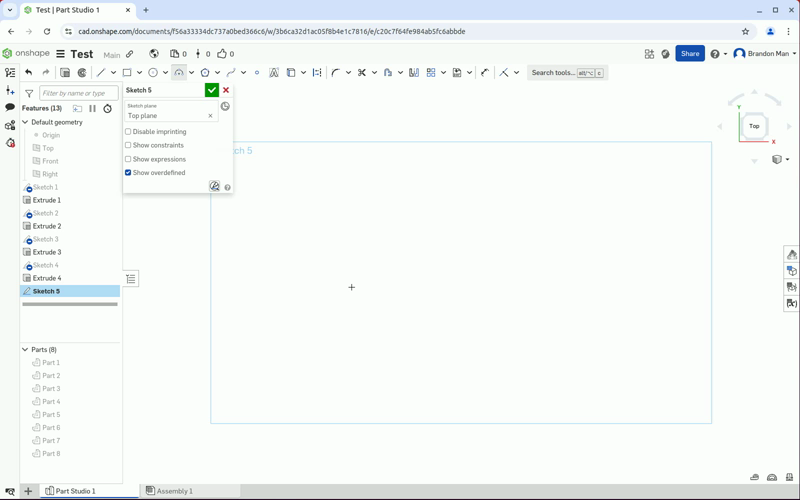
mouse_move(351, 279)
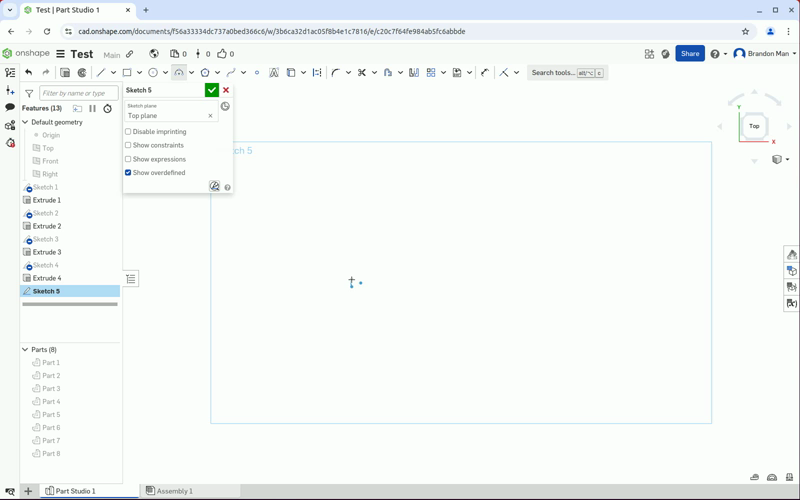
scroll(6)
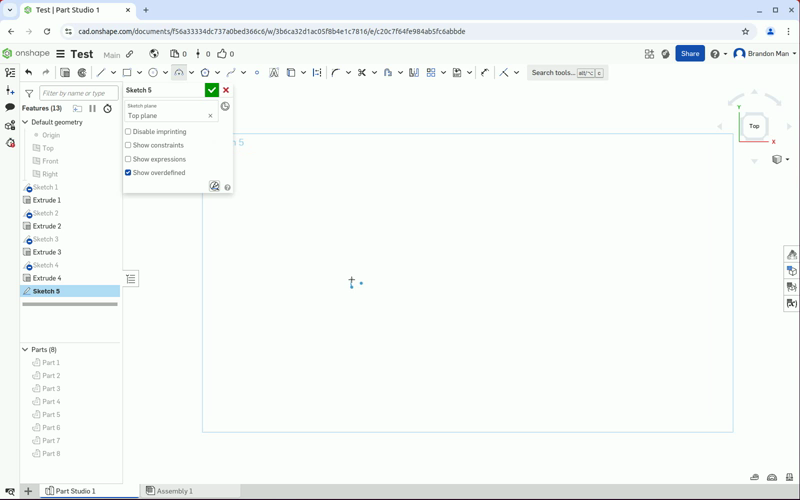
scroll(6)
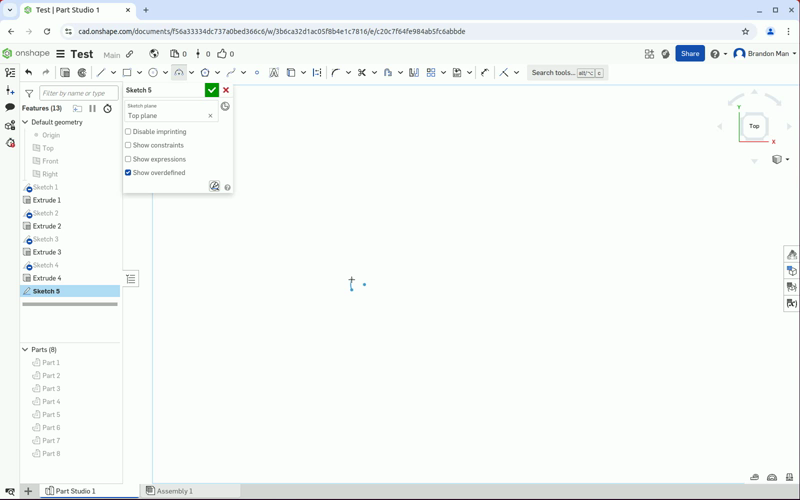
scroll(6)
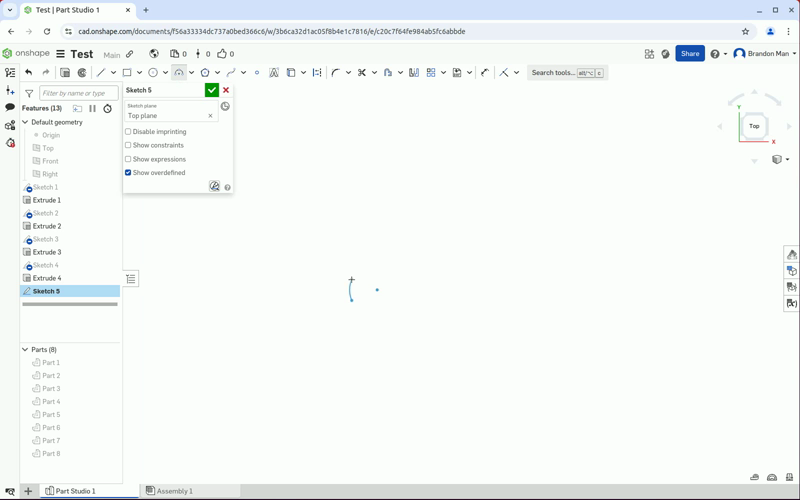
scroll(6)
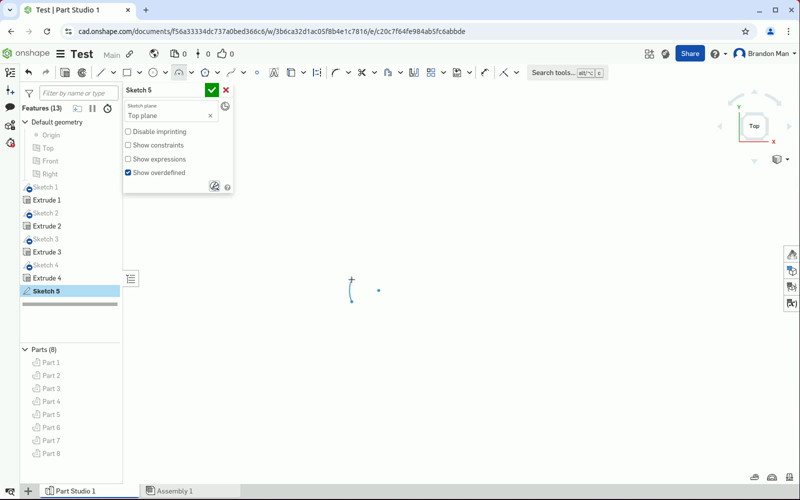
scroll(6)
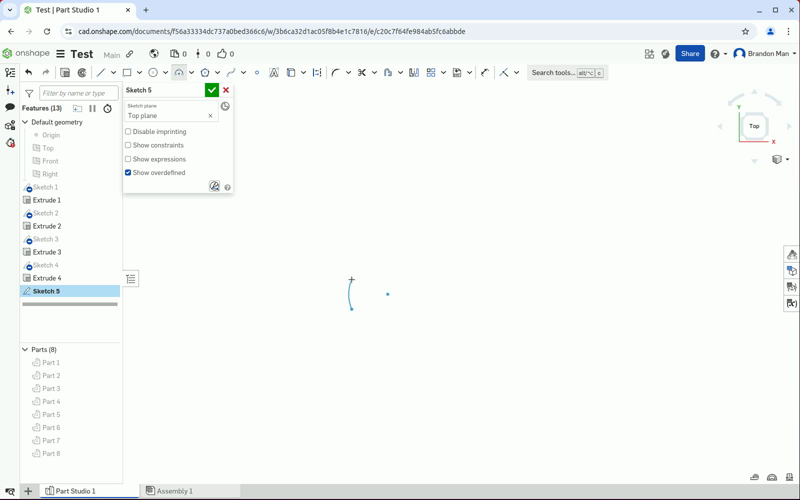
scroll(6)
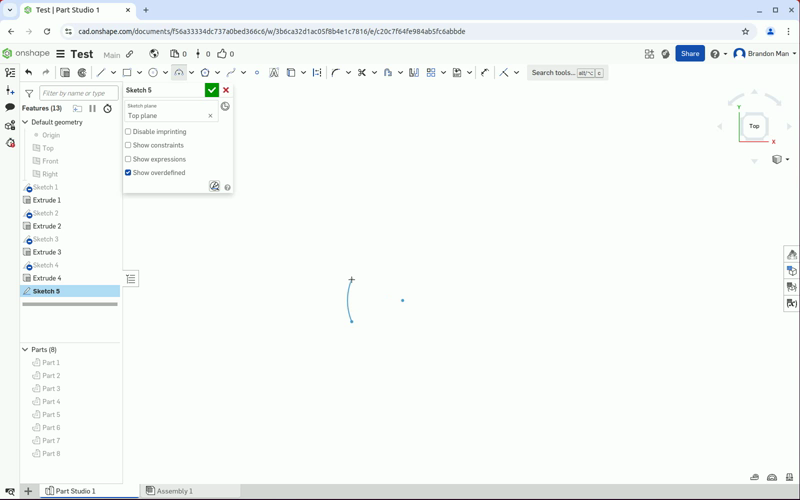
scroll(6)
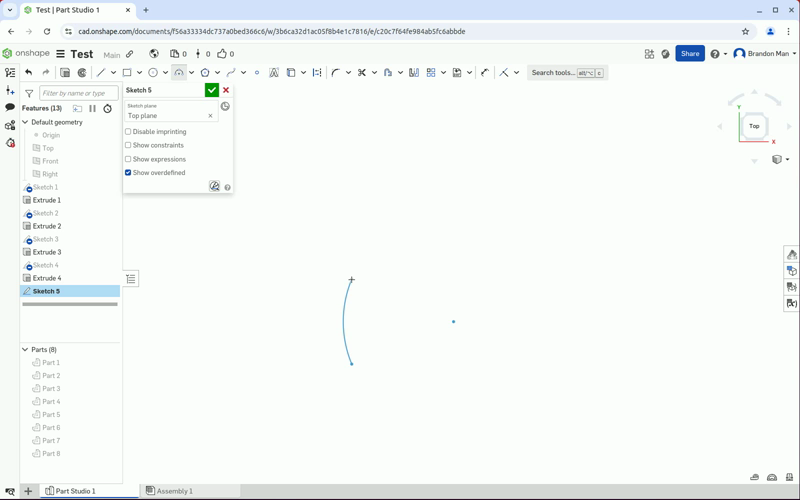
click(351, 279)
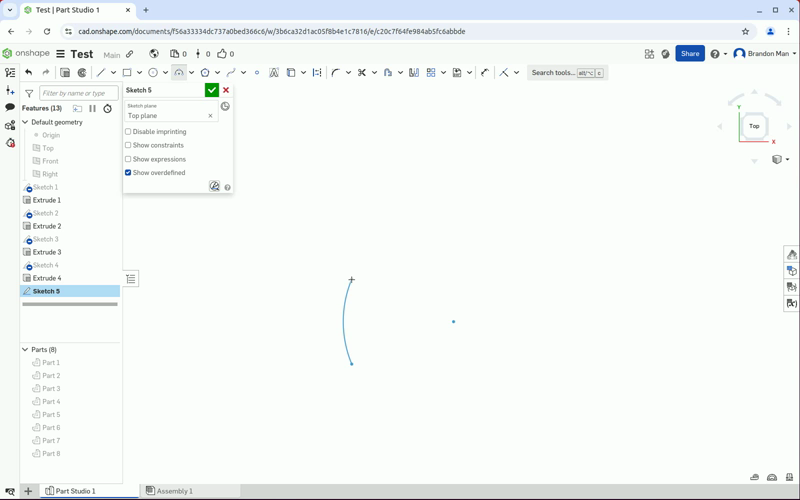
scroll(-6)
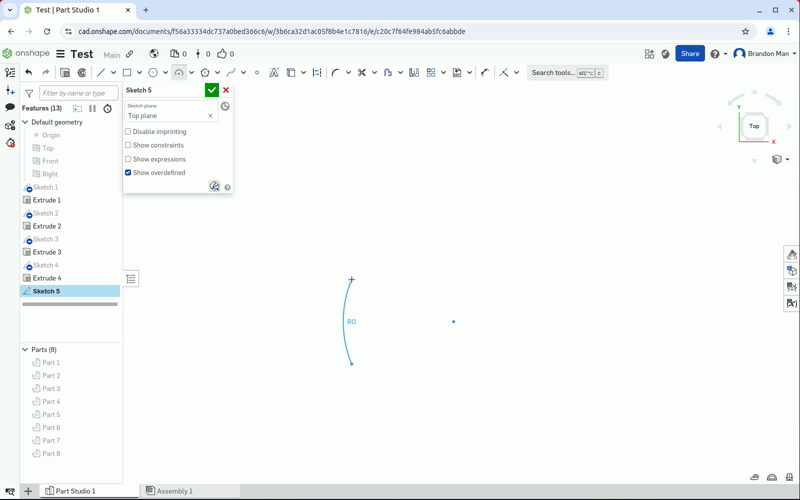
scroll(-6)
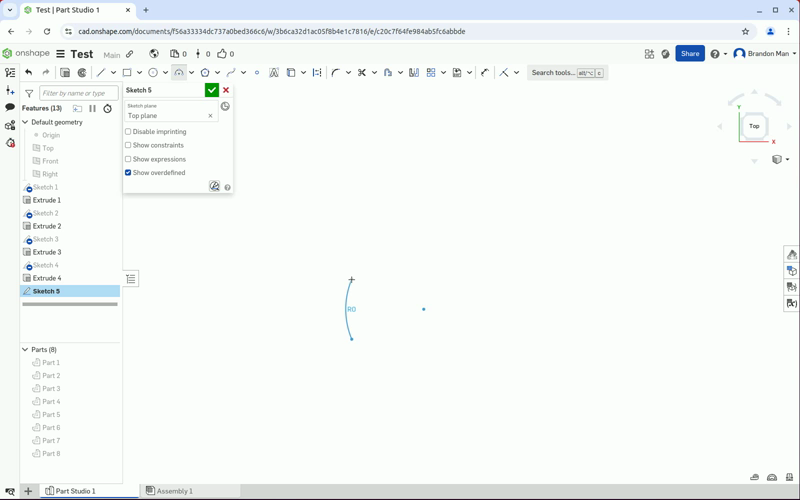
scroll(-6)
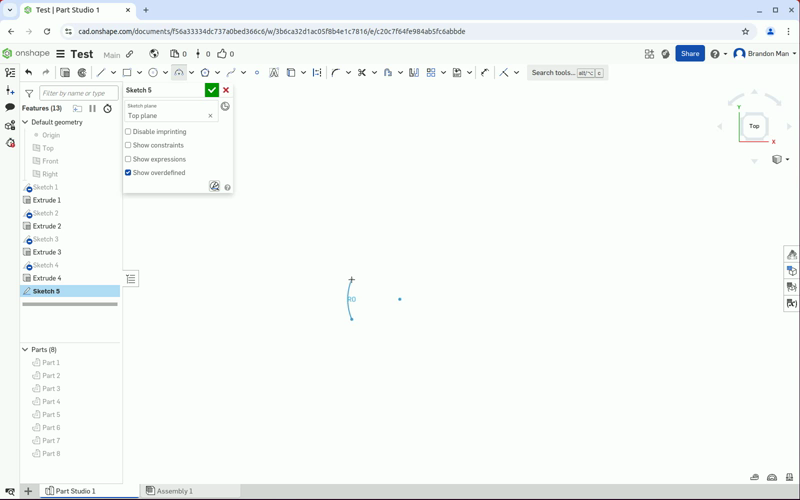
scroll(-6)
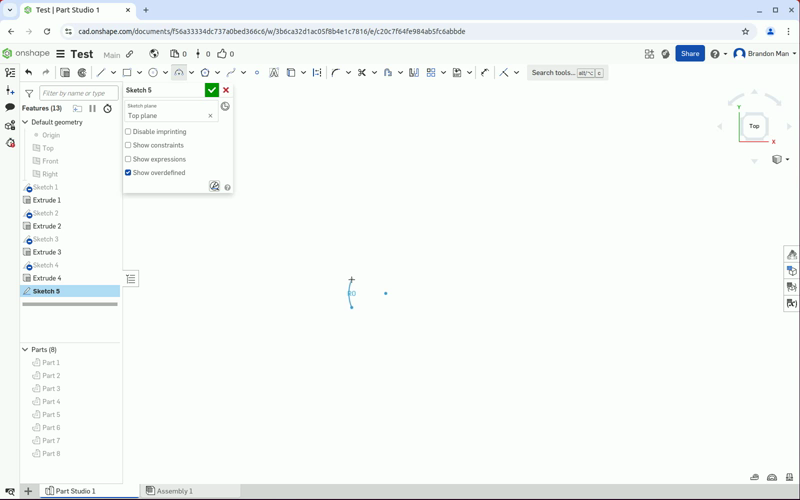
scroll(-6)
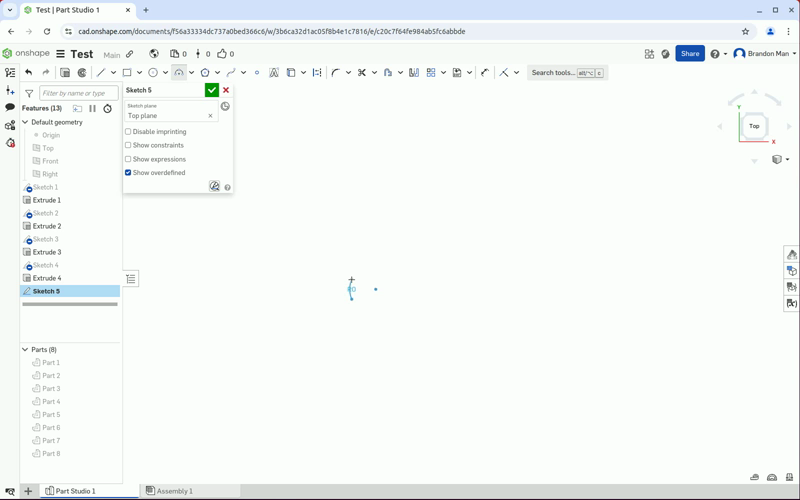
scroll(-6)
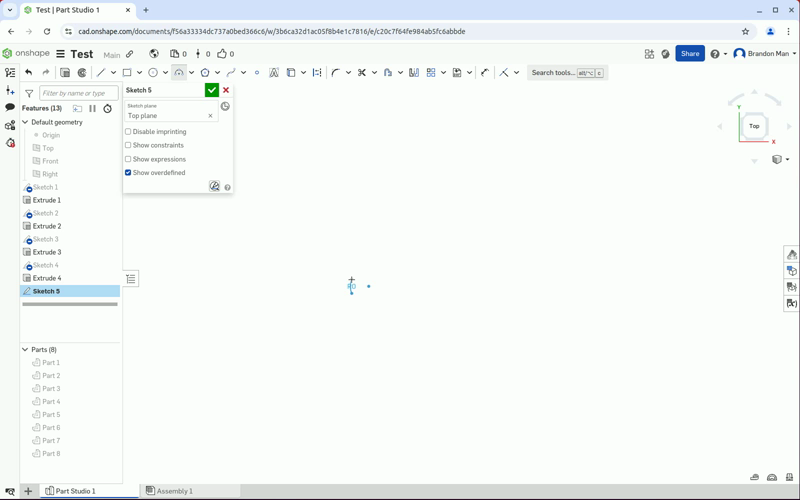
scroll(-6)
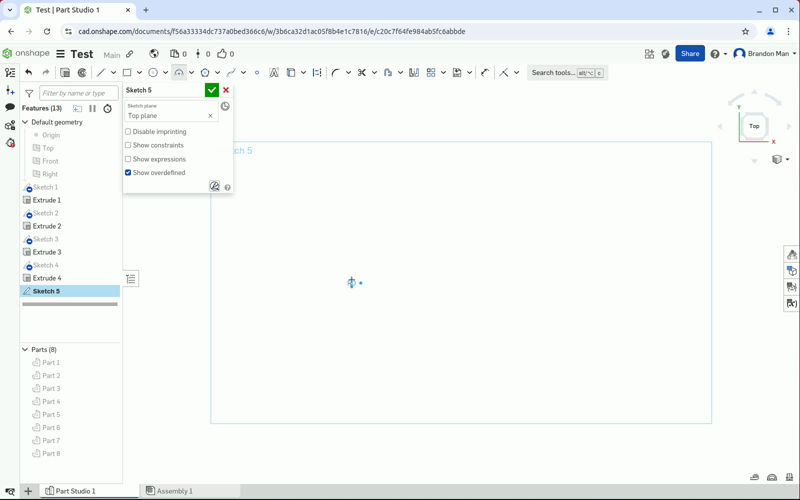
mouse_move(355, 282)
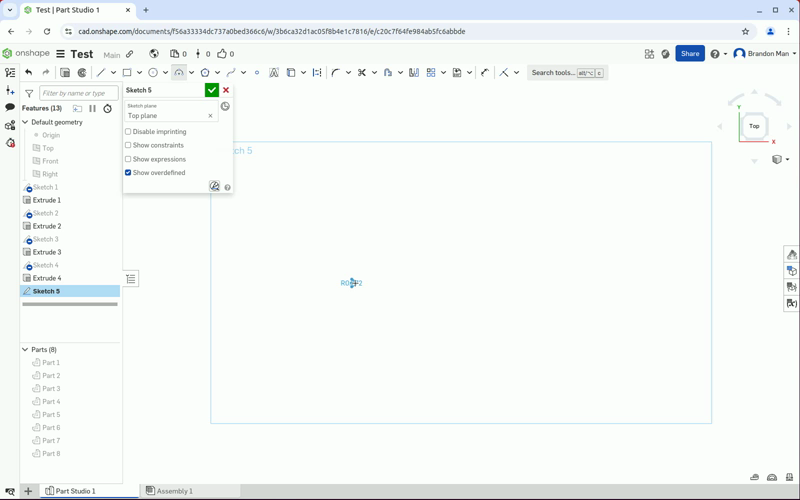
scroll(6)
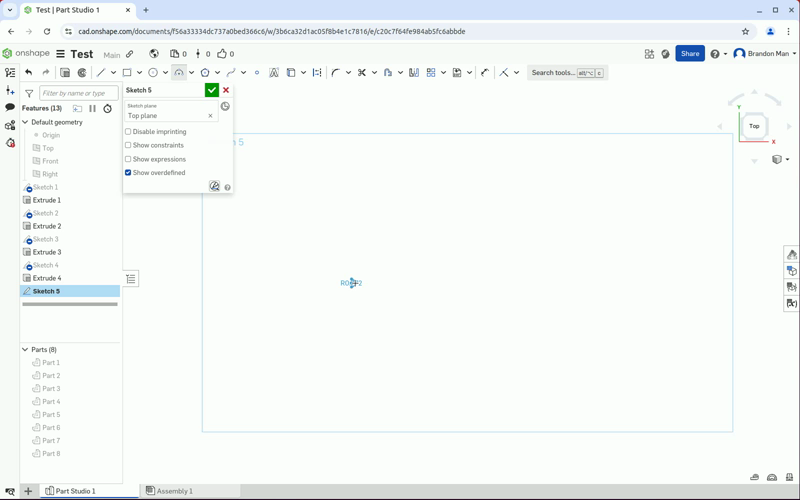
scroll(6)
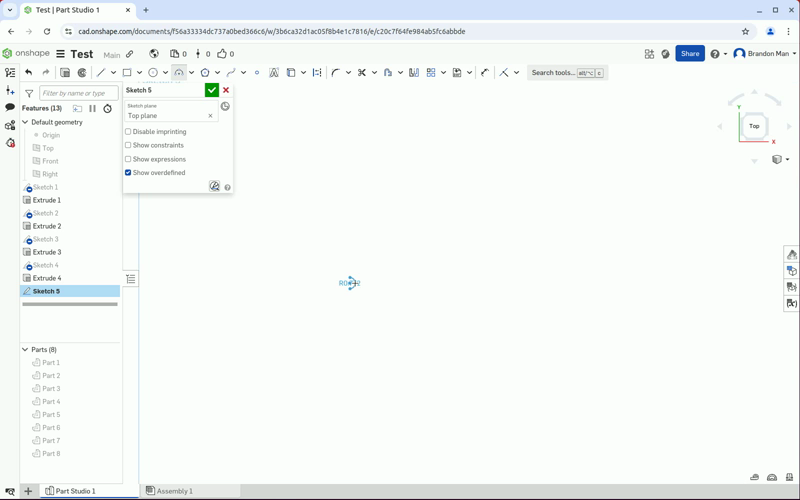
scroll(6)
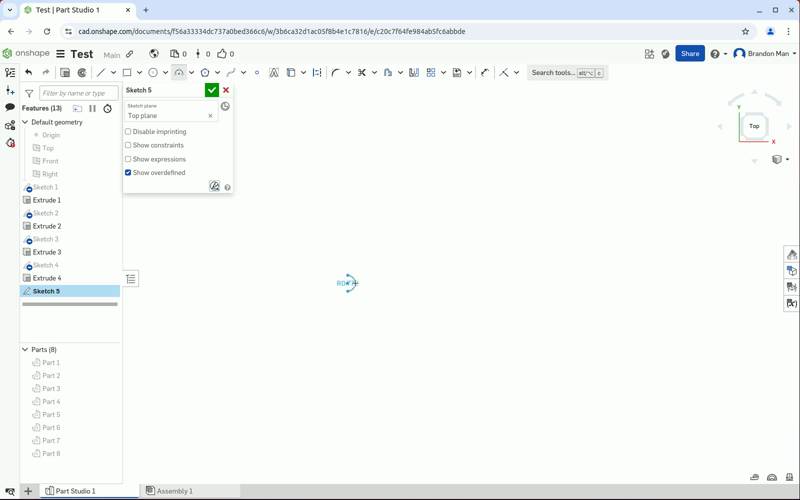
scroll(6)
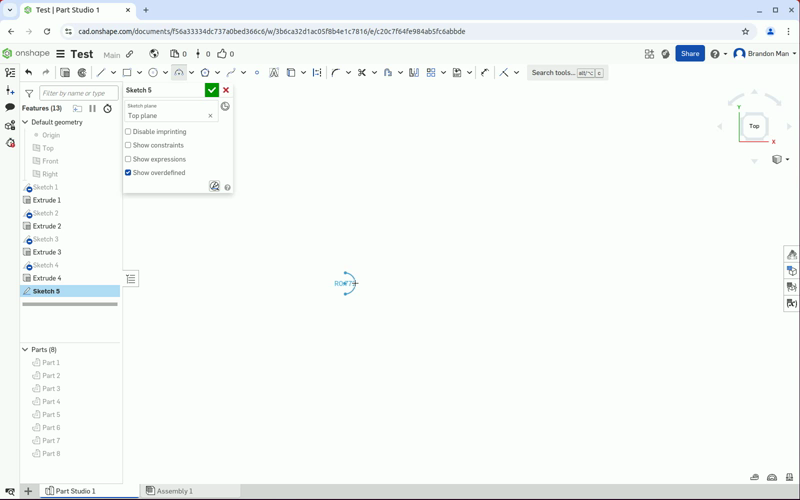
scroll(6)
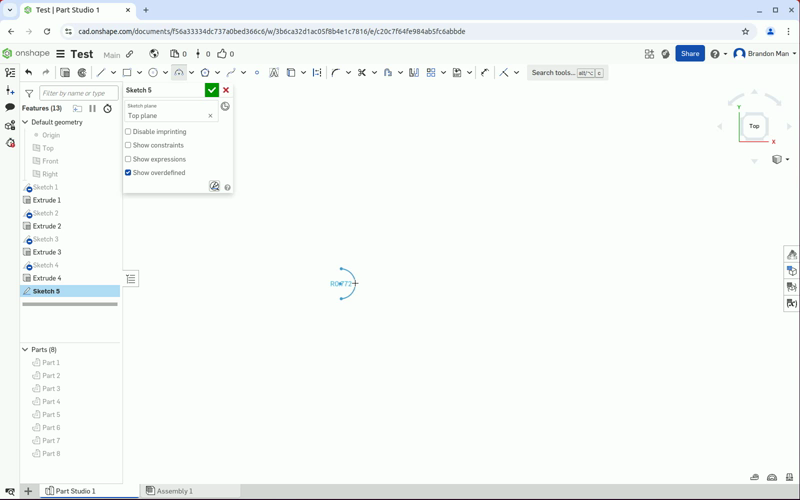
scroll(6)
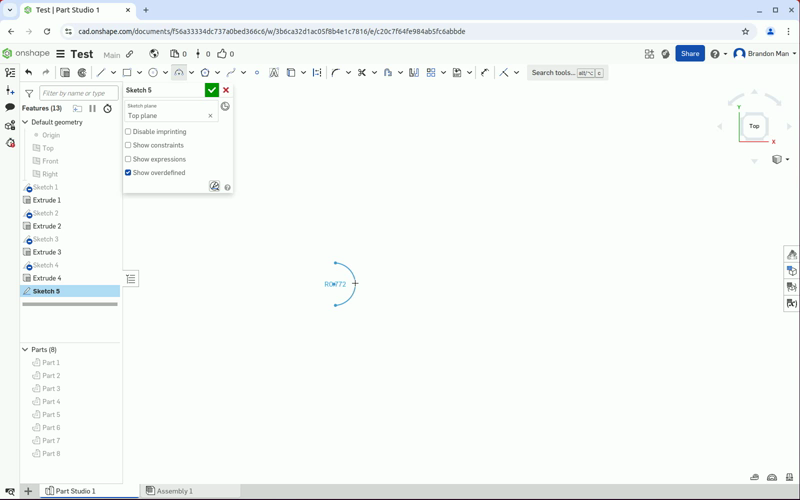
scroll(6)
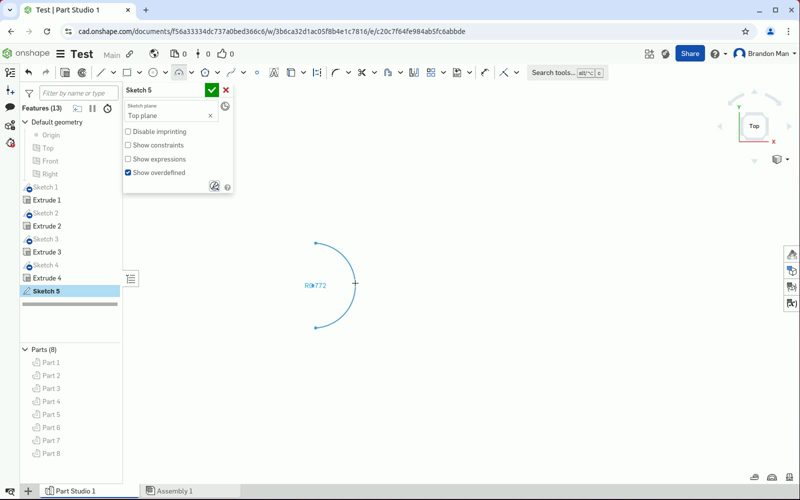
click(355, 282)
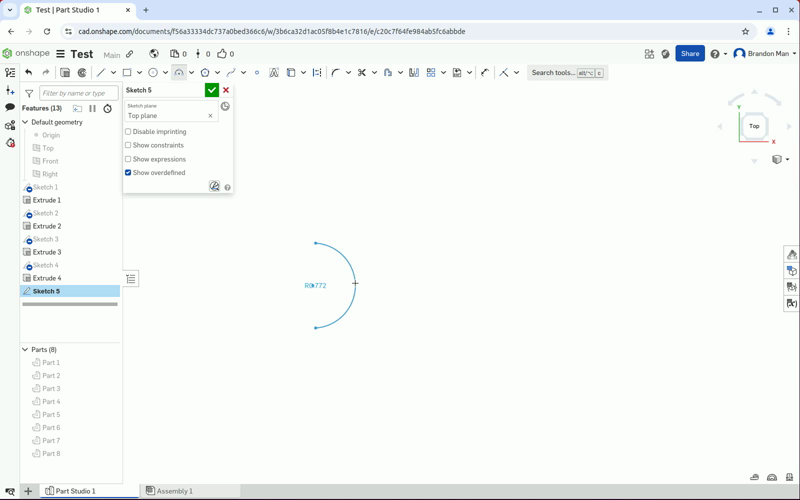
scroll(-6)
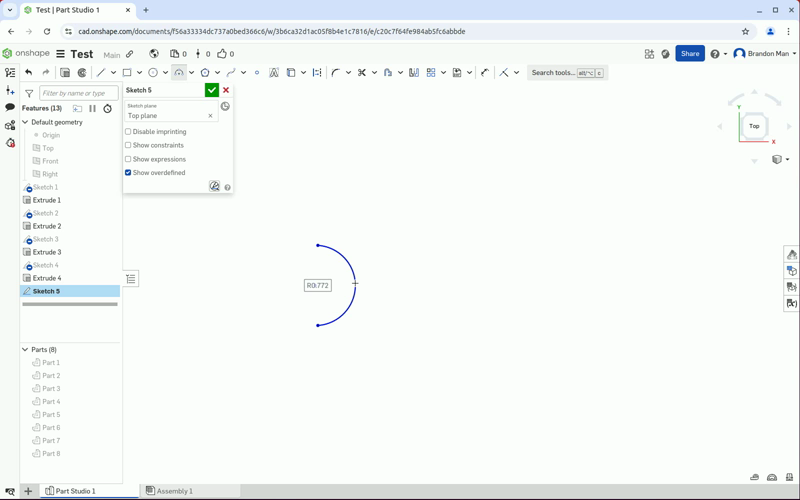
scroll(-6)
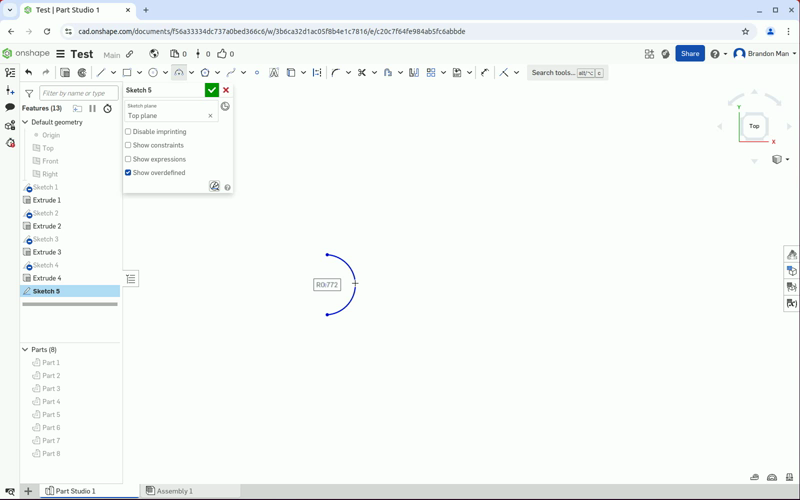
scroll(-6)
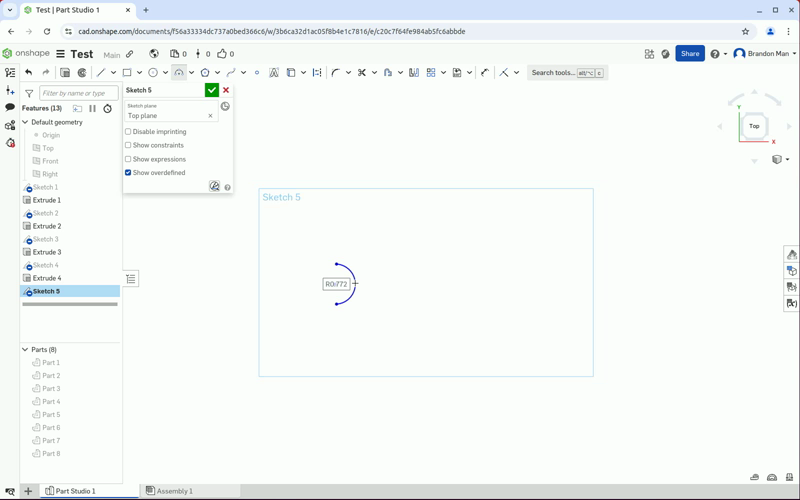
scroll(-6)
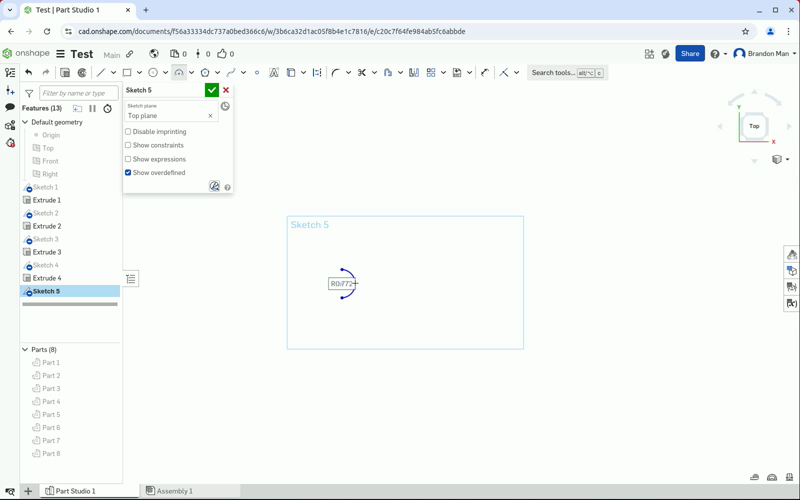
scroll(-6)
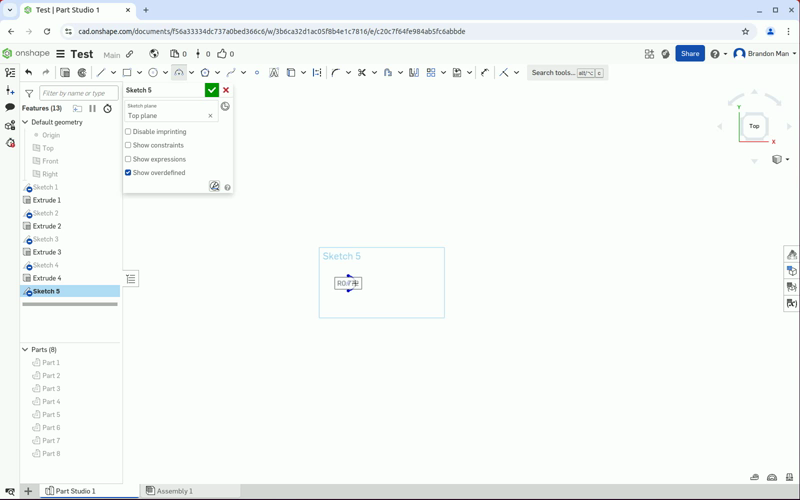
scroll(-6)
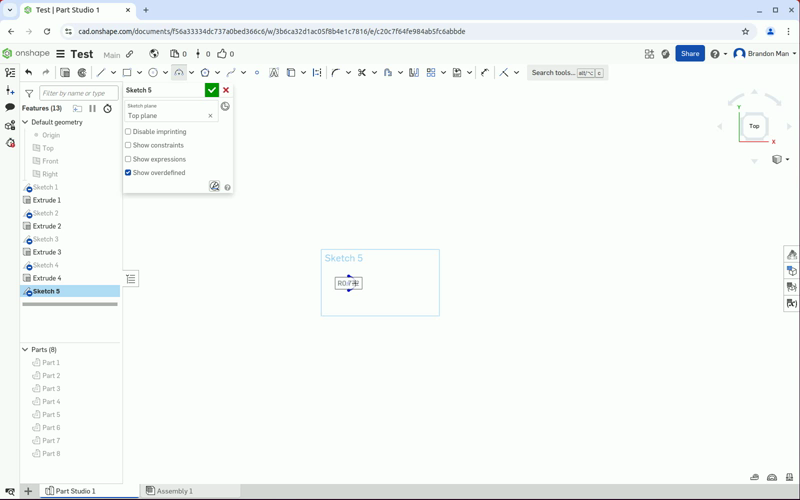
scroll(-6)
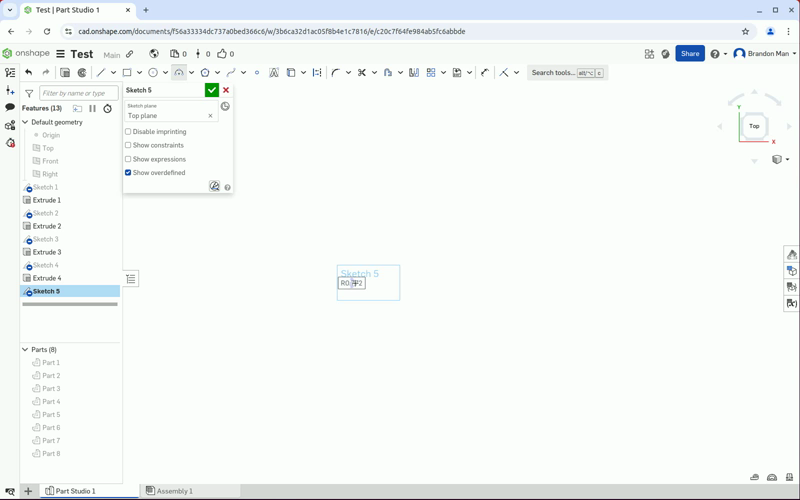
key_up(shift)
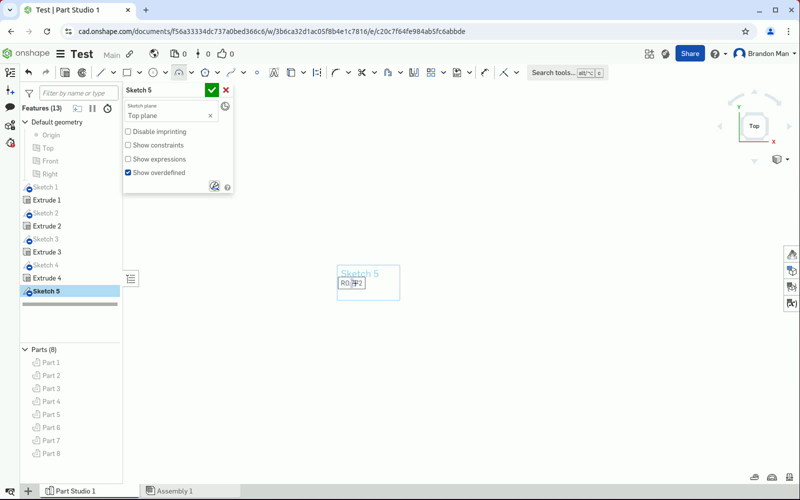
key(esc)
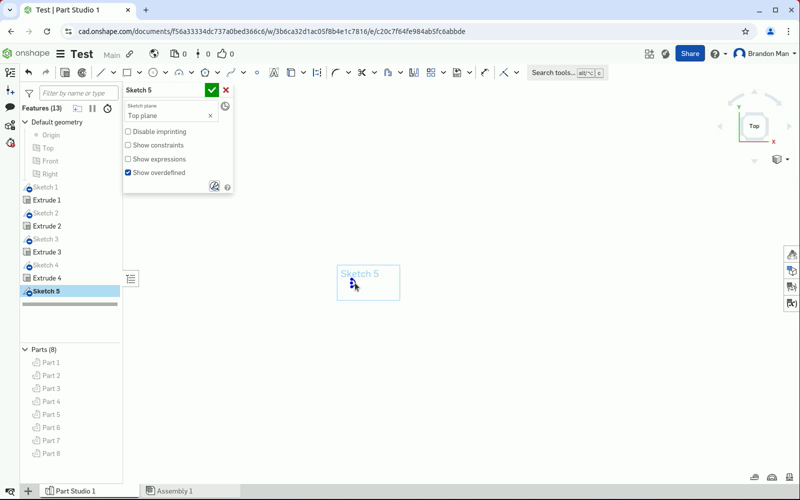
key(l)
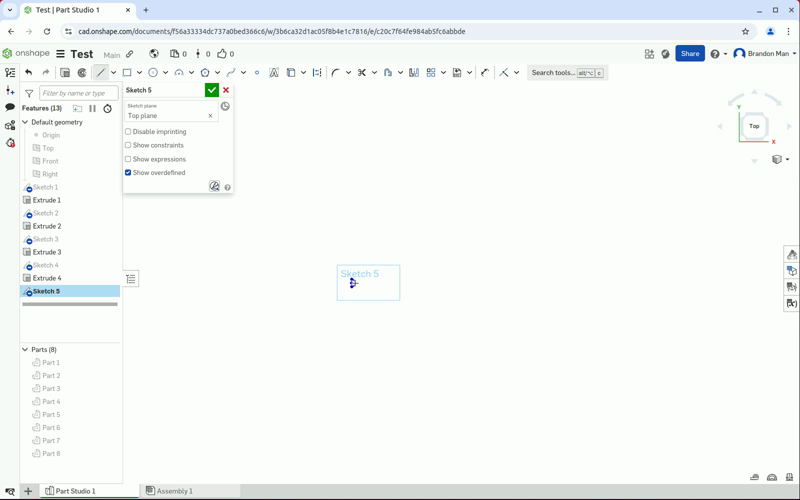
mouse_move(351, 279)
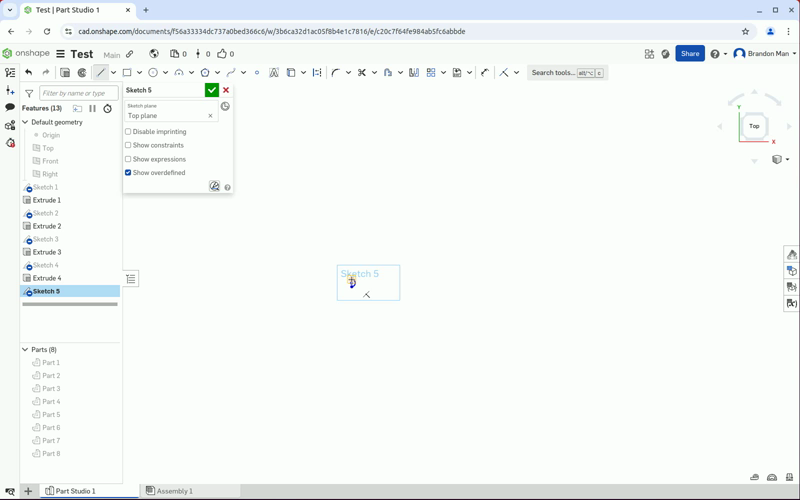
scroll(6)
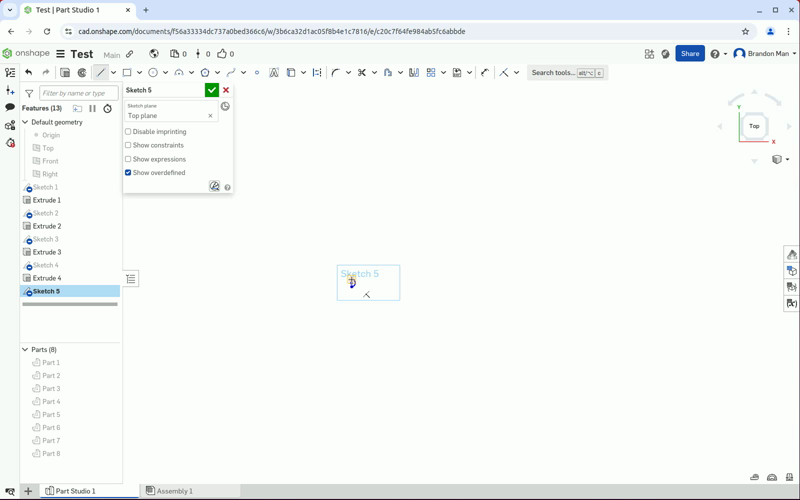
scroll(6)
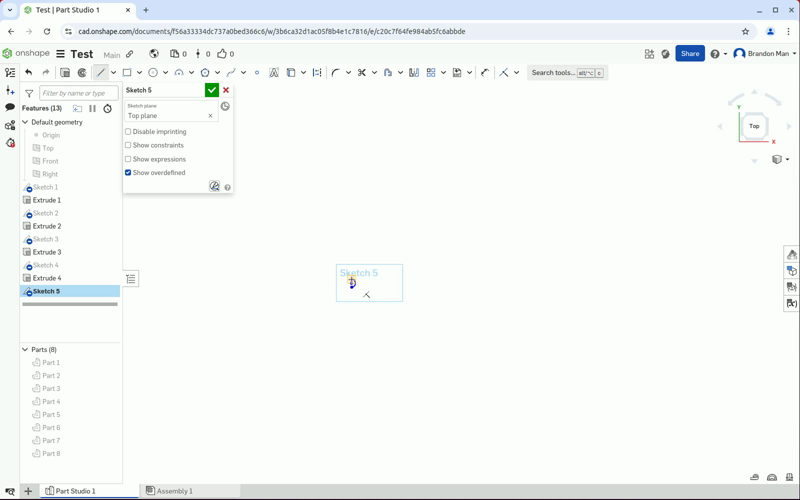
scroll(6)
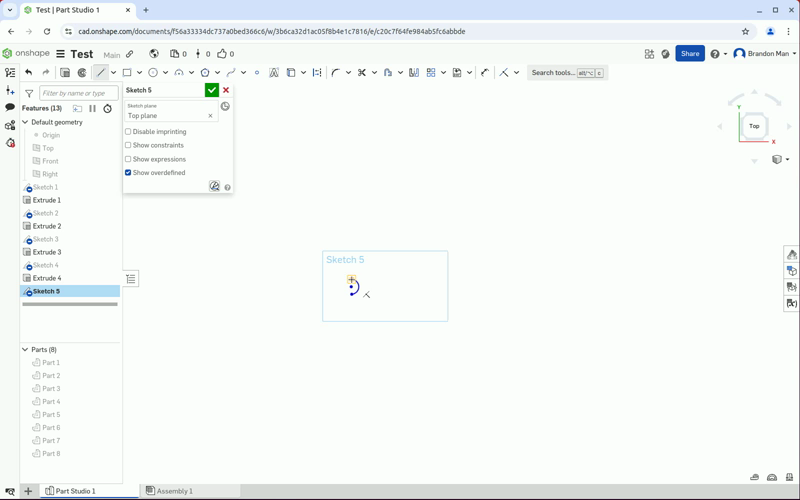
scroll(6)
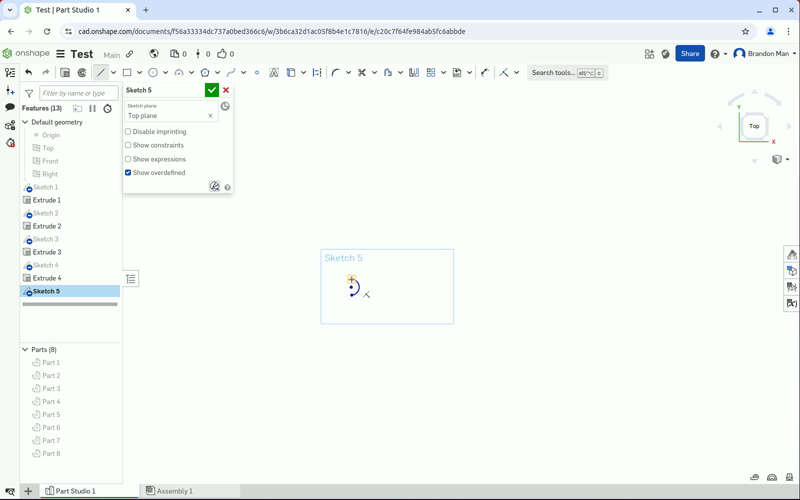
scroll(6)
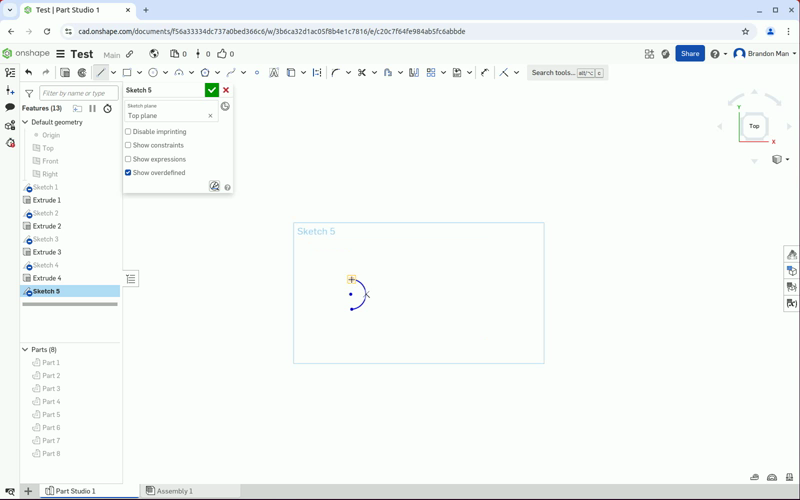
scroll(6)
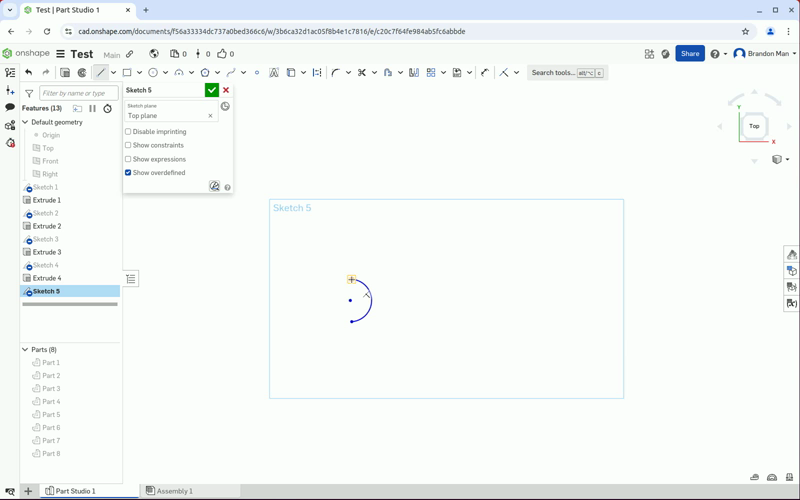
scroll(6)
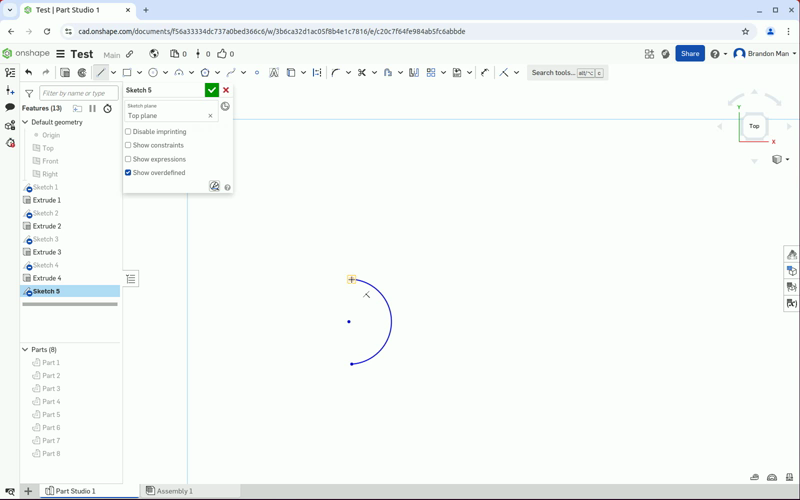
click(351, 279)
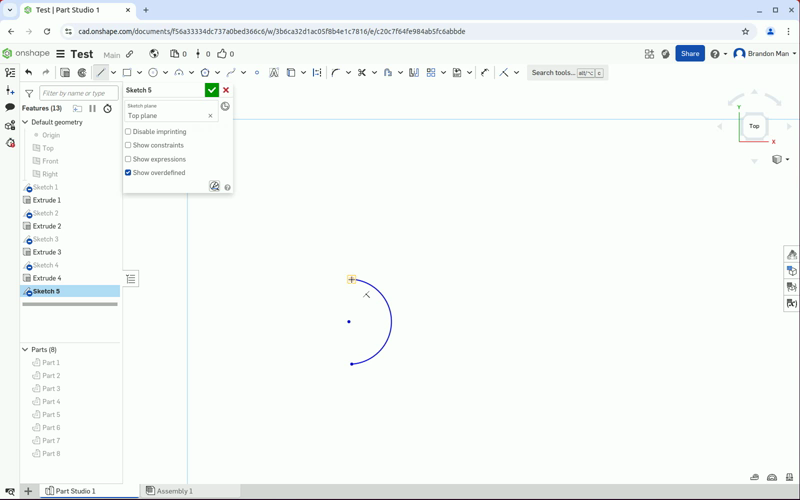
scroll(-6)
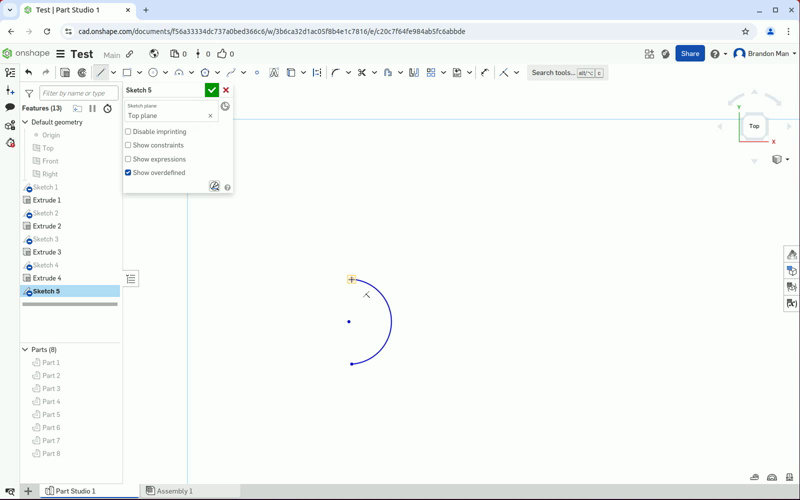
scroll(-6)
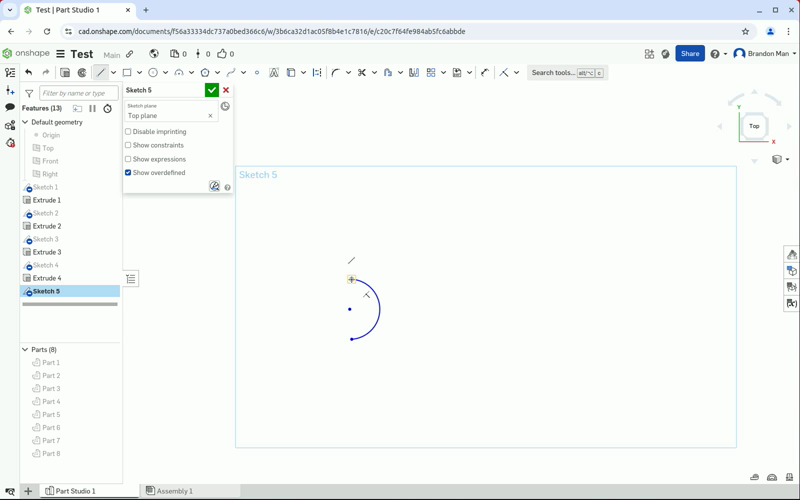
scroll(-6)
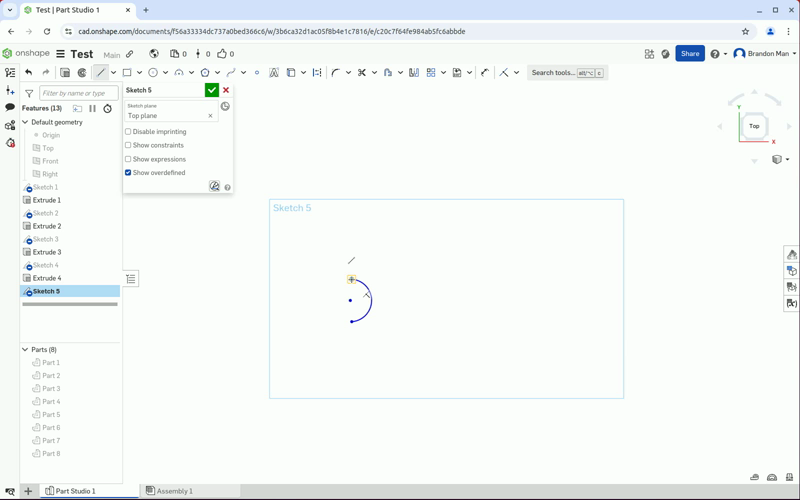
scroll(-6)
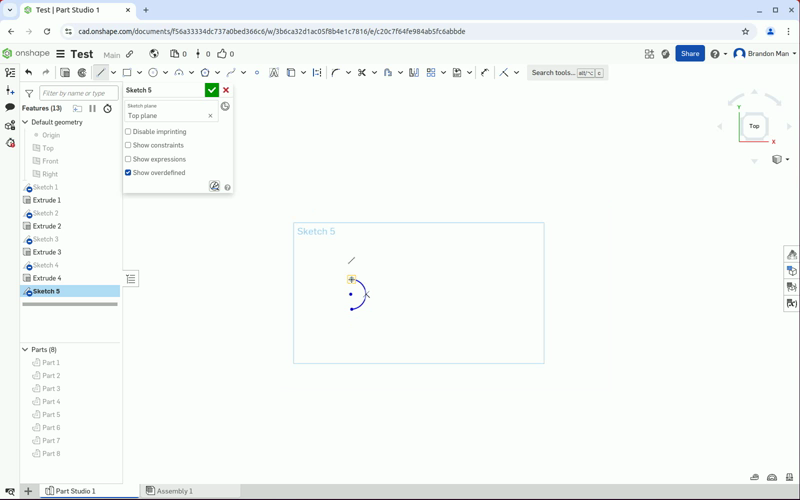
scroll(-6)
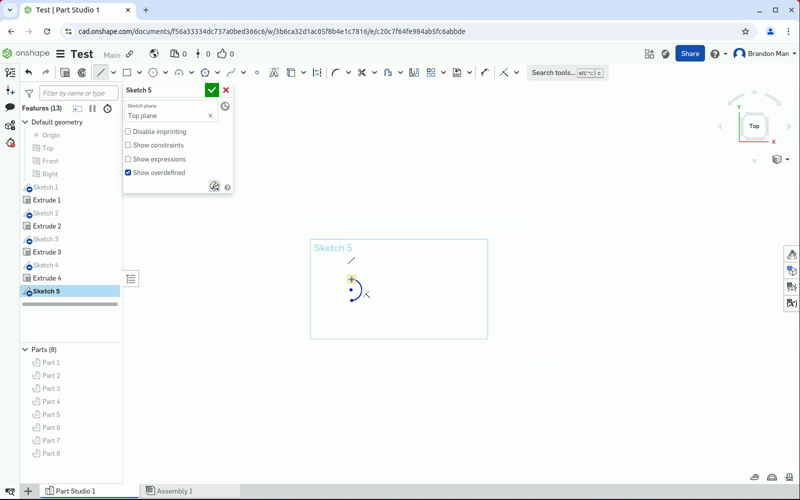
scroll(-6)
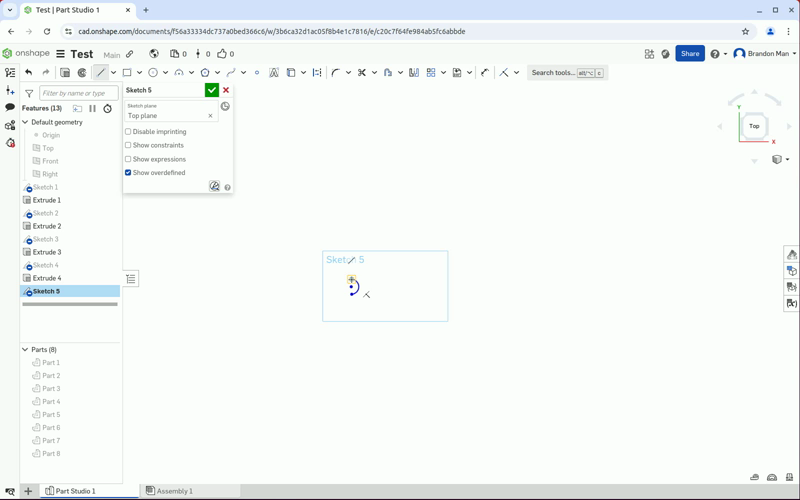
scroll(-6)
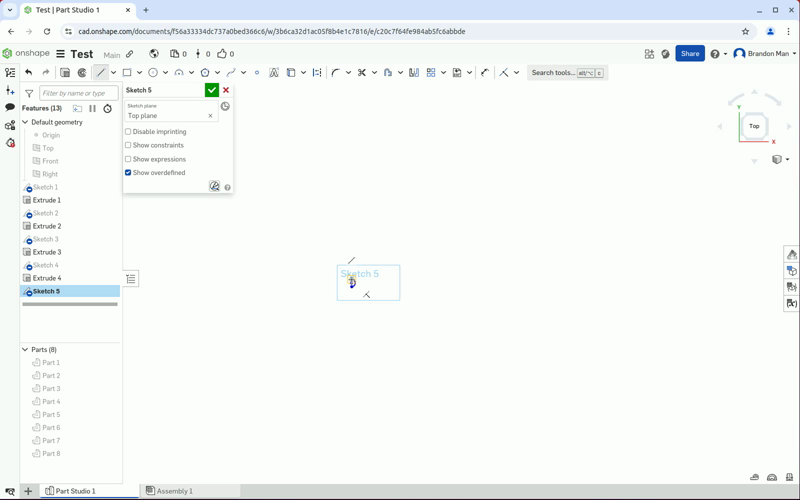
mouse_move(381, 279)
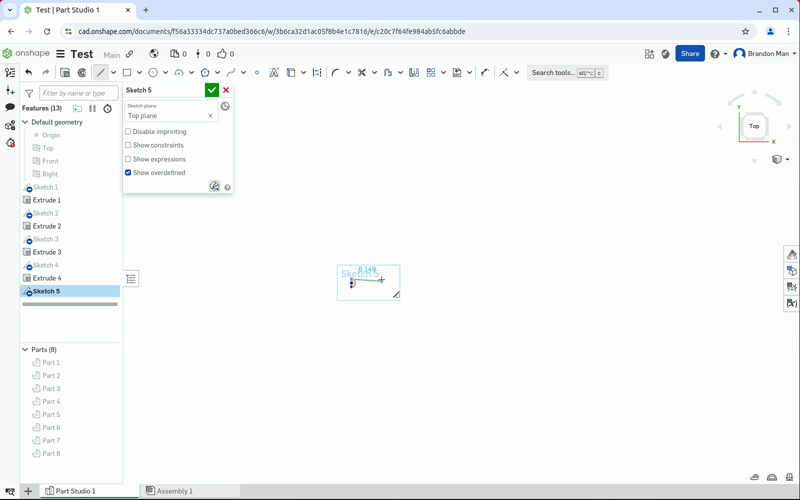
key_down(shift)
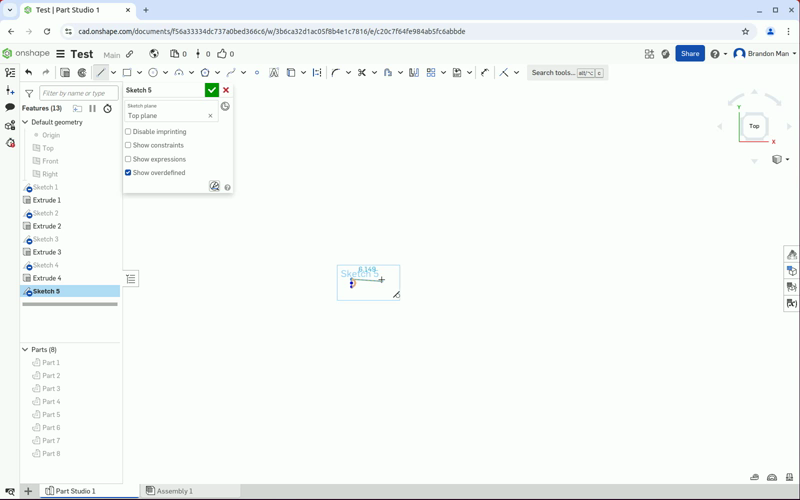
mouse_move(351, 286)
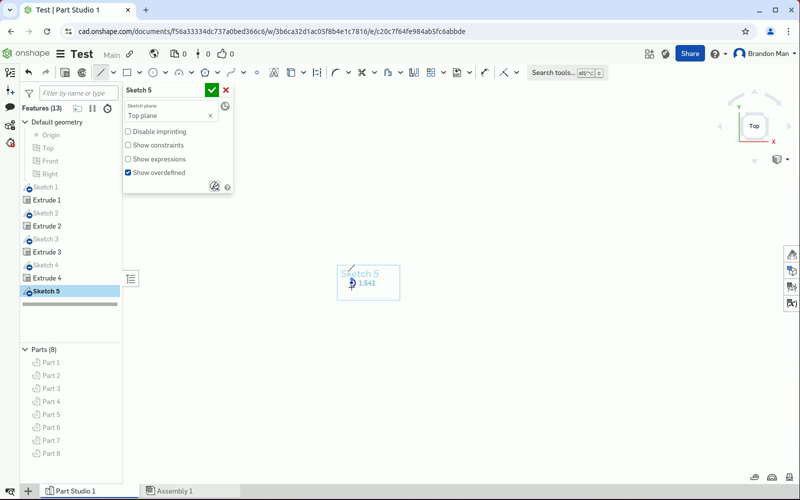
scroll(6)
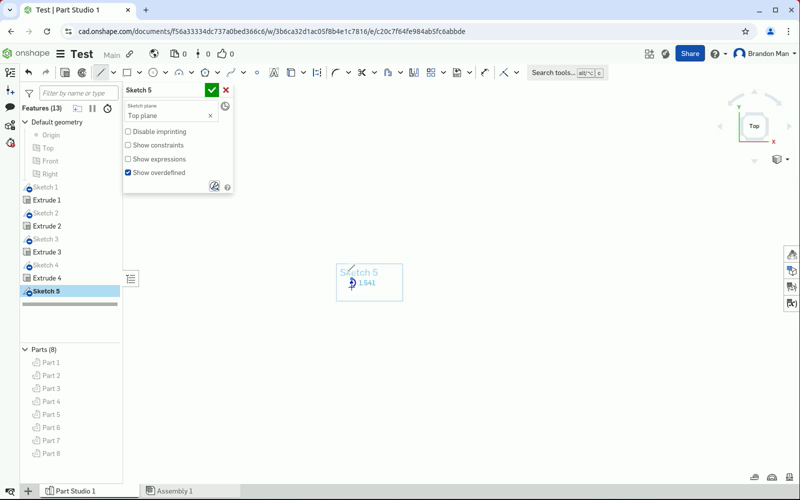
scroll(6)
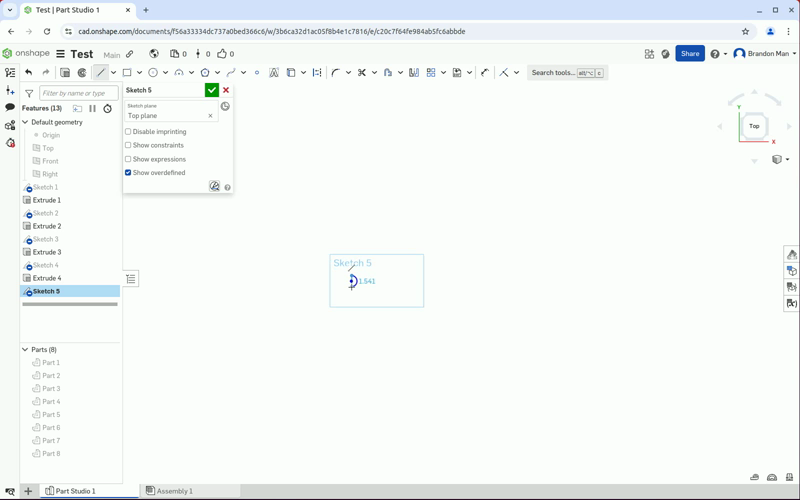
scroll(6)
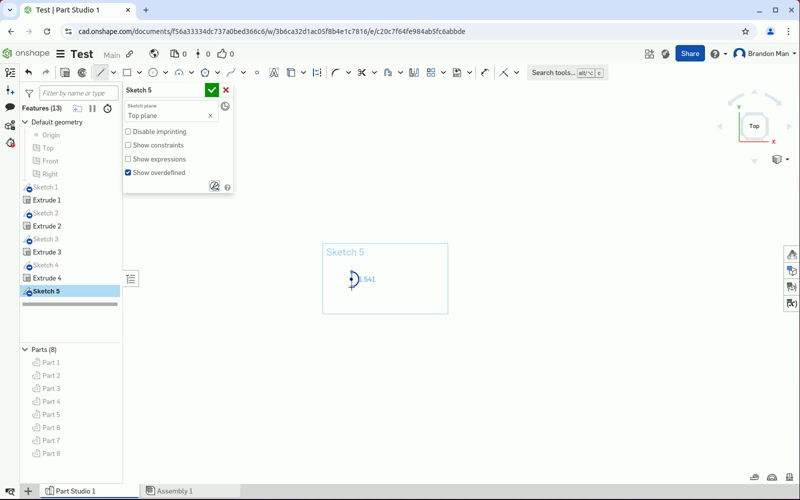
scroll(6)
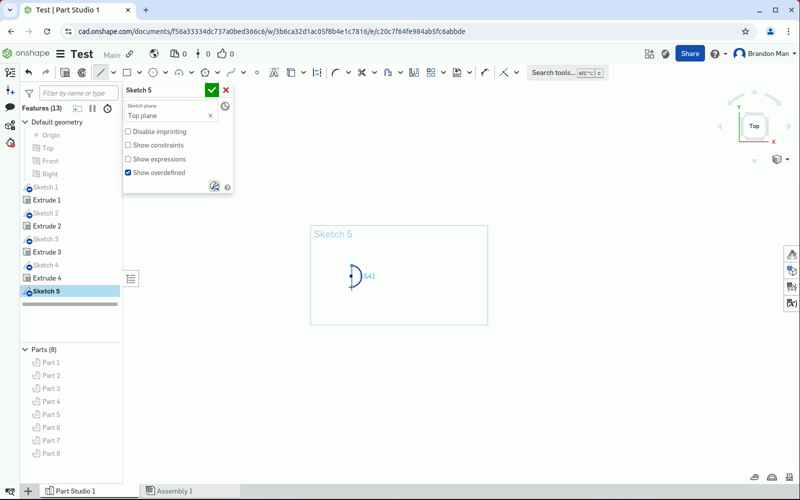
scroll(6)
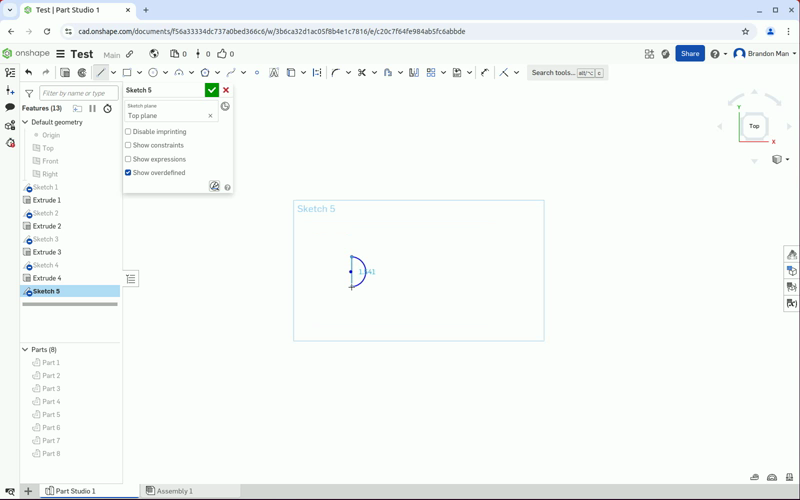
scroll(6)
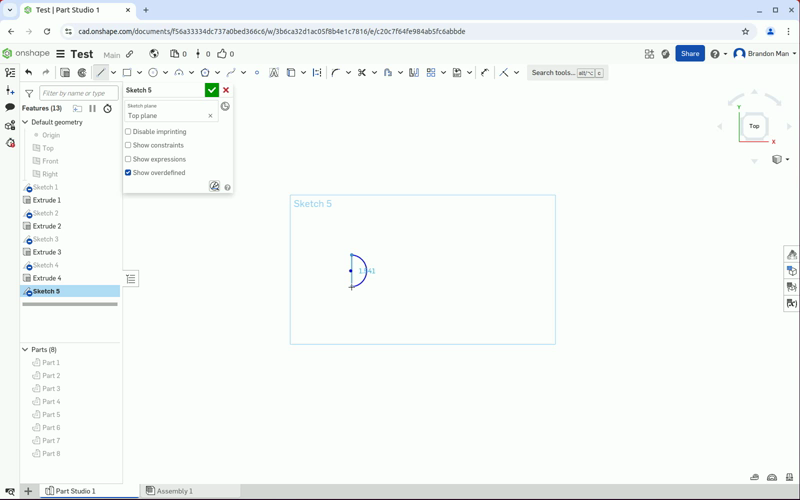
scroll(6)
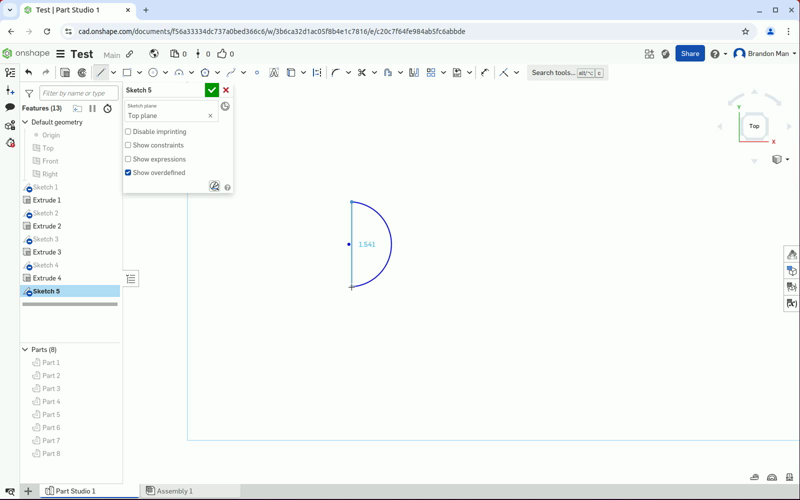
key_up(shift)
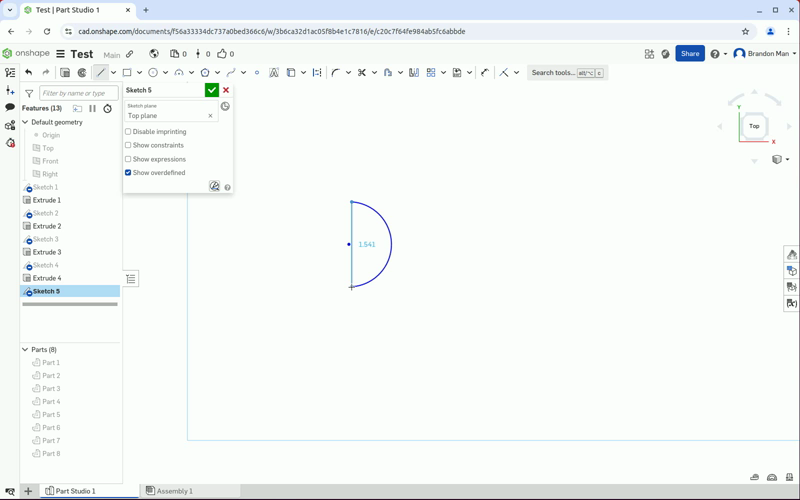
click(351, 286)
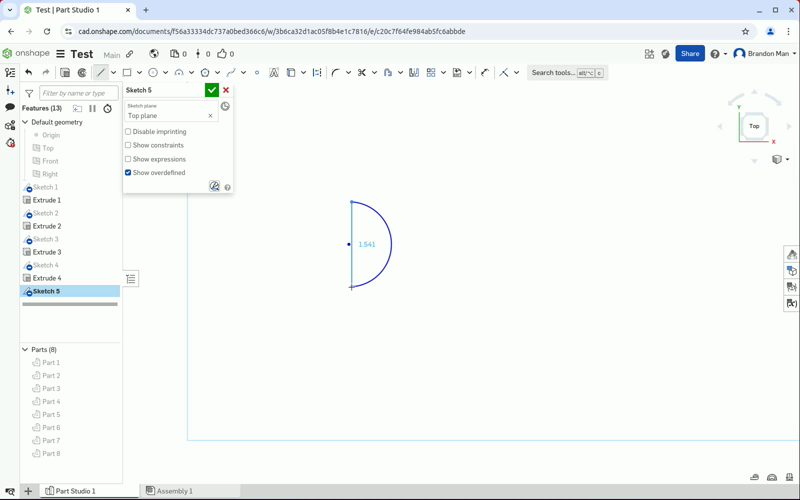
scroll(-6)
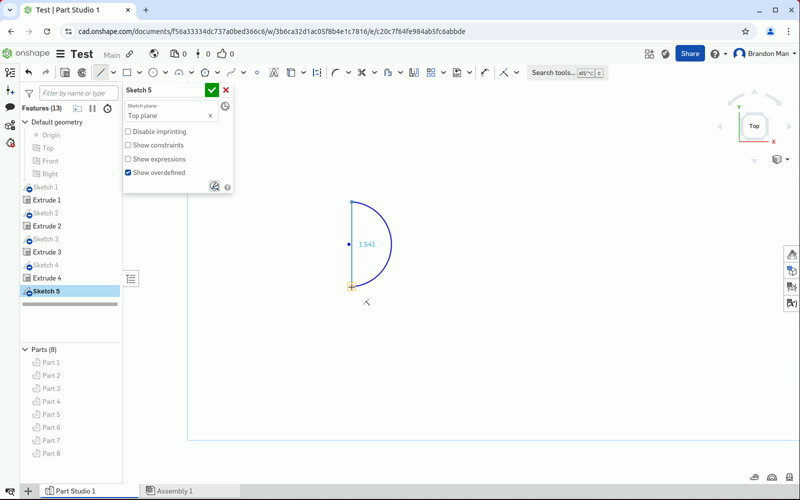
scroll(-6)
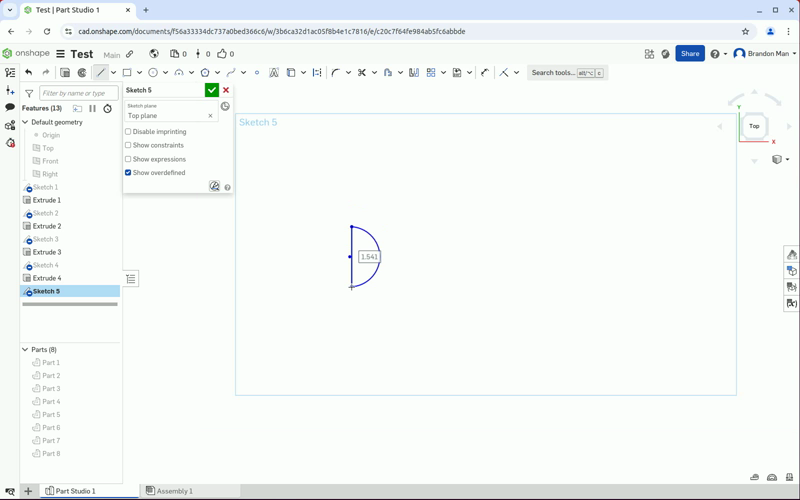
scroll(-6)
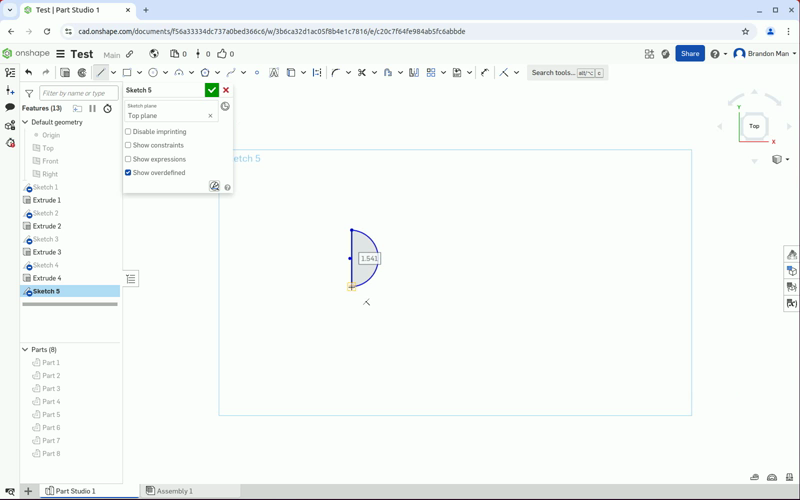
scroll(-6)
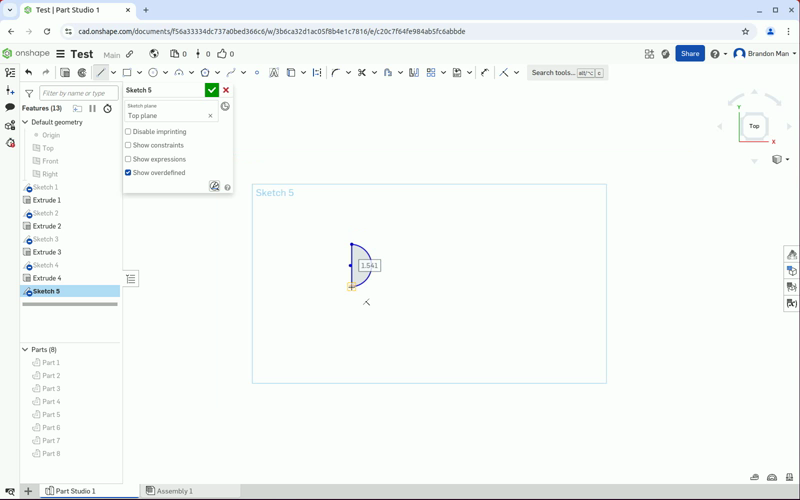
scroll(-6)
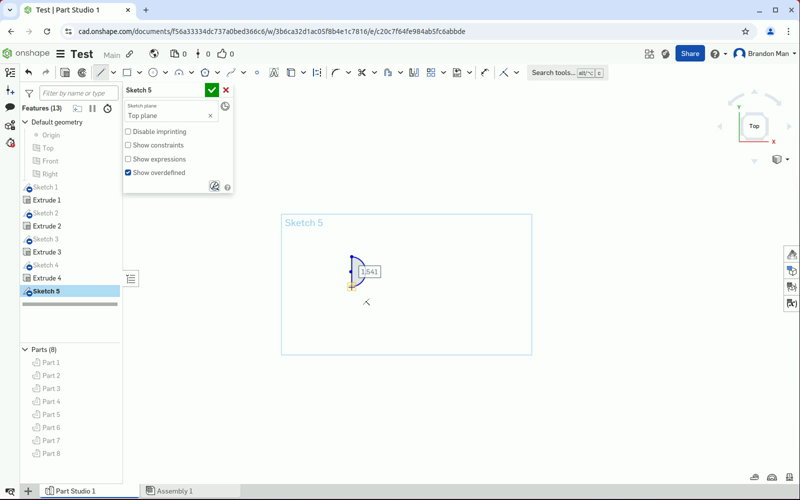
scroll(-6)
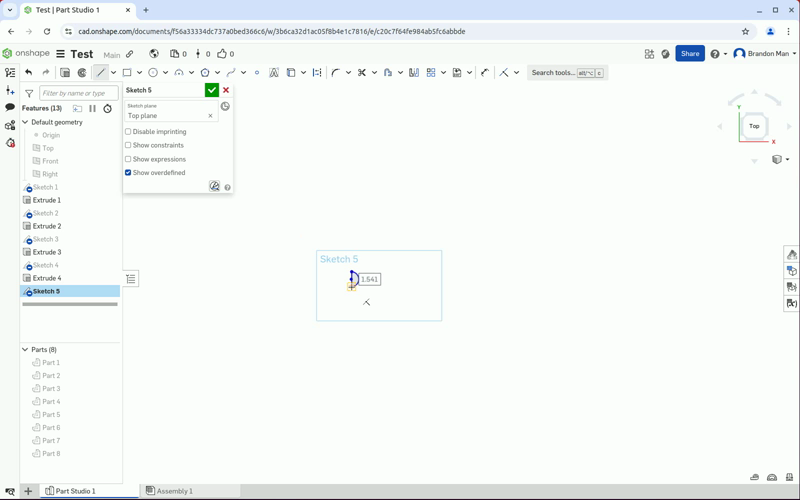
scroll(-6)
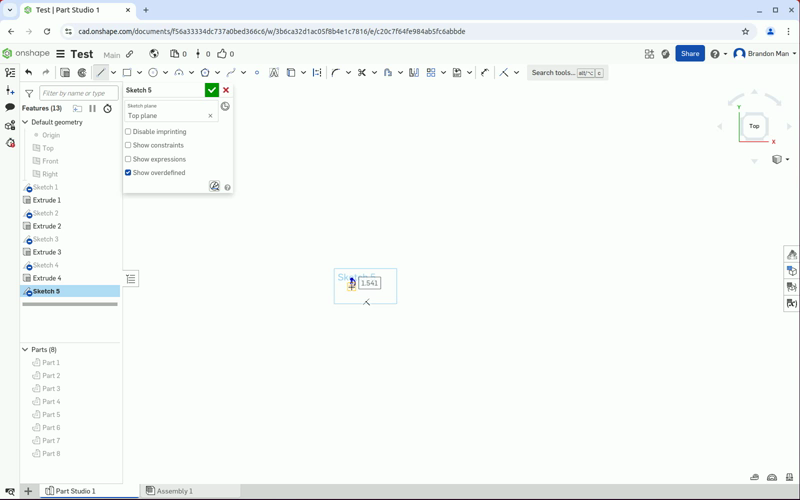
key(esc)
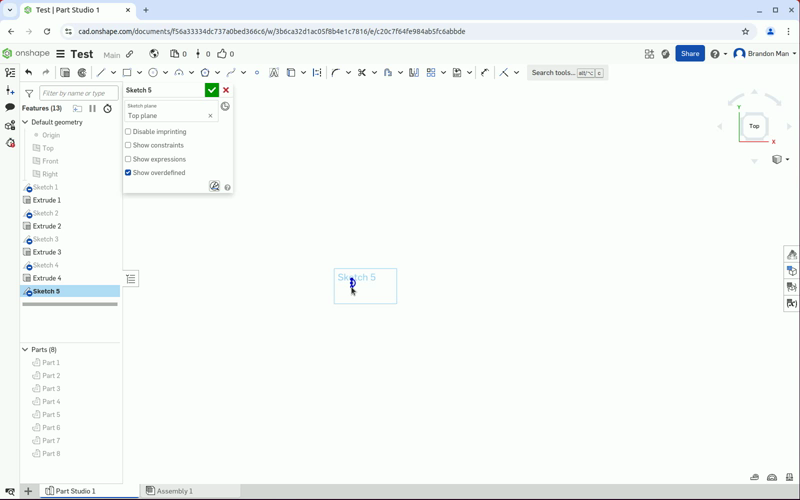
mouse_move(351, 284)
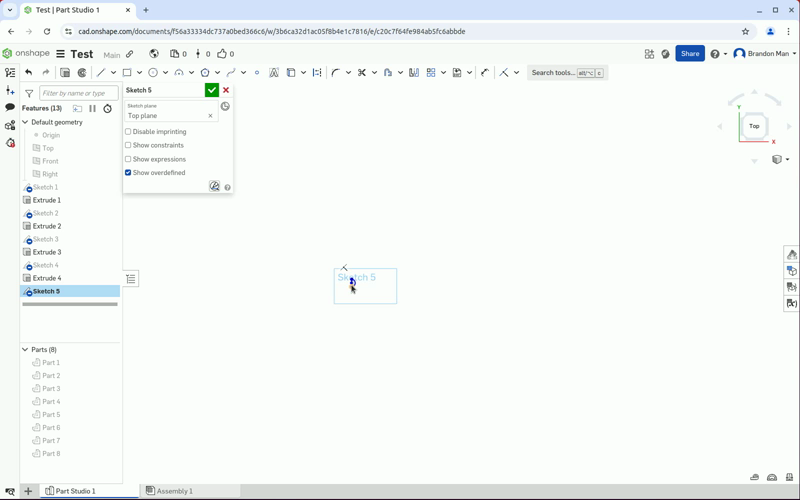
scroll(6)
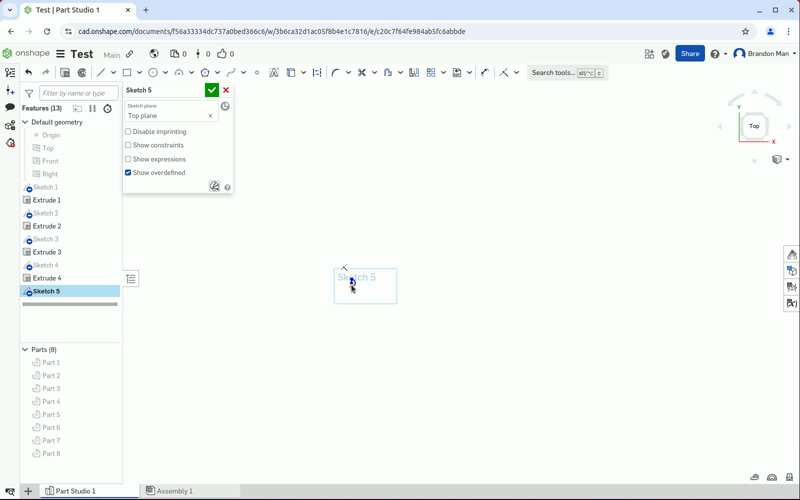
scroll(6)
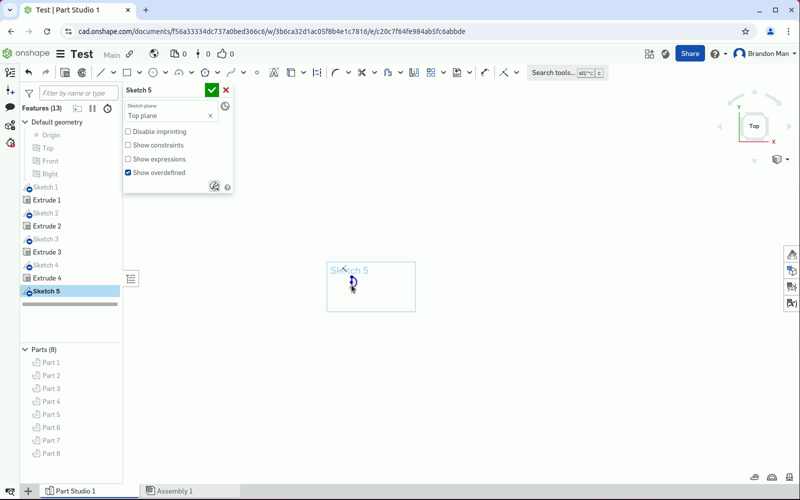
scroll(6)
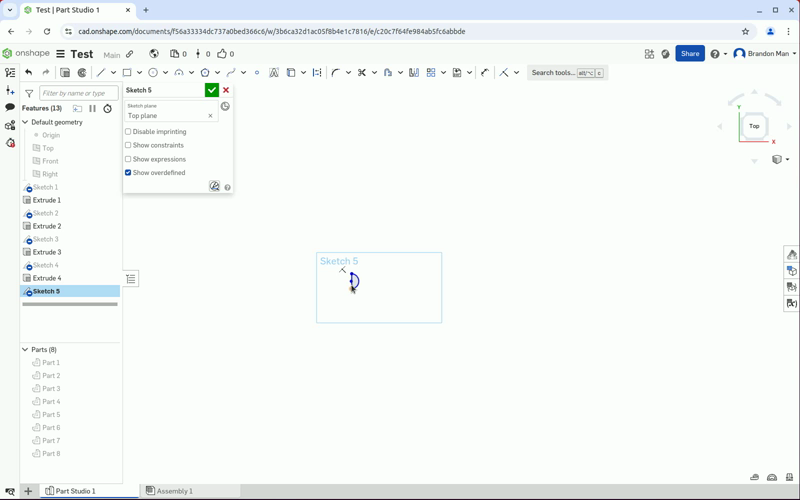
scroll(6)
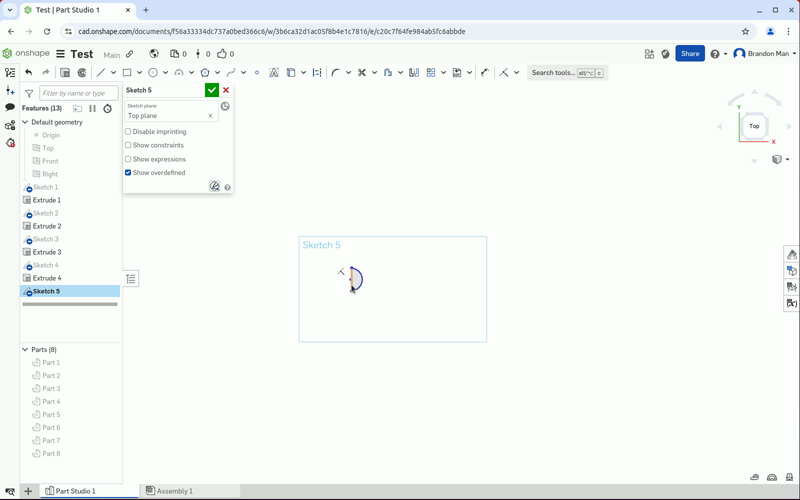
scroll(6)
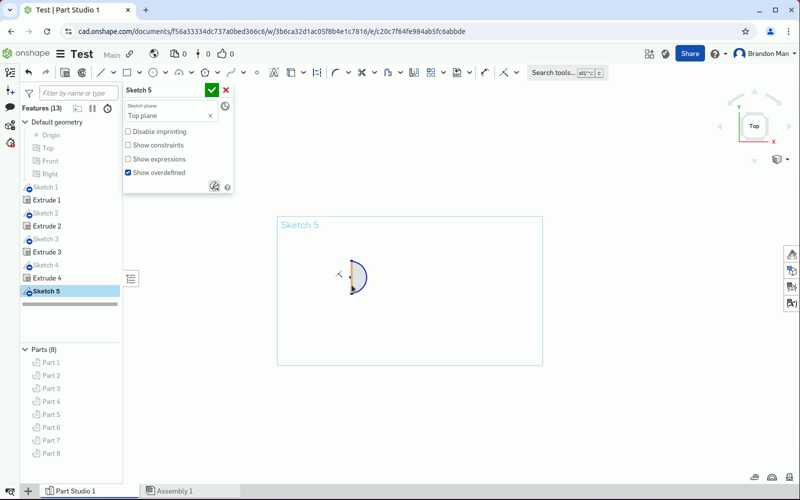
scroll(6)
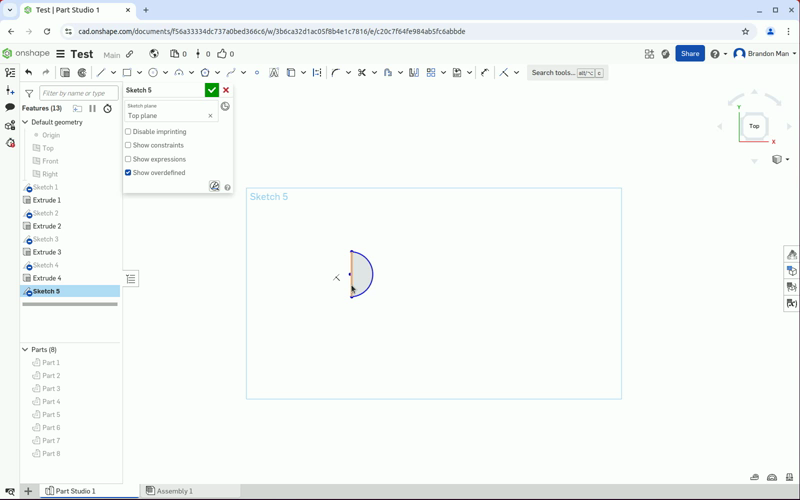
scroll(6)
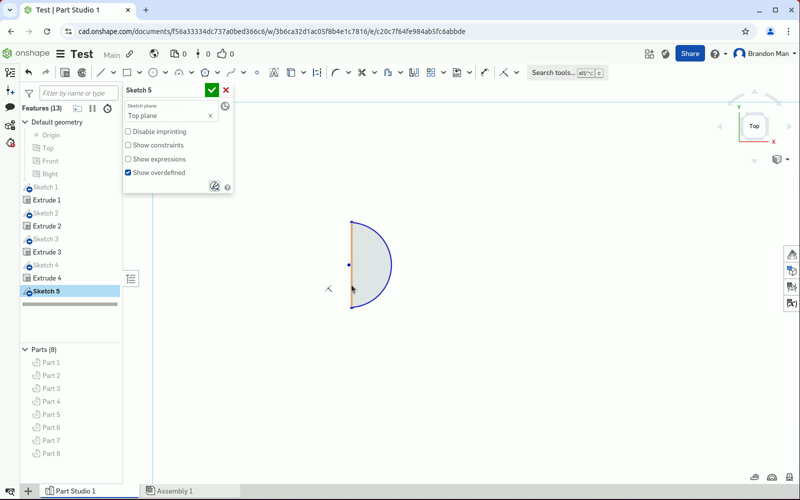
click(351, 284)
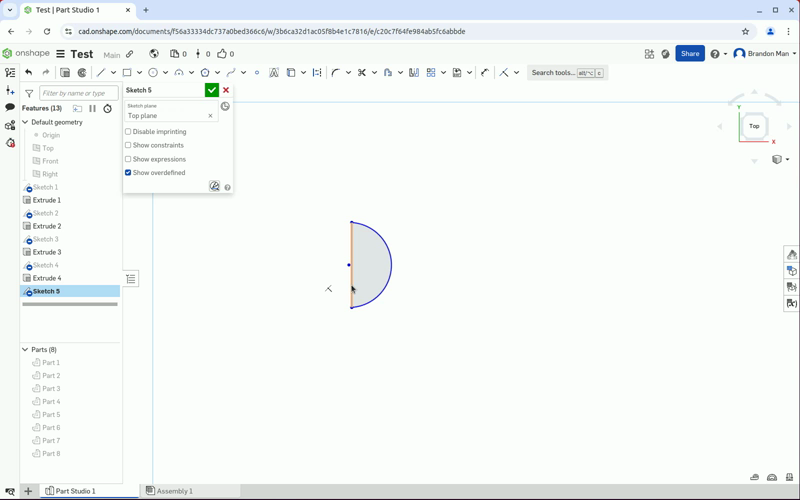
scroll(-6)
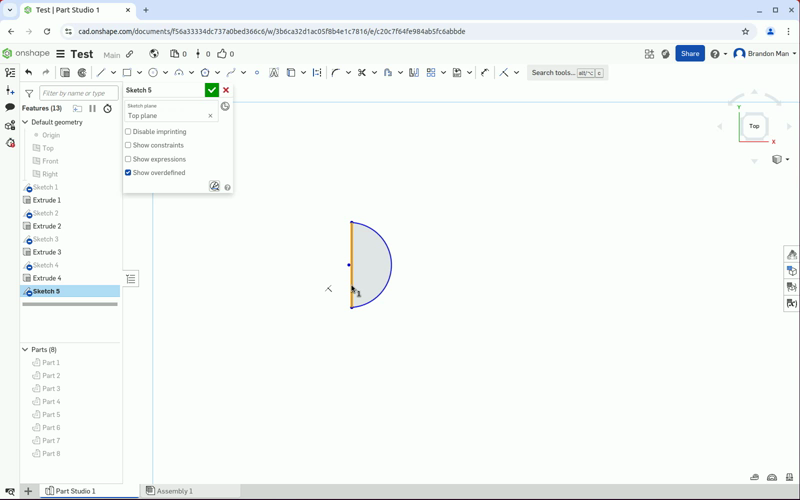
scroll(-6)
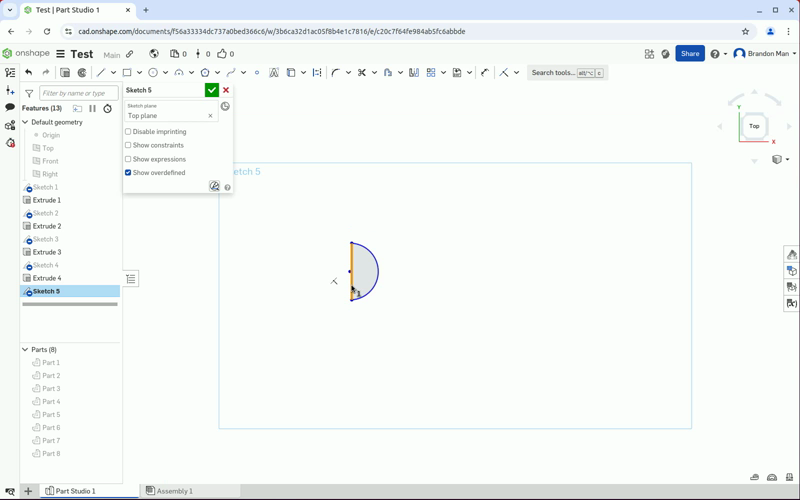
scroll(-6)
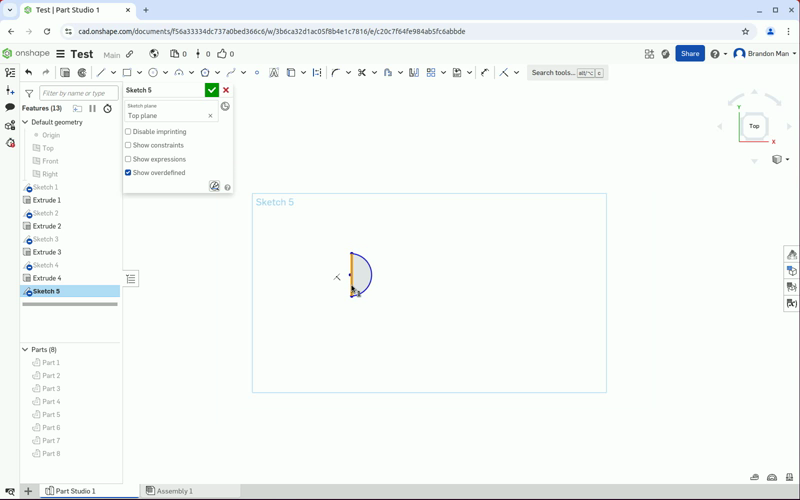
scroll(-6)
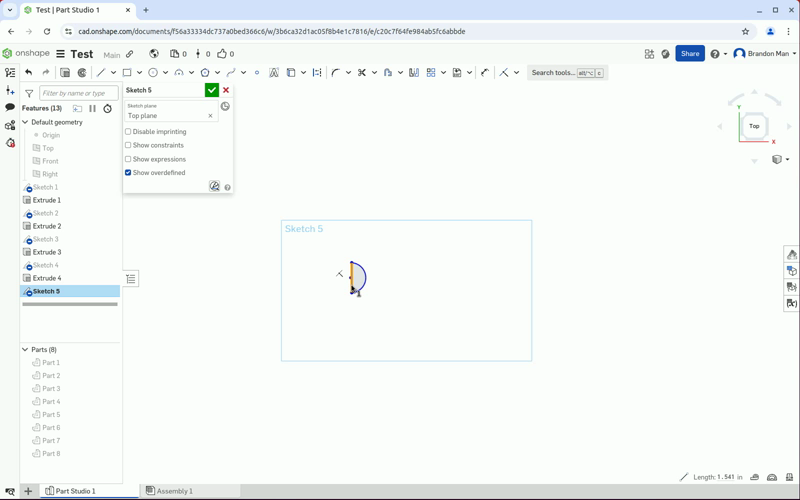
scroll(-6)
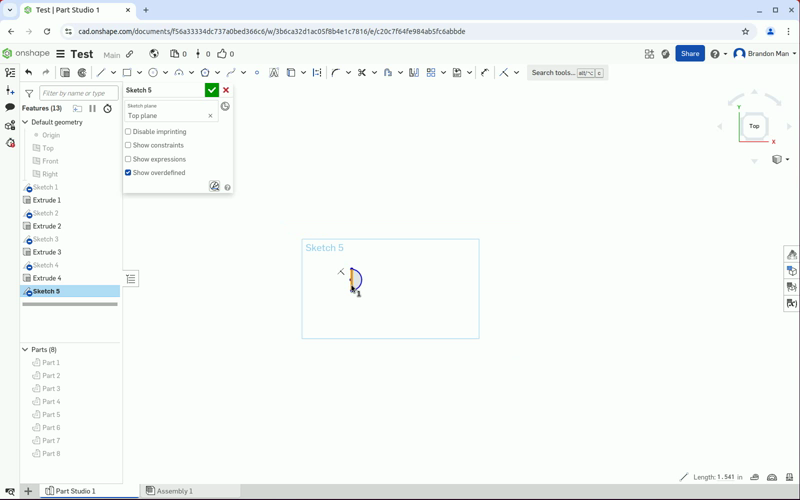
scroll(-6)
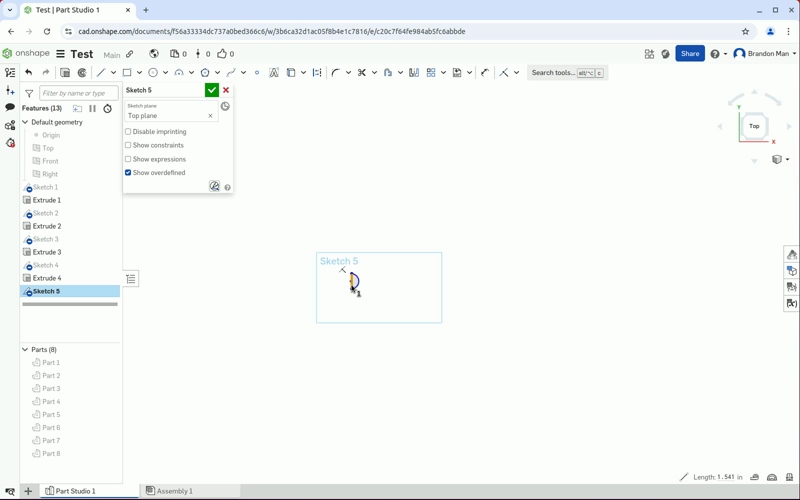
scroll(-6)
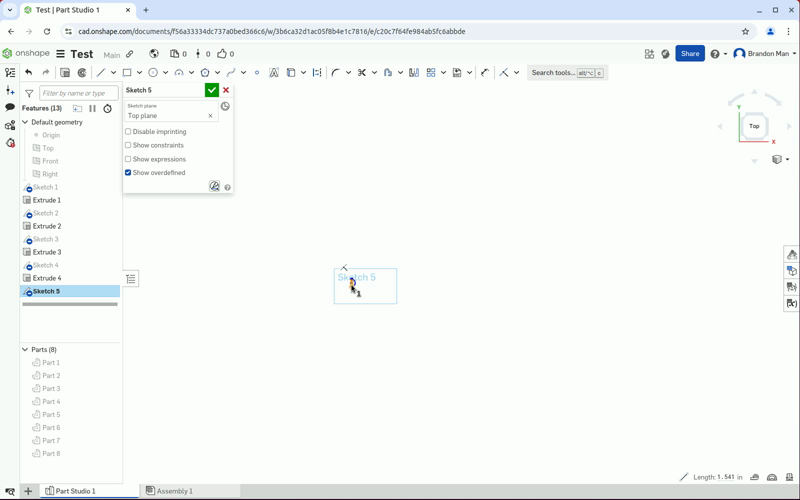
mouse_move(73, 352)
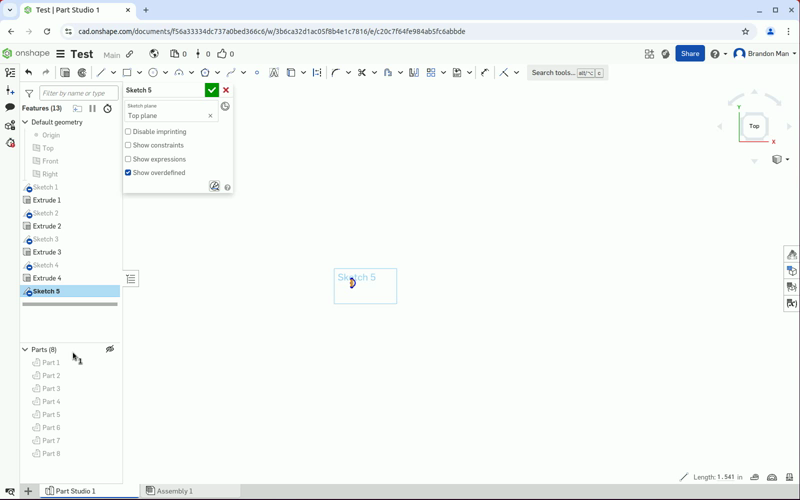
key(shift+y)
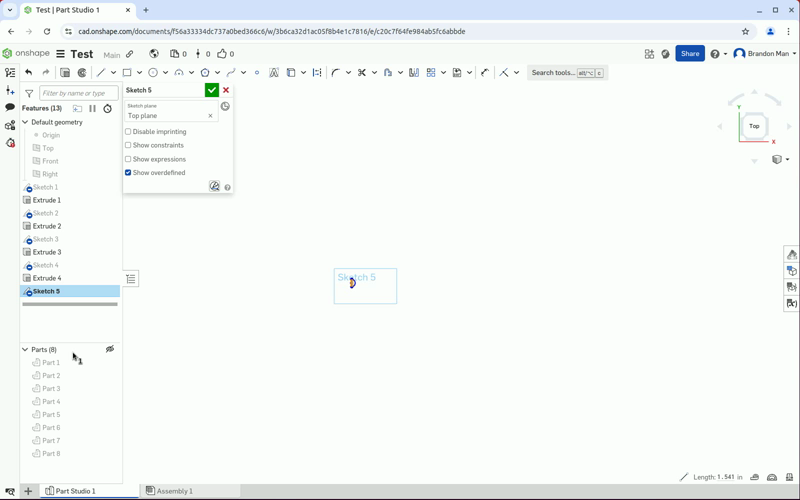
key(shift+e)
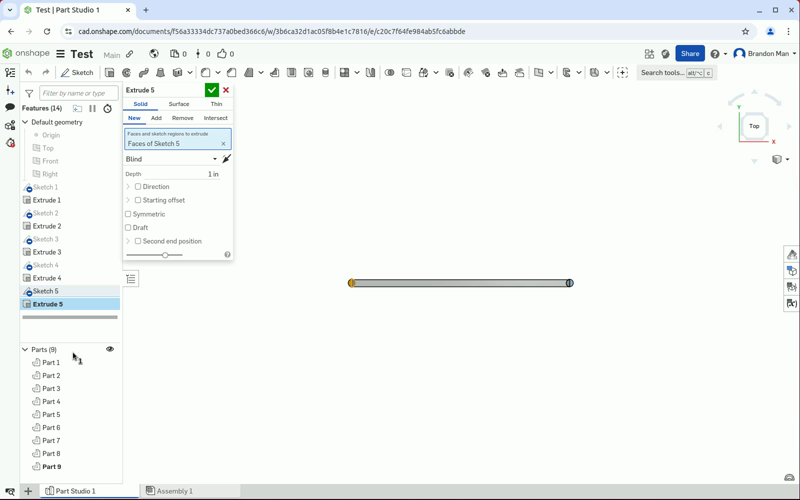
mouse_move(143, 106)
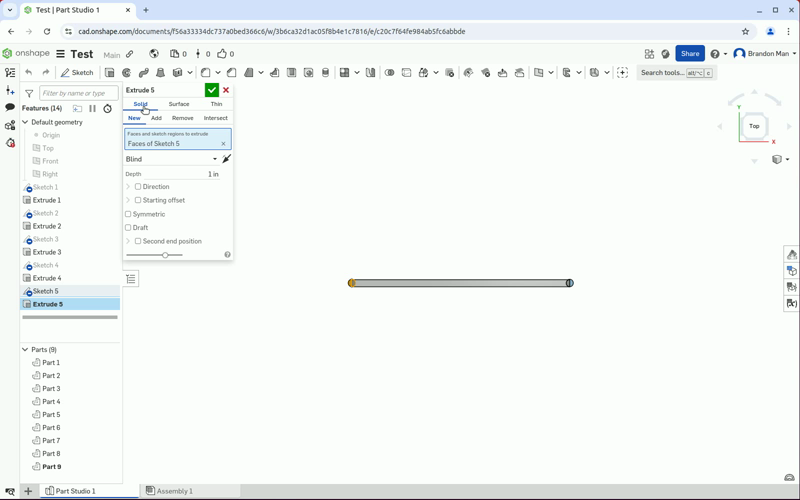
click(143, 106)
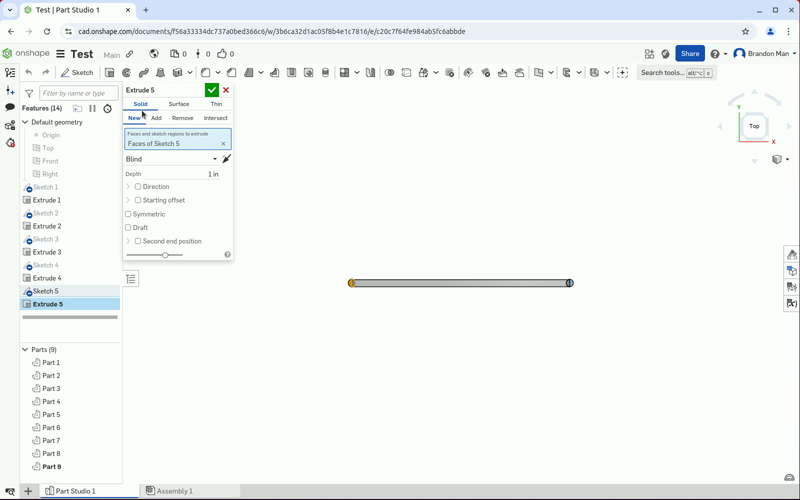
mouse_move(137, 120)
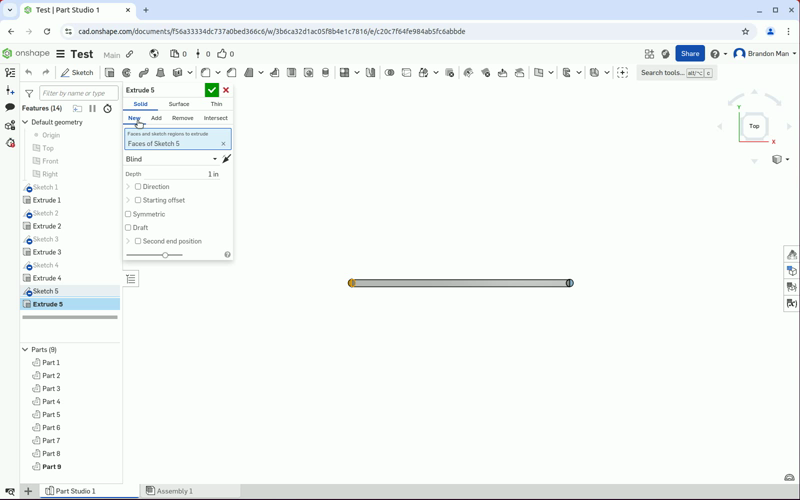
click(137, 120)
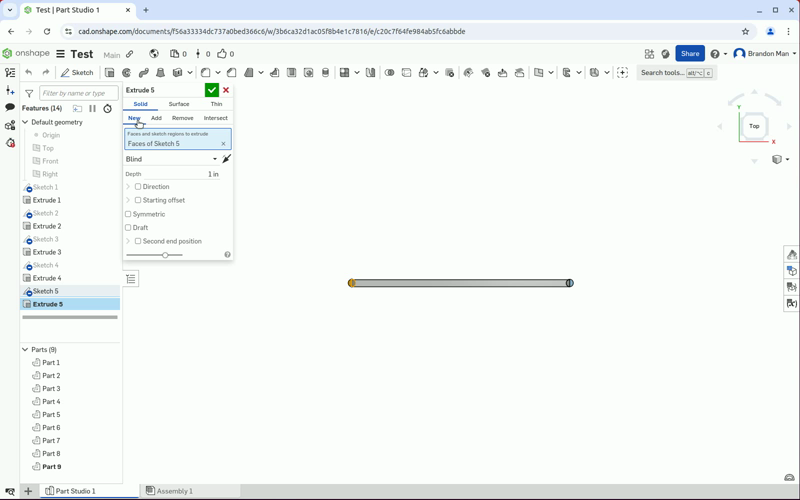
key(tab, 4)
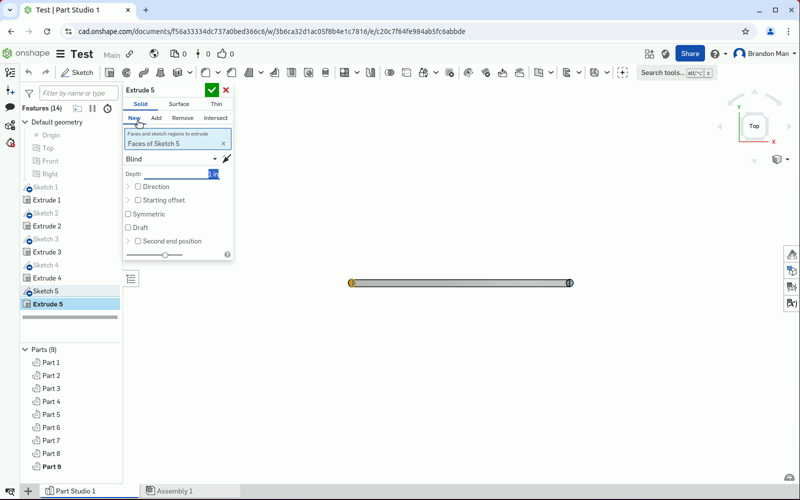
text(1.204)
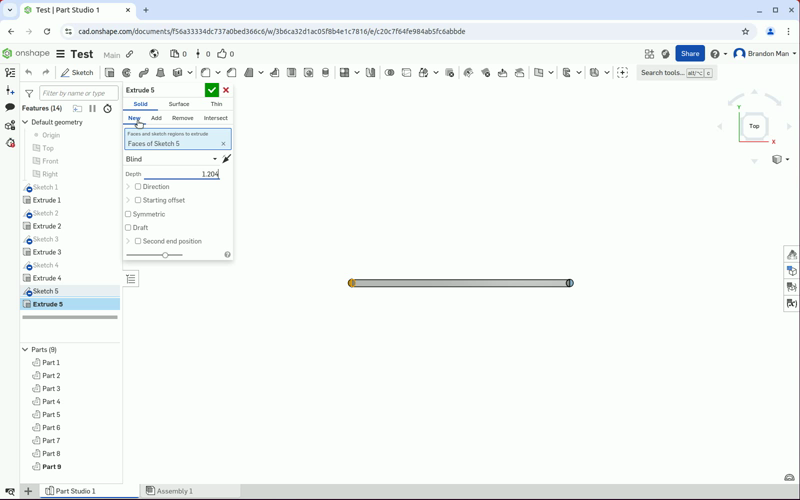
key(enter)
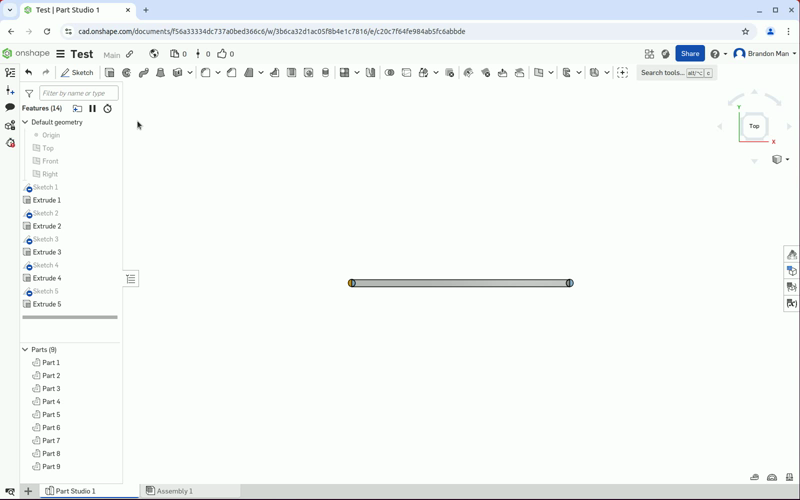
key(shift+h)
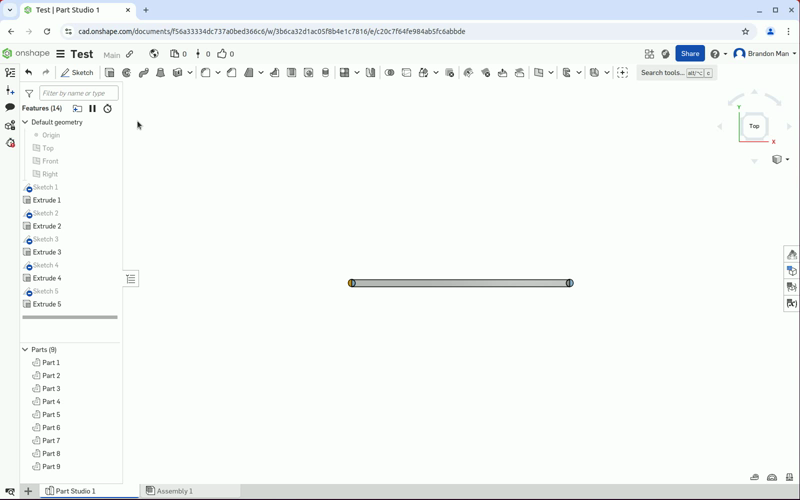
key(shift+h)
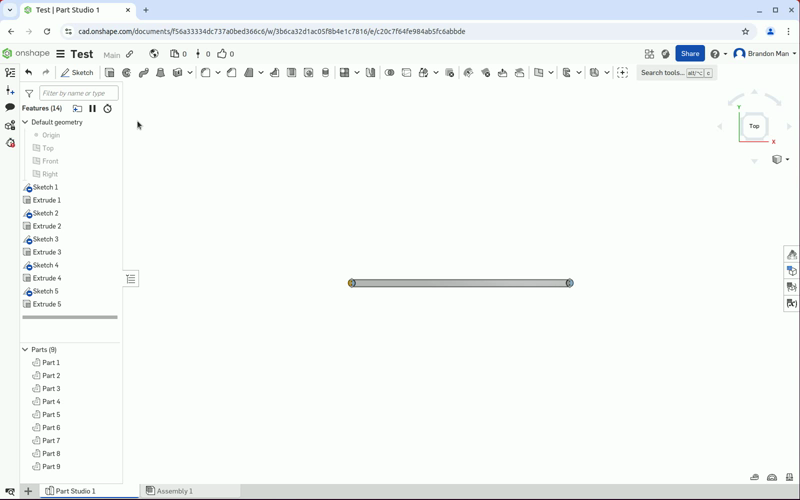
key(shift+7)
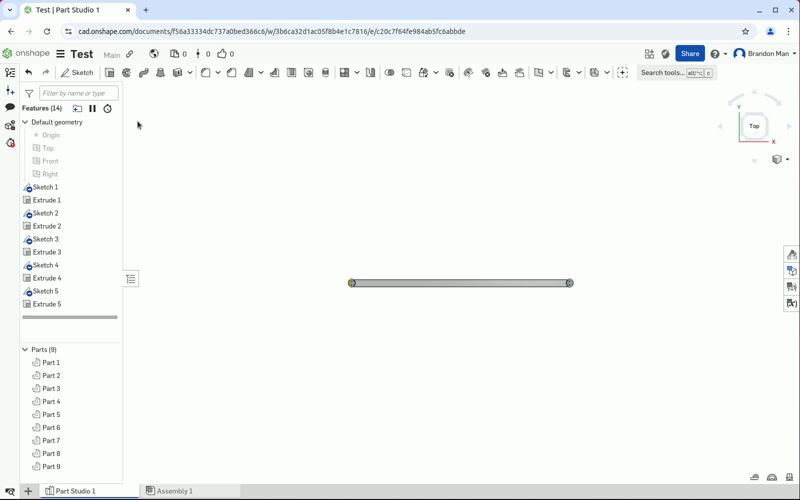
key(up, 3)
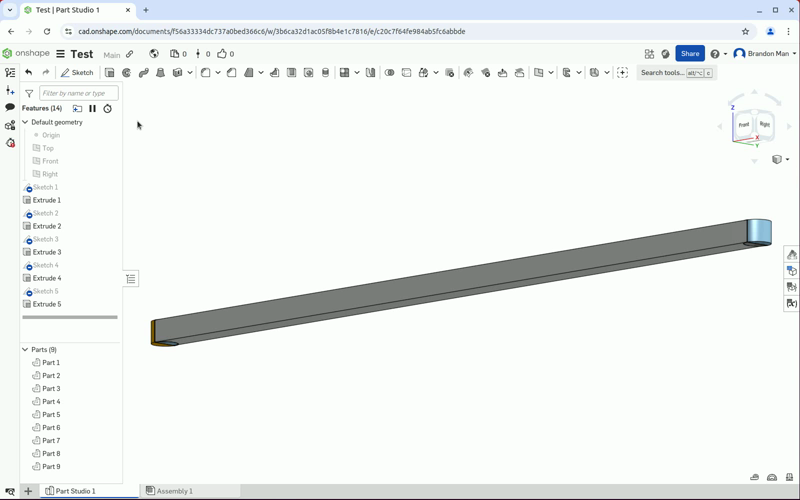
key(left, 3)
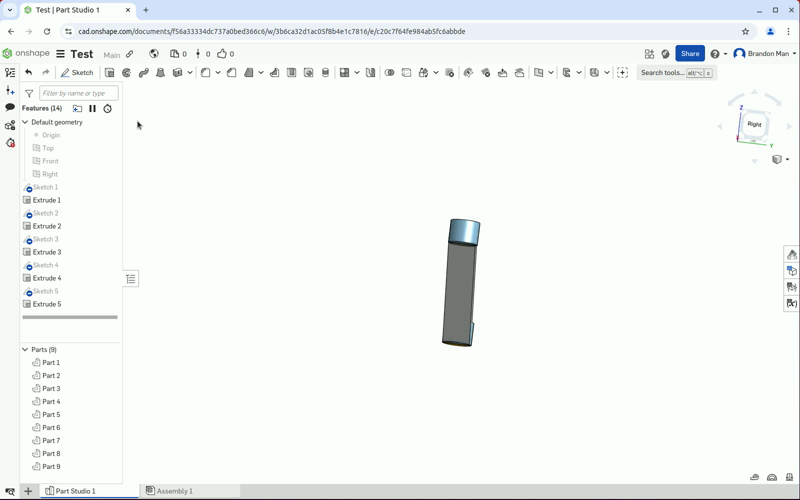
key(right, 3)
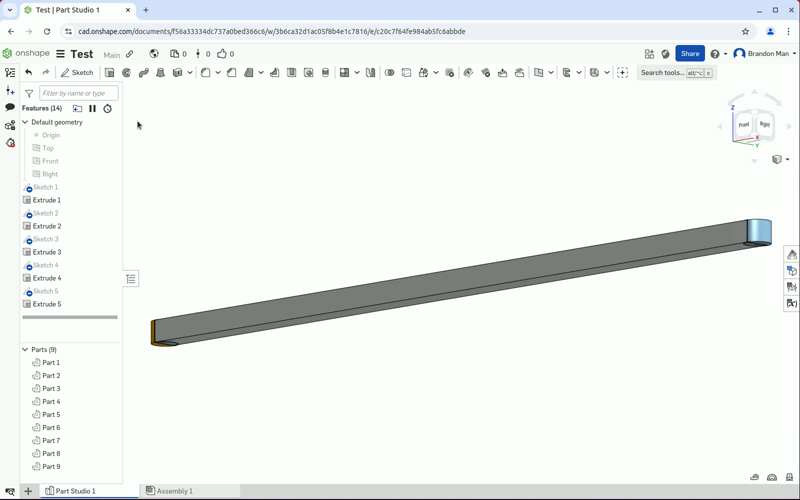
key(down, 3)
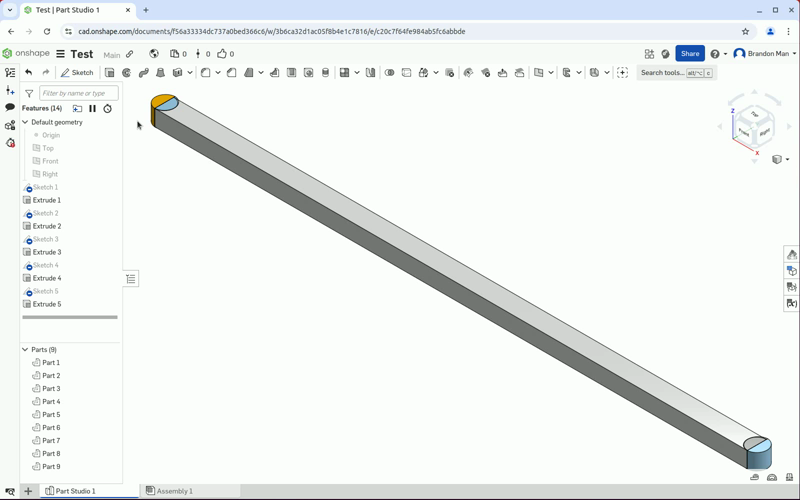
mouse_move(73, 189)
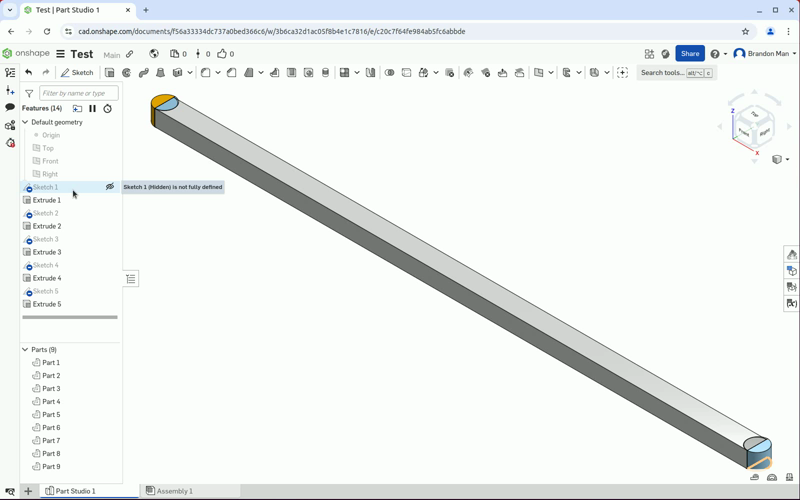
click(73, 189)